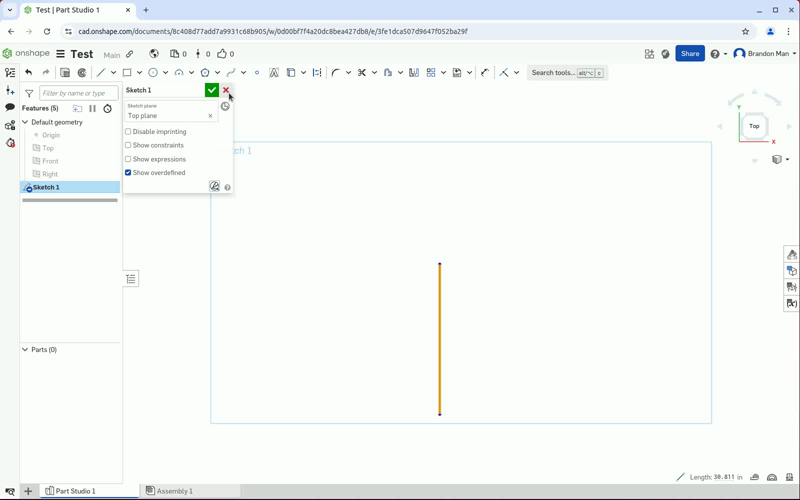
key(shift+h)
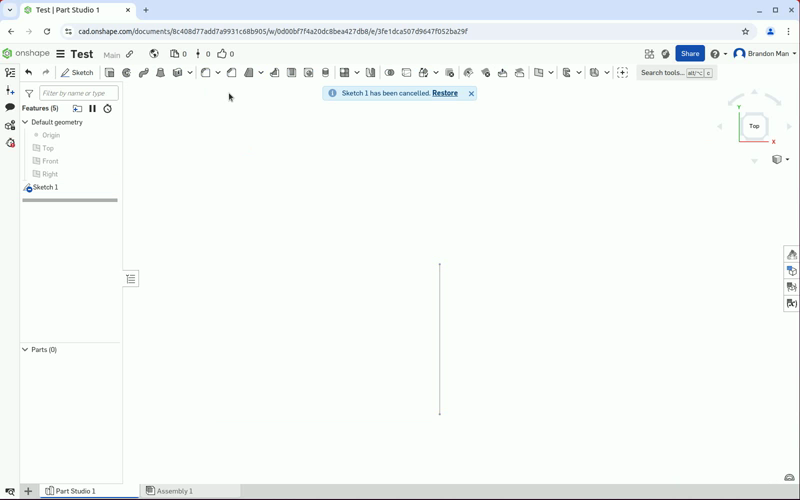
key(shift+s)
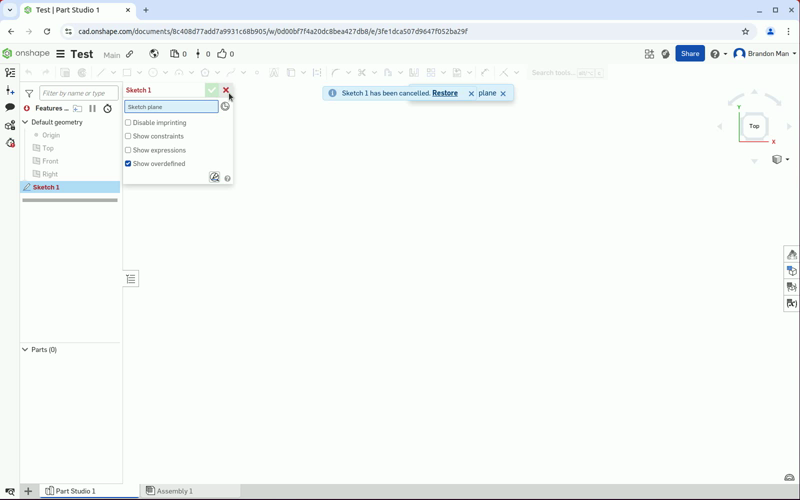
mouse_move(73, 150)
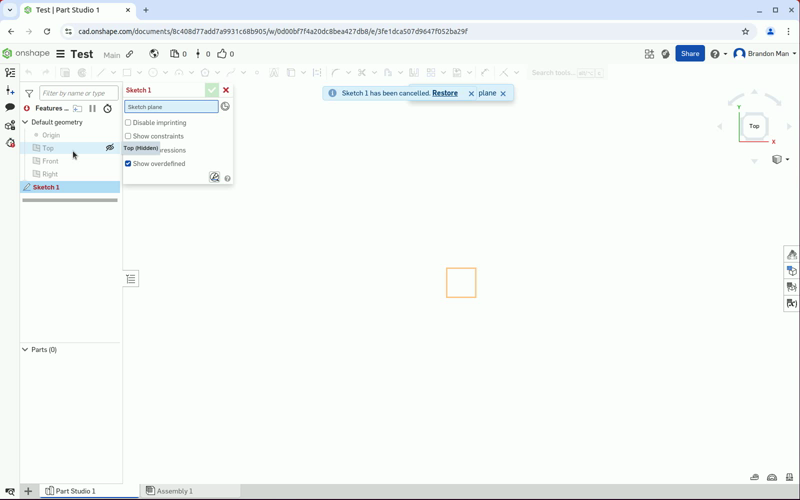
click(73, 150)
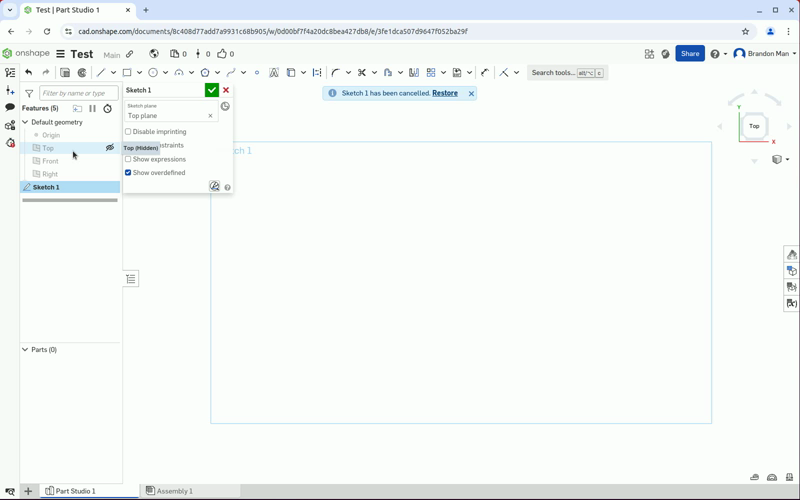
mouse_move(73, 352)
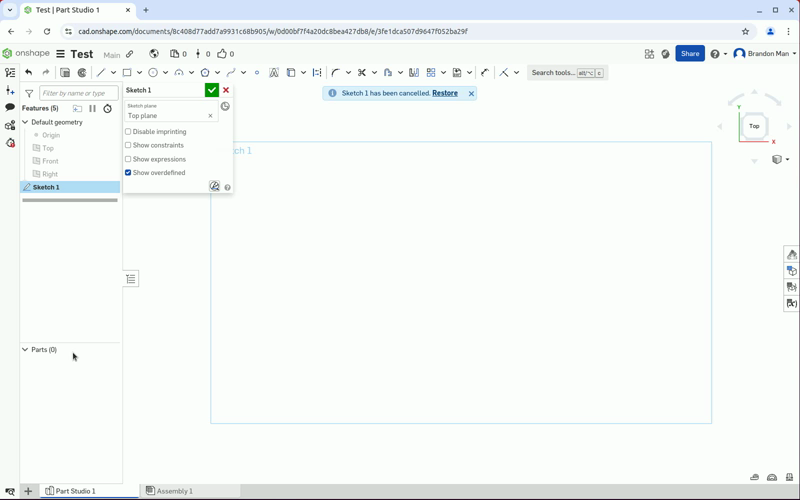
key(y)
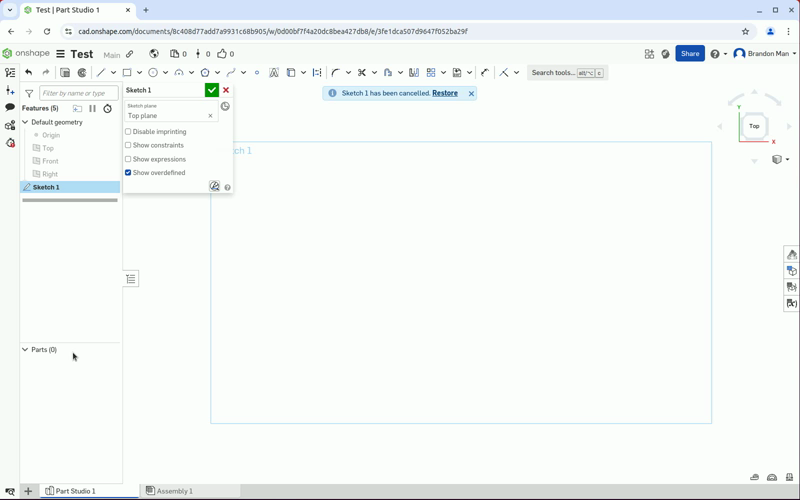
key(l)
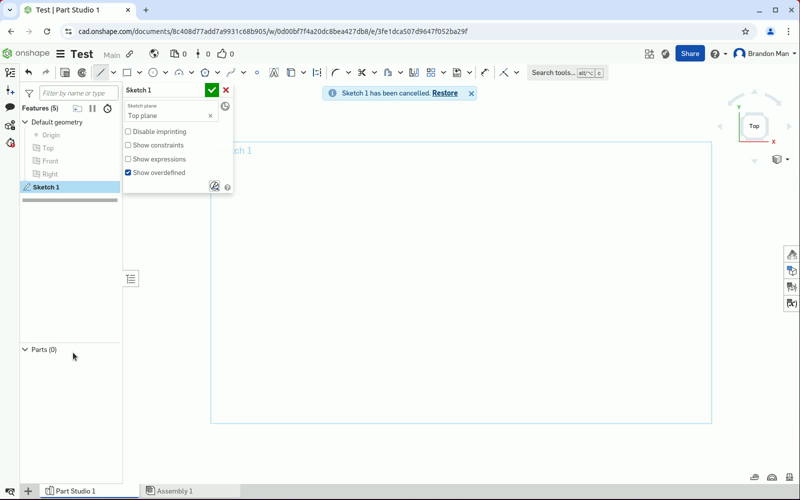
key_down(shift)
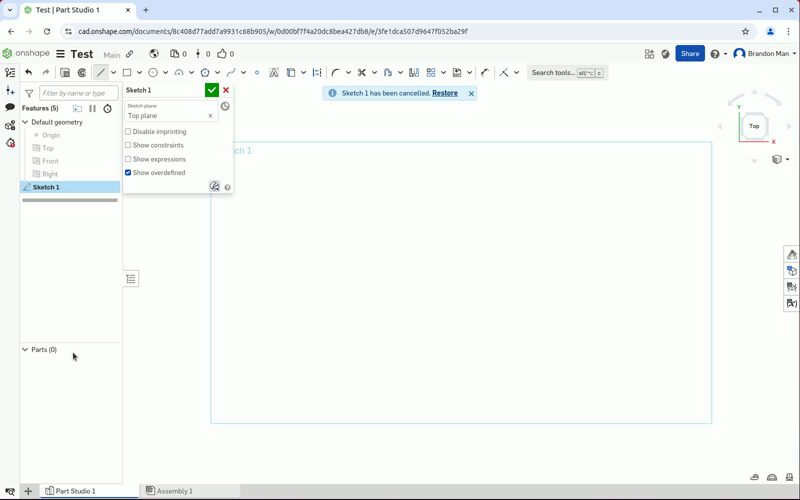
mouse_move(398, 332)
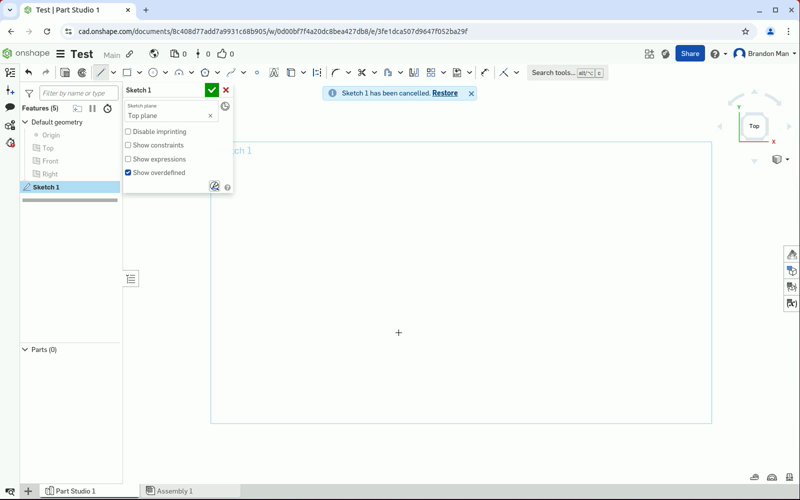
click(398, 332)
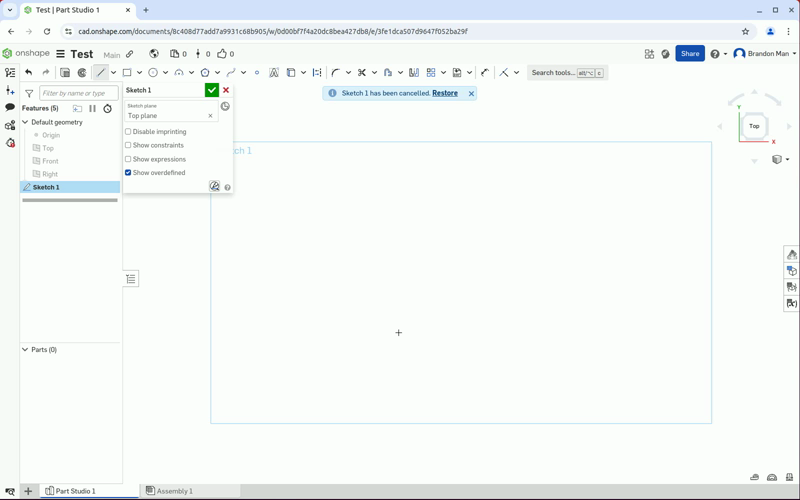
key_up(shift)
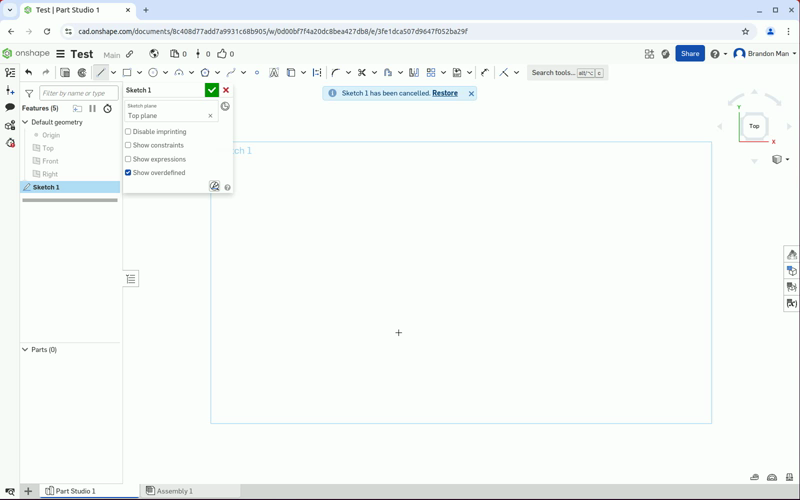
key_down(shift)
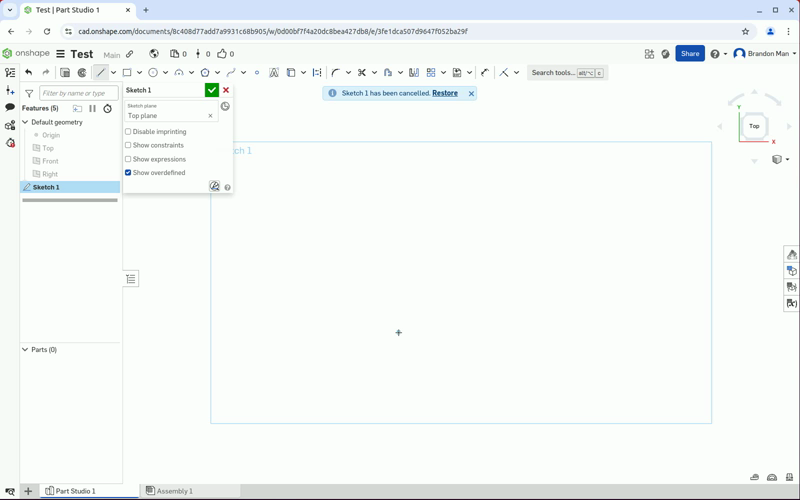
mouse_move(428, 332)
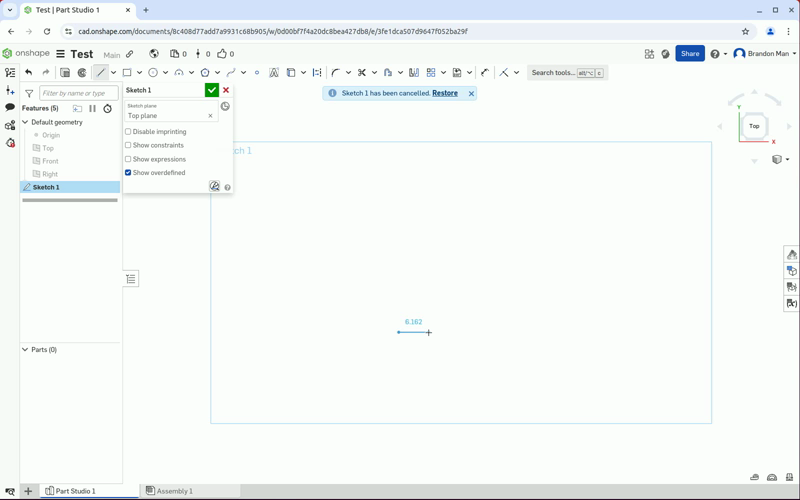
mouse_move(417, 321)
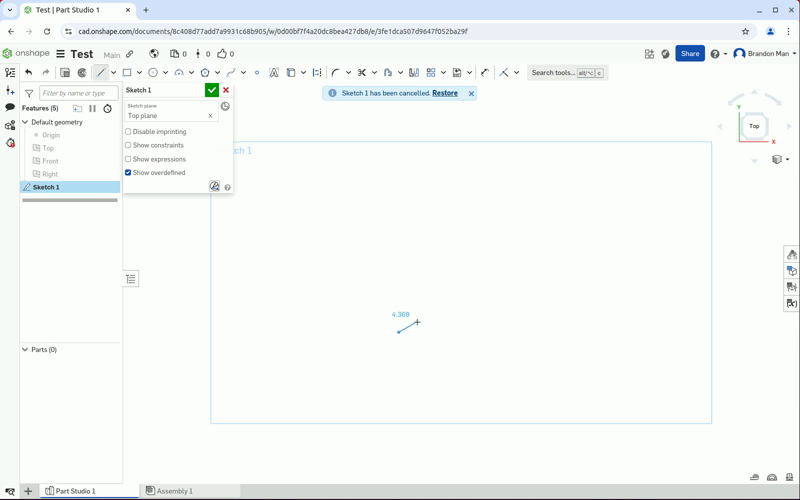
click(417, 321)
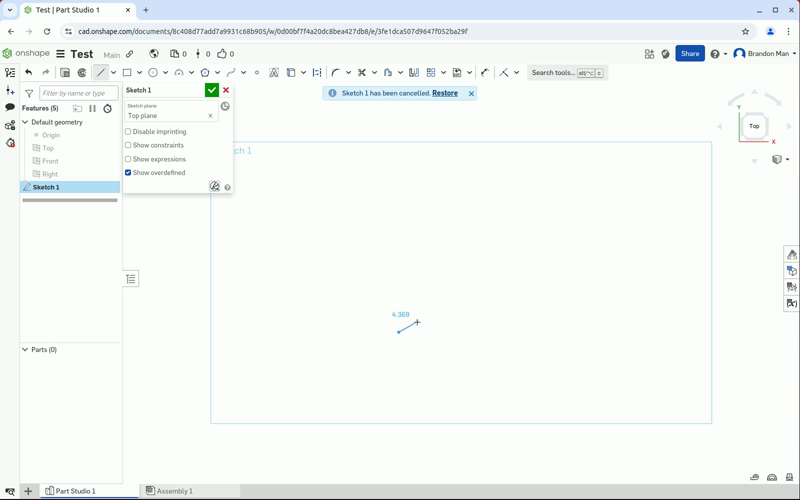
key_up(shift)
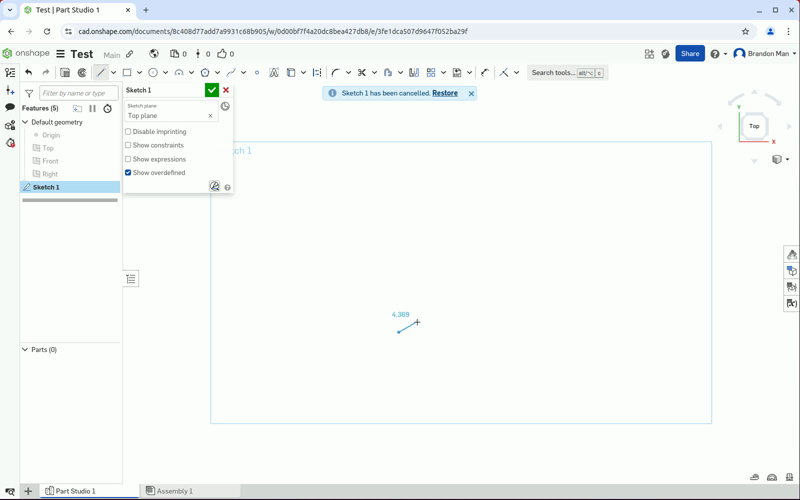
key_down(shift)
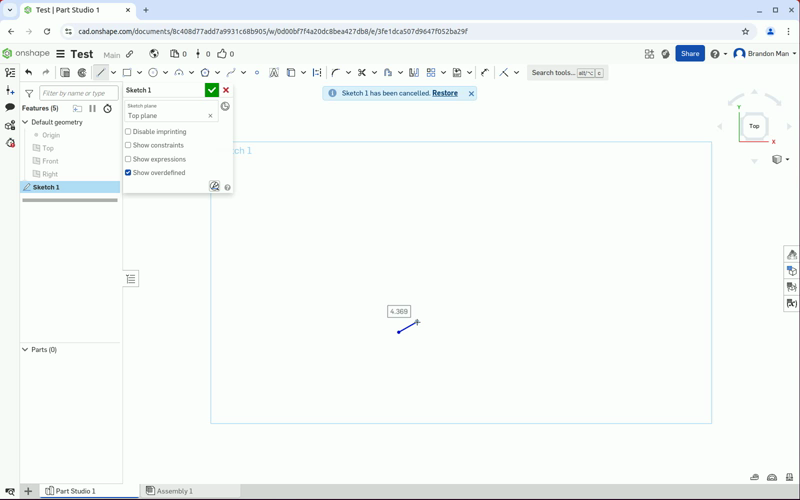
mouse_move(447, 321)
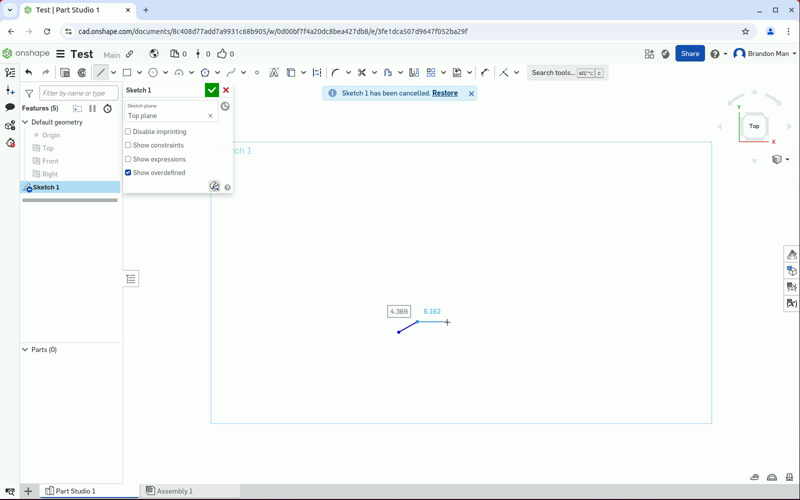
mouse_move(417, 345)
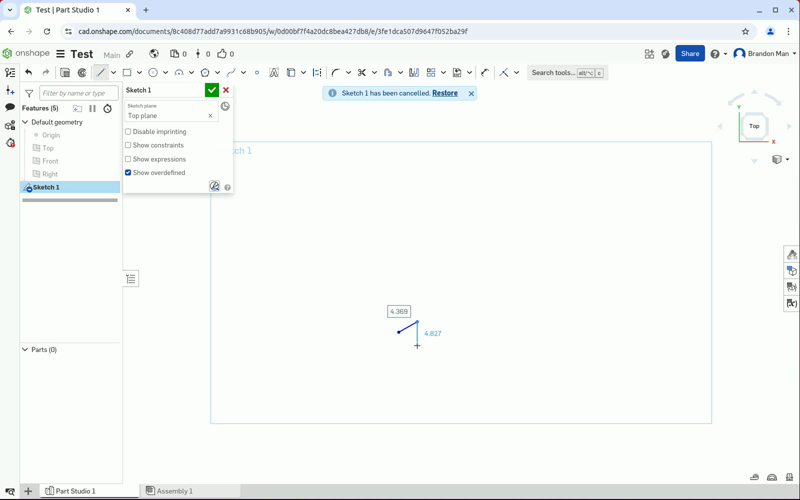
click(417, 345)
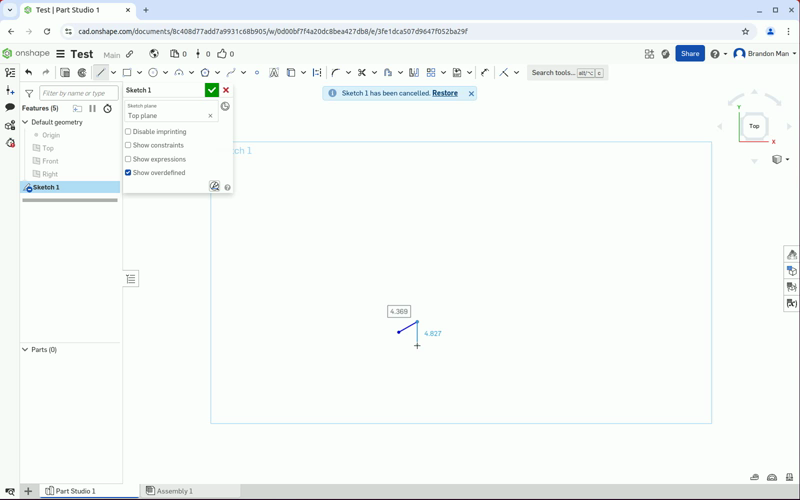
key_up(shift)
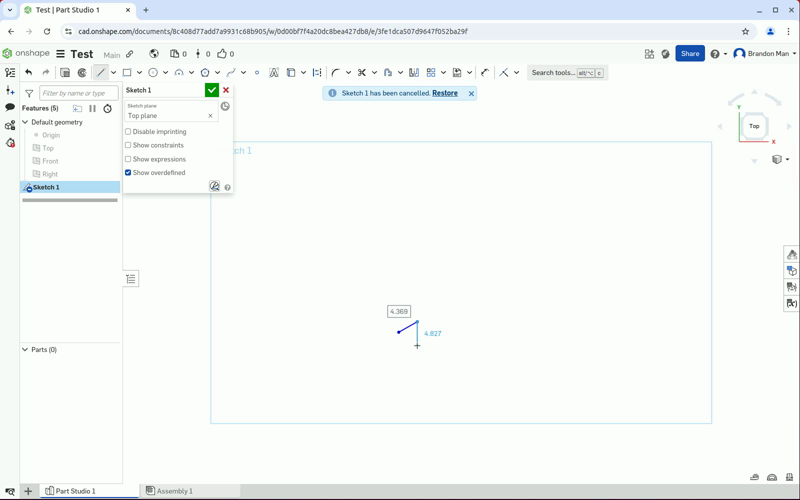
key_down(shift)
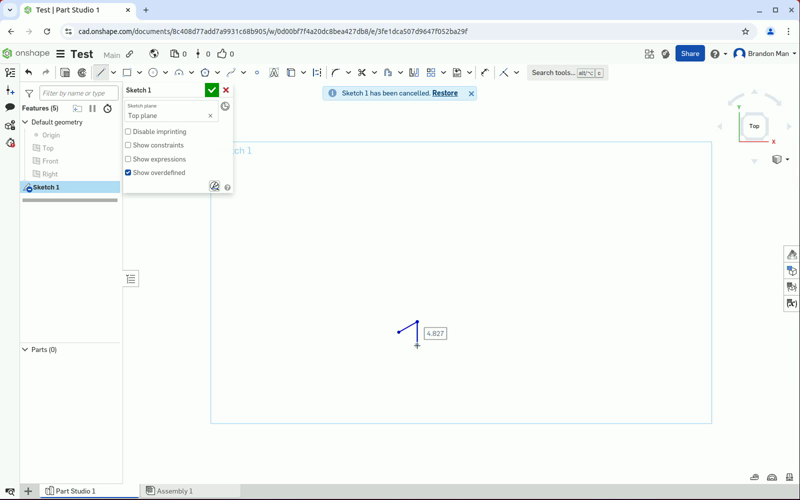
mouse_move(523, 345)
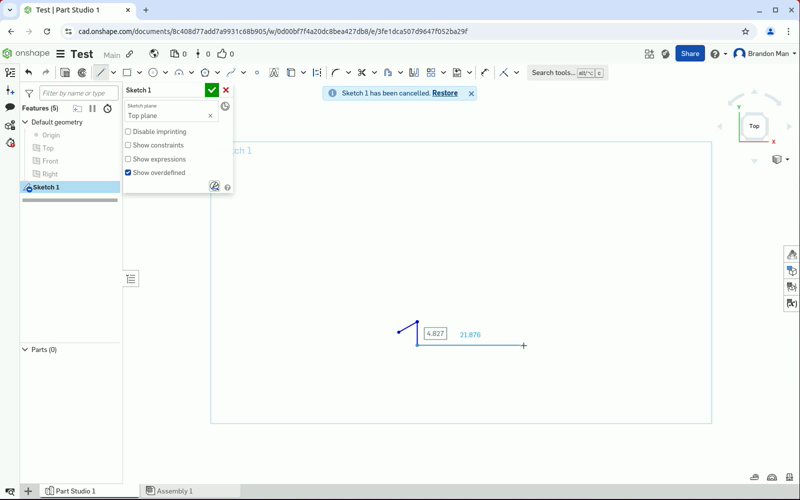
click(523, 345)
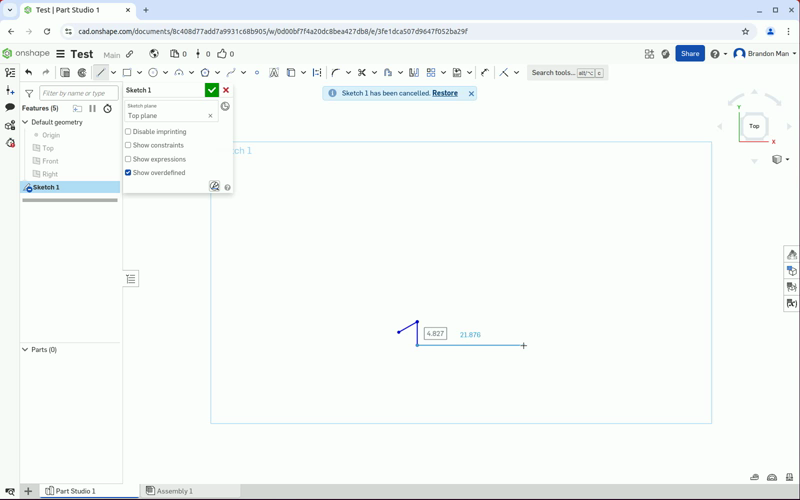
key_up(shift)
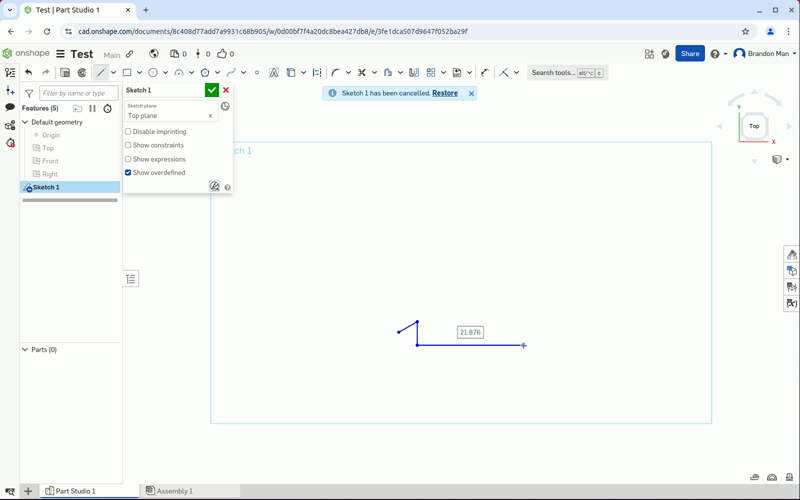
key_down(shift)
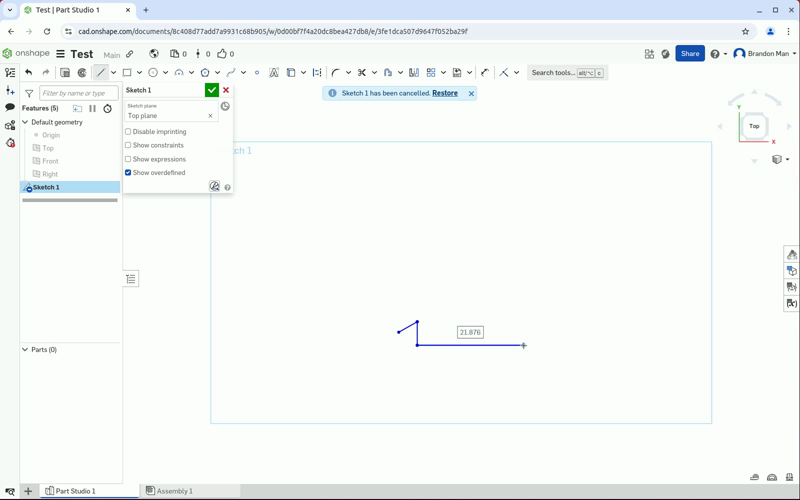
mouse_move(523, 238)
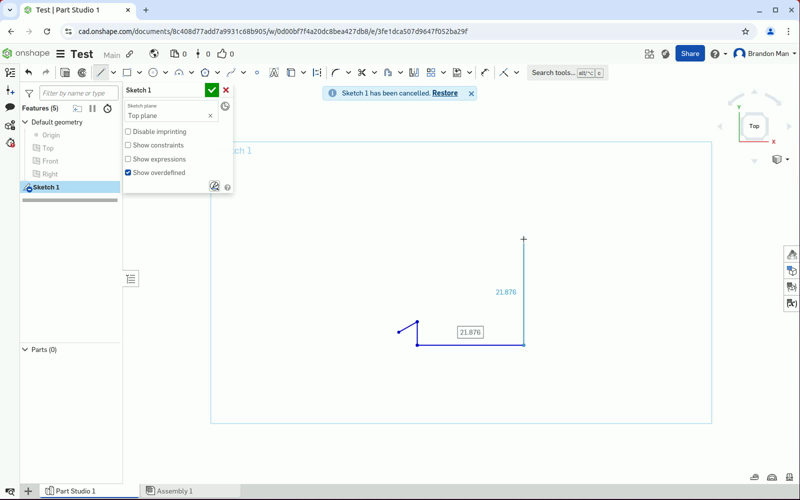
click(523, 238)
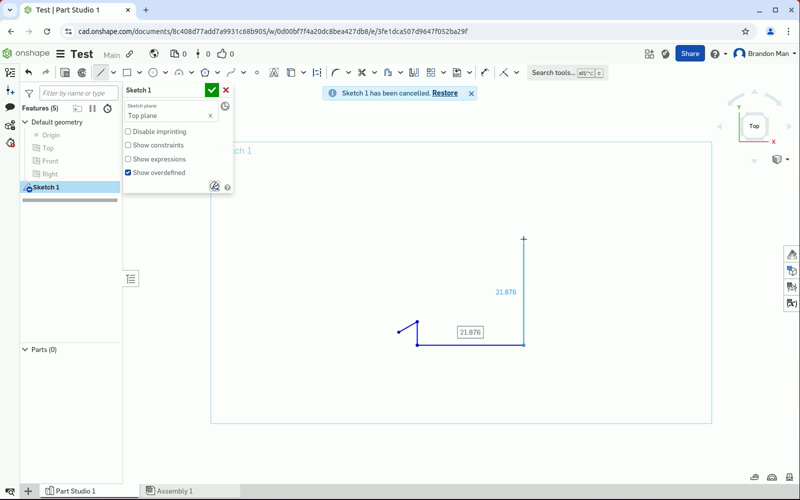
key_up(shift)
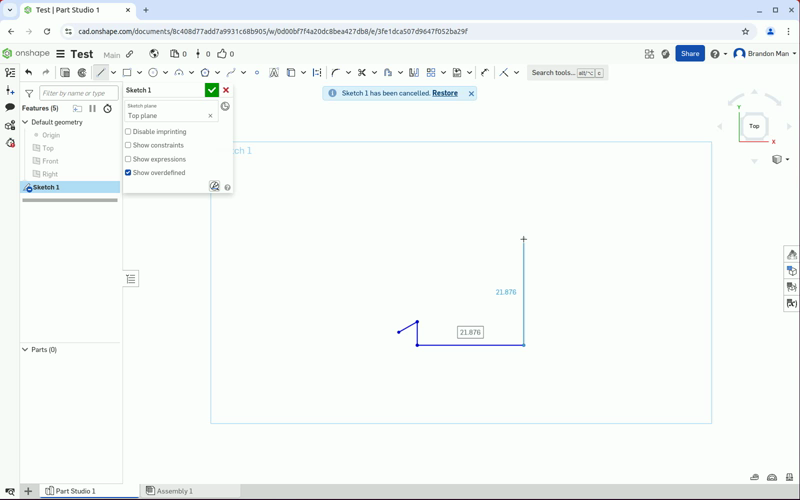
key_down(shift)
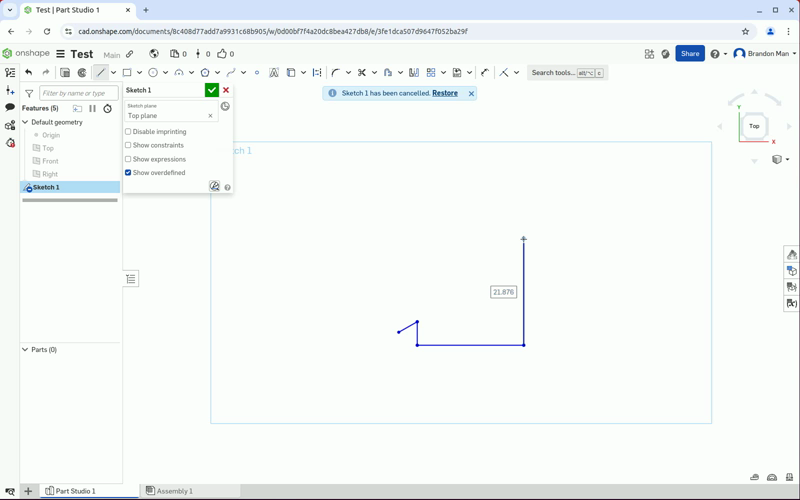
mouse_move(553, 238)
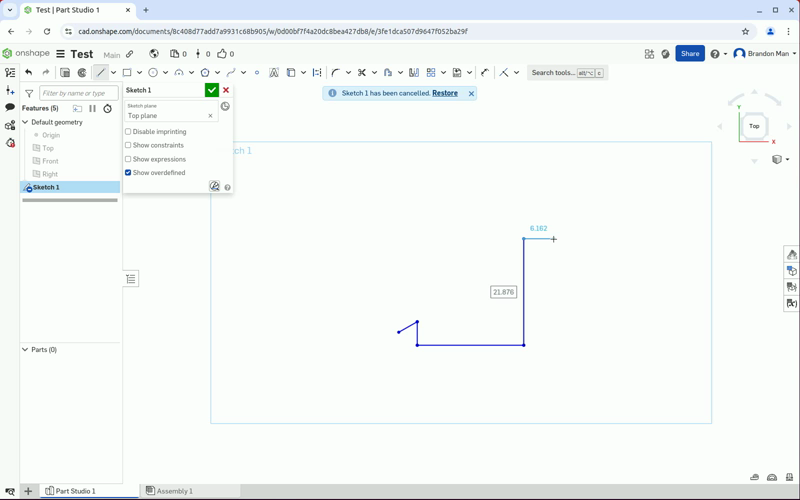
mouse_move(500, 238)
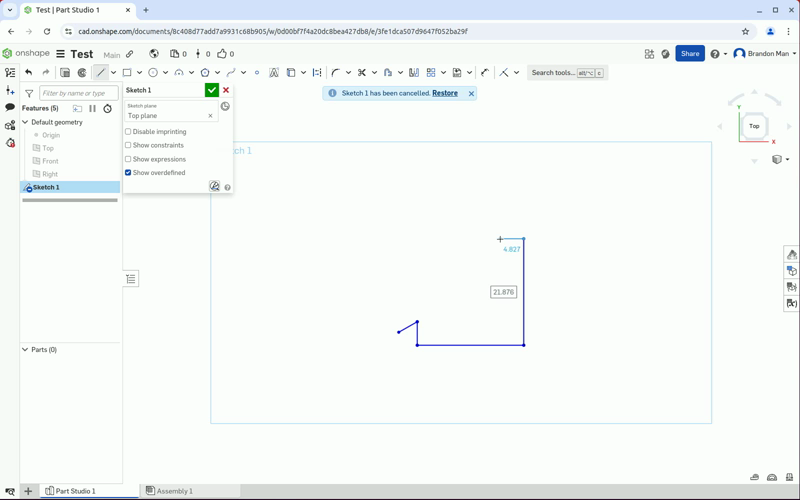
click(500, 238)
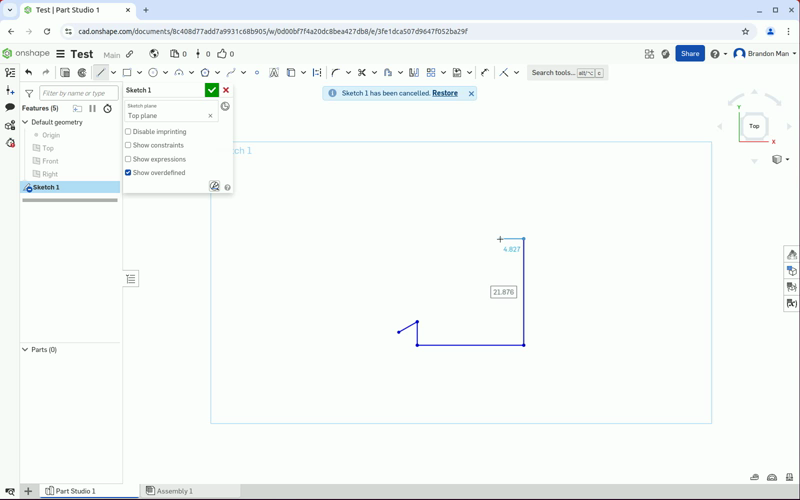
key_up(shift)
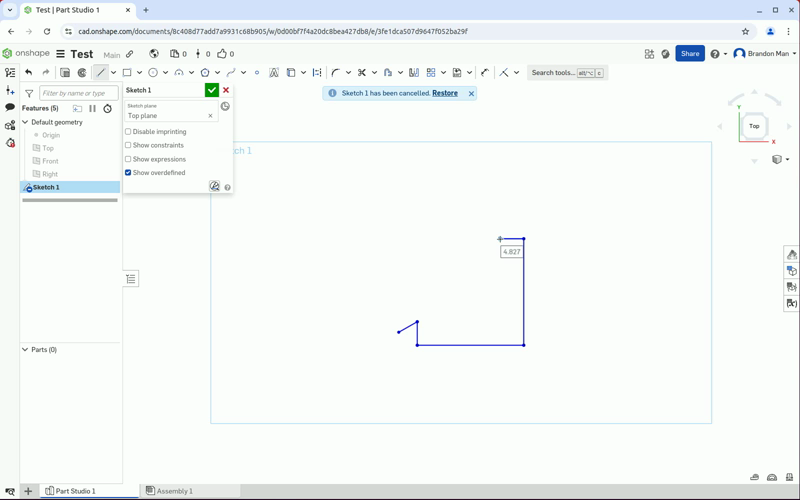
key_down(shift)
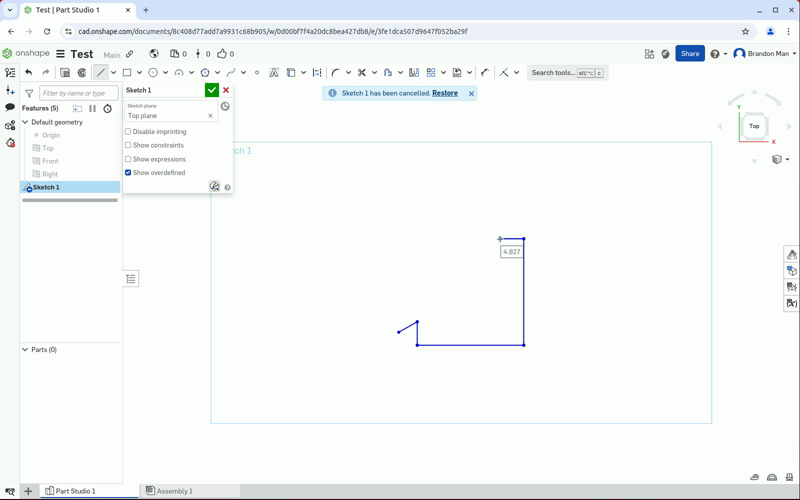
mouse_move(530, 238)
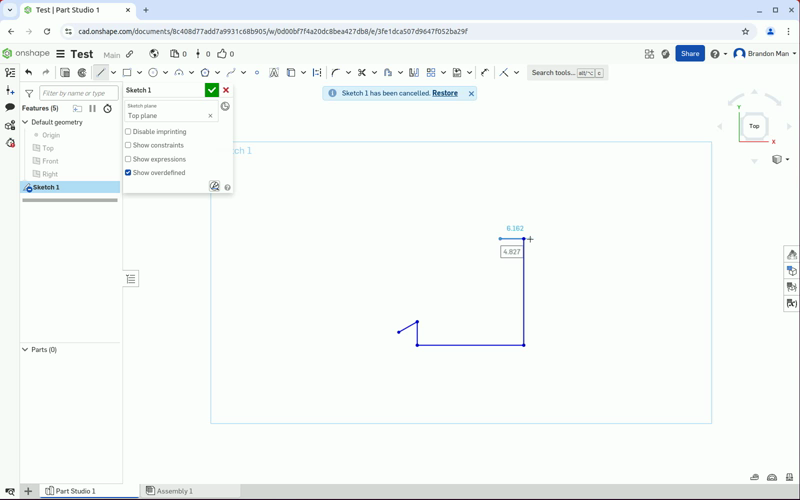
mouse_move(510, 219)
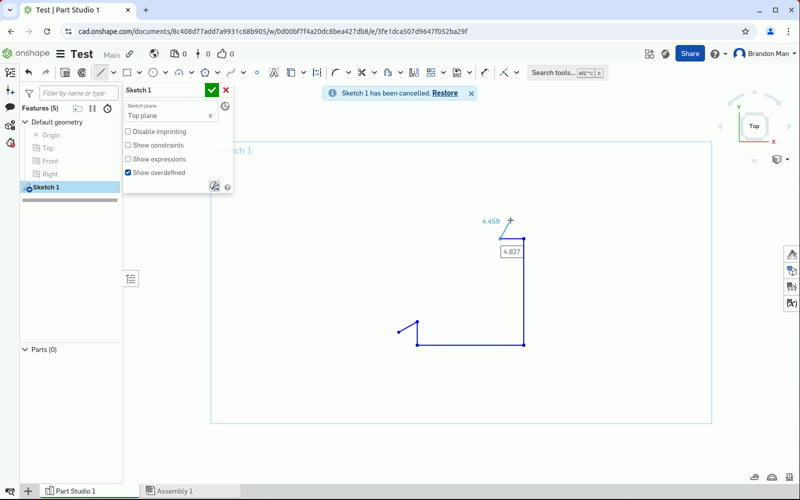
click(510, 219)
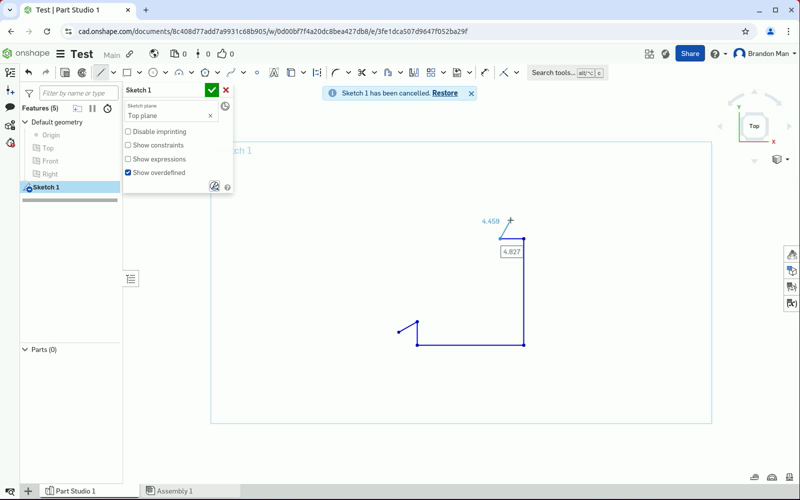
key_up(shift)
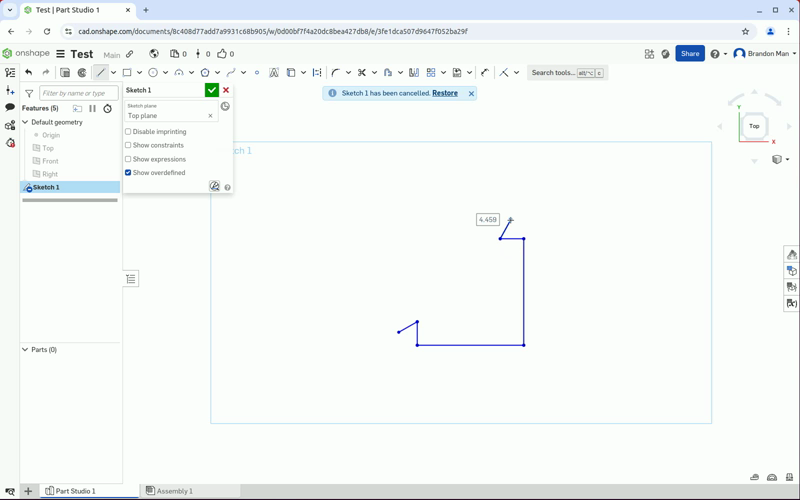
key_down(shift)
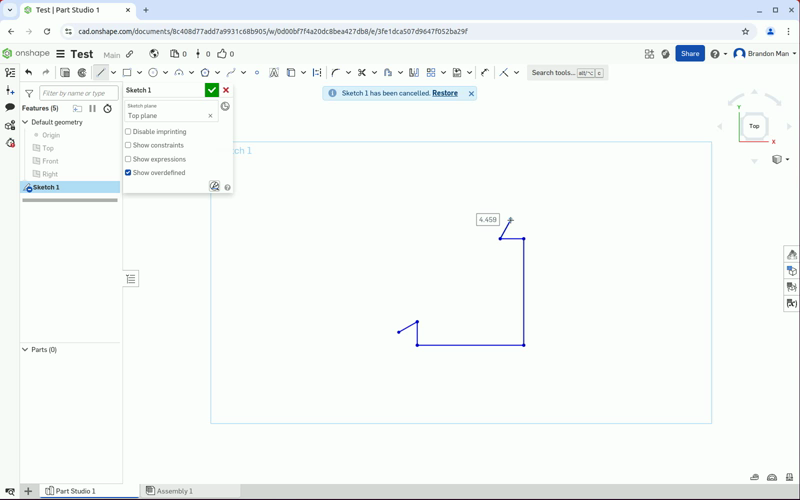
mouse_move(429, 219)
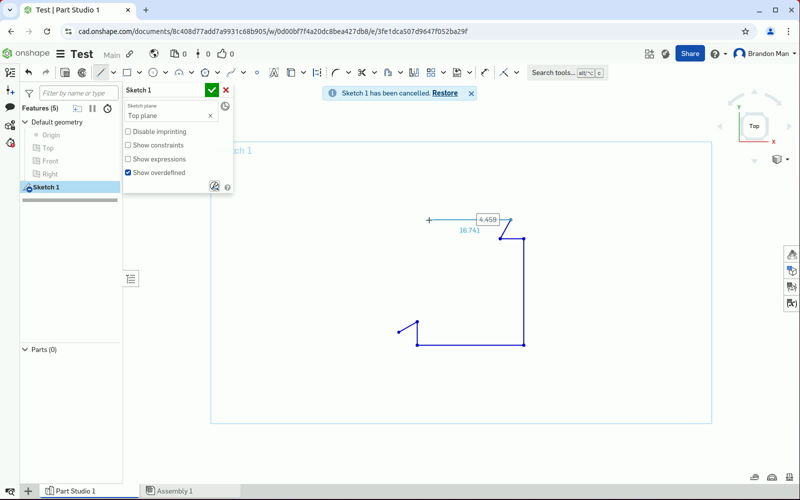
click(429, 219)
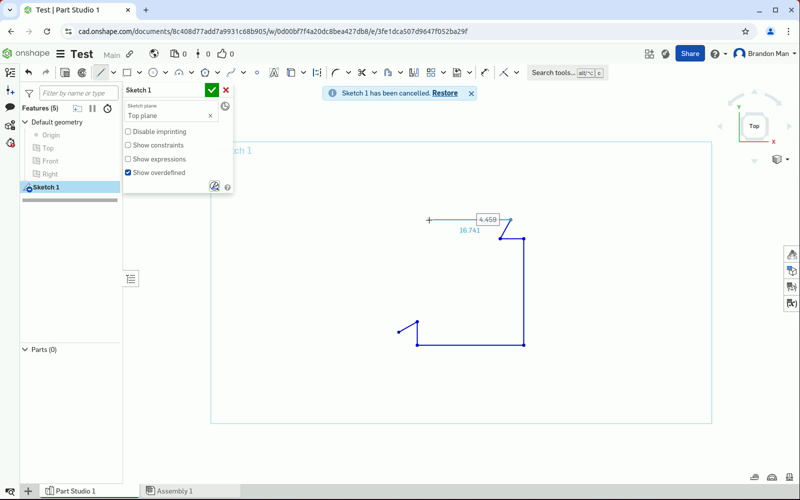
key_up(shift)
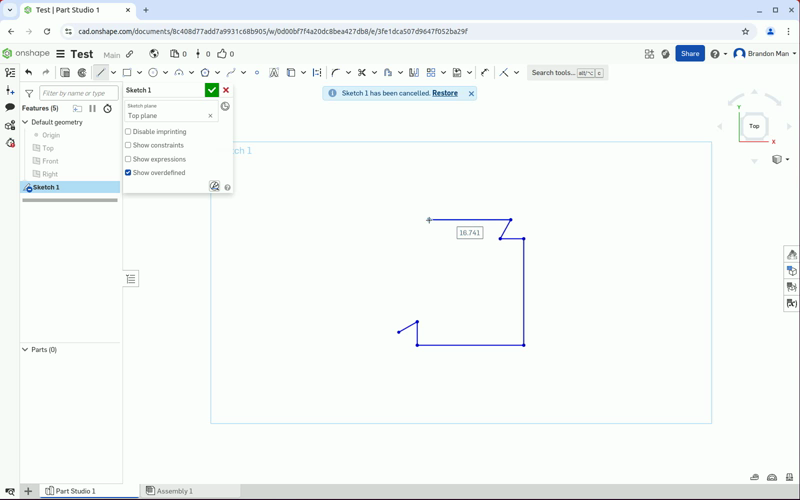
key_down(shift)
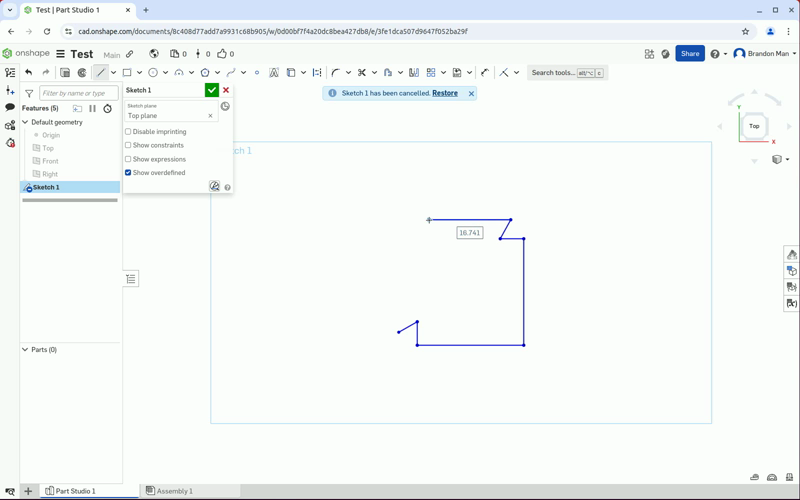
mouse_move(459, 219)
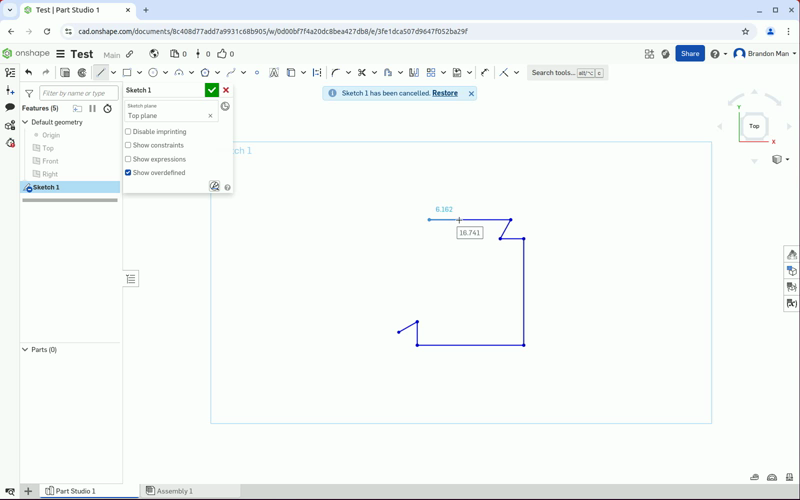
mouse_move(439, 238)
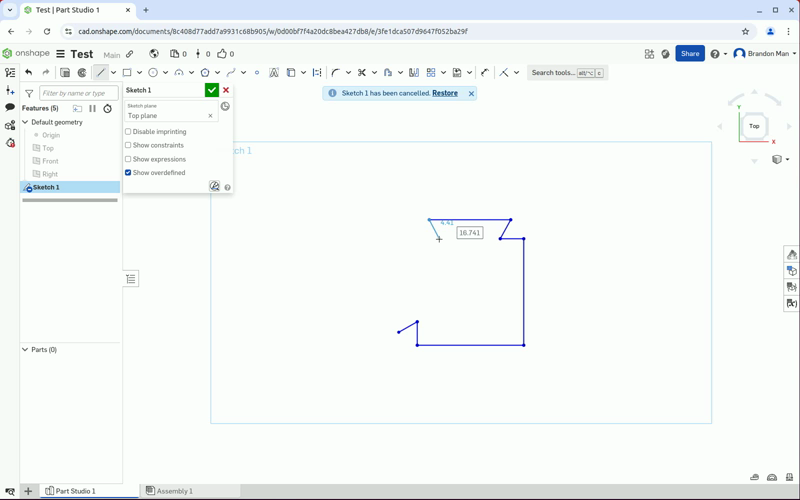
click(439, 238)
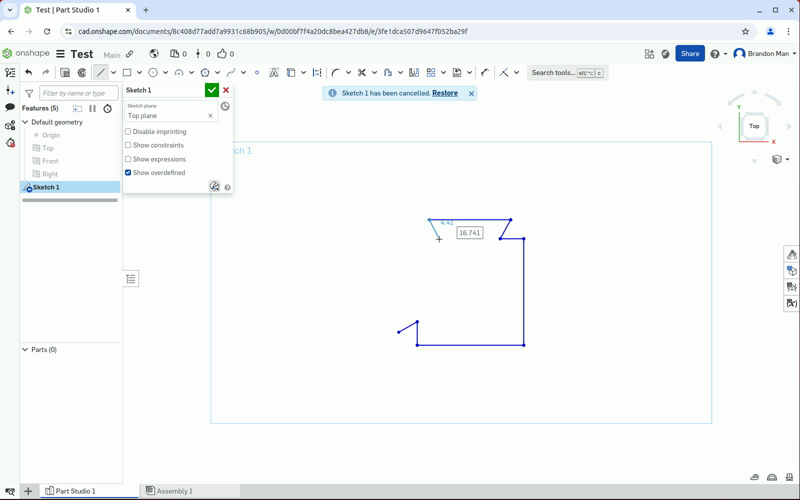
key_up(shift)
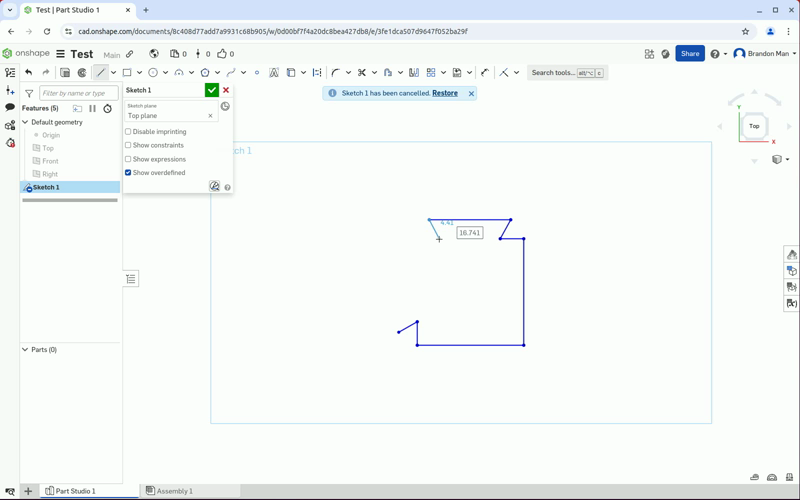
key_down(shift)
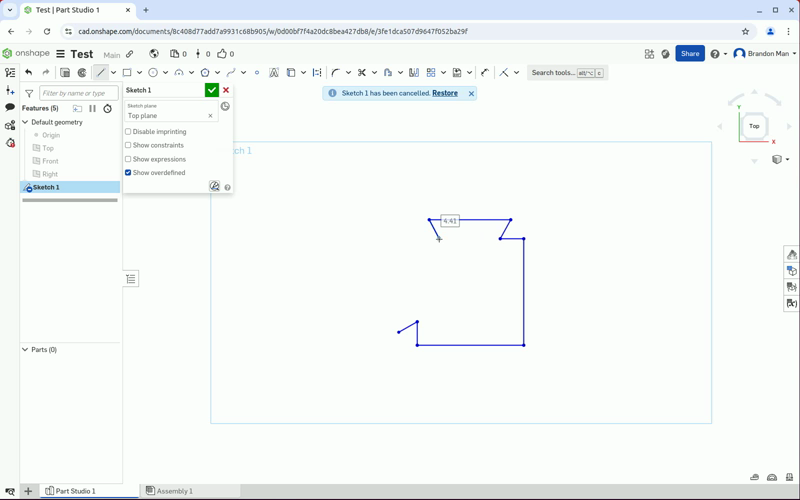
mouse_move(469, 238)
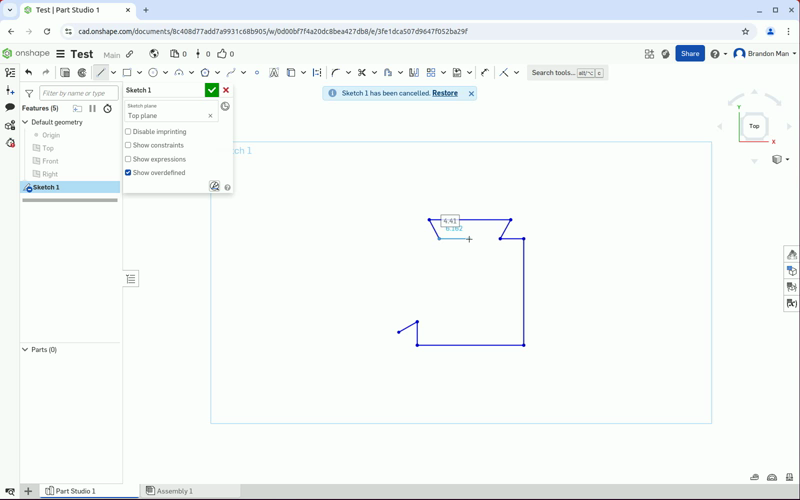
mouse_move(417, 238)
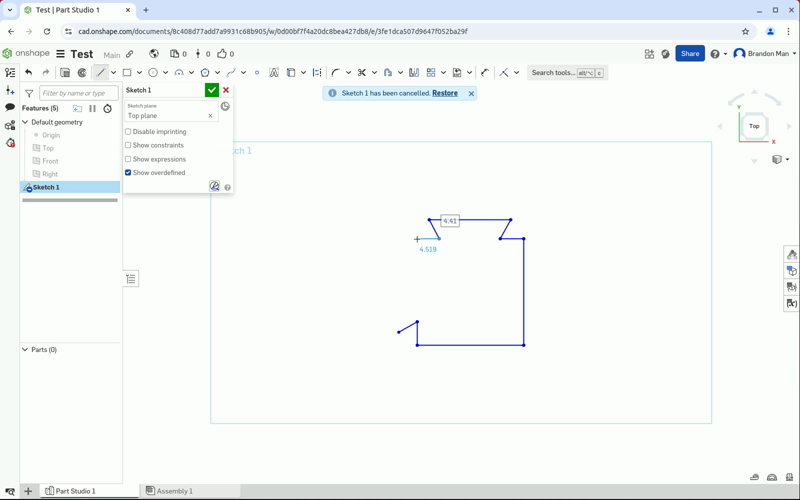
click(417, 238)
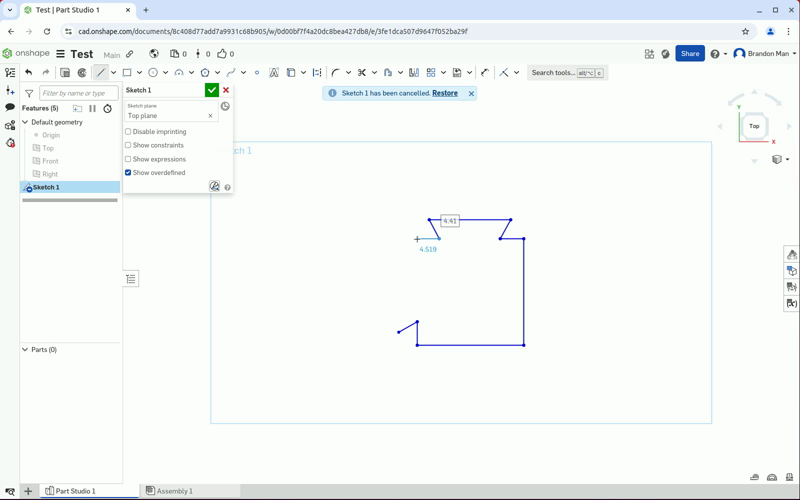
key_up(shift)
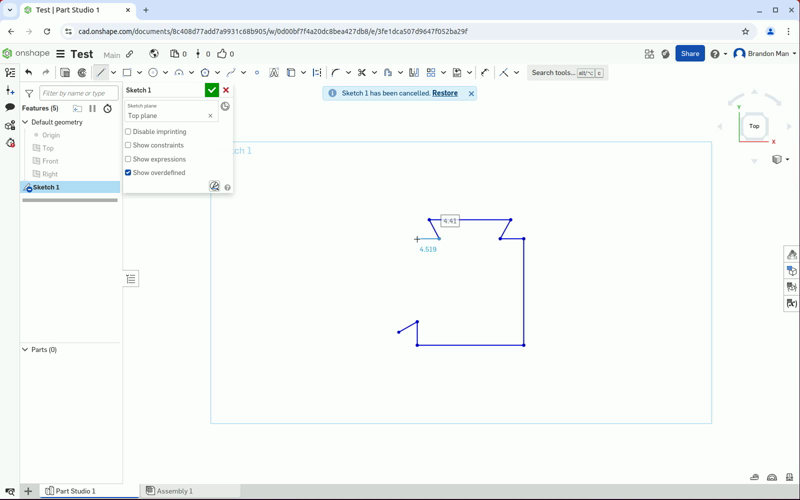
key_down(shift)
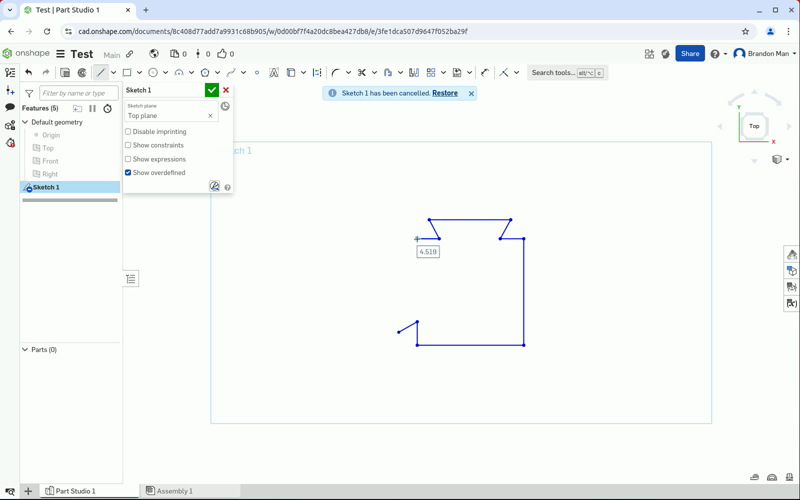
mouse_move(447, 238)
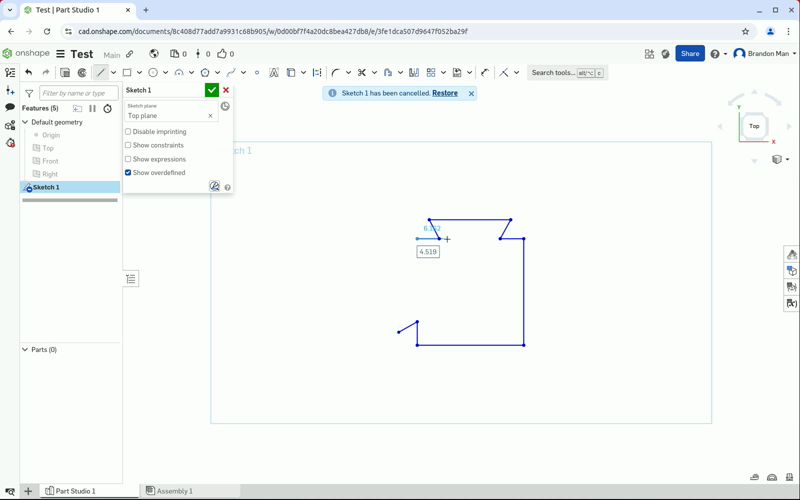
mouse_move(417, 261)
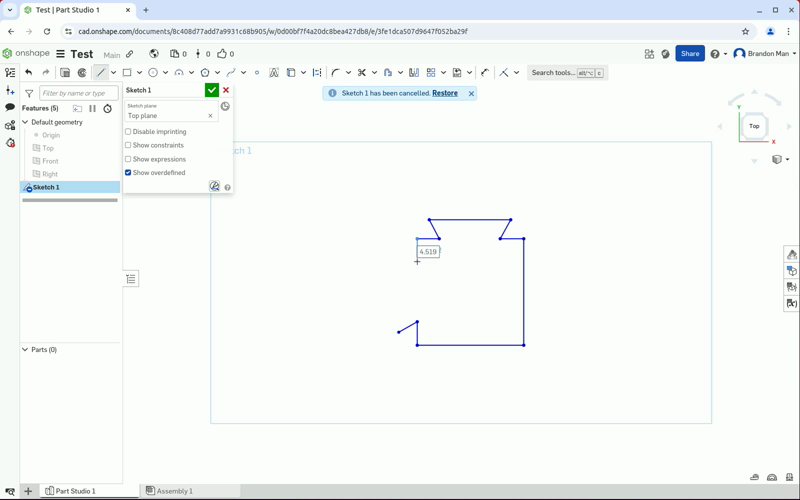
click(417, 261)
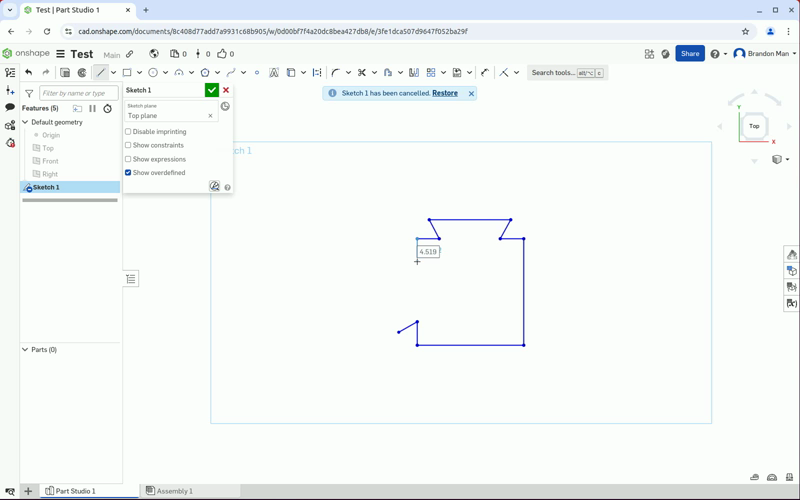
key_up(shift)
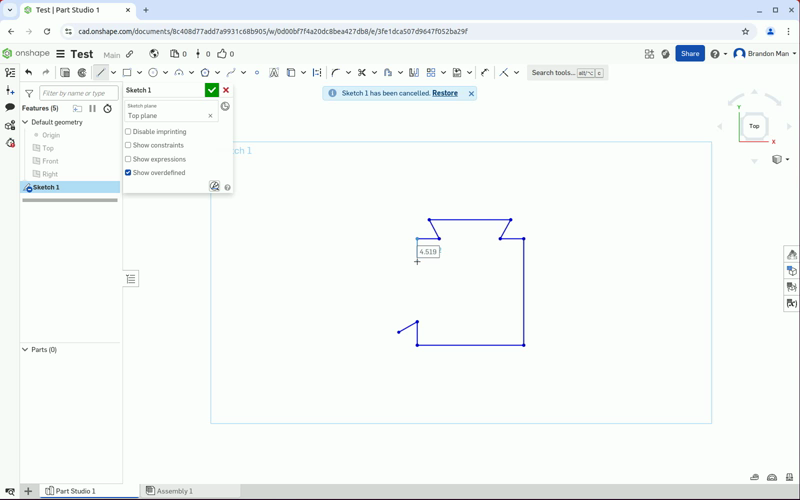
key_down(shift)
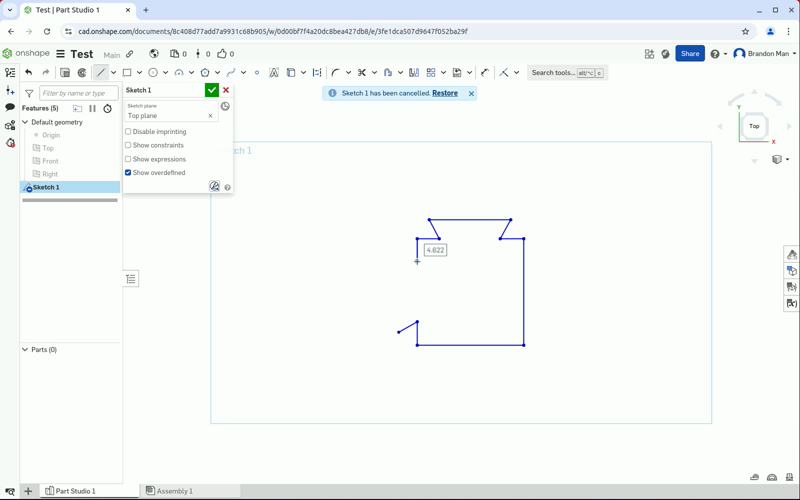
mouse_move(447, 261)
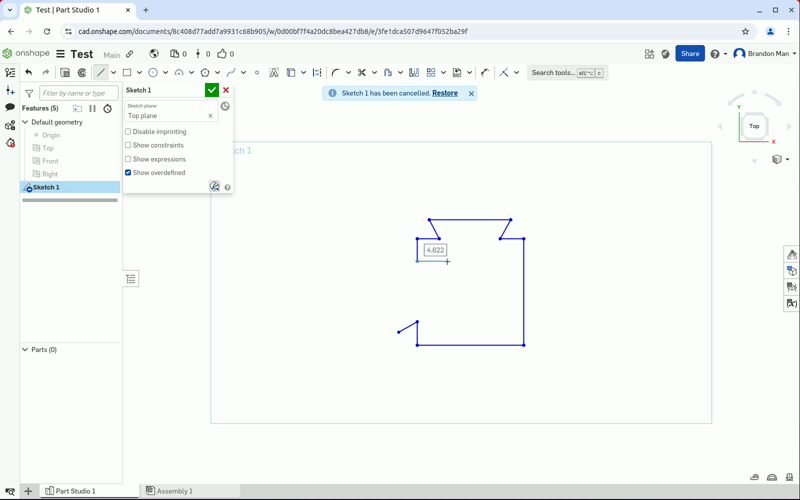
mouse_move(398, 250)
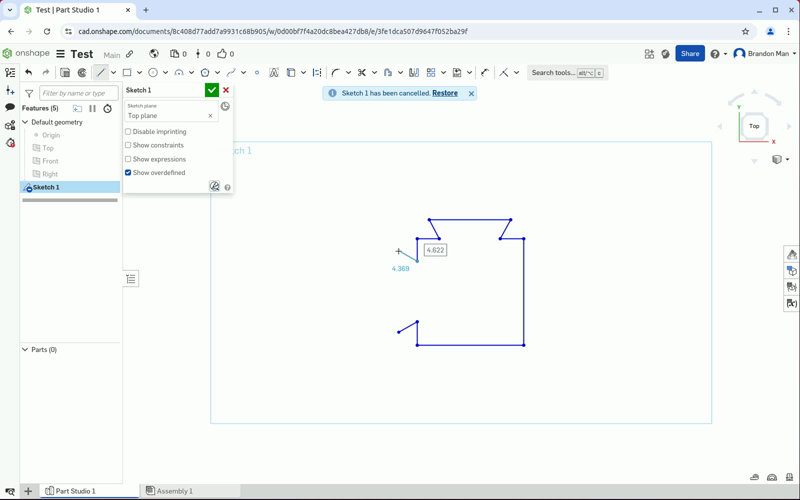
click(398, 250)
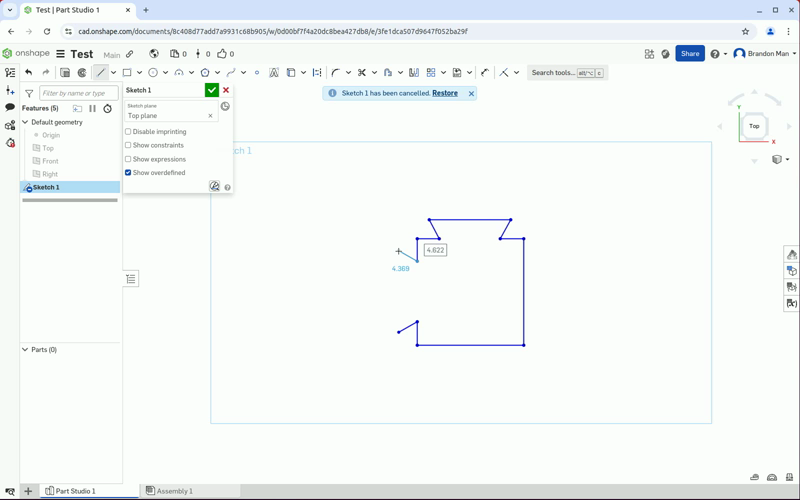
key_up(shift)
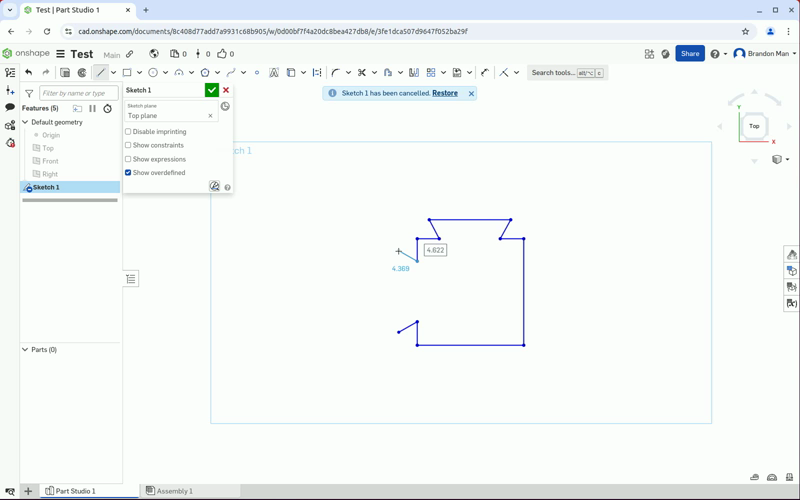
key_down(shift)
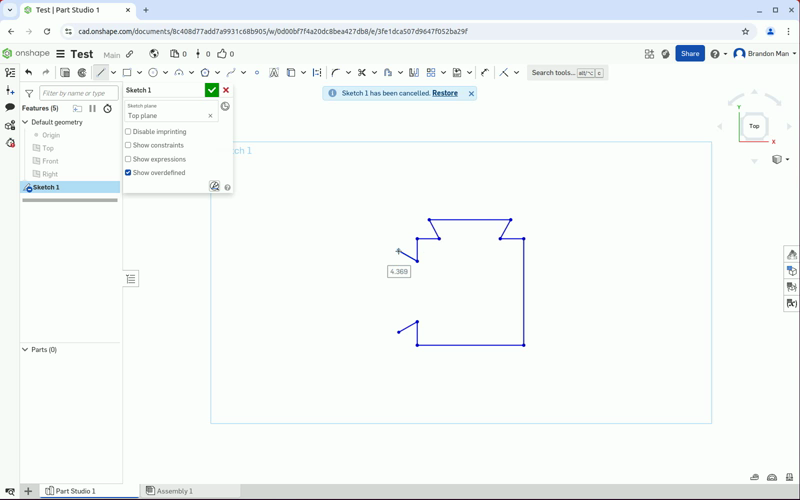
mouse_move(398, 332)
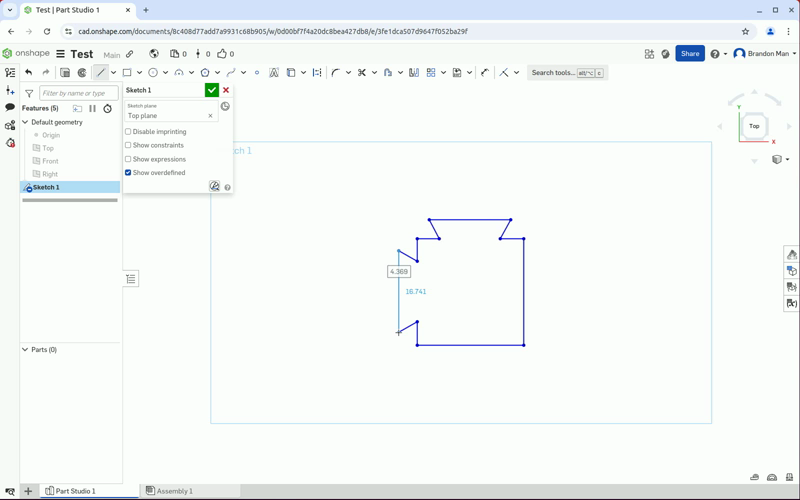
key_up(shift)
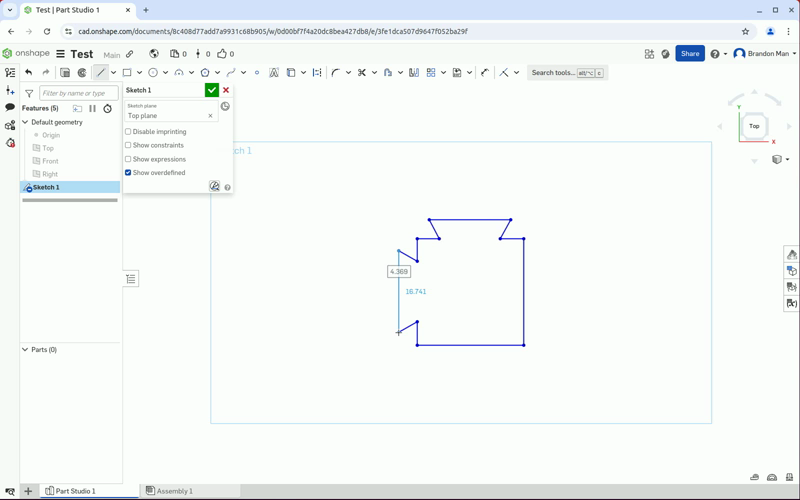
click(398, 332)
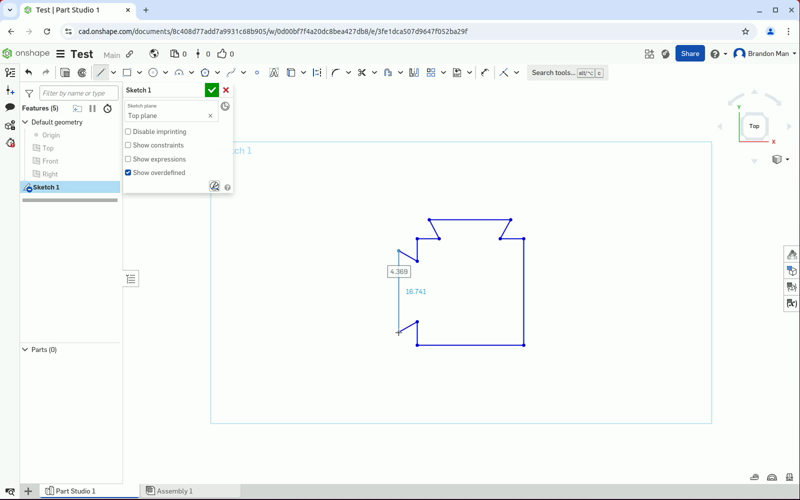
key(esc)
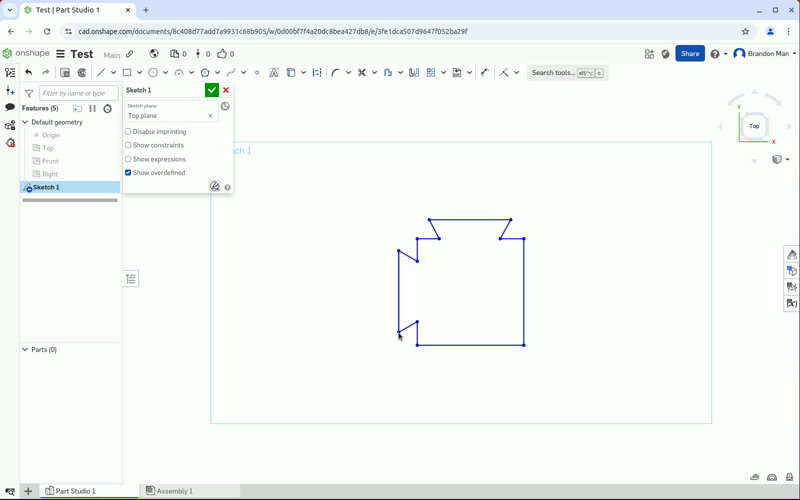
key(c)
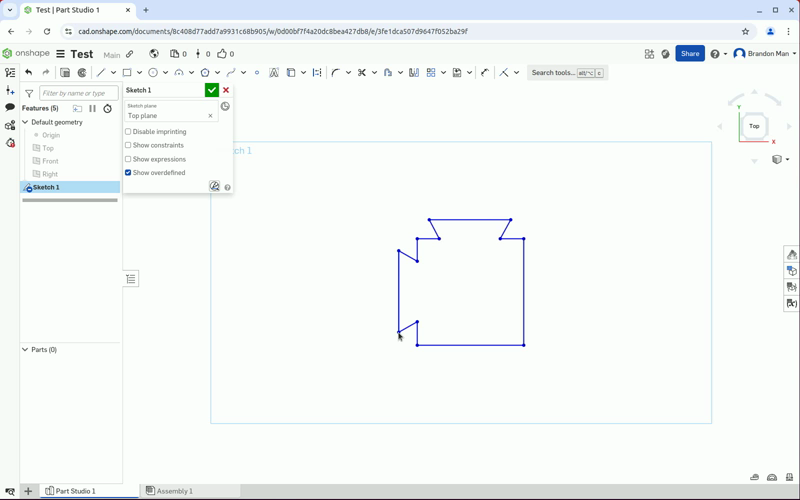
key_down(shift)
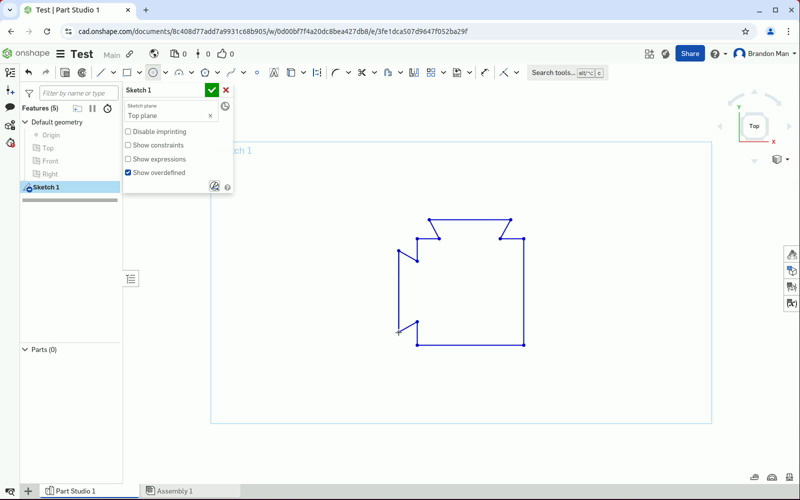
mouse_move(461, 283)
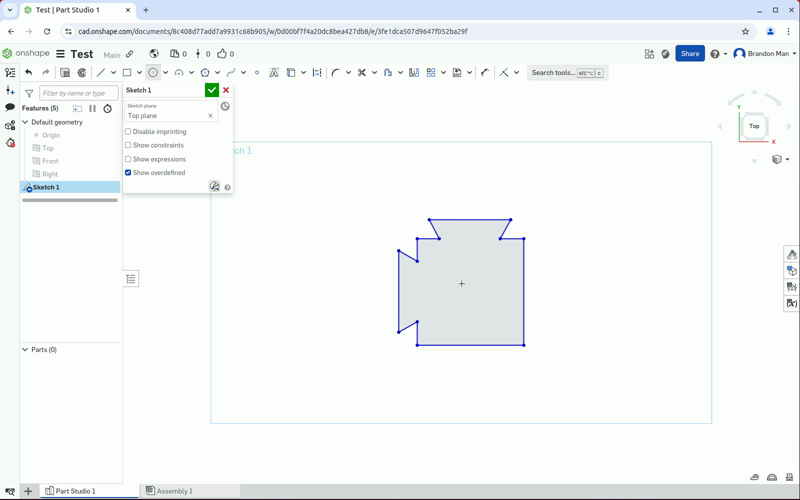
click(461, 283)
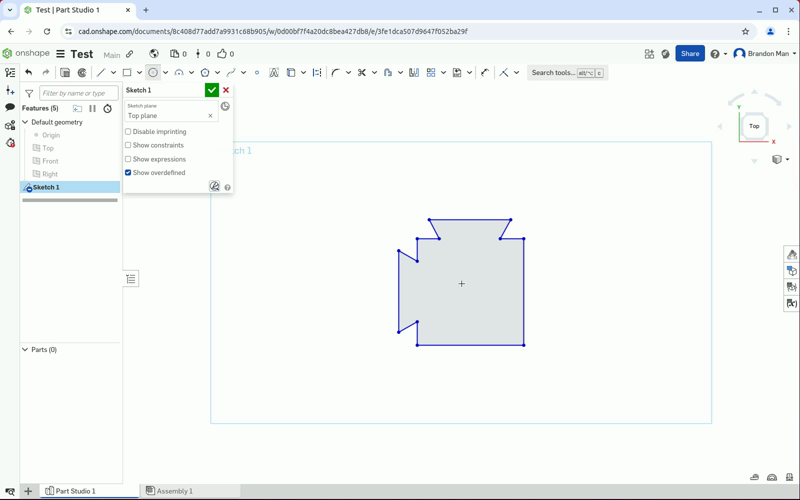
key_up(shift)
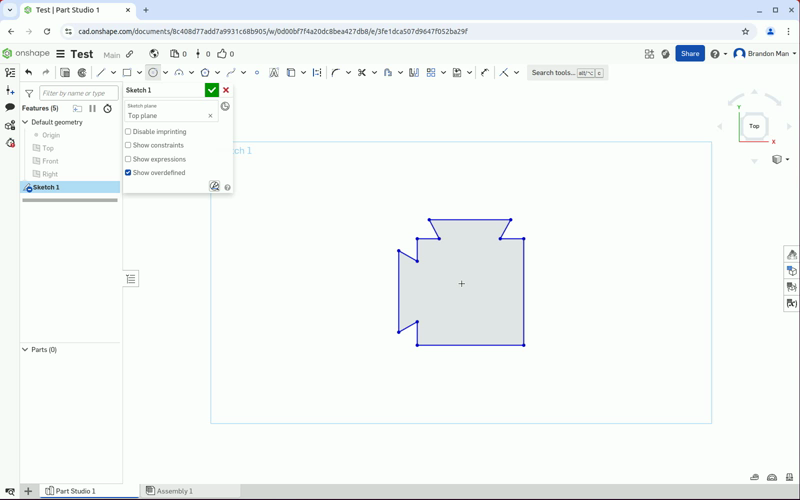
mouse_move(480, 283)
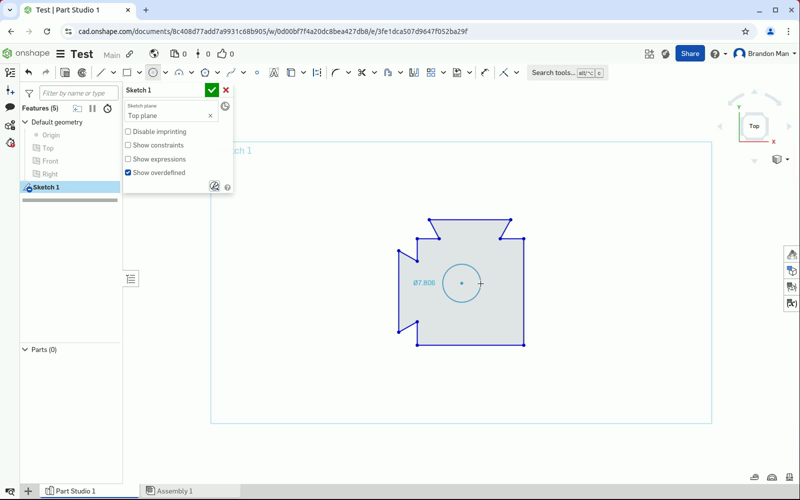
click(480, 283)
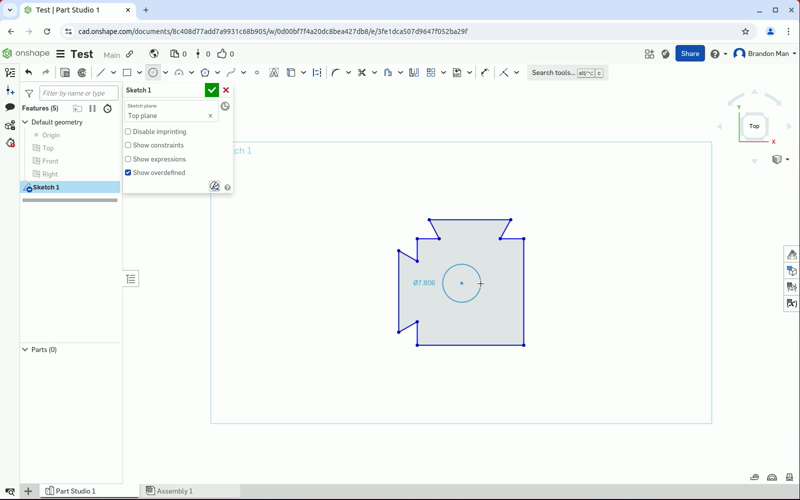
key(esc)
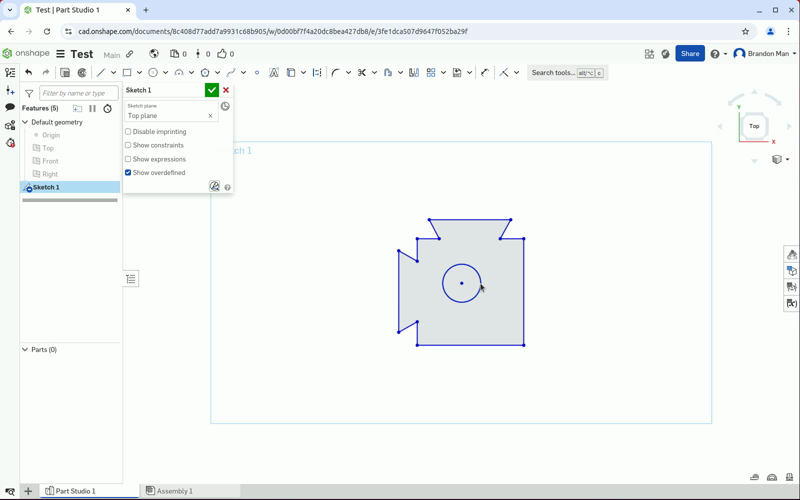
mouse_move(440, 314)
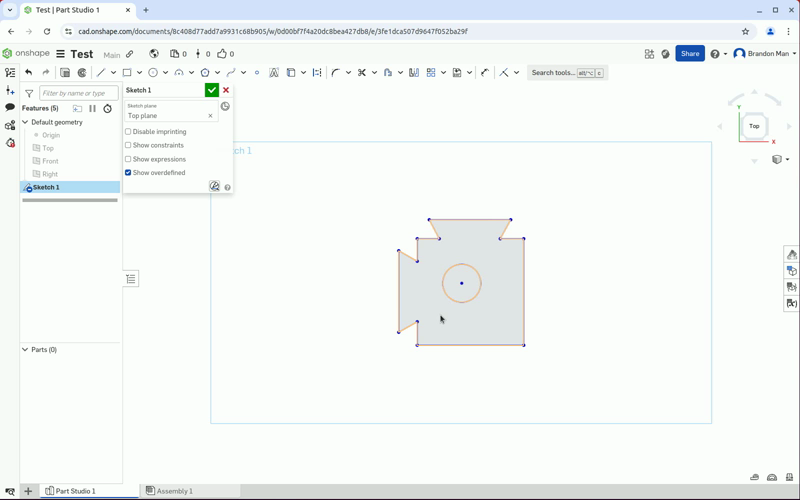
click(440, 314)
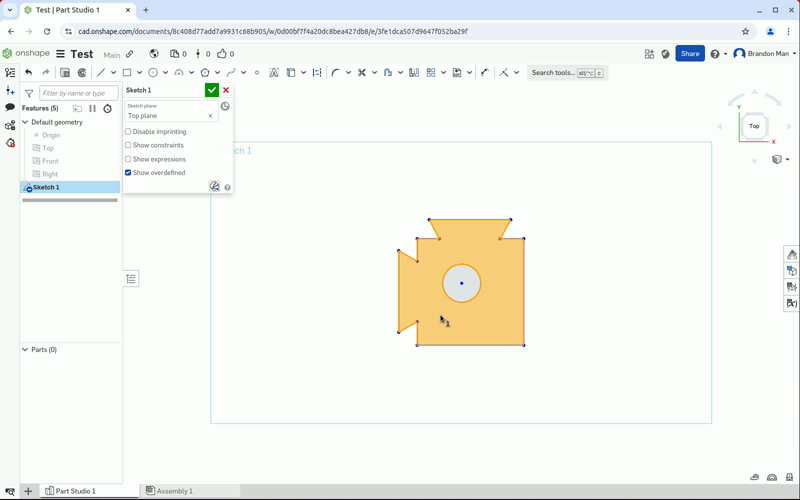
mouse_move(73, 352)
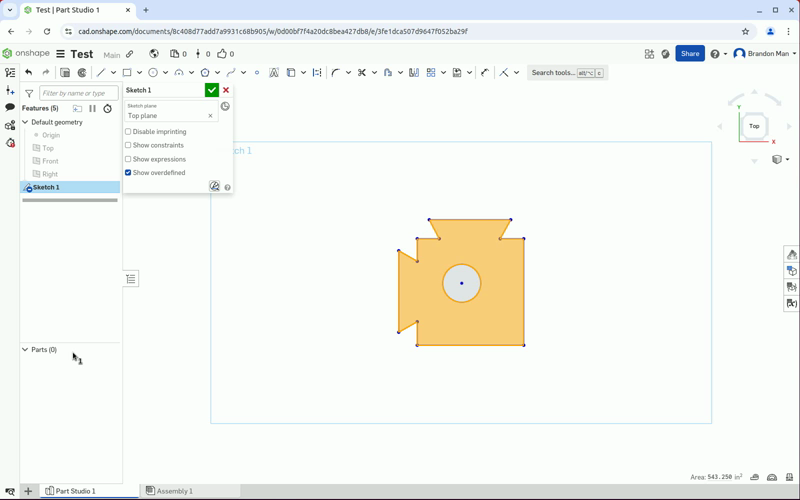
key(shift+y)
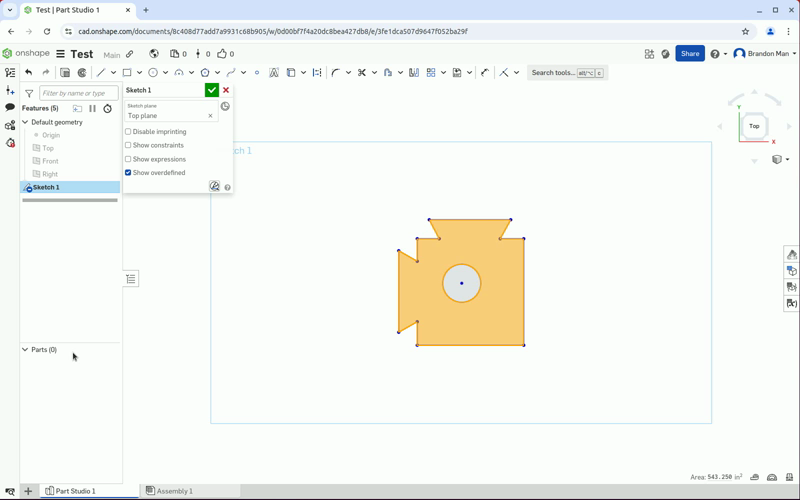
key(shift+e)
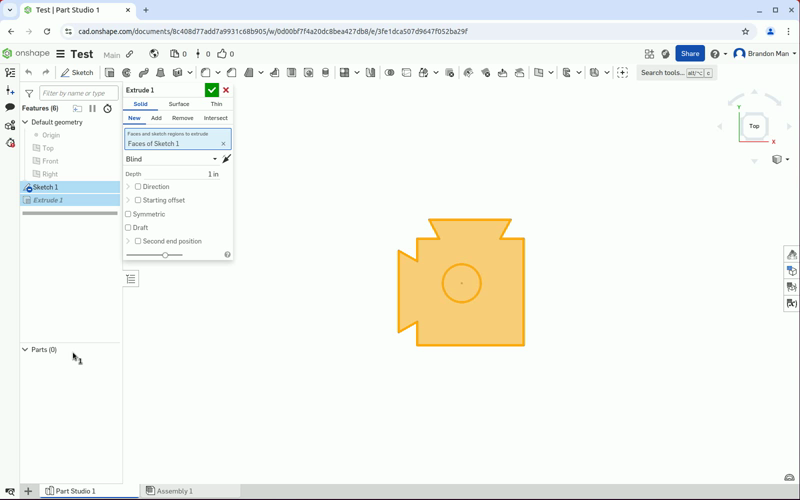
mouse_move(143, 106)
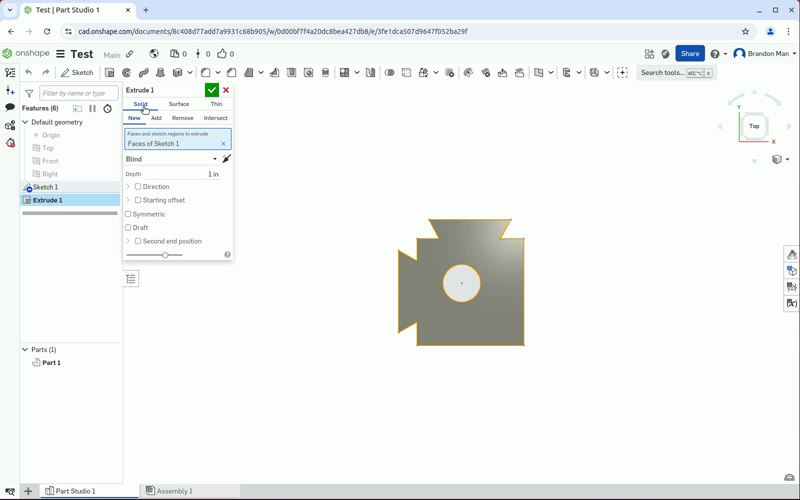
click(143, 106)
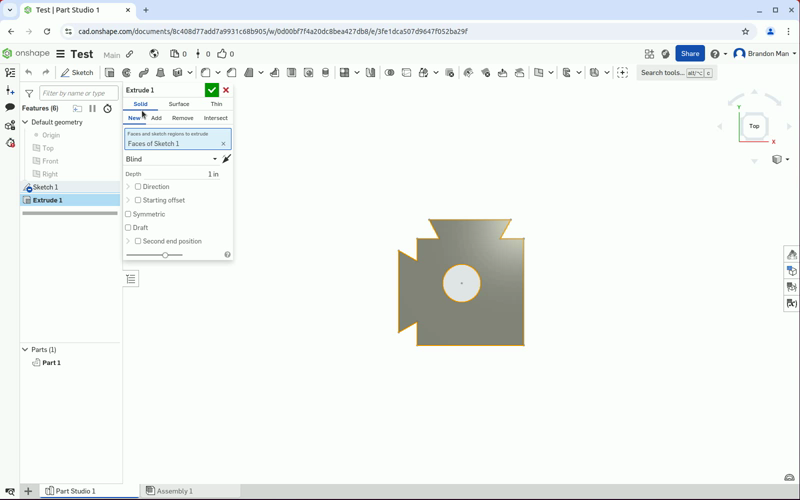
mouse_move(137, 120)
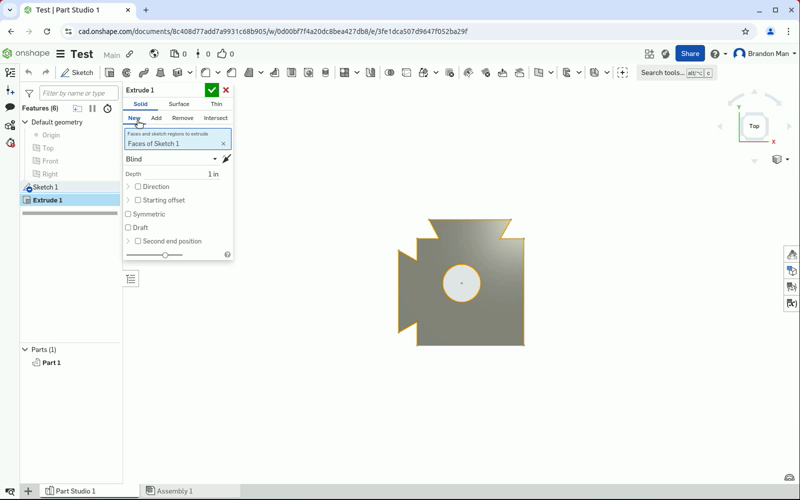
click(137, 120)
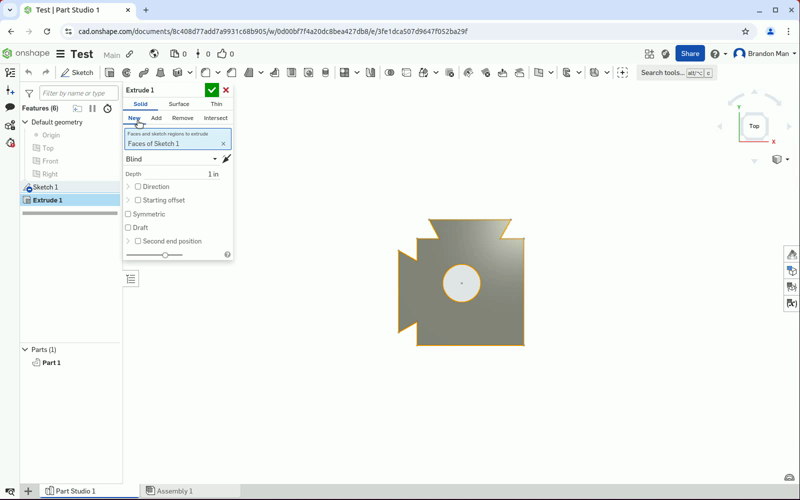
key(tab, 4)
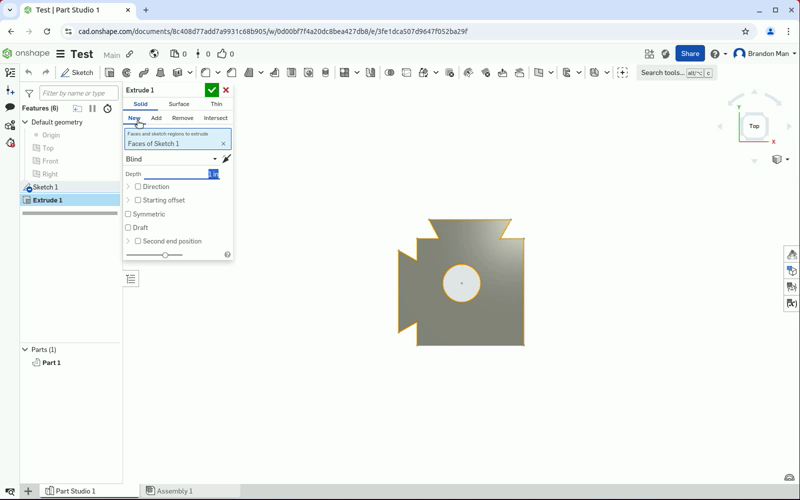
text(23.108)
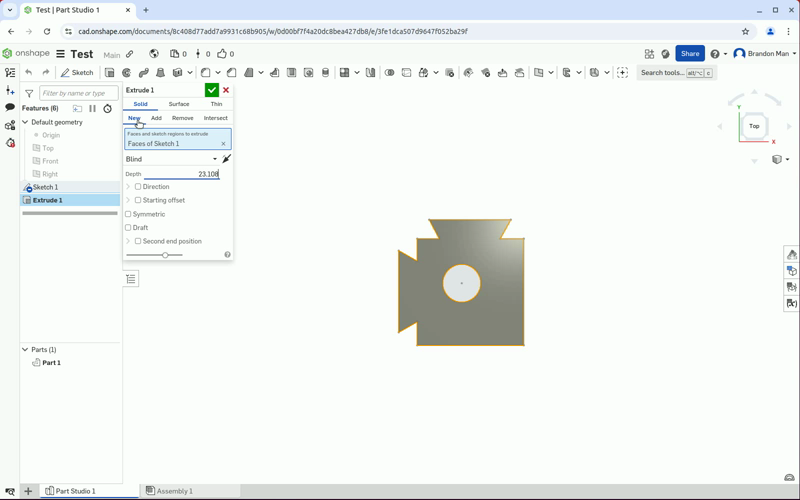
key(enter)
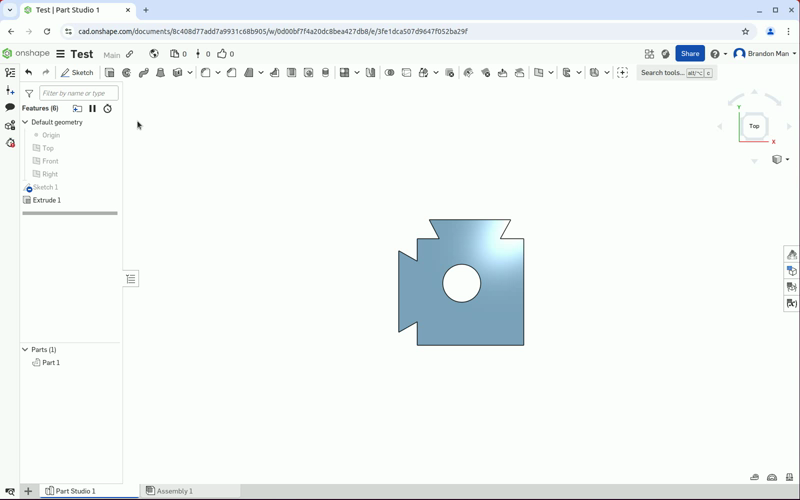
key(shift+h)
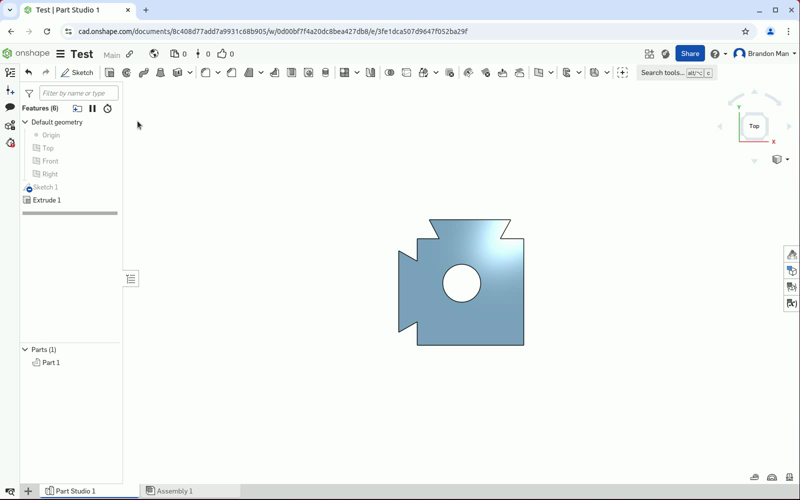
key(shift+h)
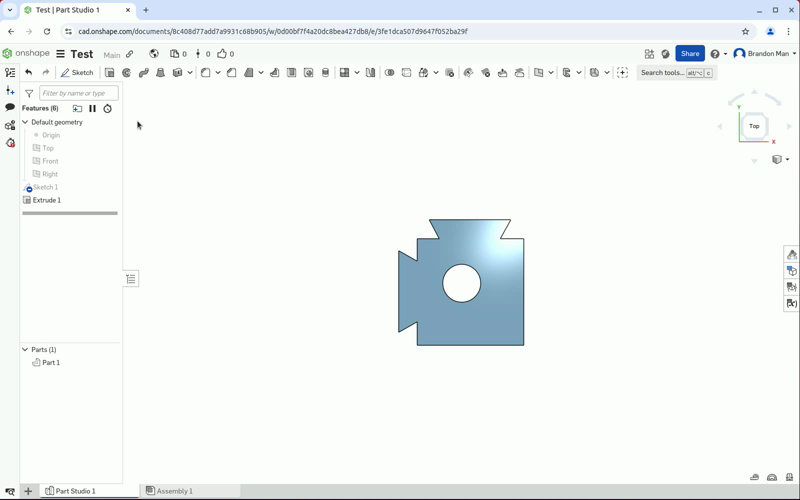
mouse_move(73, 189)
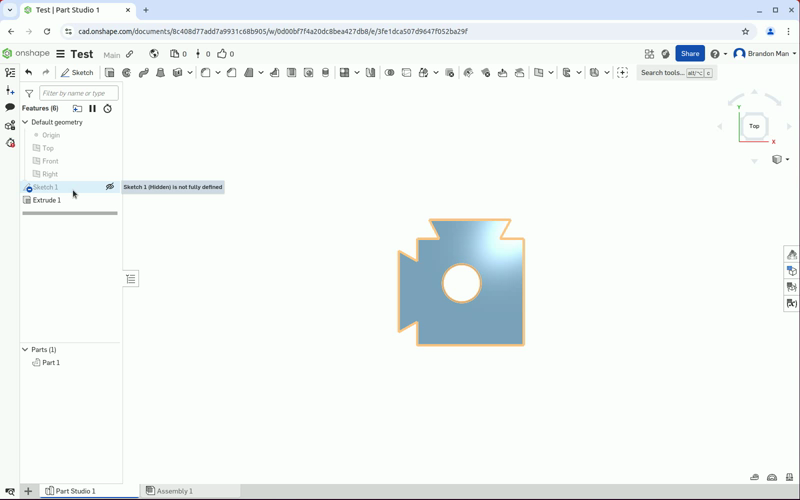
click(73, 189)
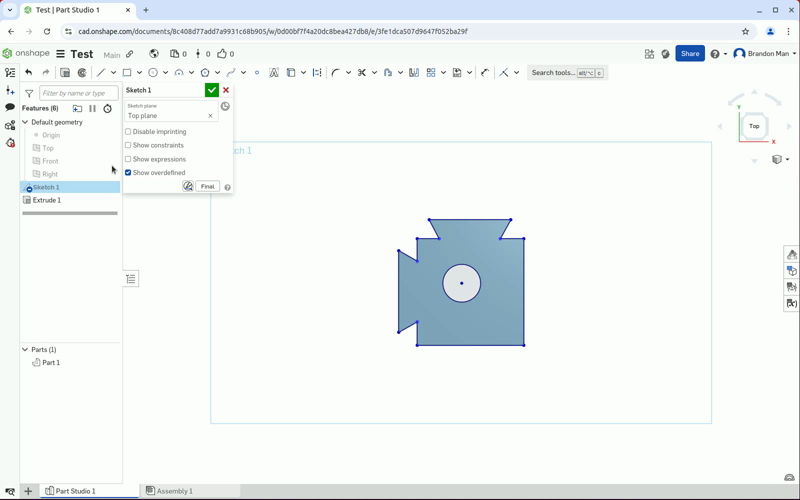
mouse_move(229, 92)
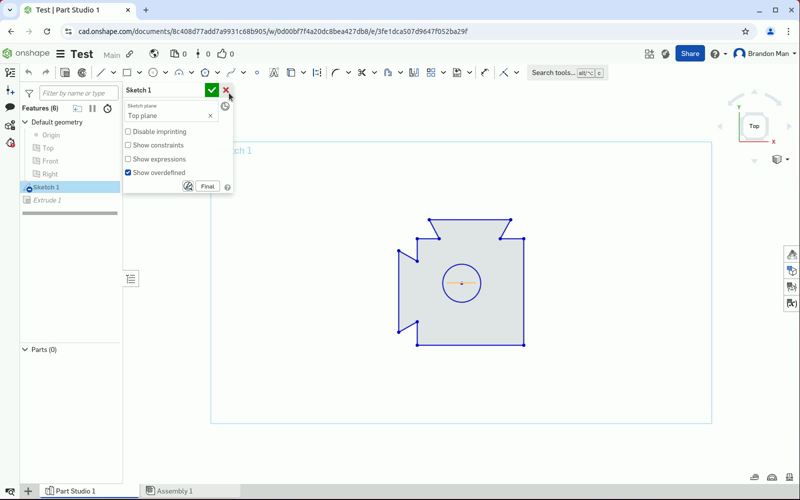
click(229, 92)
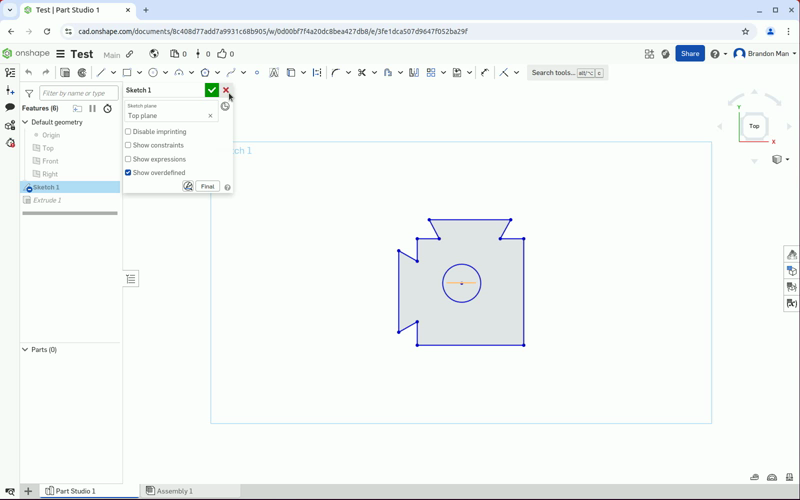
key(shift+s)
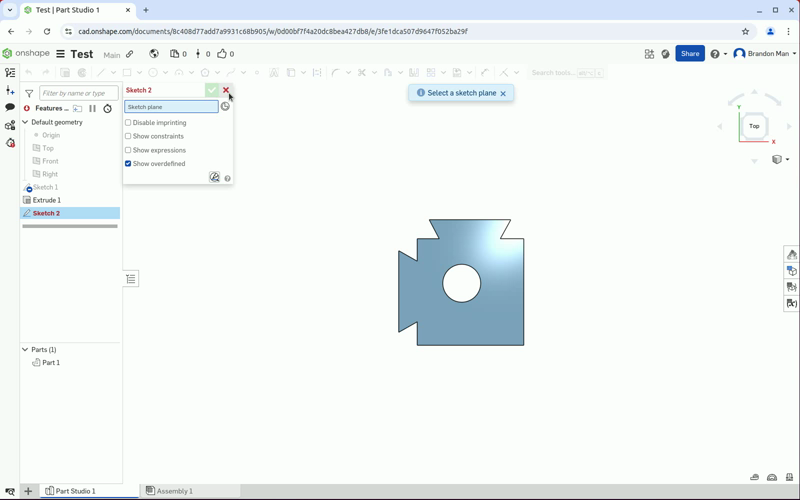
mouse_move(73, 150)
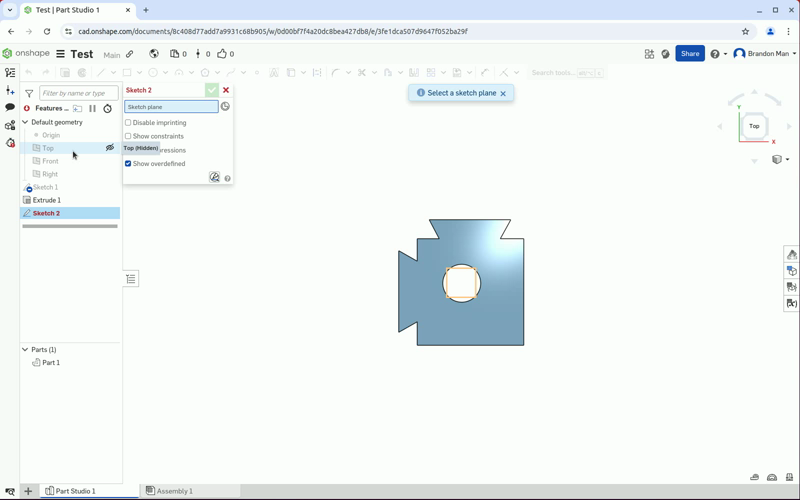
click(73, 150)
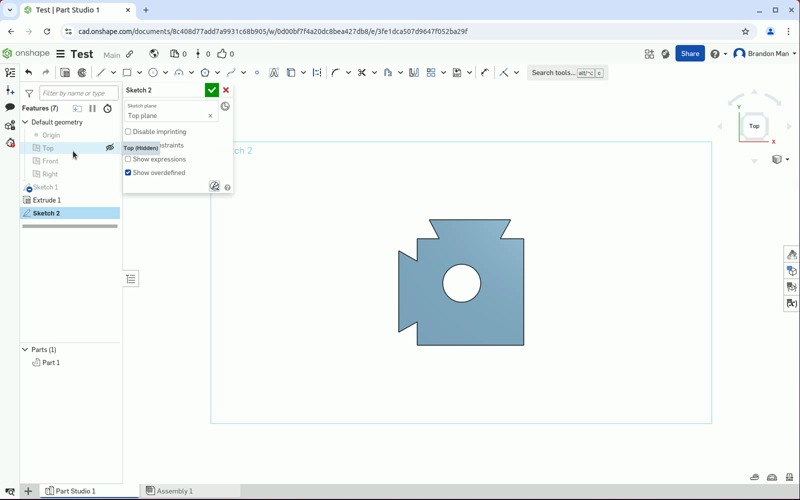
mouse_move(73, 352)
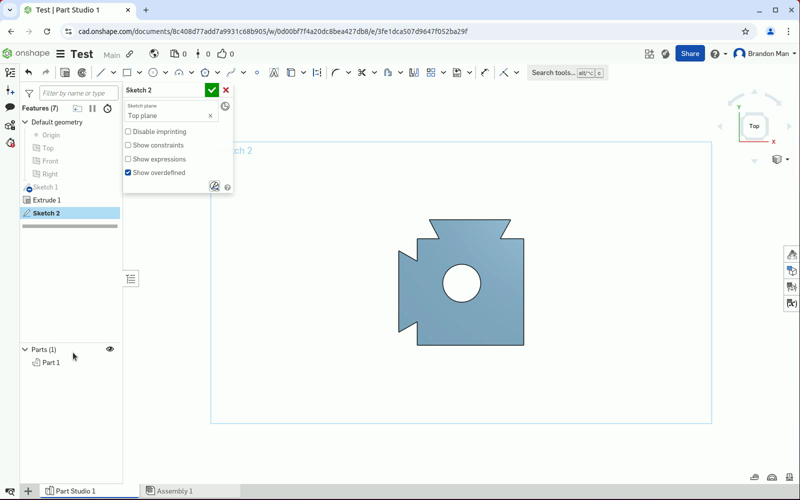
key(y)
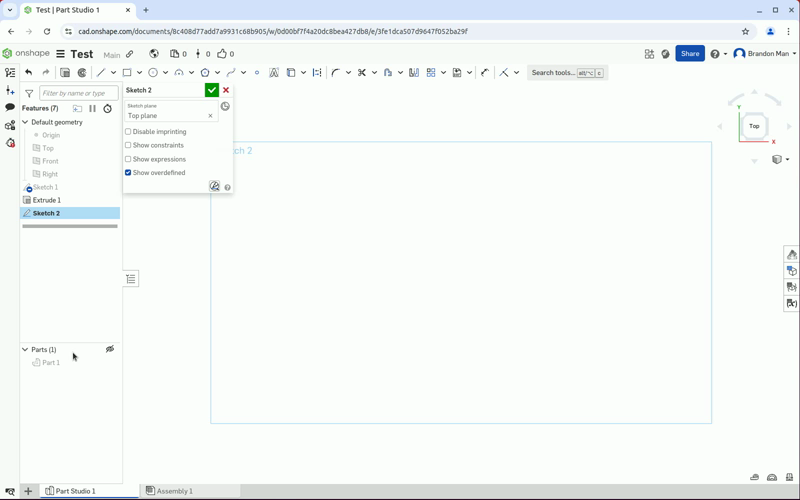
key(l)
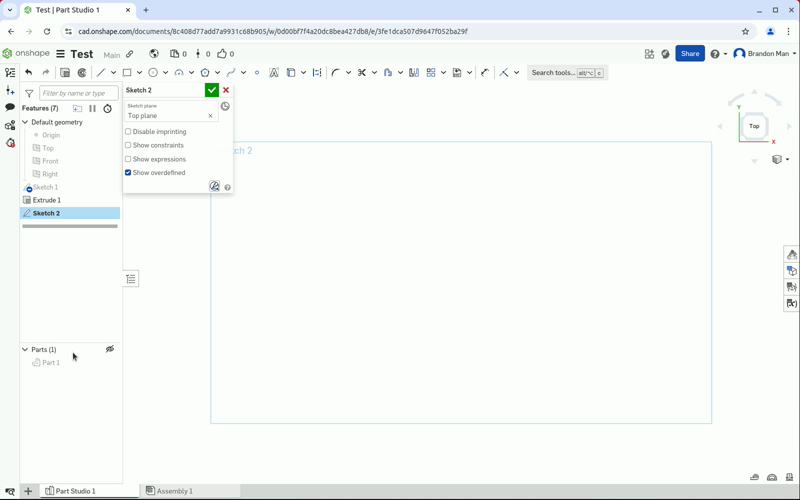
key_down(shift)
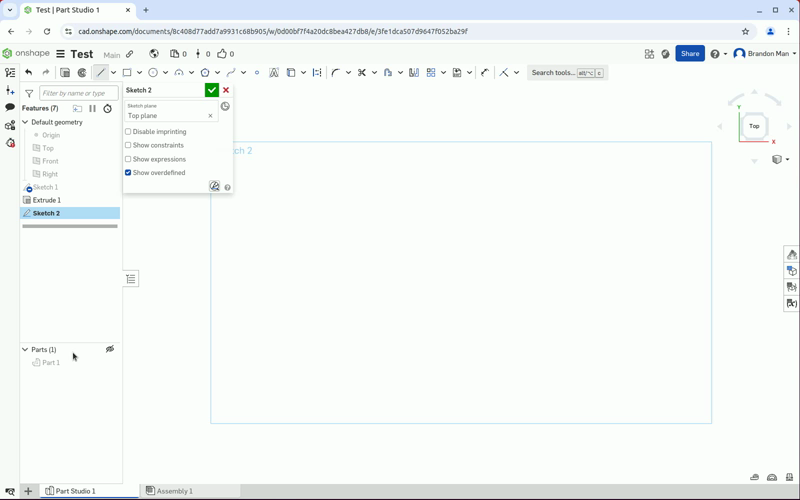
mouse_move(366, 361)
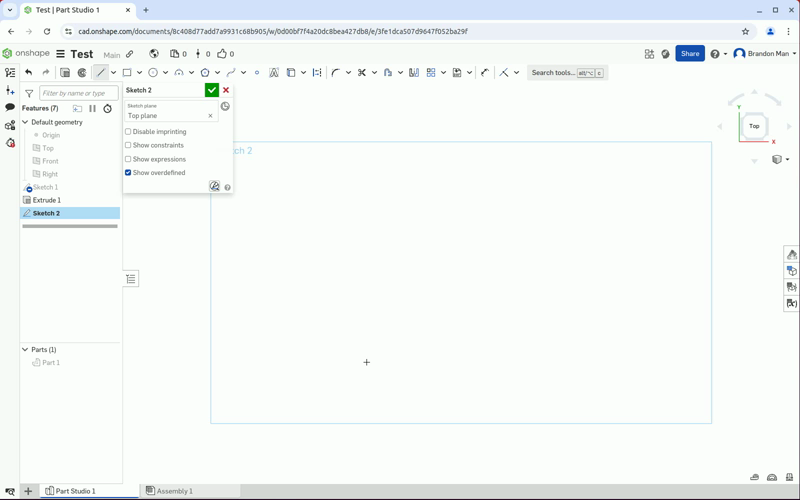
click(366, 361)
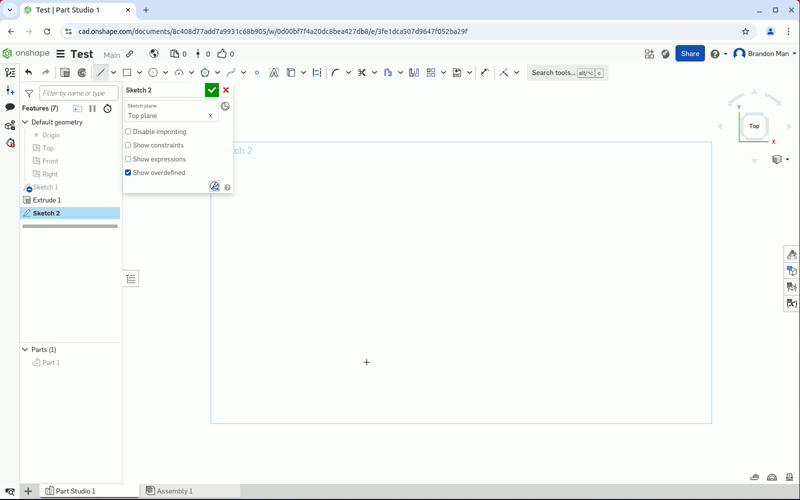
key_up(shift)
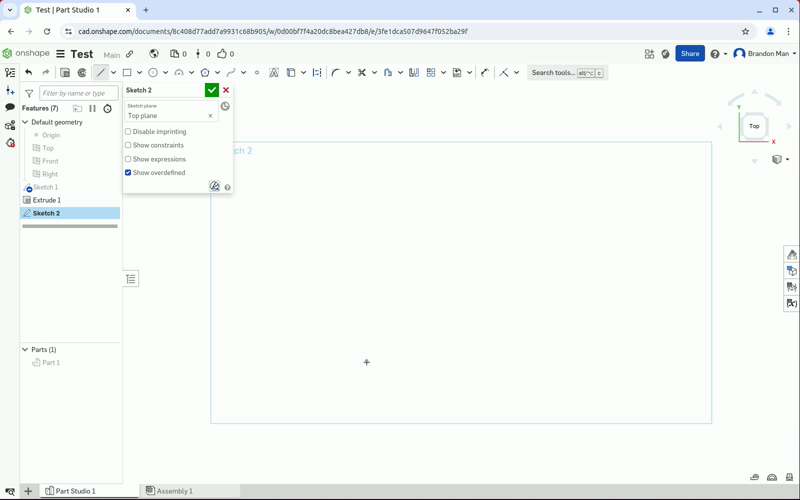
key_down(shift)
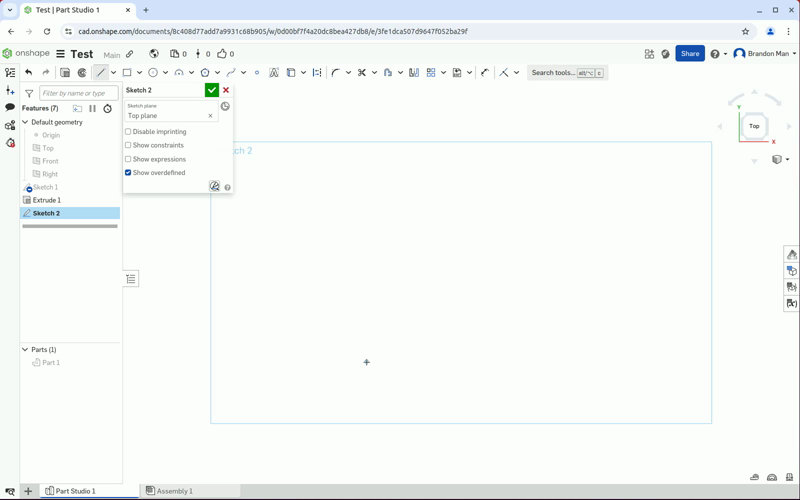
mouse_move(396, 361)
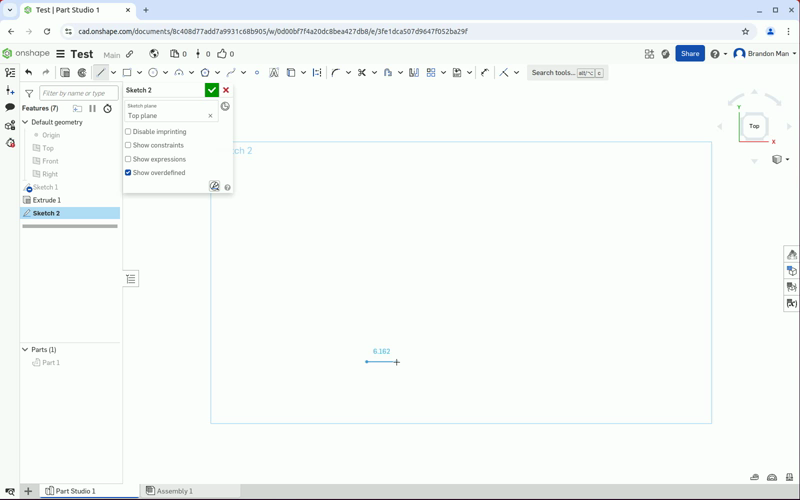
mouse_move(417, 361)
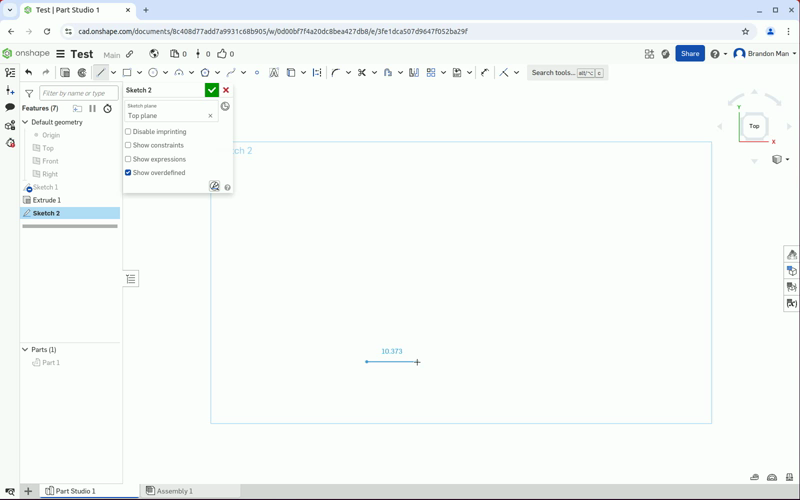
click(417, 361)
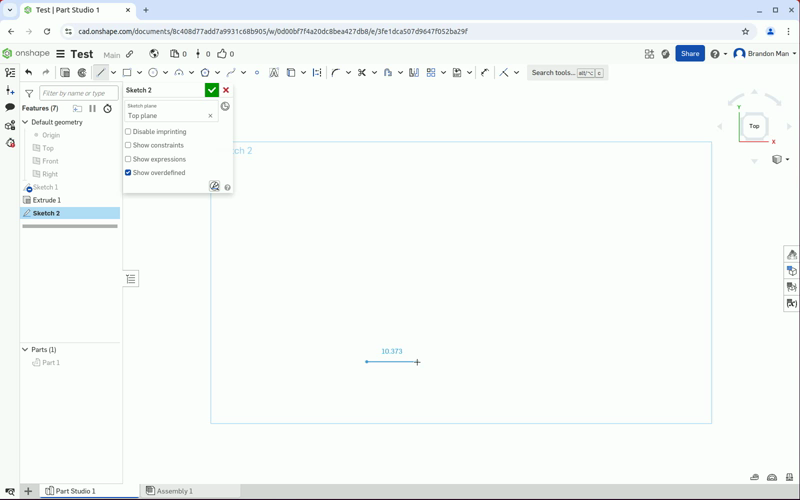
key_up(shift)
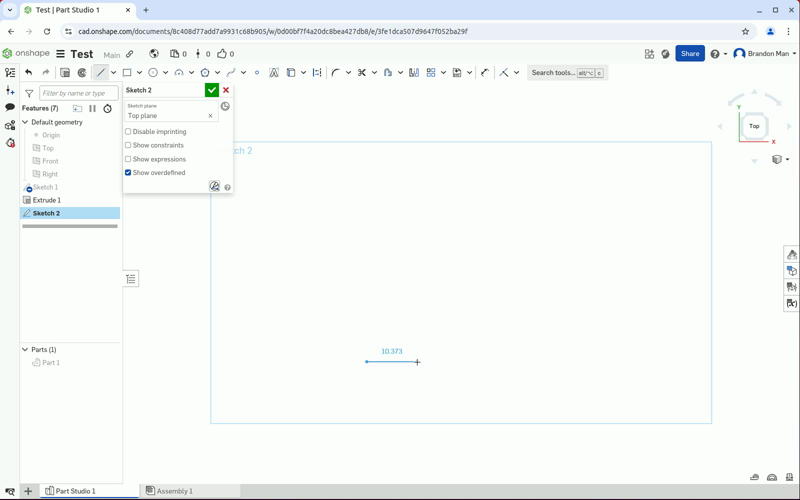
key_down(shift)
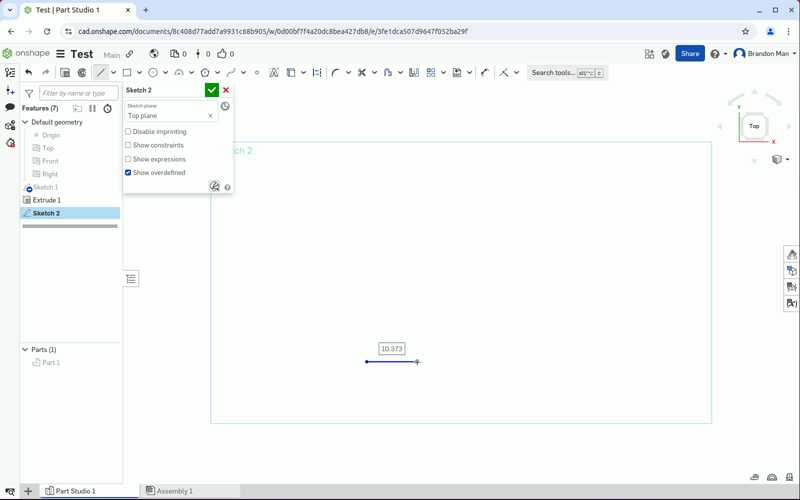
mouse_move(447, 361)
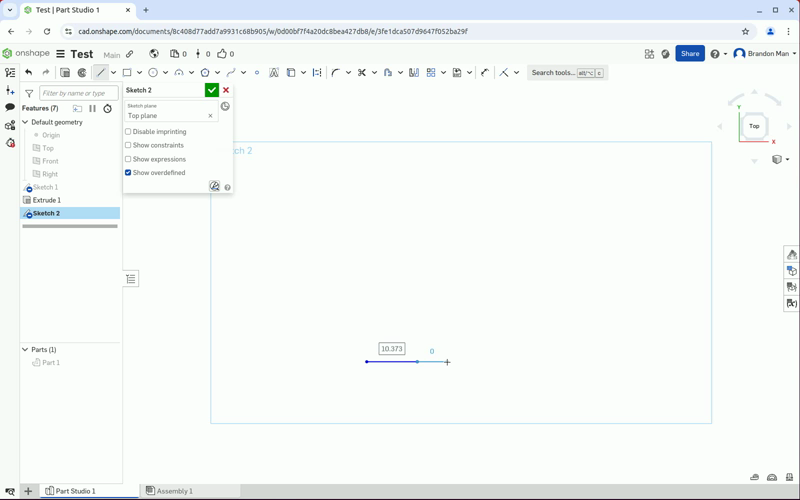
mouse_move(417, 345)
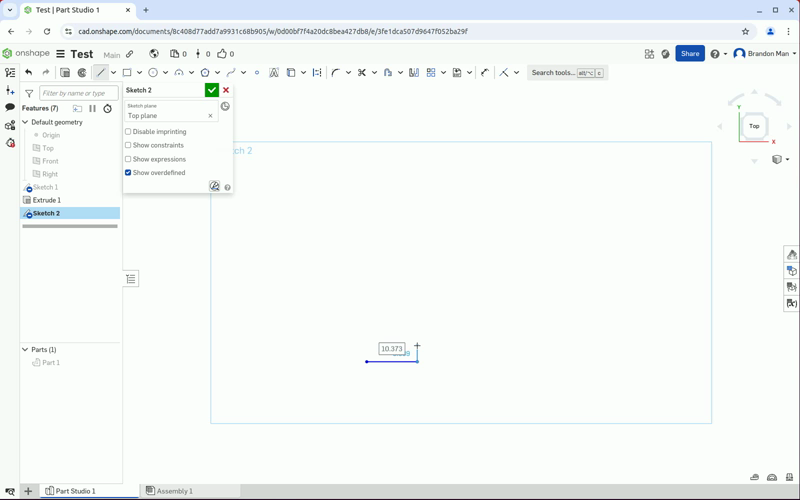
click(417, 345)
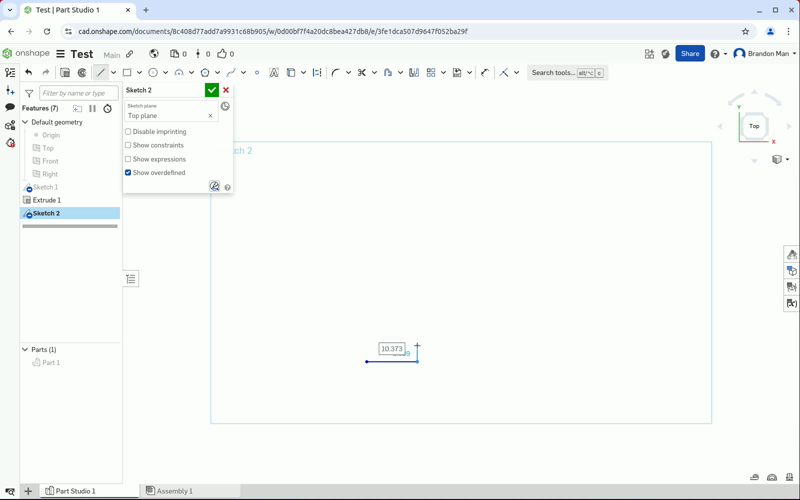
key_up(shift)
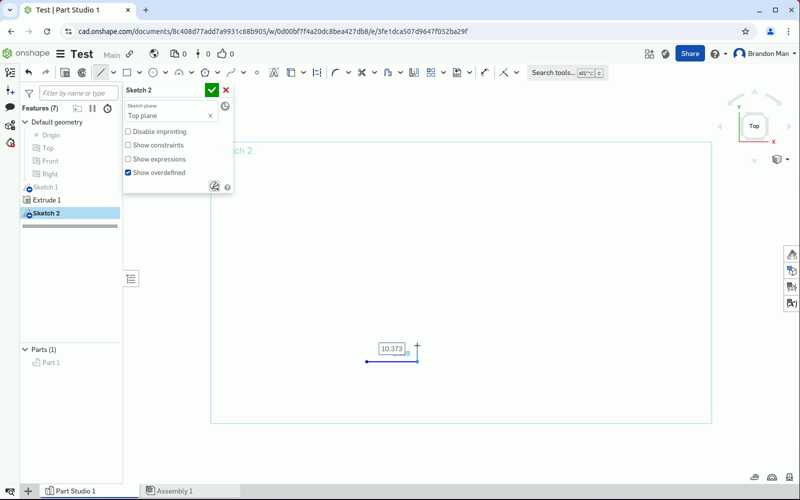
key_down(shift)
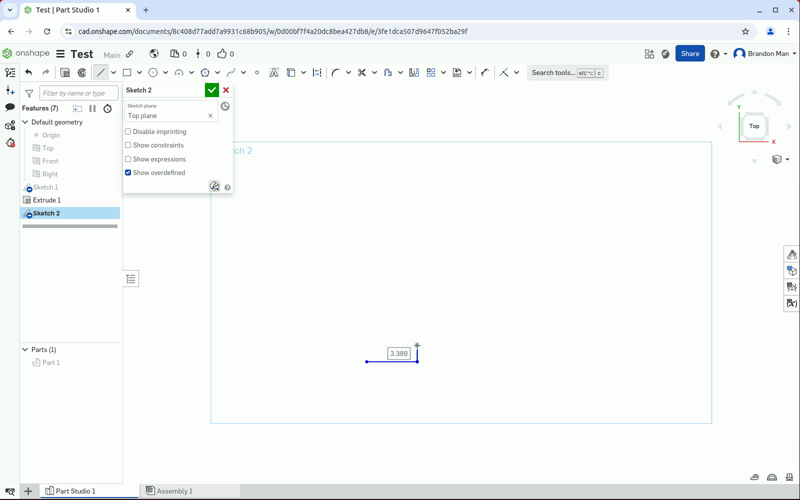
mouse_move(447, 345)
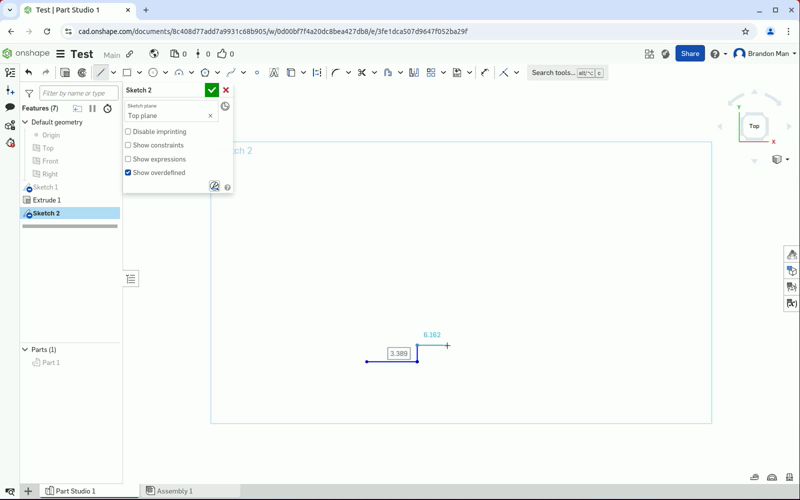
mouse_move(417, 321)
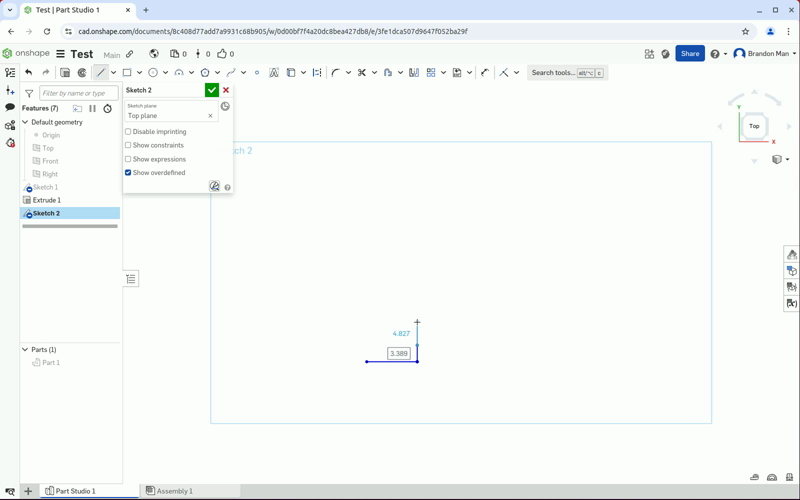
click(417, 321)
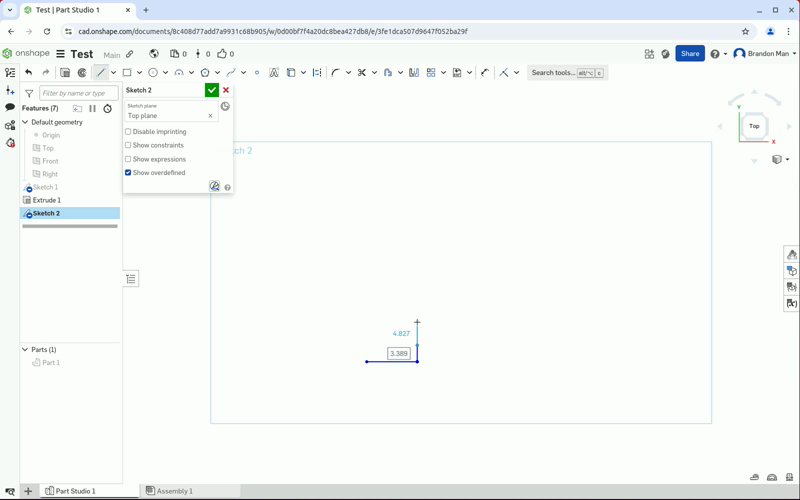
key_up(shift)
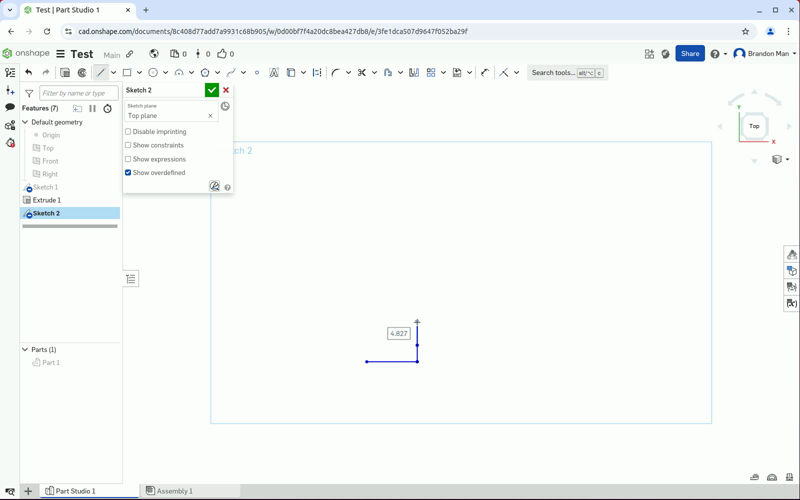
key_down(shift)
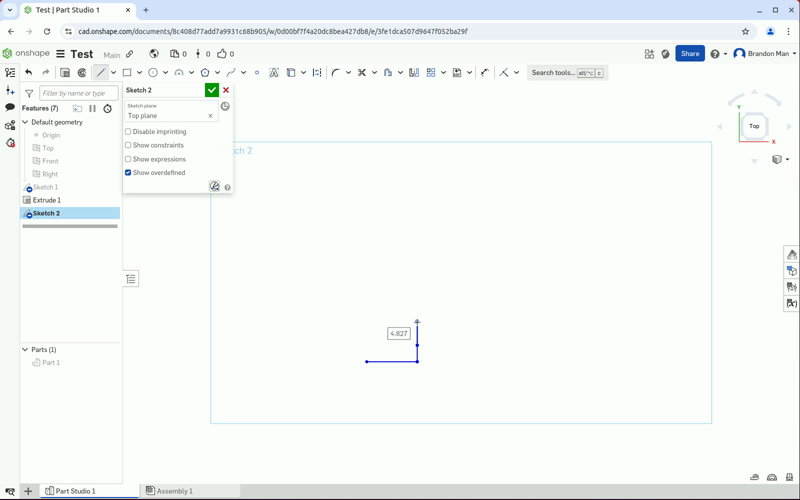
mouse_move(447, 321)
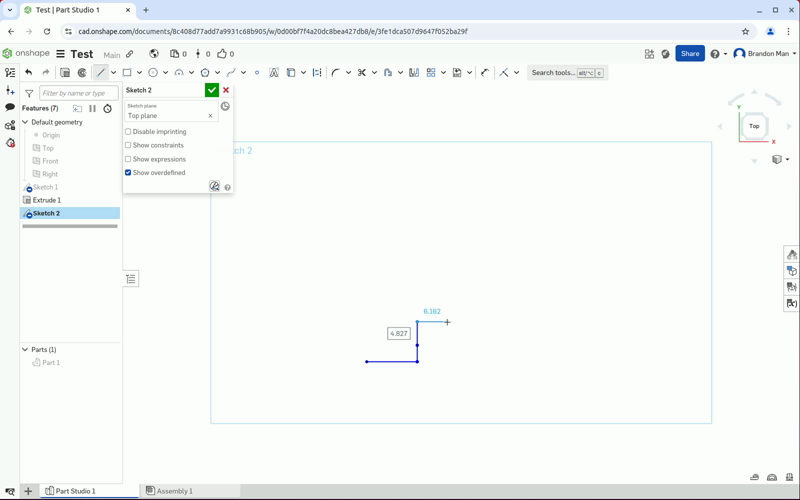
mouse_move(398, 331)
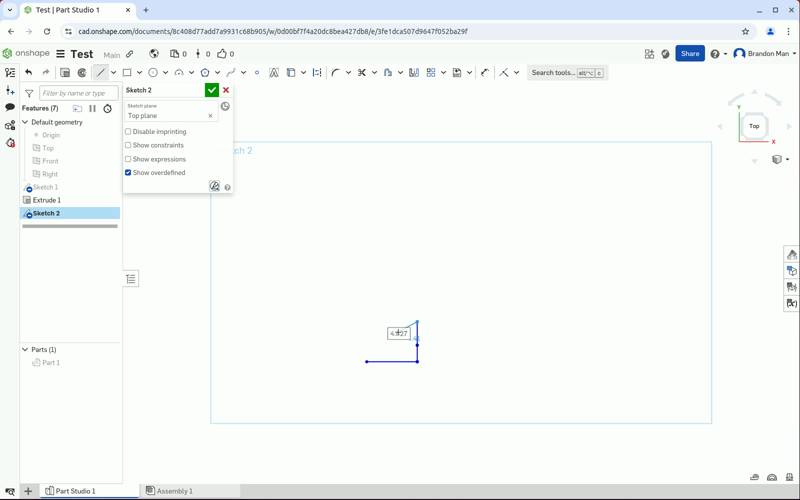
click(398, 331)
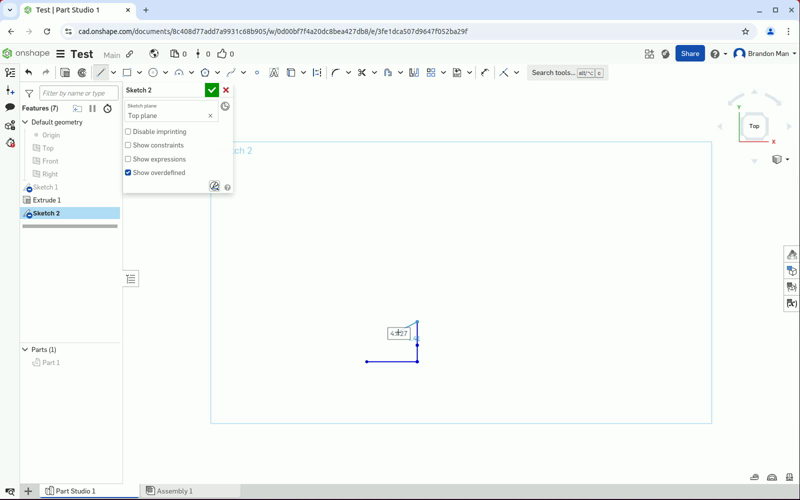
key_up(shift)
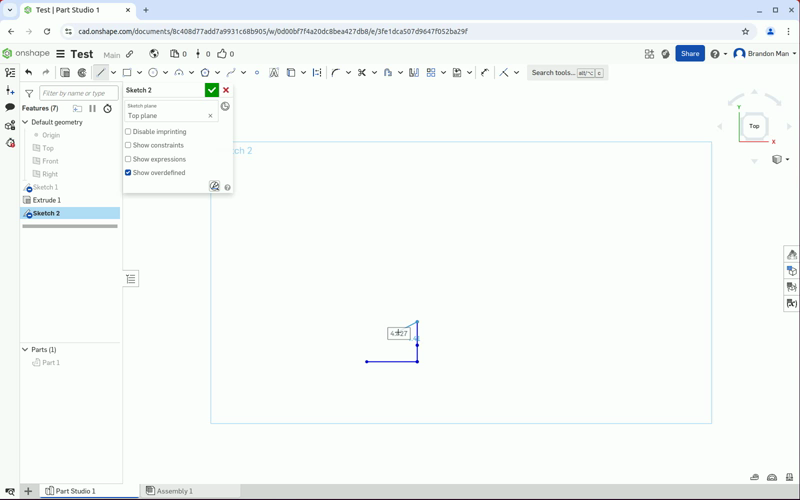
key_down(shift)
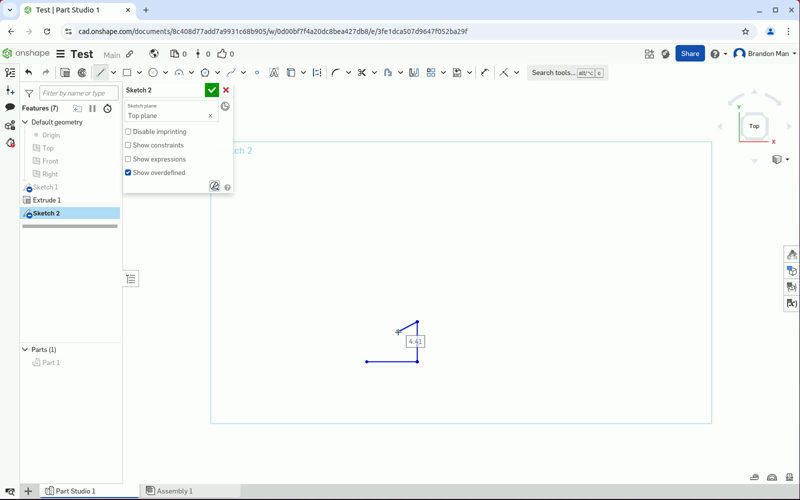
mouse_move(398, 250)
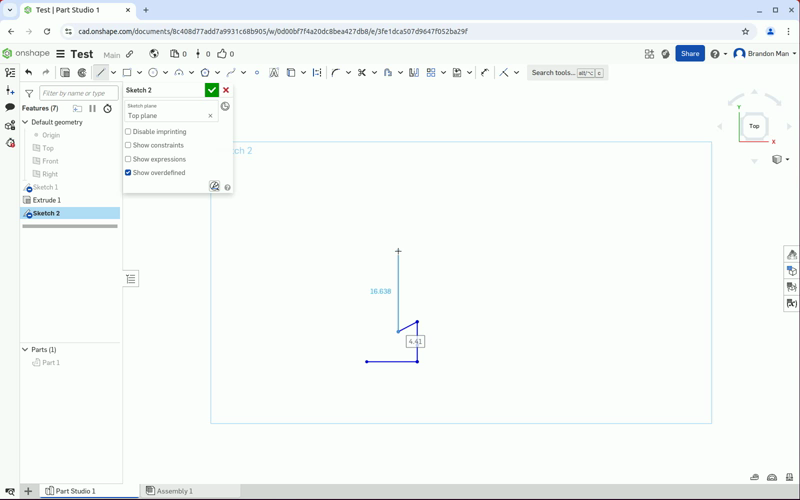
click(398, 250)
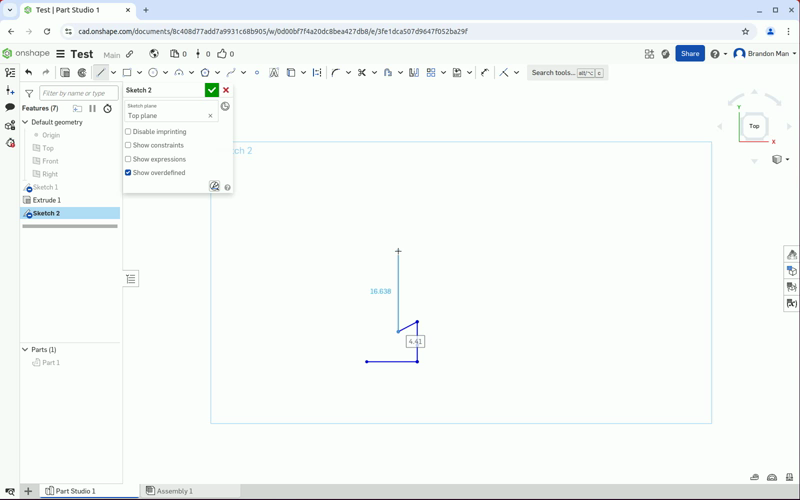
key_up(shift)
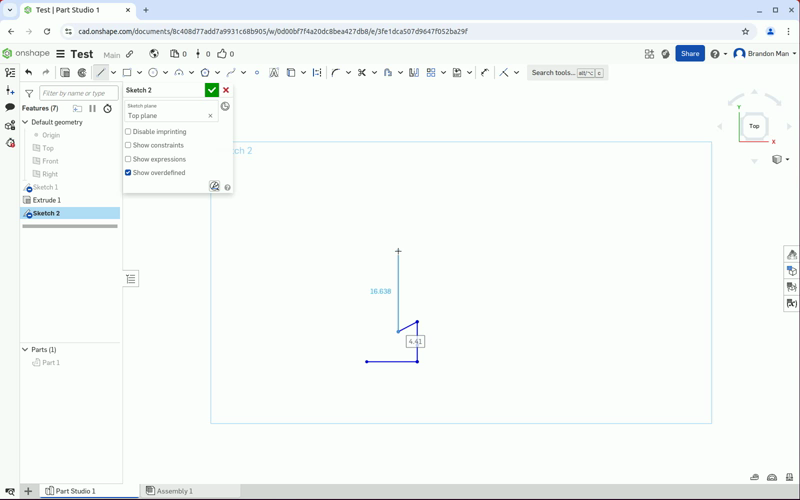
key_down(shift)
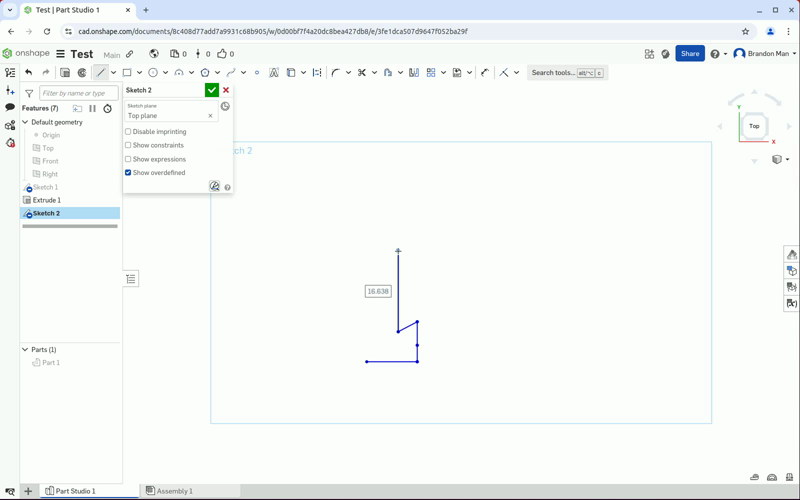
mouse_move(428, 250)
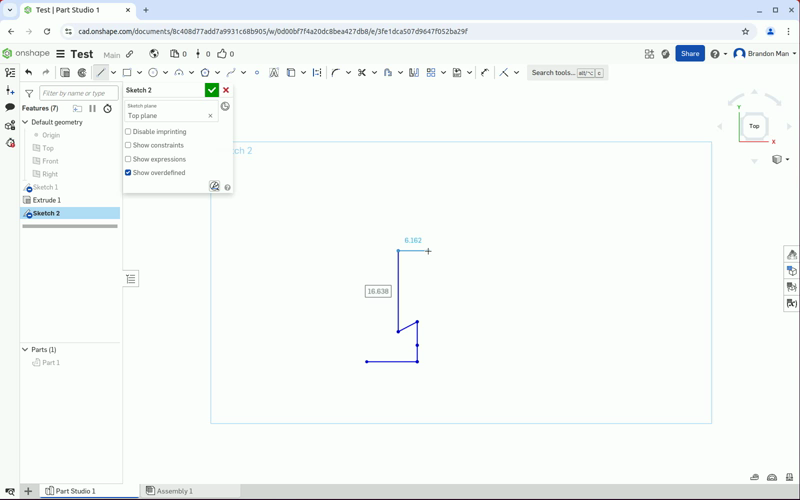
mouse_move(417, 261)
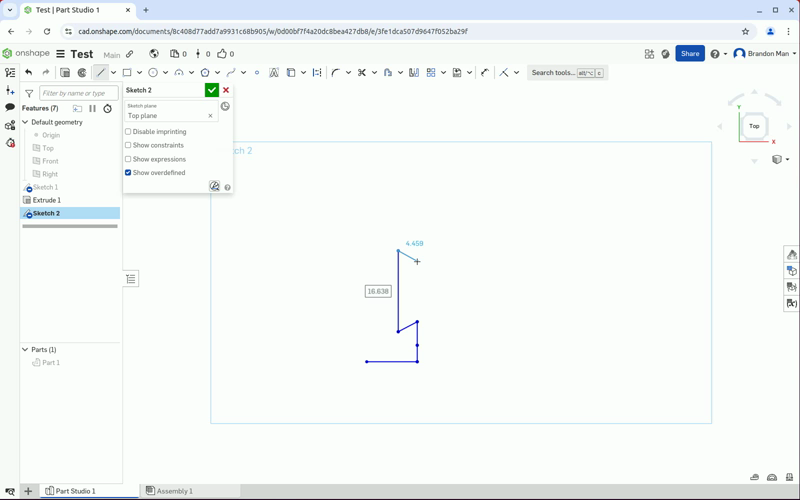
click(417, 261)
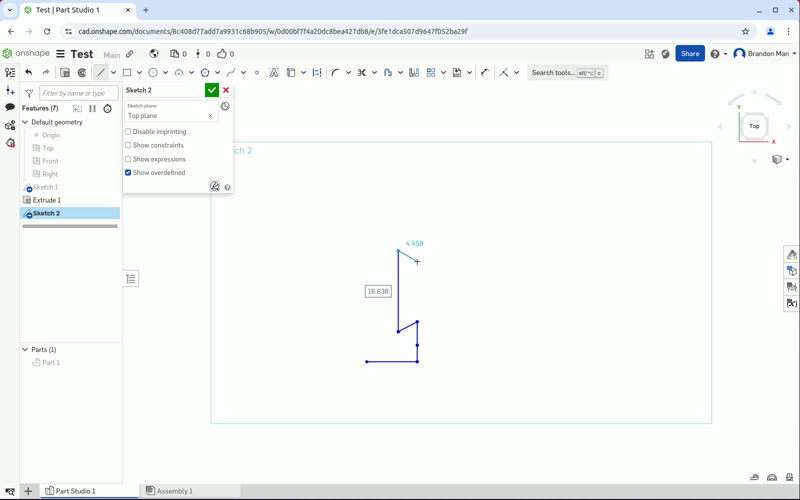
key_up(shift)
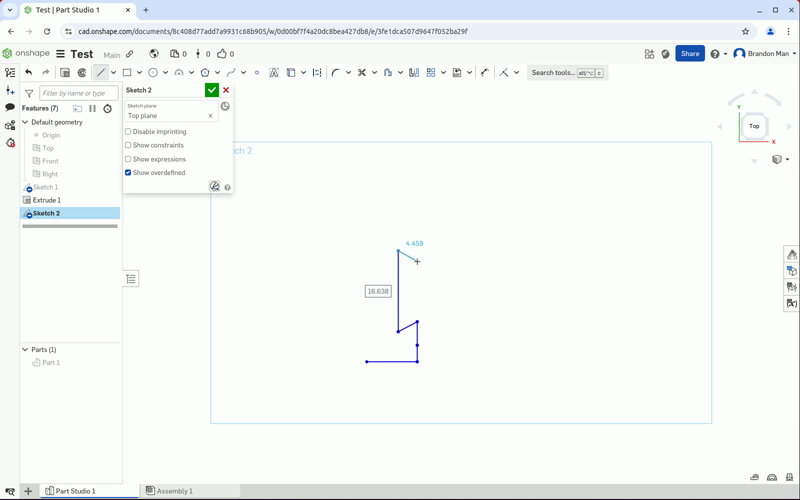
key_down(shift)
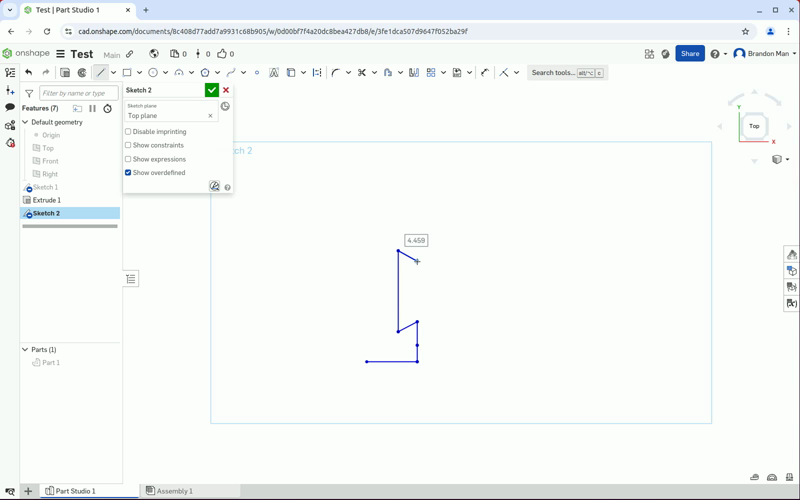
mouse_move(447, 261)
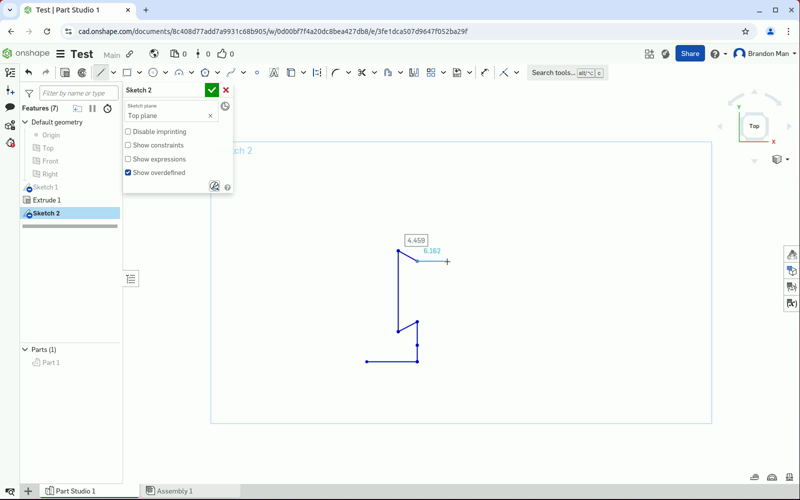
mouse_move(417, 238)
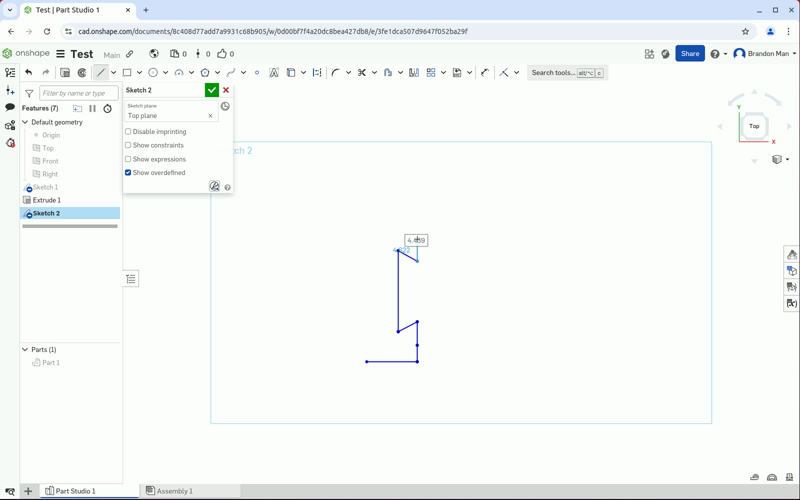
click(417, 238)
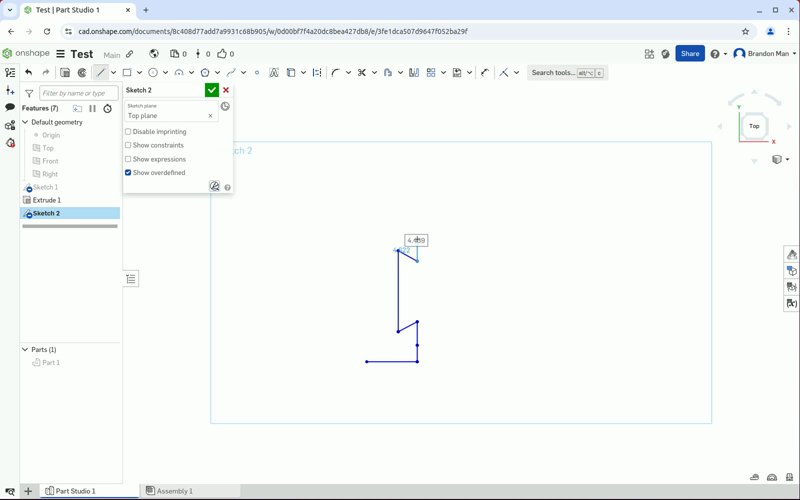
key_up(shift)
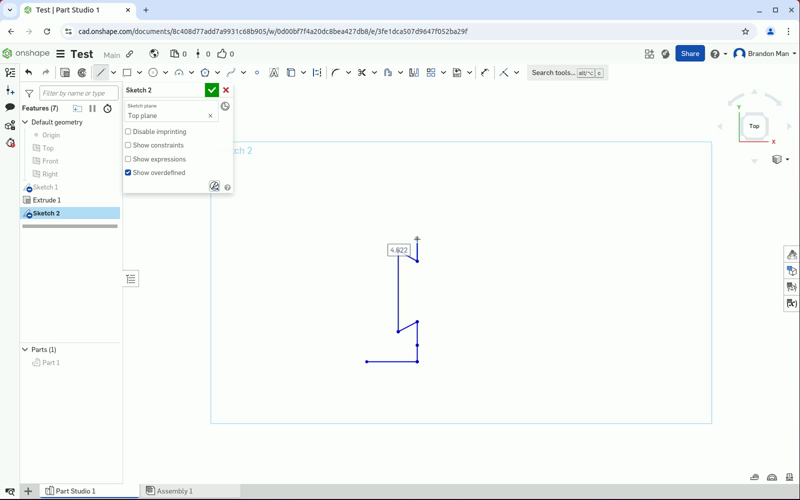
key_down(shift)
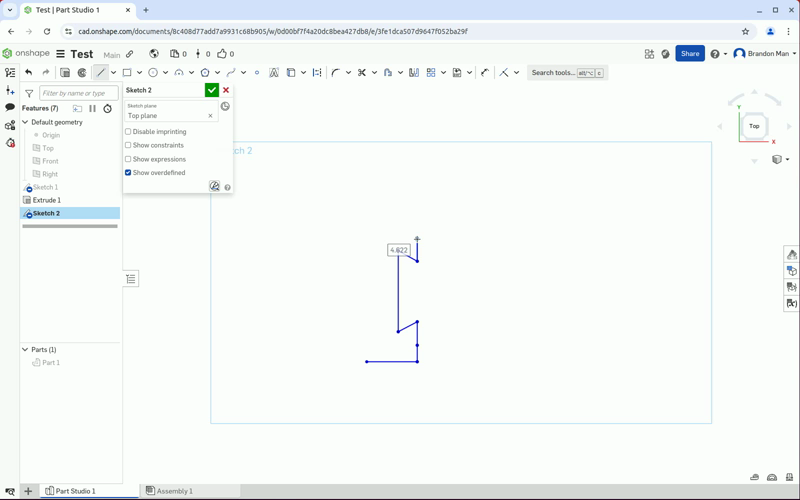
mouse_move(447, 238)
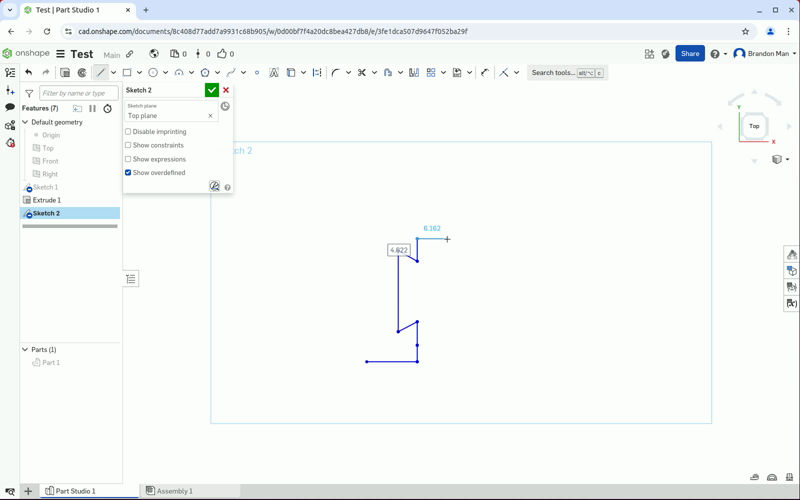
mouse_move(417, 221)
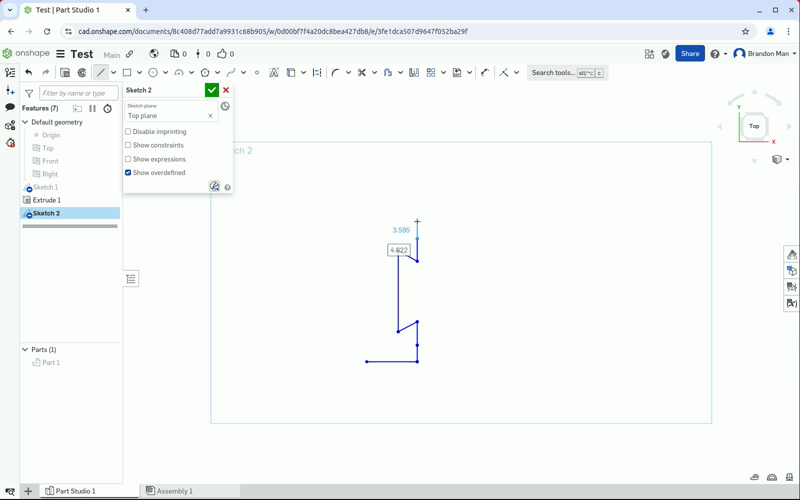
click(417, 221)
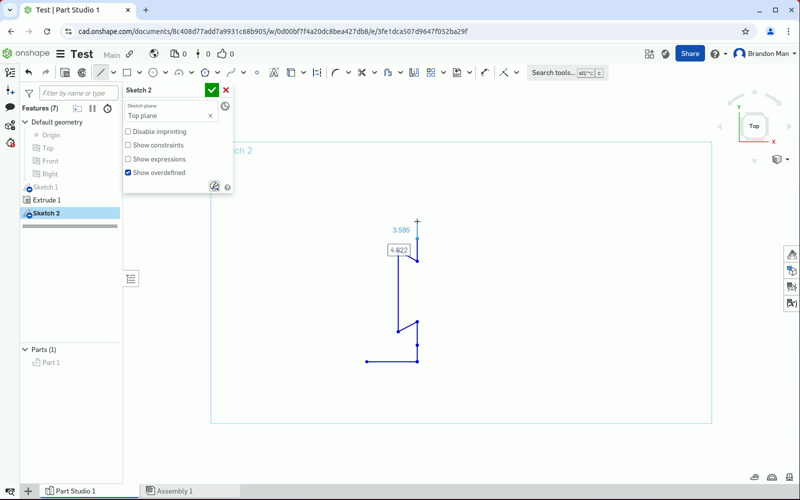
key_up(shift)
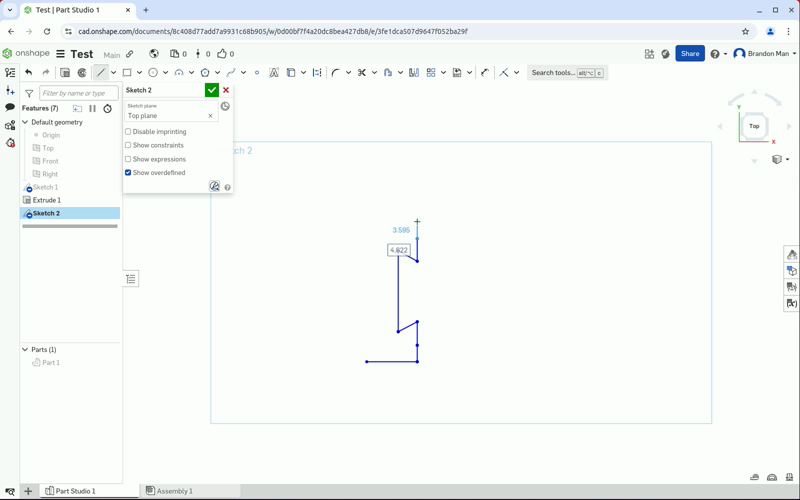
key_down(shift)
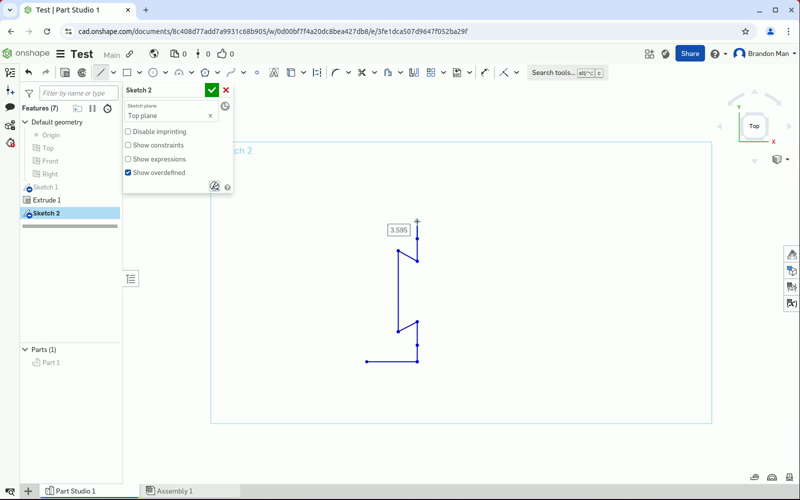
mouse_move(447, 221)
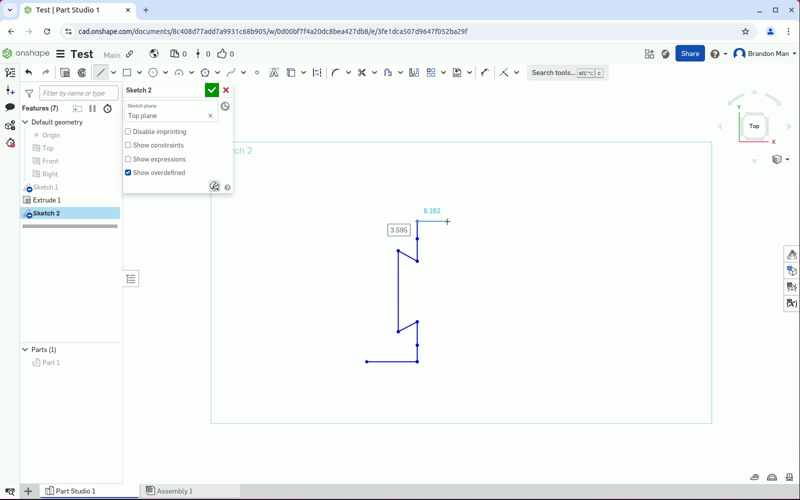
mouse_move(366, 221)
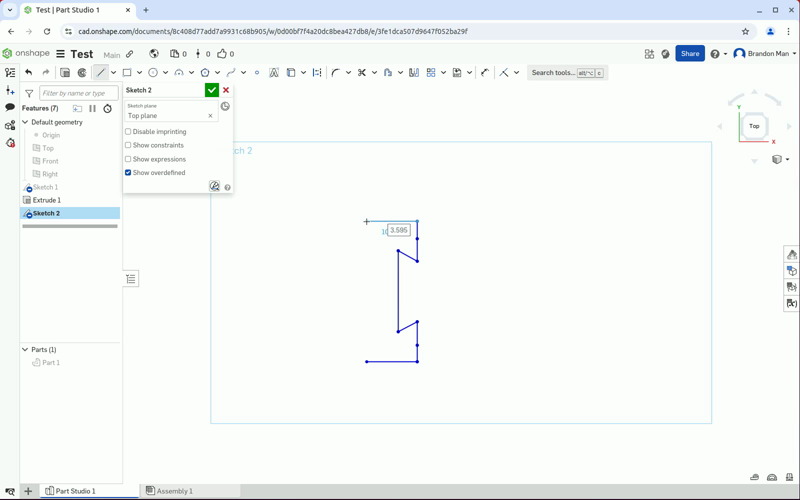
click(366, 221)
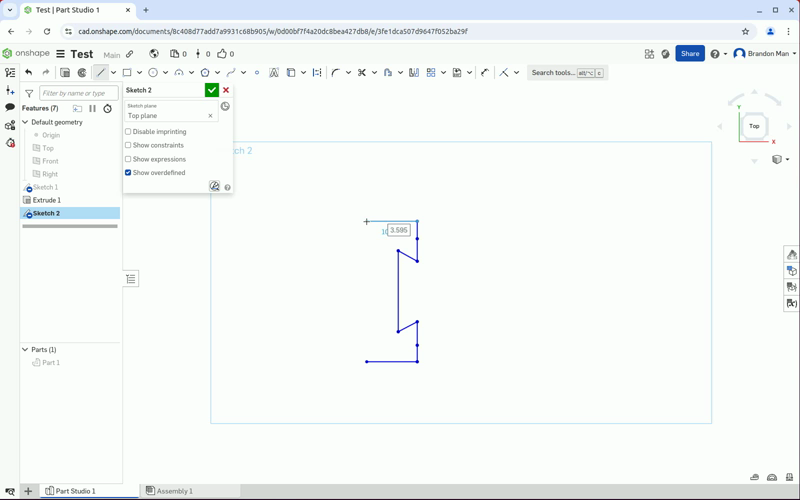
key_up(shift)
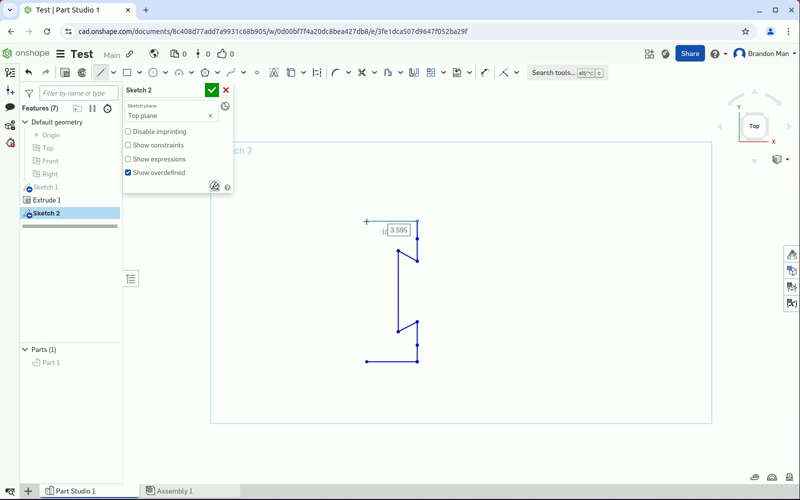
key_down(shift)
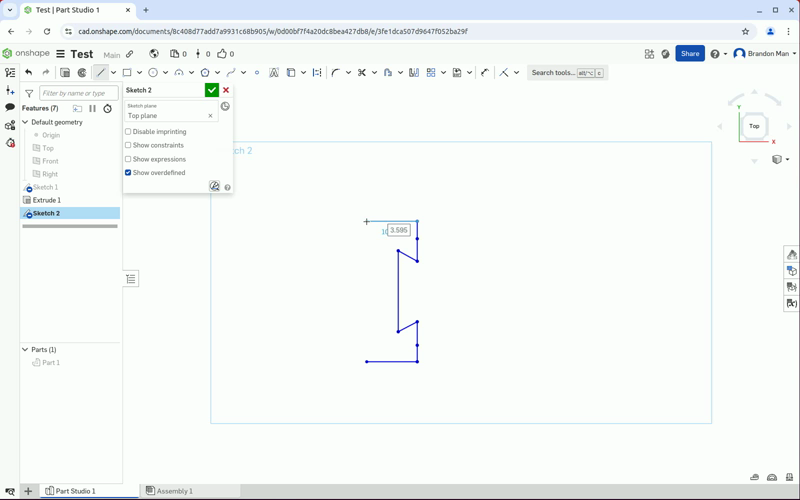
mouse_move(366, 361)
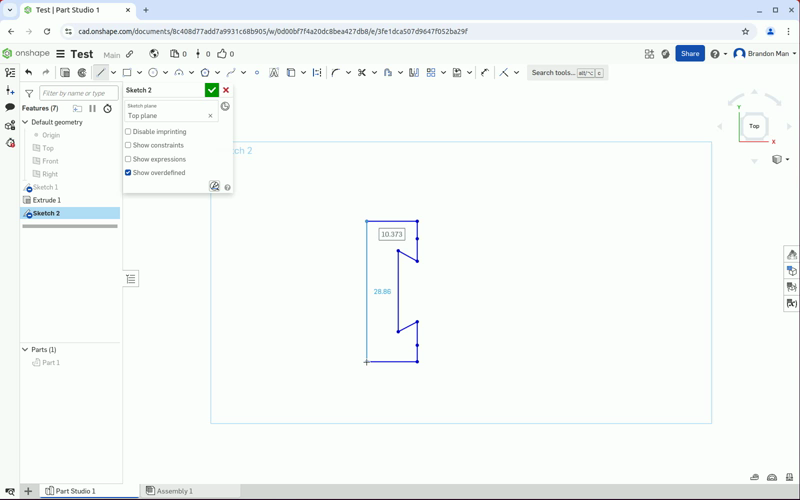
key_up(shift)
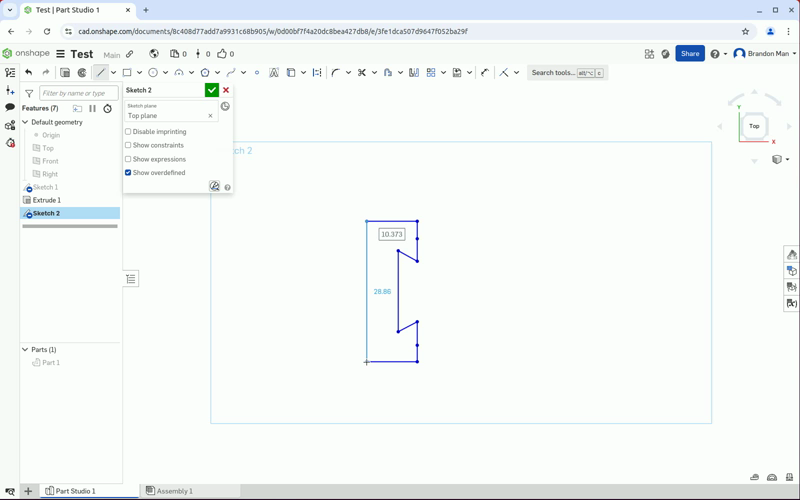
click(366, 361)
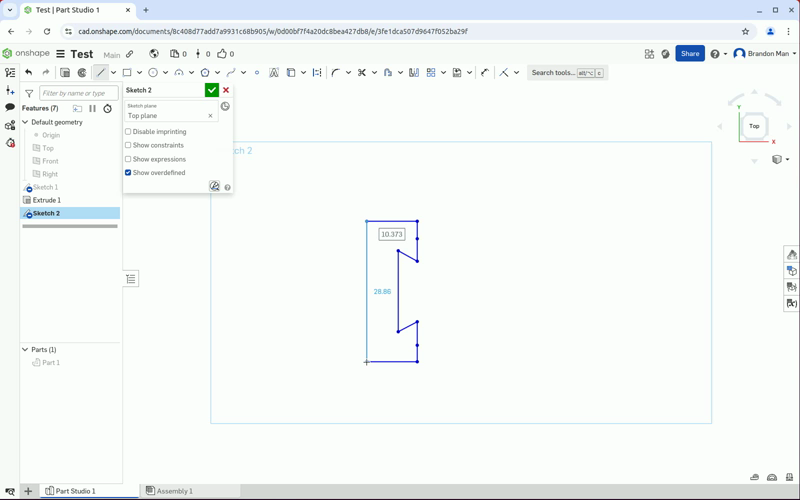
key(esc)
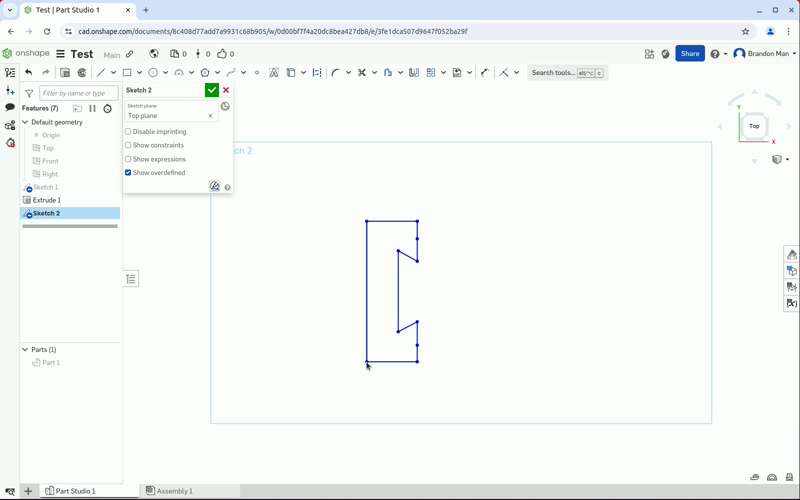
key(c)
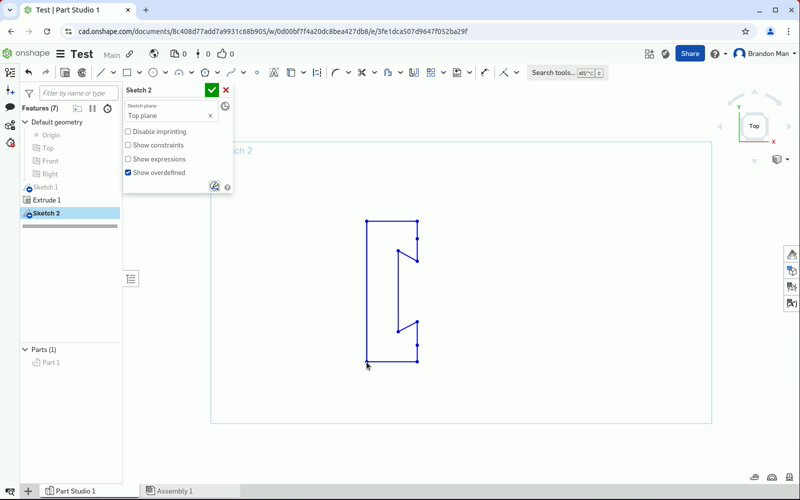
key_down(shift)
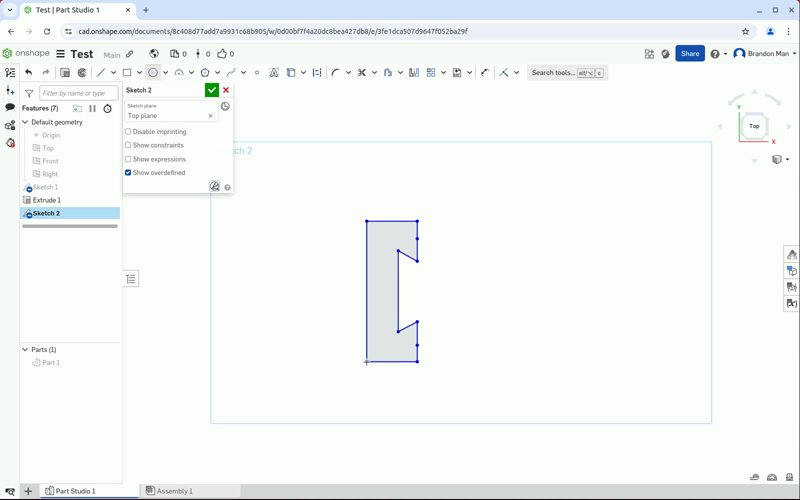
mouse_move(378, 345)
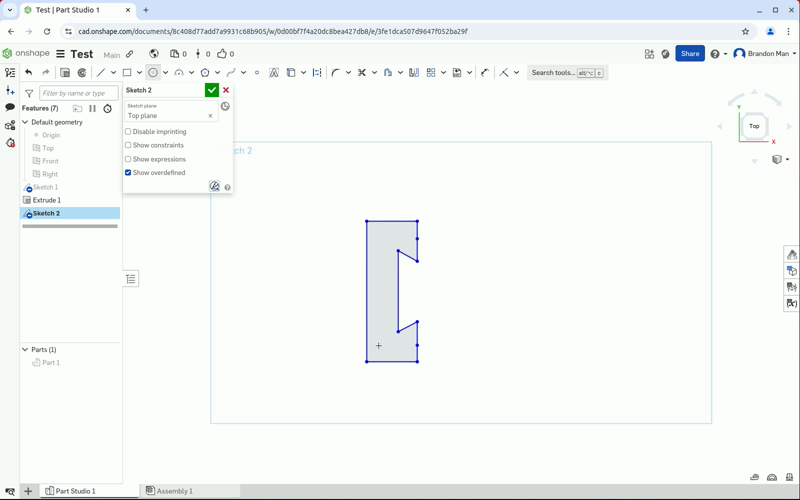
click(378, 345)
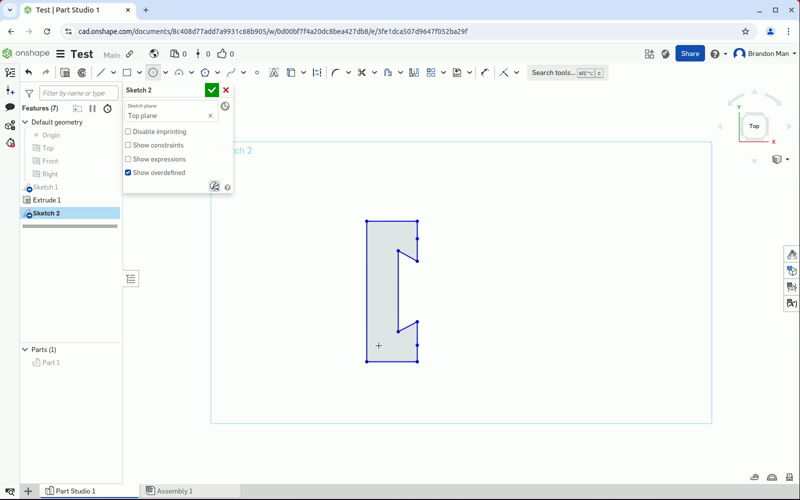
key_up(shift)
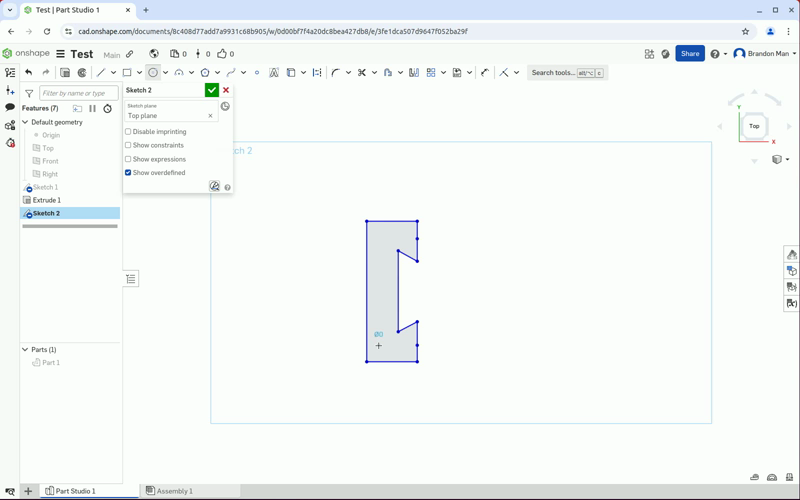
mouse_move(386, 345)
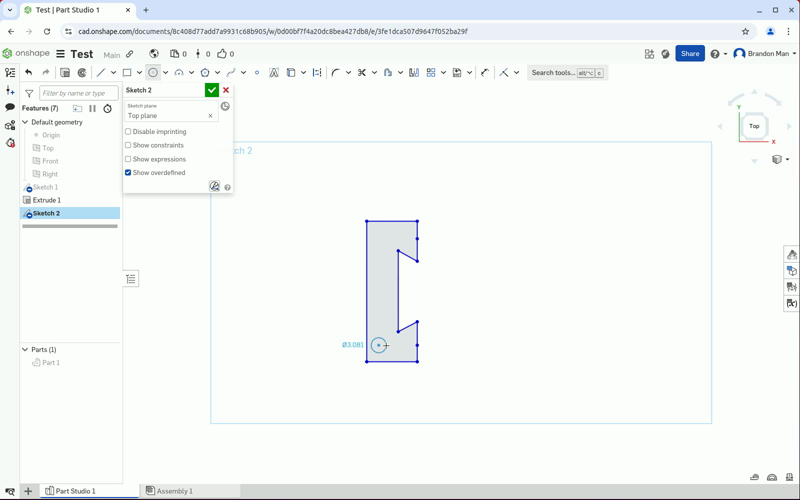
click(386, 345)
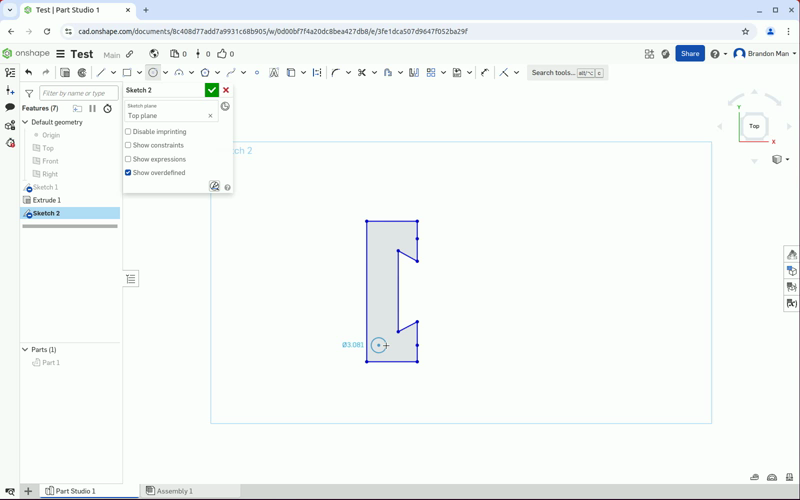
key(esc)
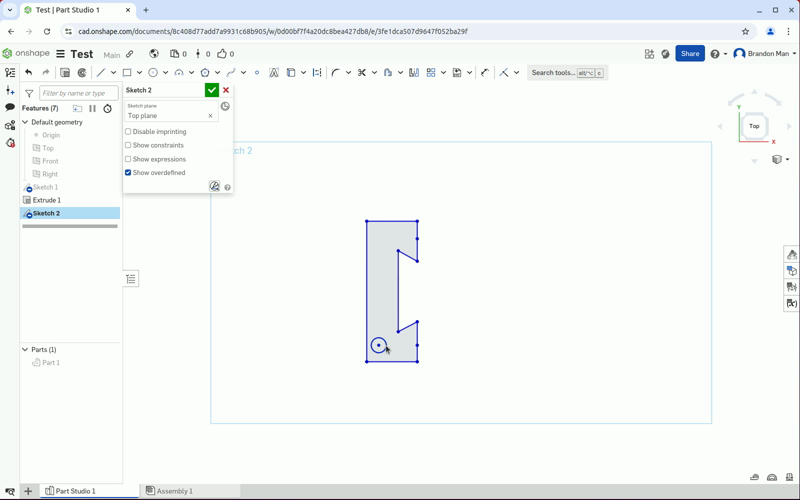
key(c)
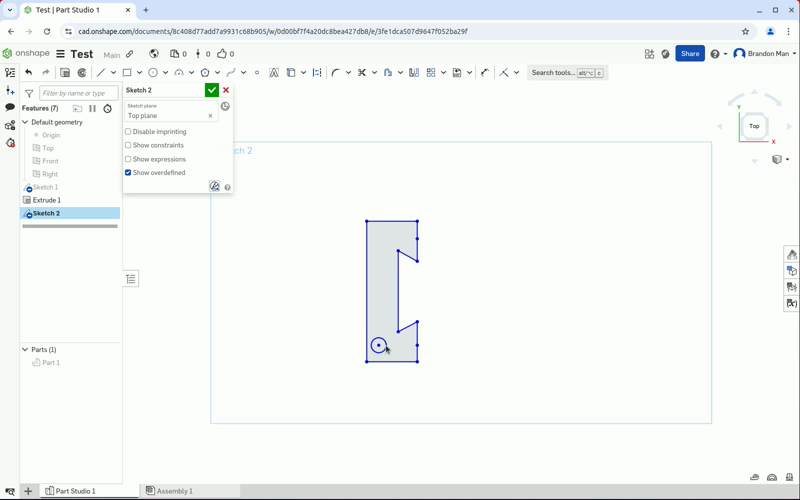
key_down(shift)
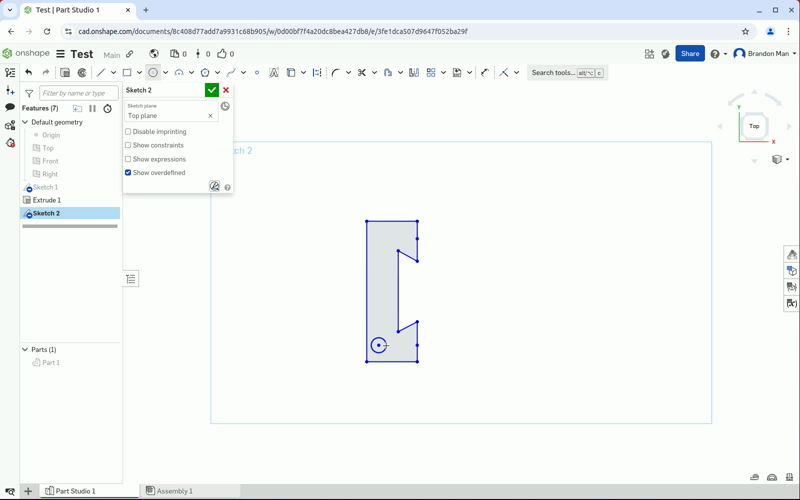
mouse_move(378, 321)
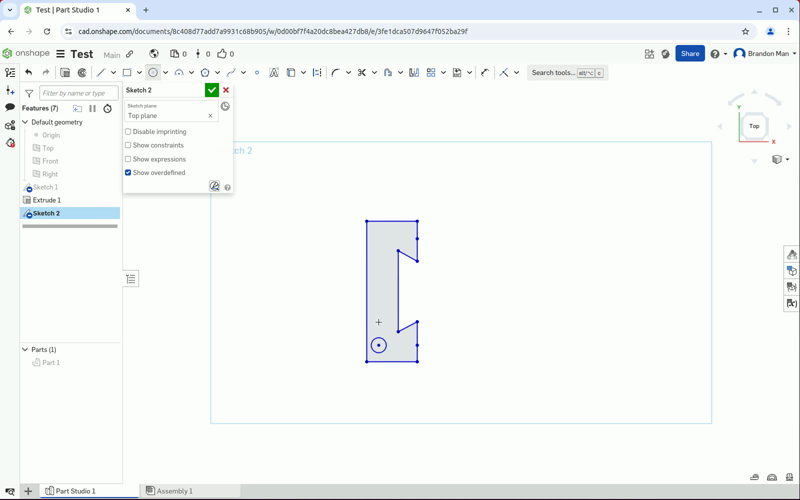
click(378, 321)
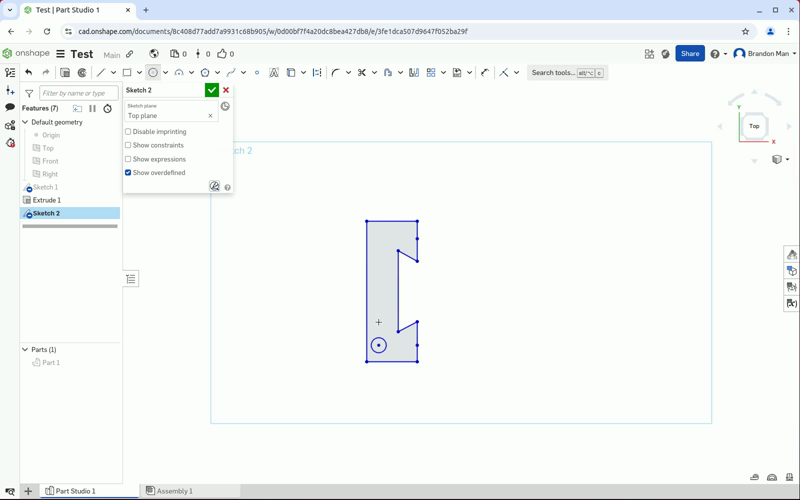
key_up(shift)
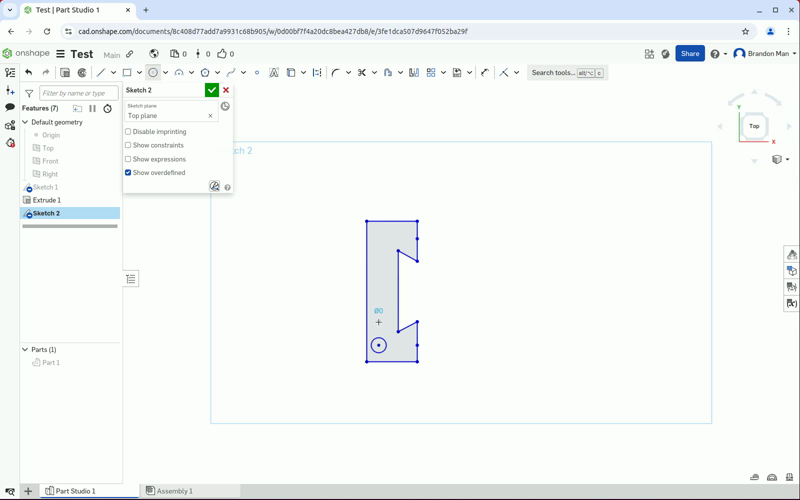
mouse_move(386, 321)
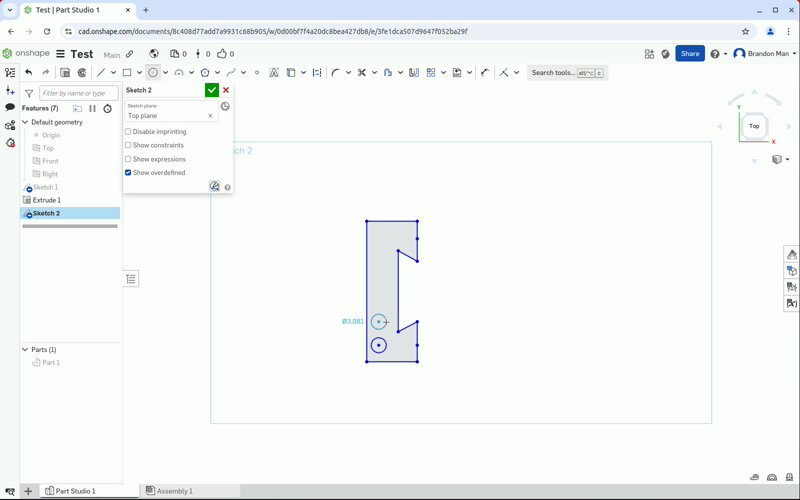
click(386, 321)
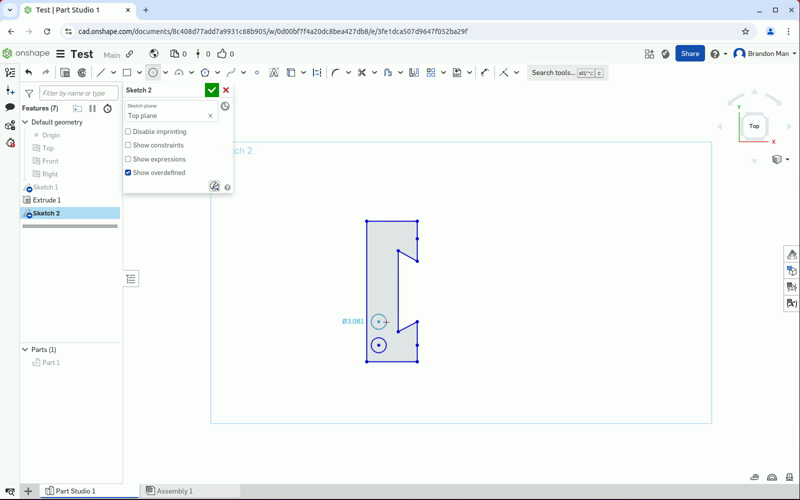
key(esc)
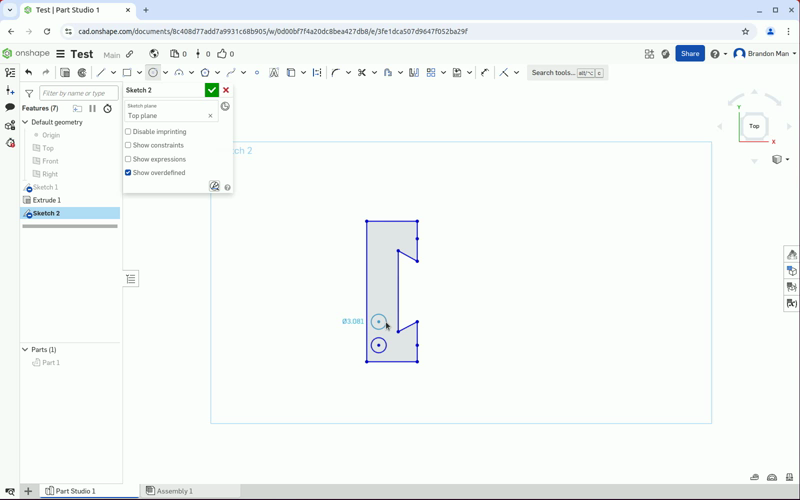
key(c)
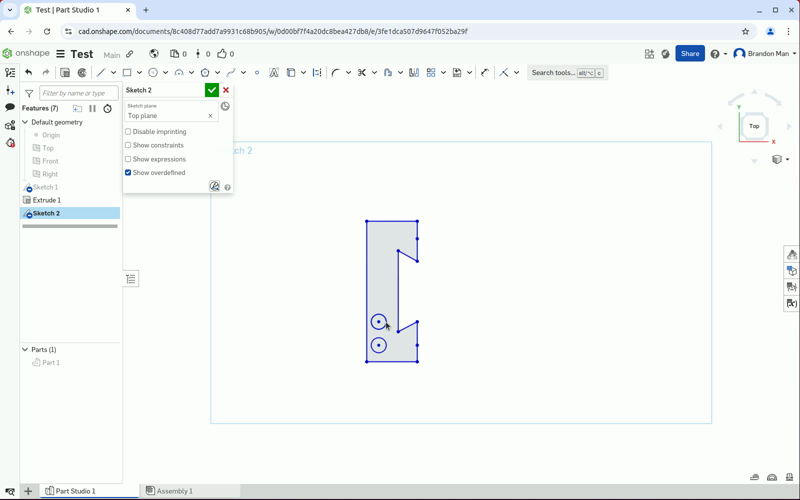
key_down(shift)
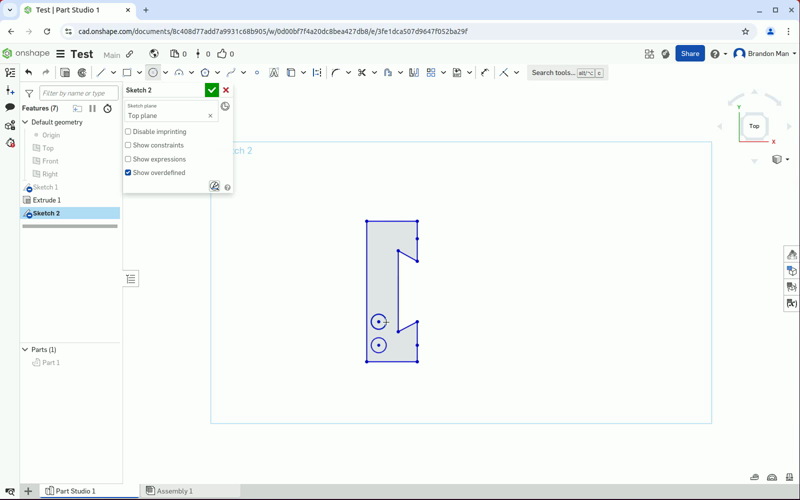
mouse_move(378, 261)
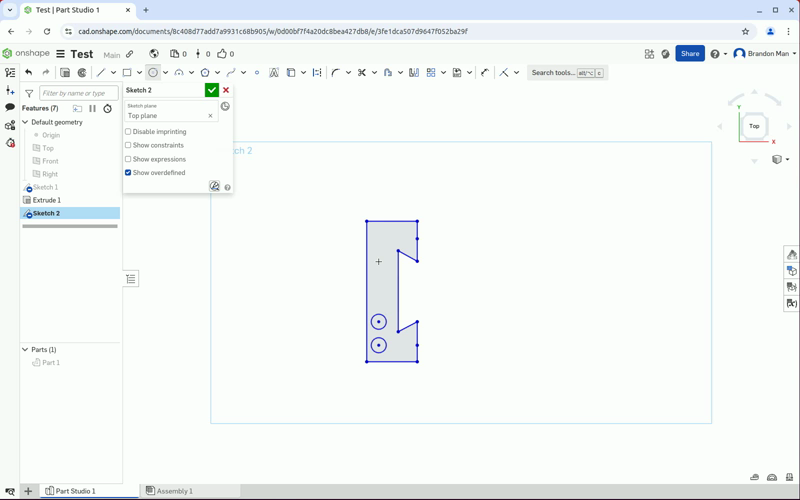
click(378, 261)
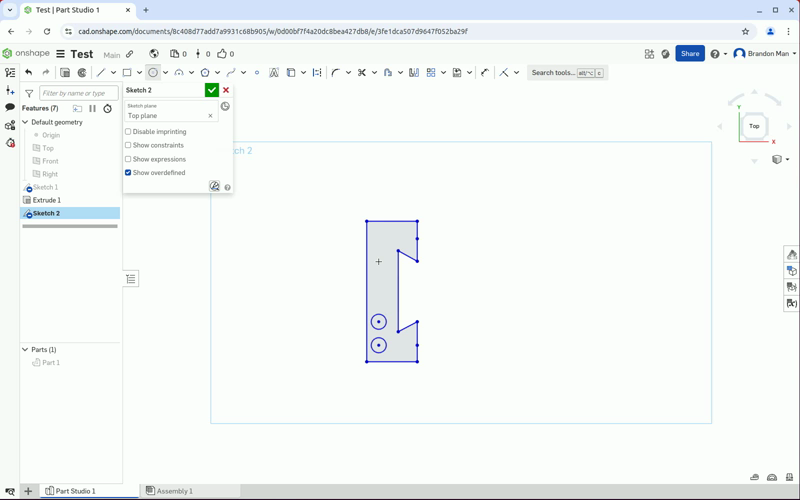
key_up(shift)
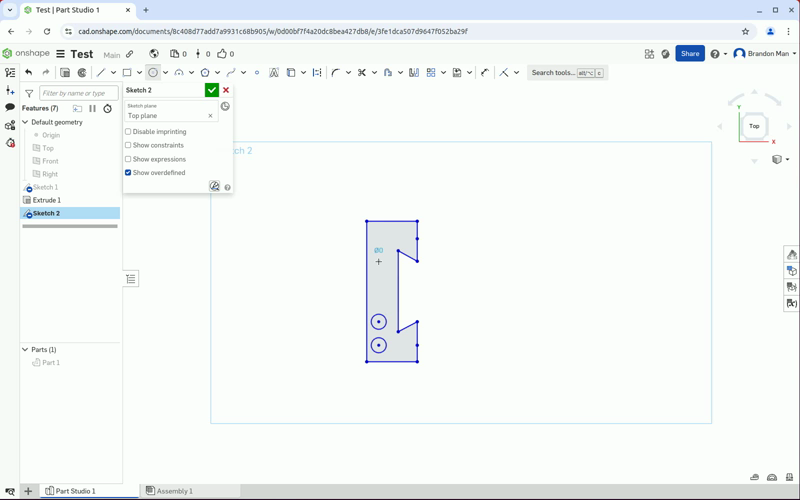
mouse_move(386, 261)
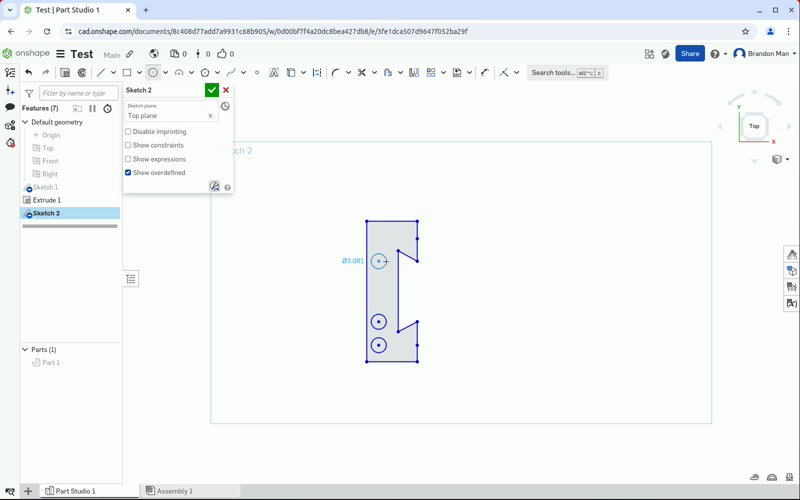
click(386, 261)
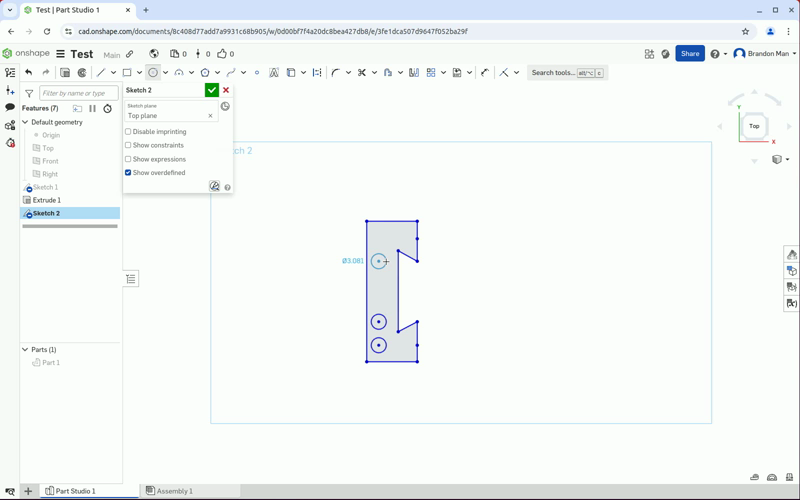
key(esc)
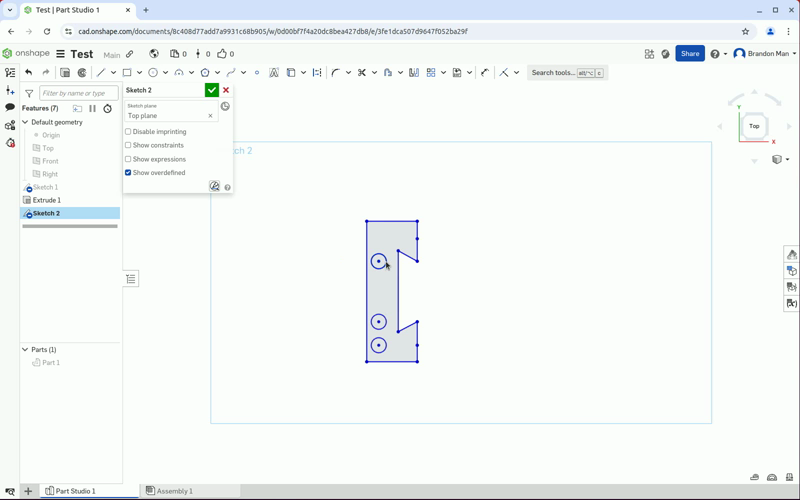
key(c)
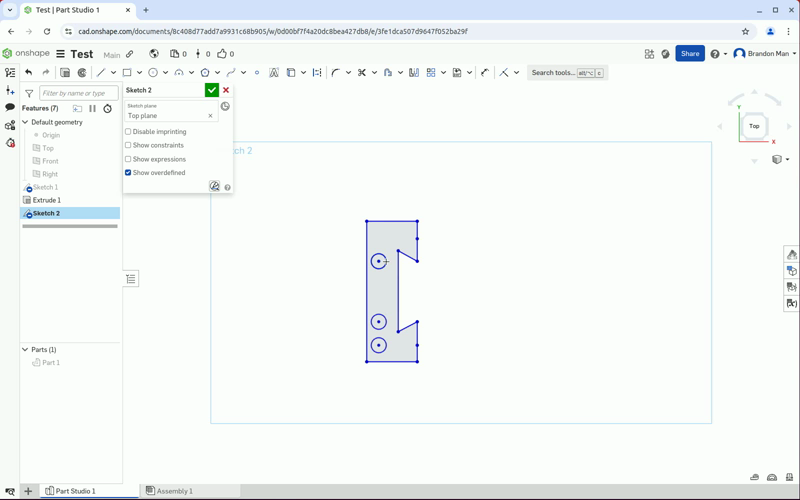
key_down(shift)
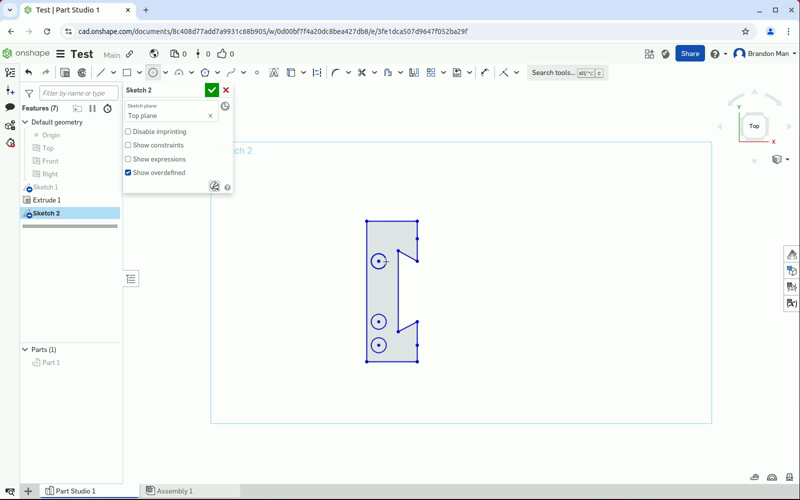
mouse_move(378, 237)
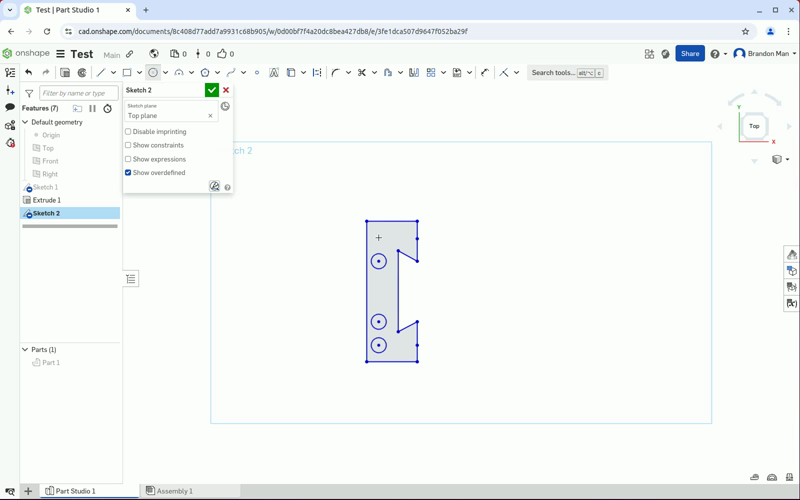
click(378, 237)
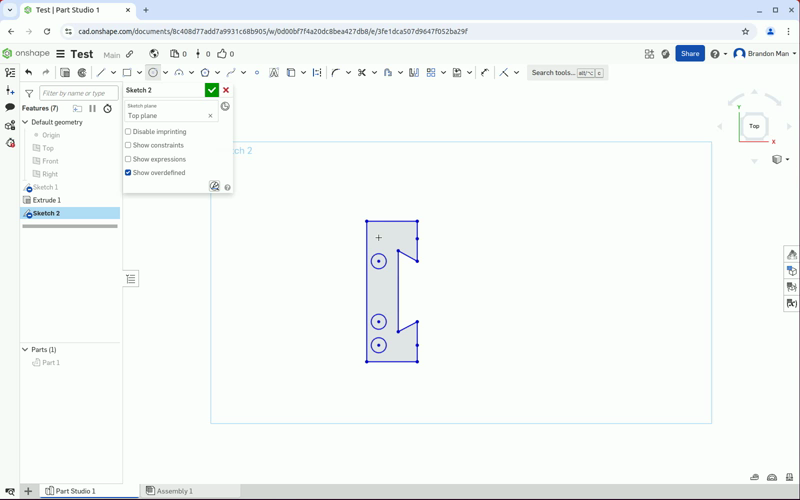
key_up(shift)
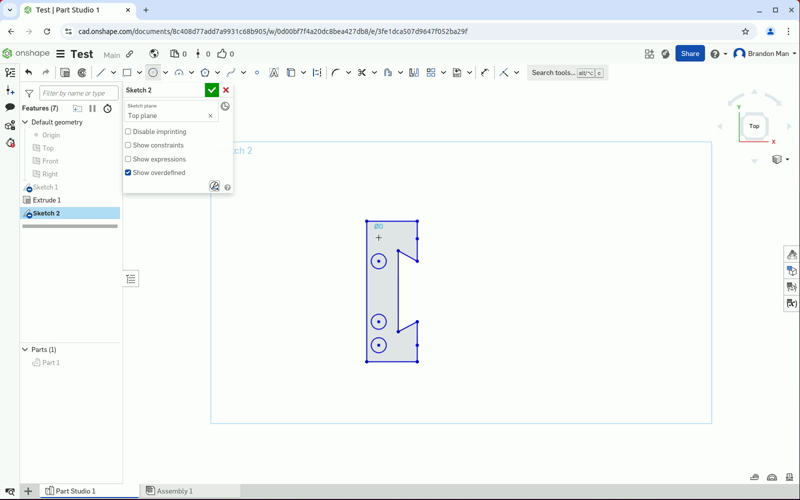
mouse_move(386, 237)
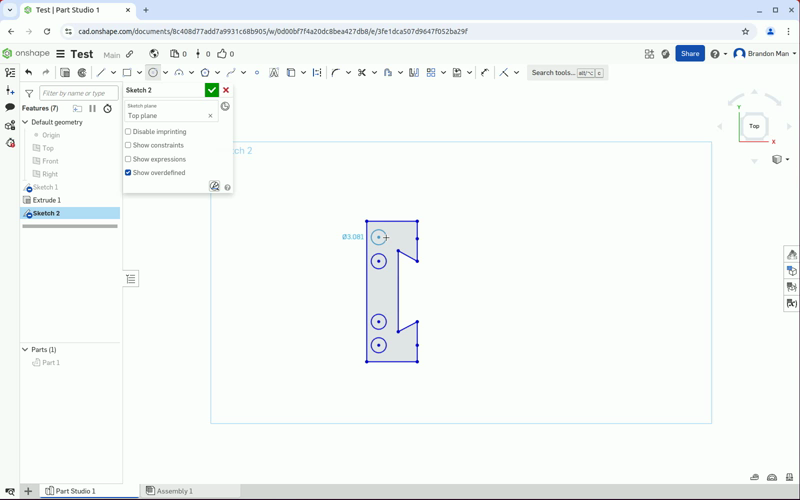
click(386, 237)
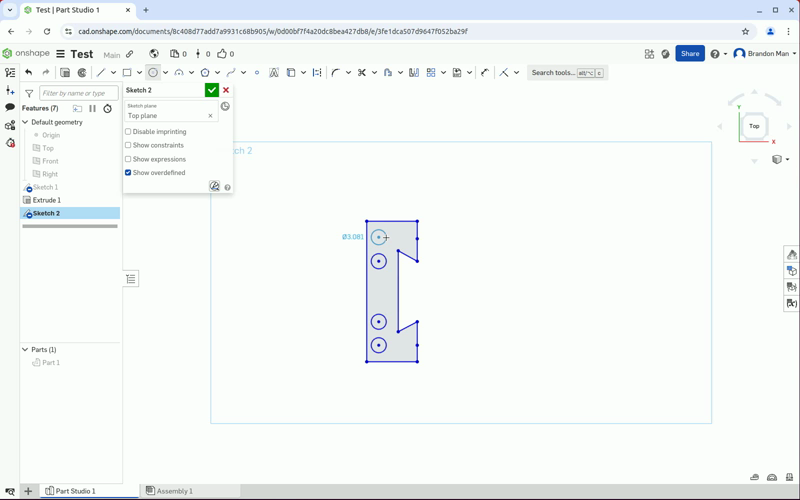
key(esc)
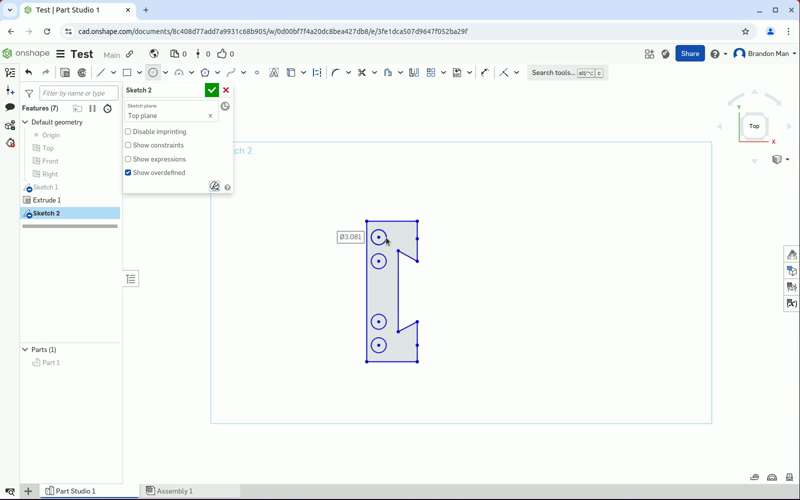
key(c)
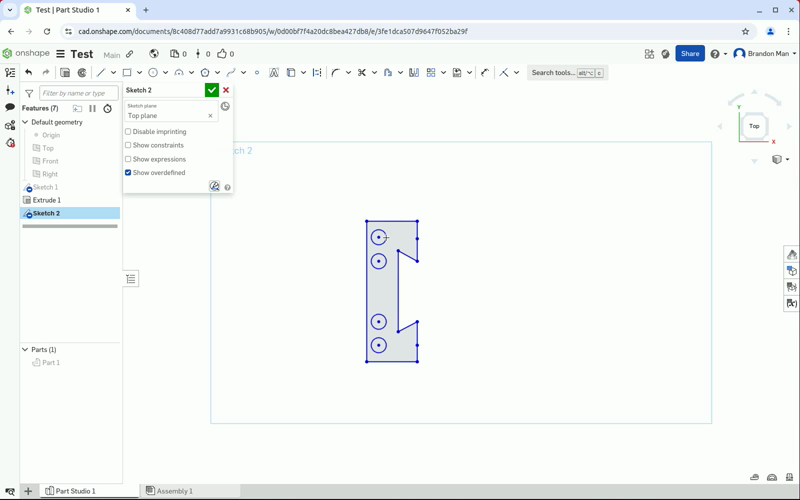
key_down(shift)
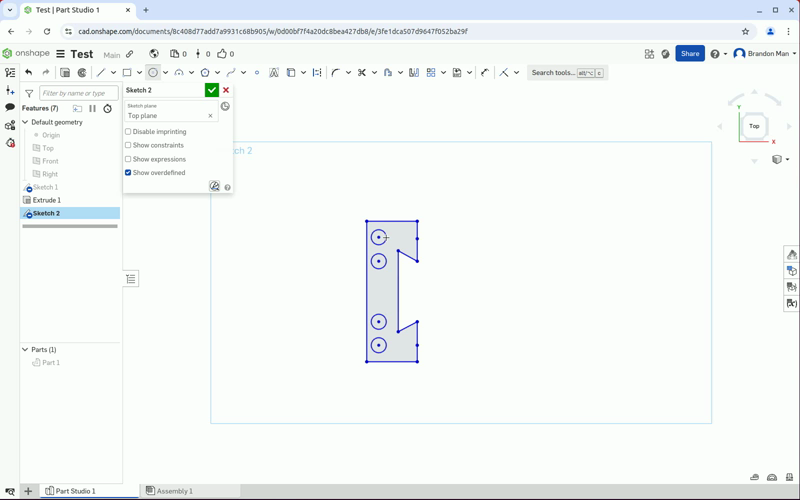
mouse_move(383, 290)
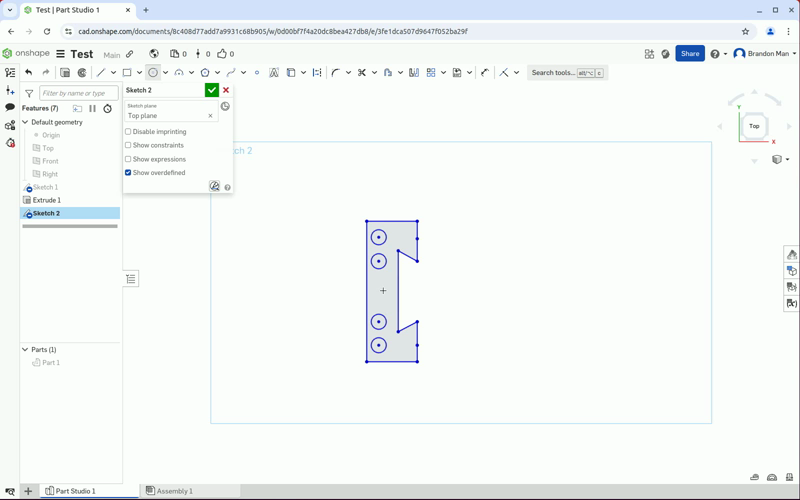
click(383, 290)
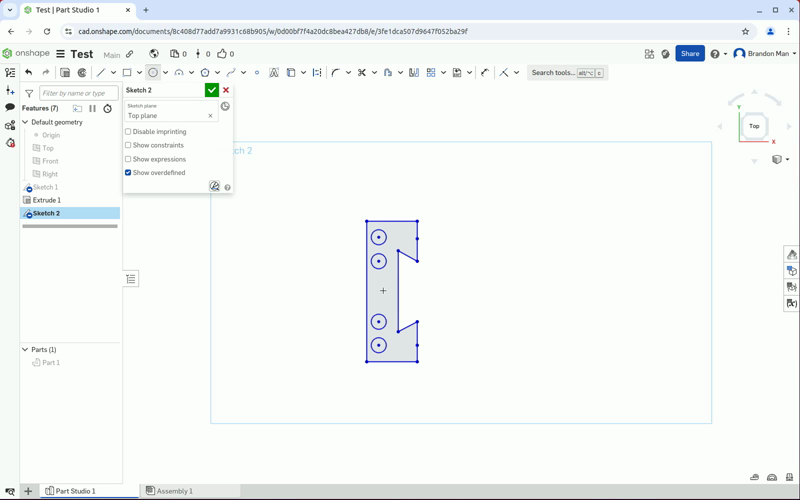
key_up(shift)
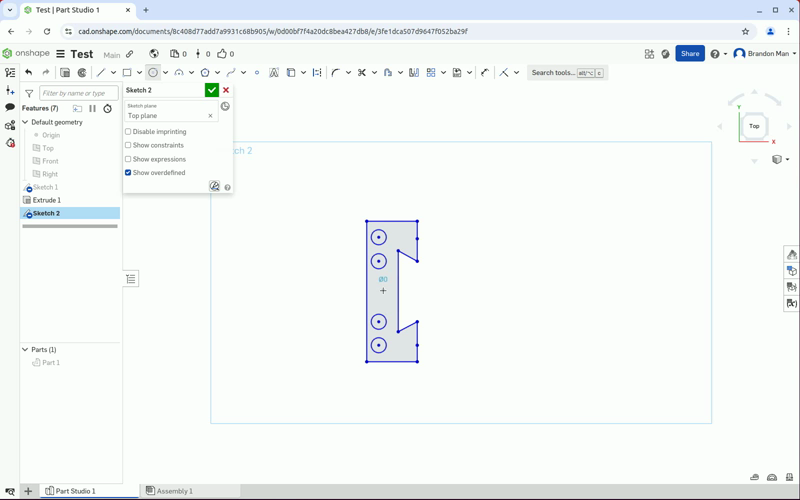
mouse_move(393, 290)
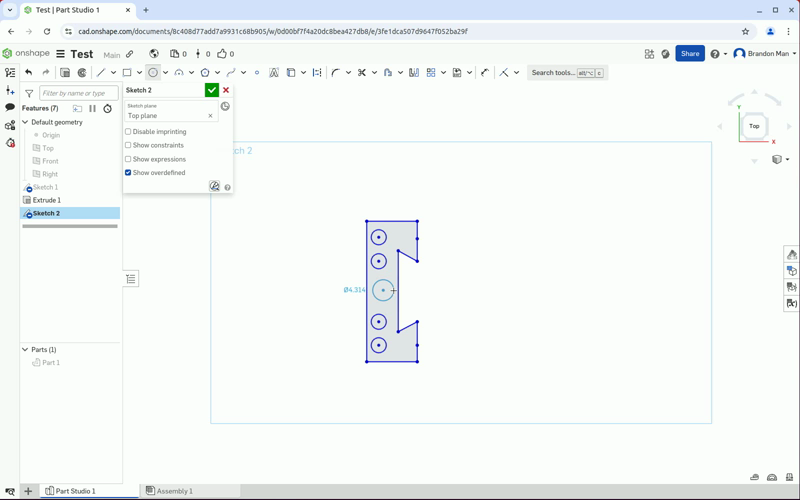
click(393, 290)
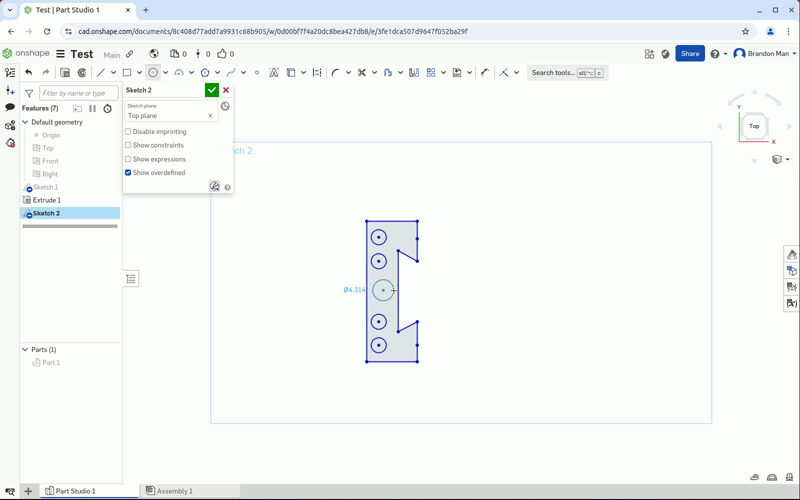
key(esc)
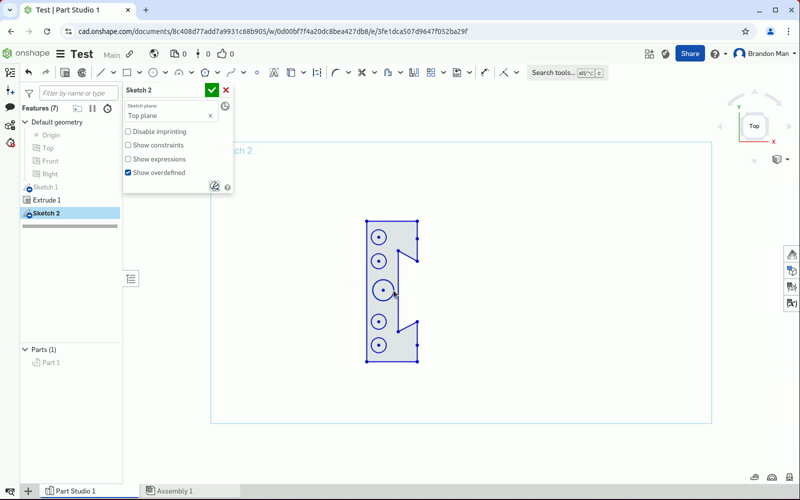
mouse_move(397, 350)
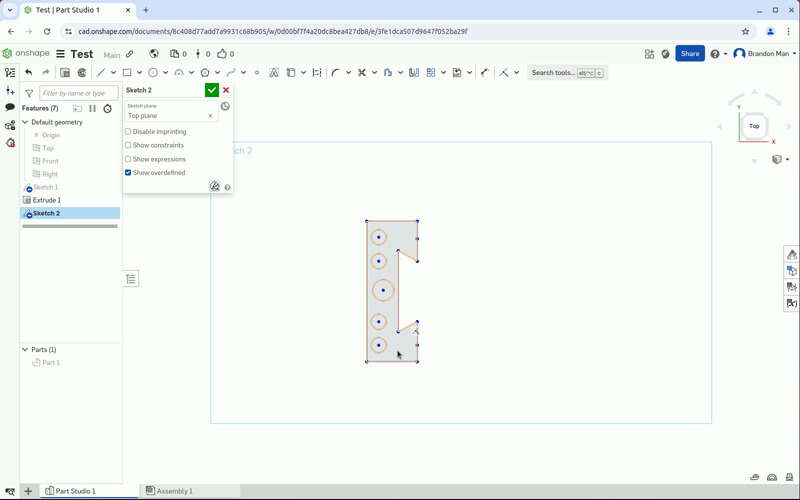
click(397, 350)
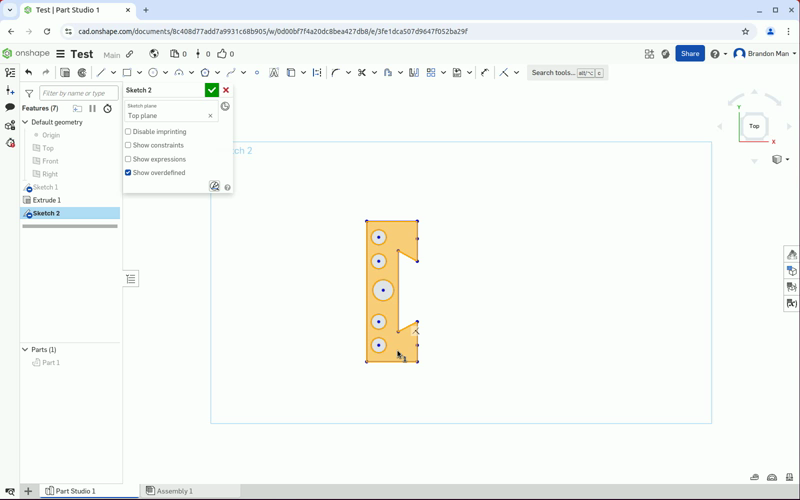
mouse_move(73, 352)
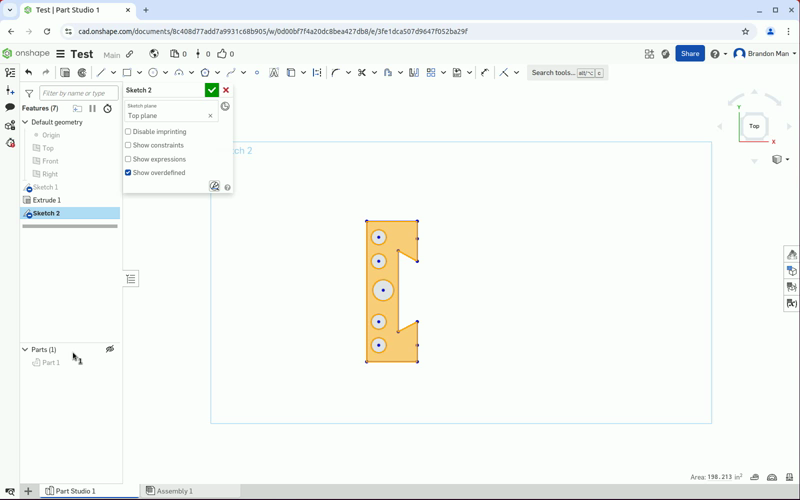
key(shift+y)
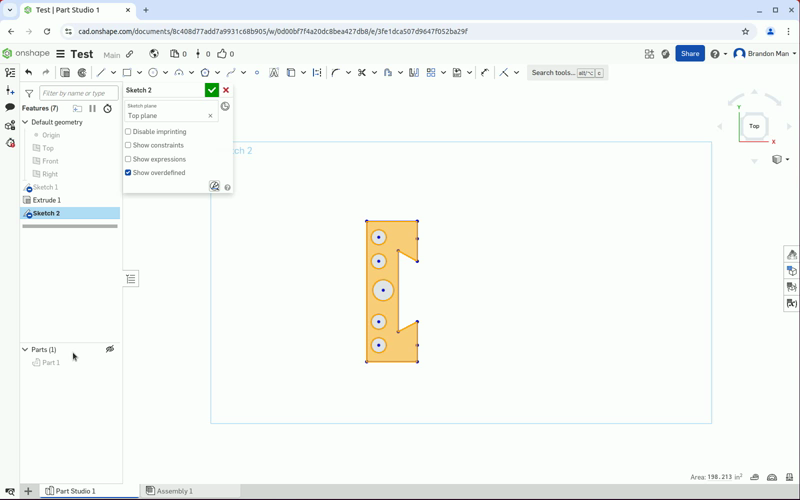
key(shift+e)
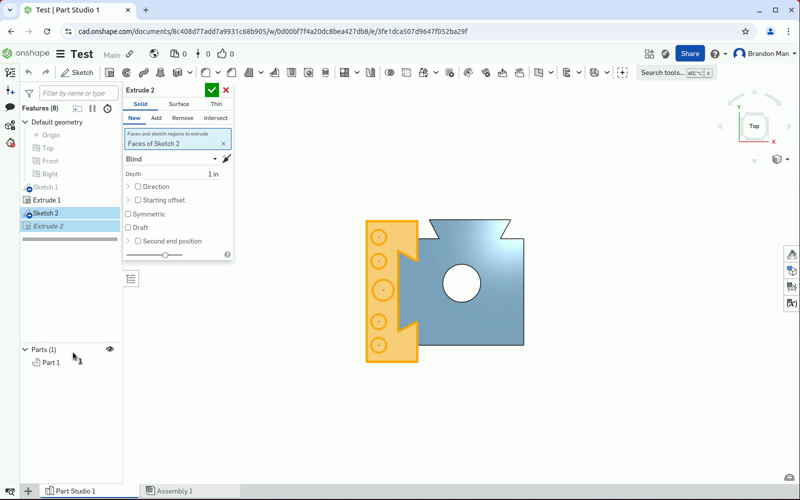
mouse_move(143, 106)
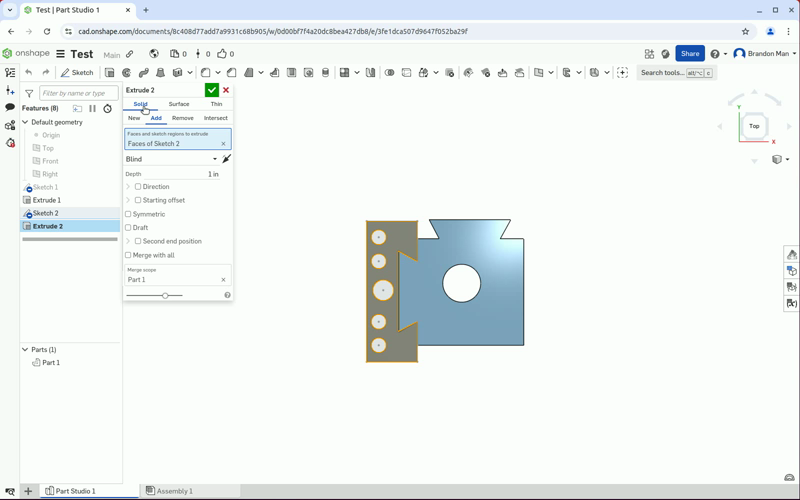
click(143, 106)
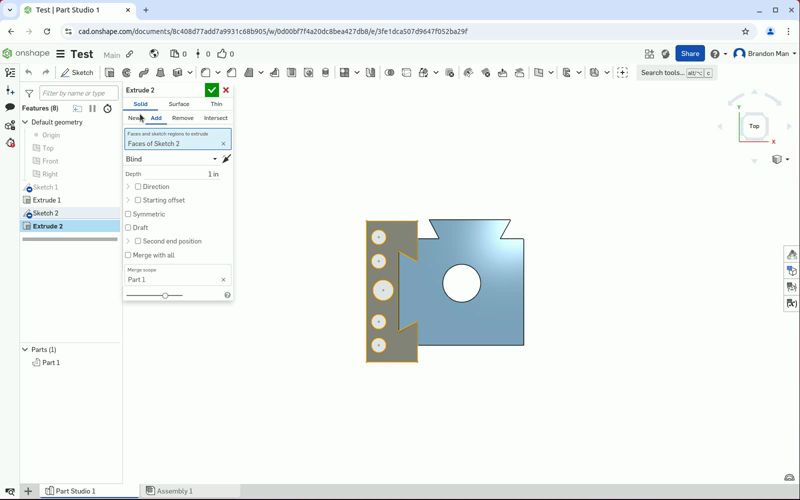
mouse_move(137, 120)
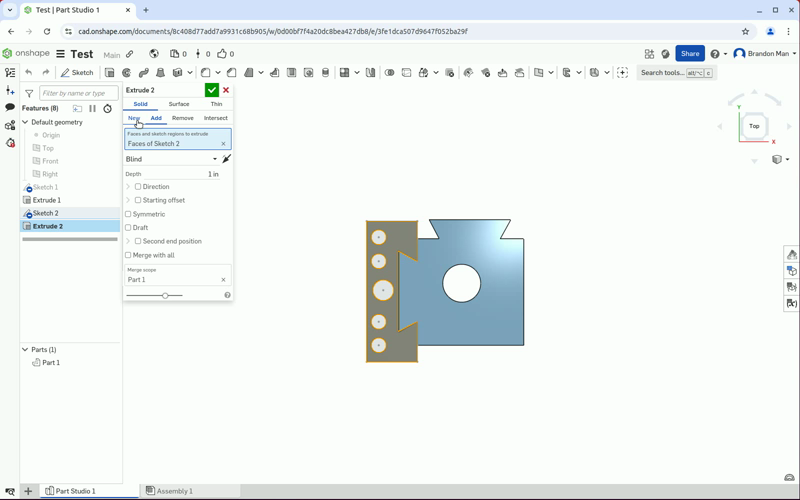
click(137, 120)
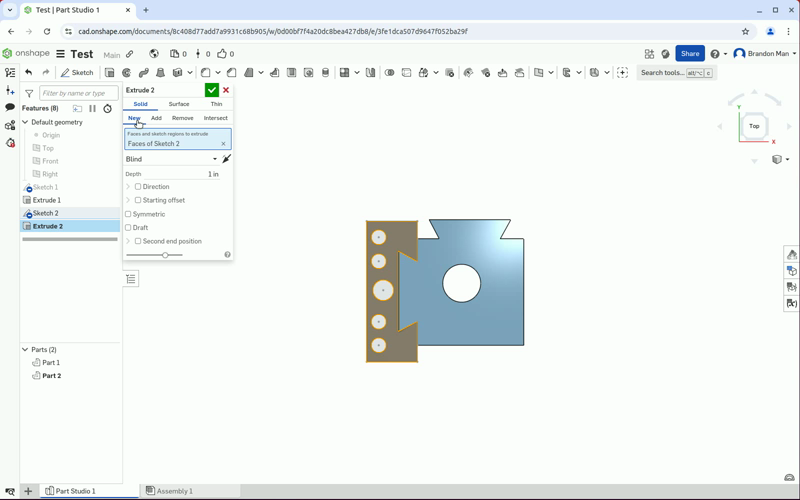
key(tab, 4)
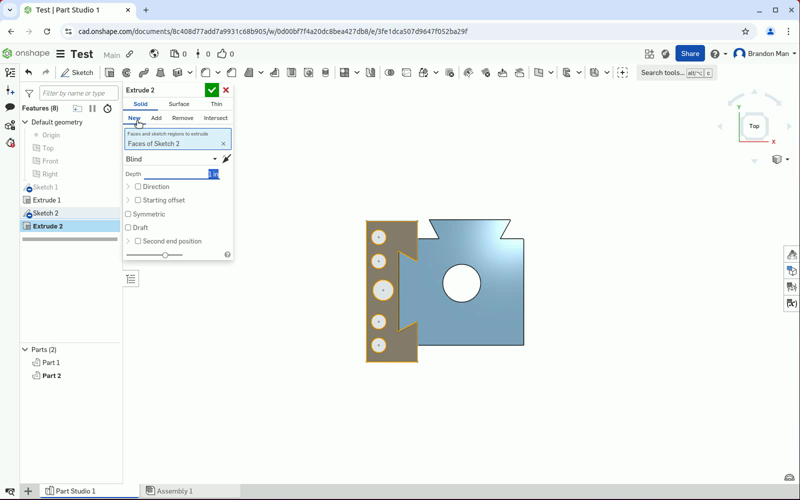
text(-15.165)
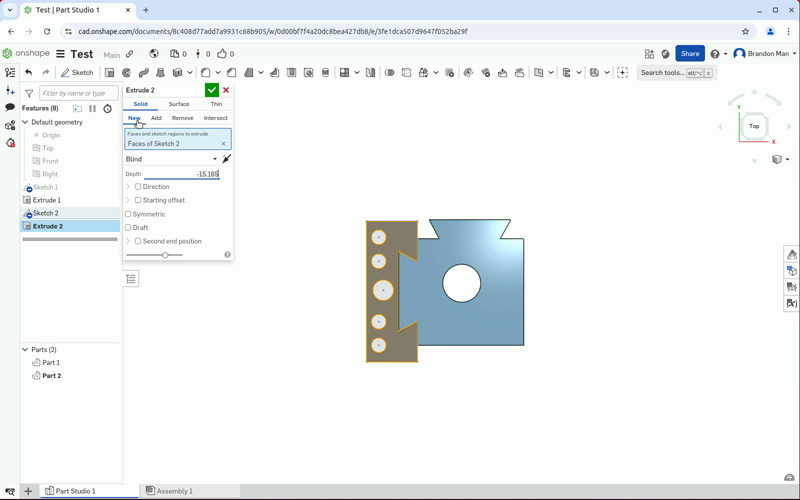
key(enter)
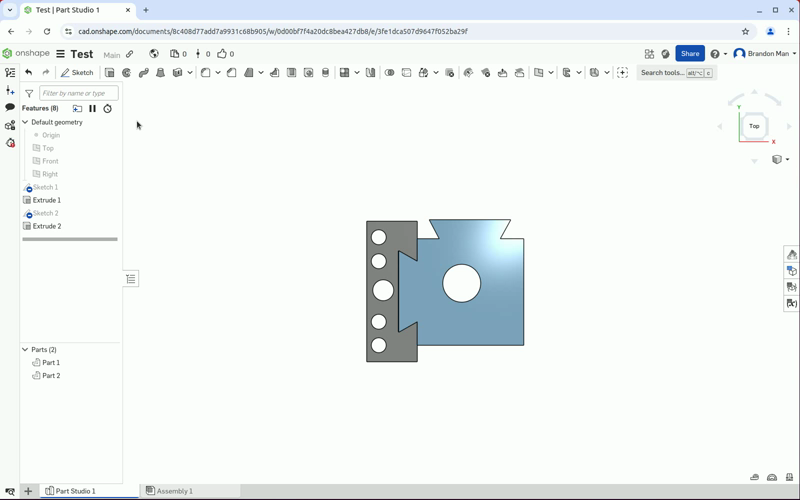
key(shift+h)
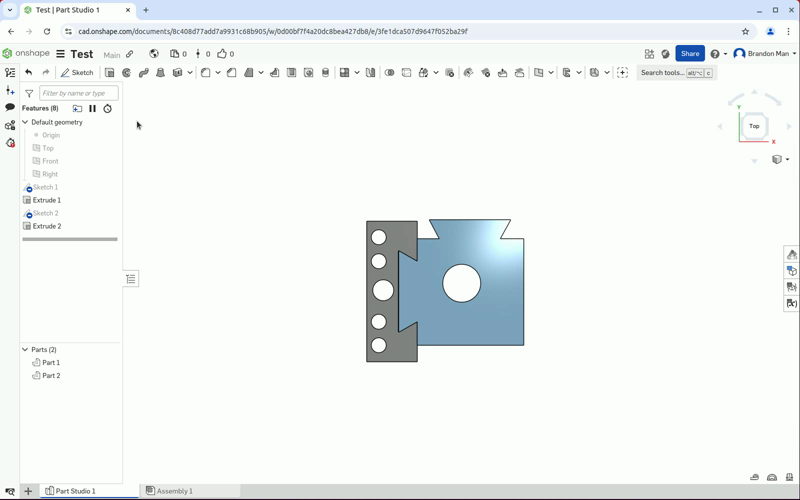
key(shift+h)
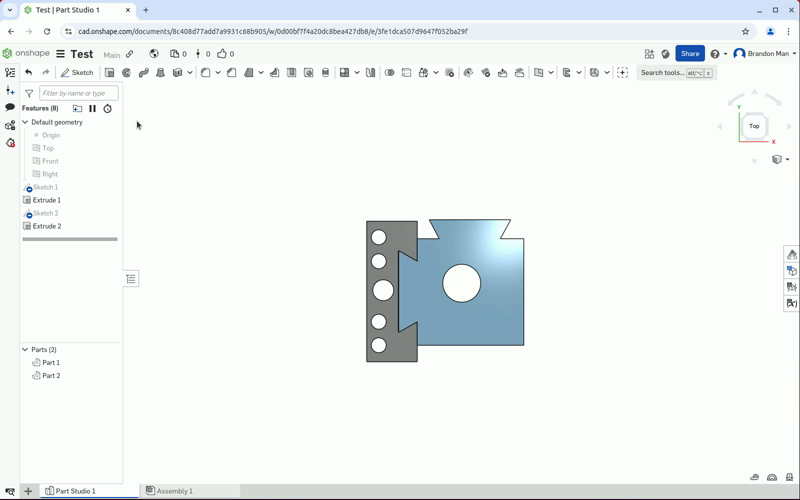
mouse_move(73, 189)
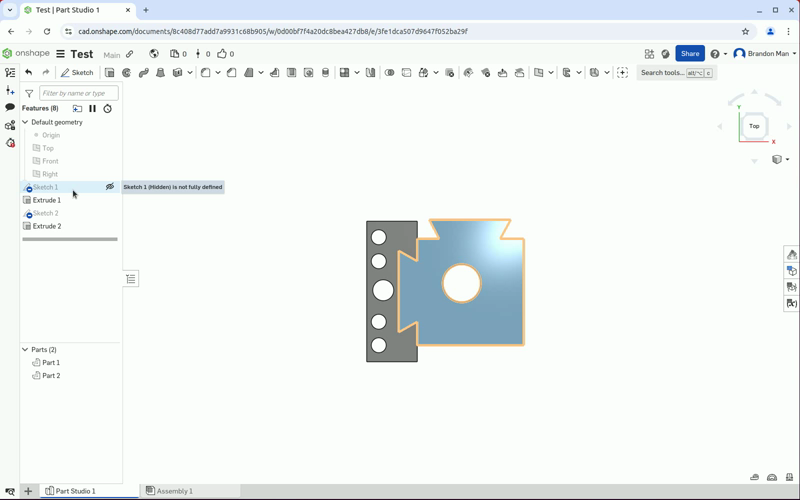
click(73, 189)
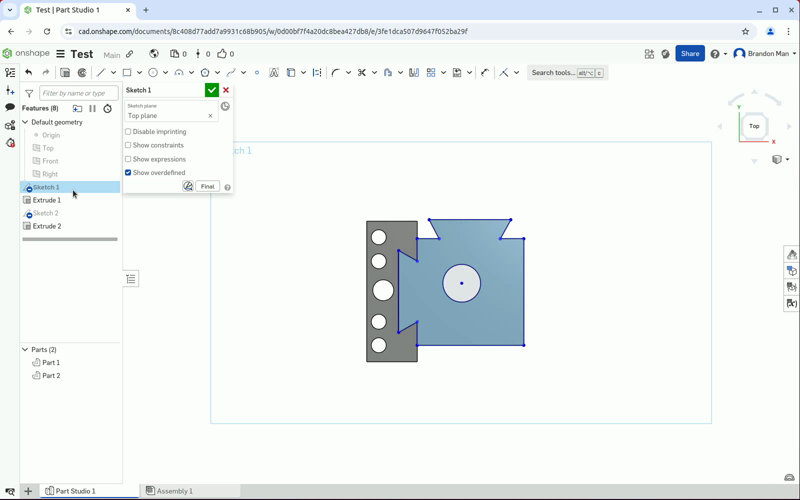
mouse_move(229, 92)
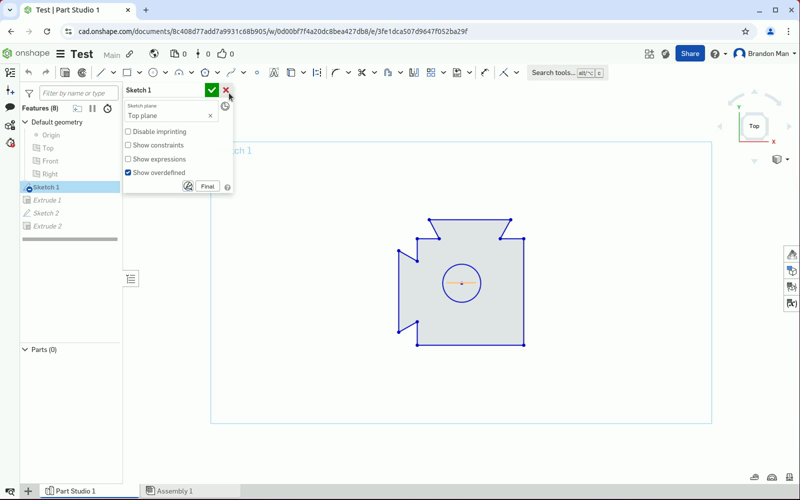
click(229, 92)
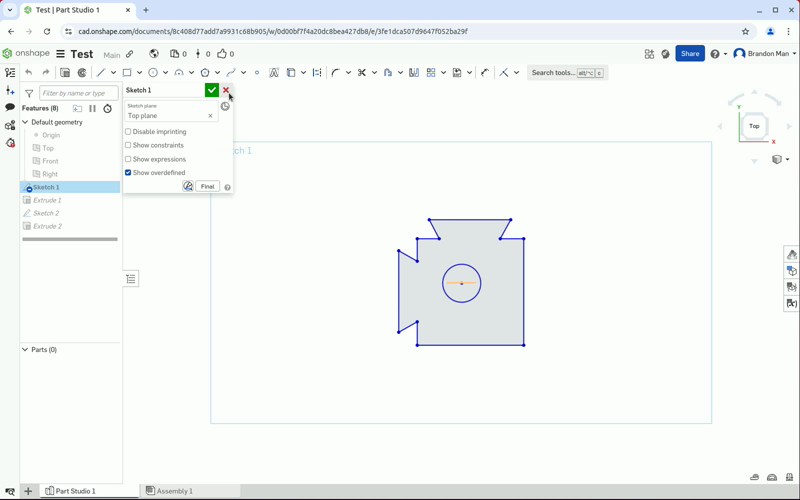
key(shift+s)
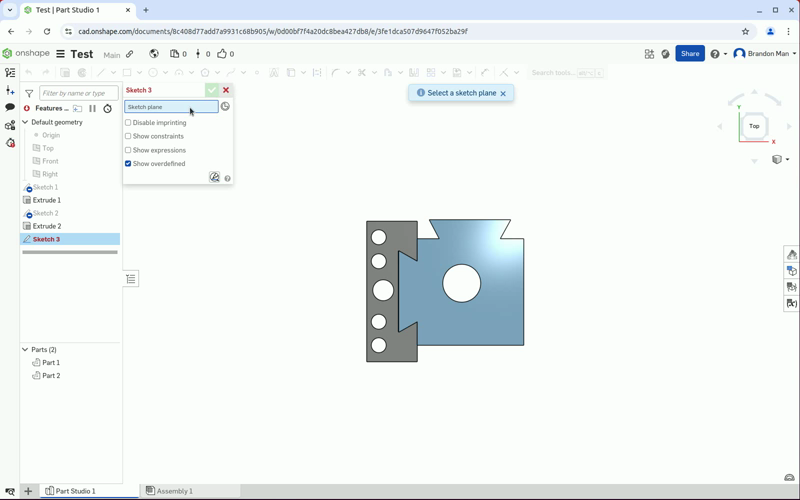
mouse_move(73, 150)
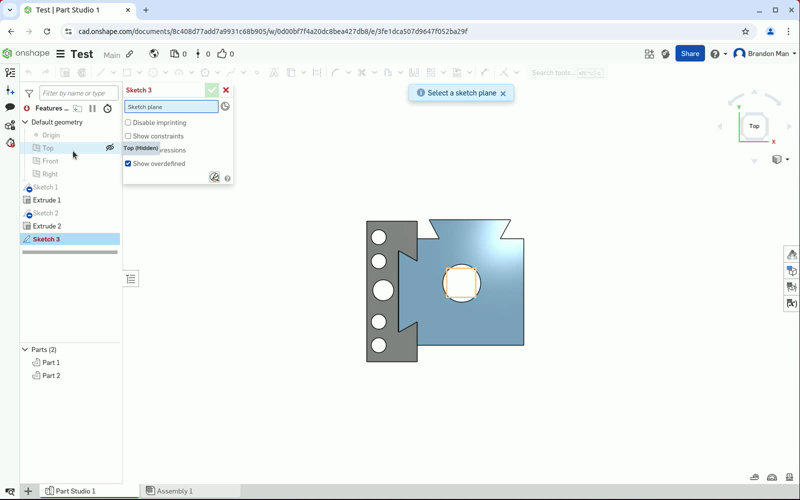
click(73, 150)
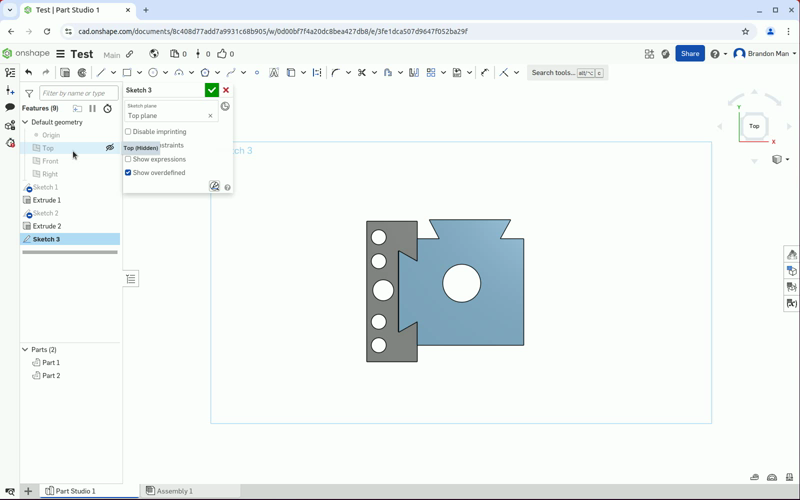
mouse_move(73, 352)
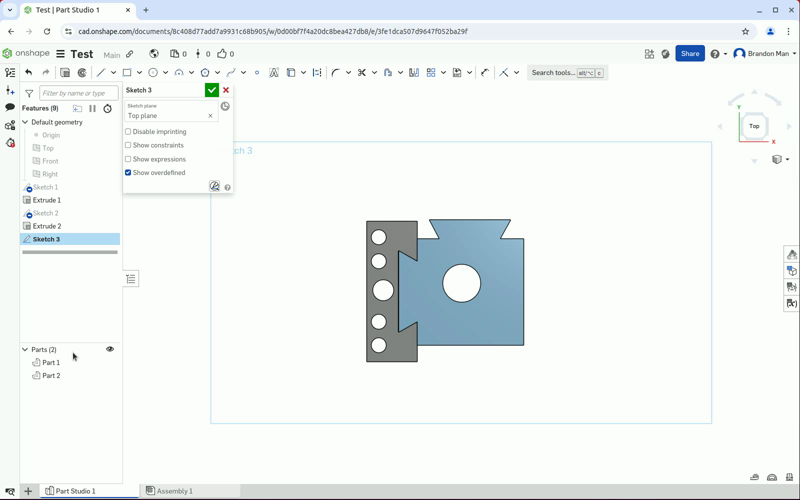
key(y)
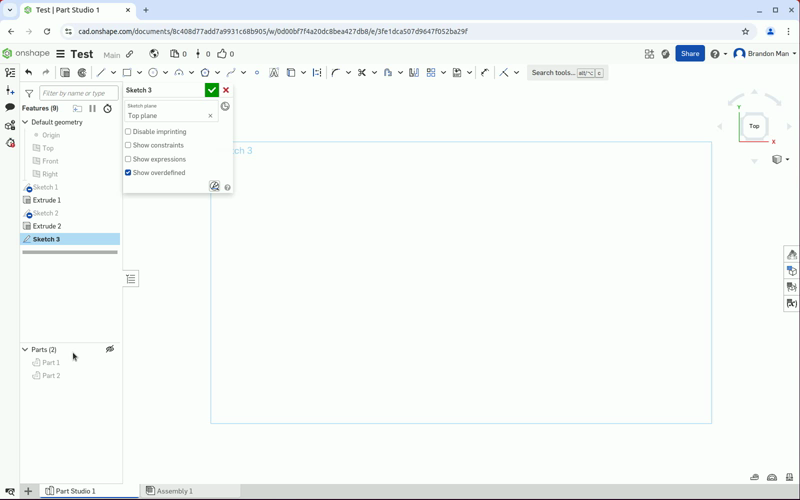
key(c)
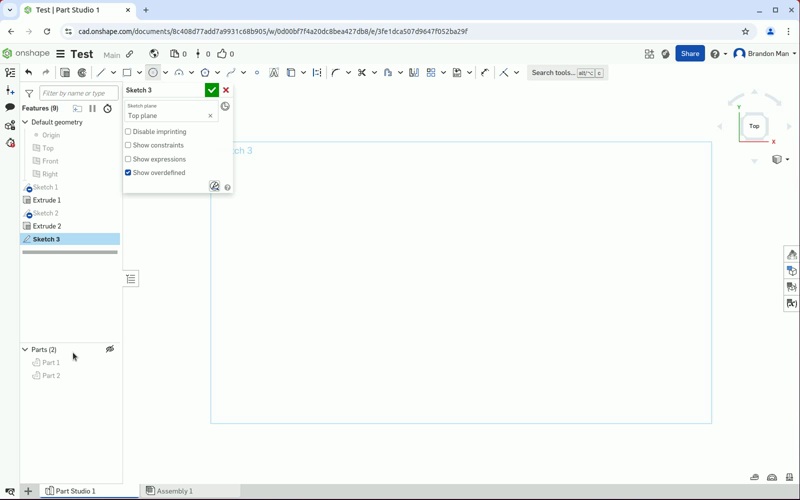
key_down(shift)
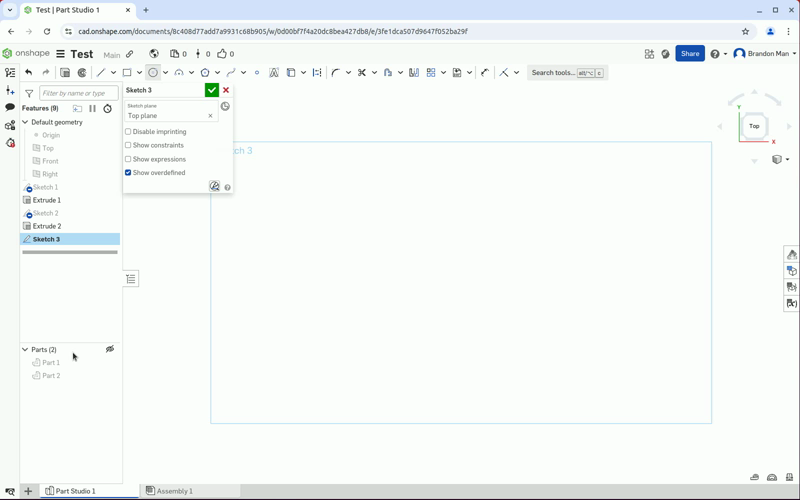
mouse_move(378, 345)
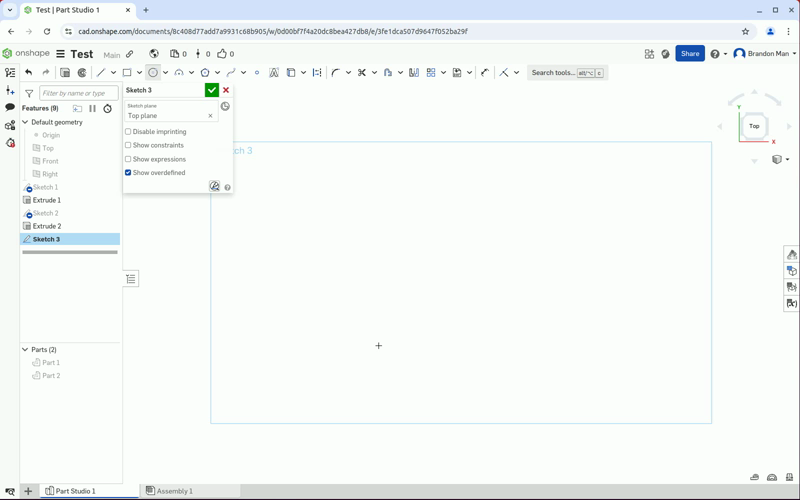
click(378, 345)
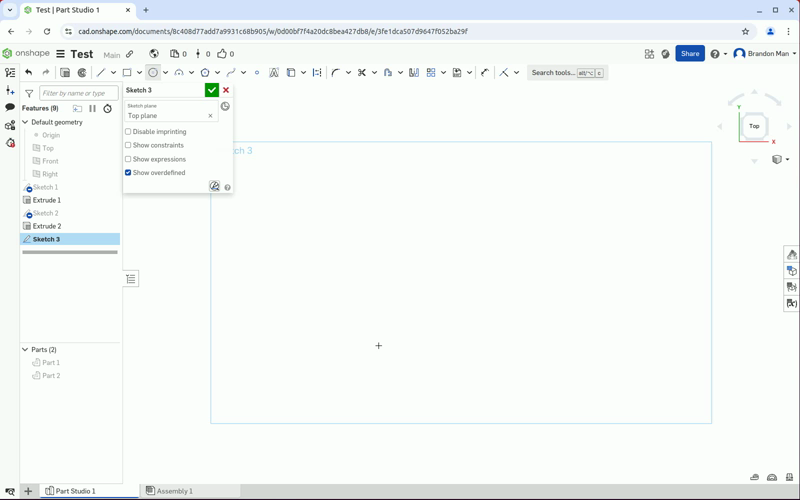
key_up(shift)
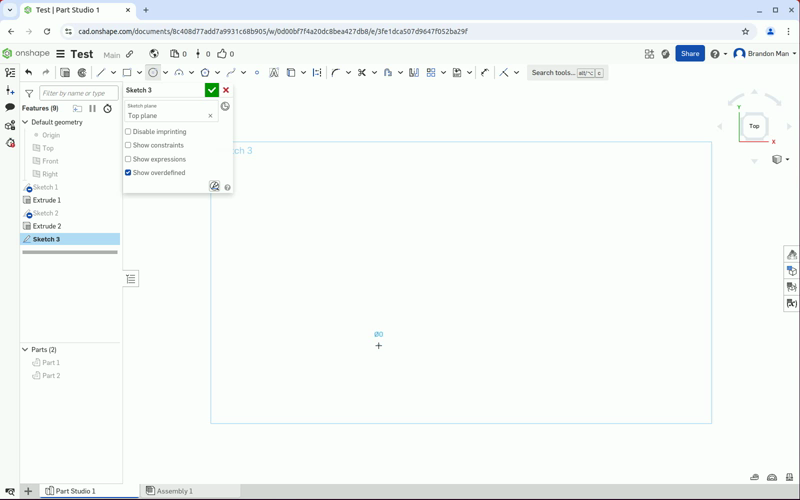
mouse_move(386, 345)
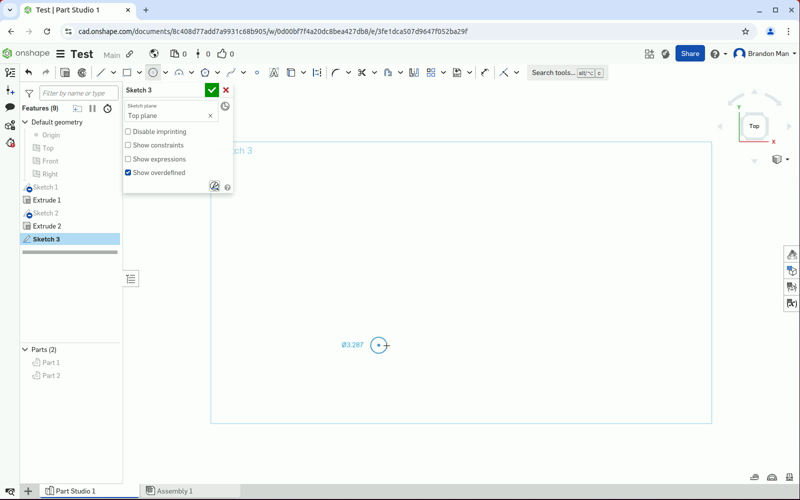
click(386, 345)
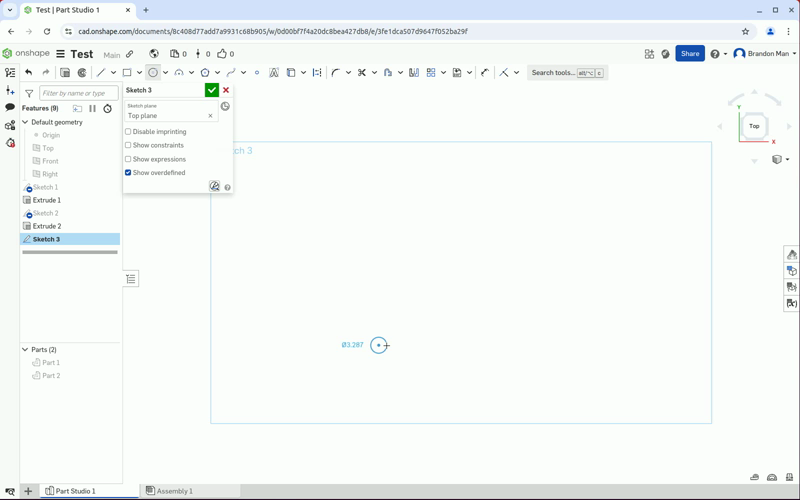
key(esc)
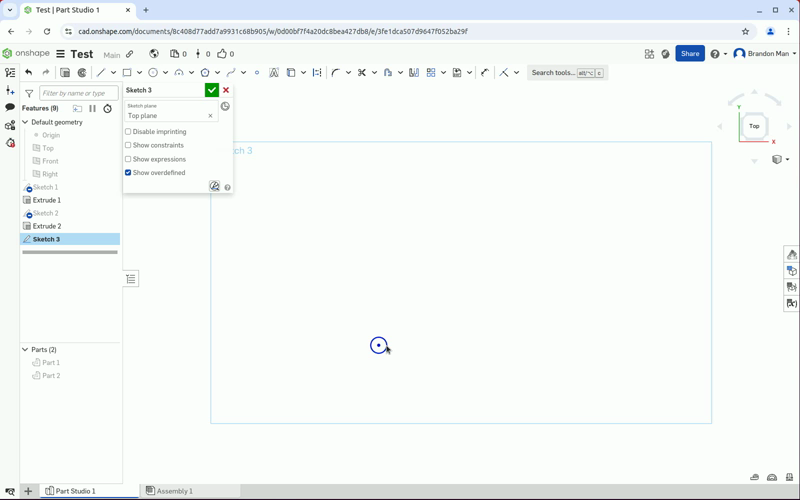
mouse_move(383, 351)
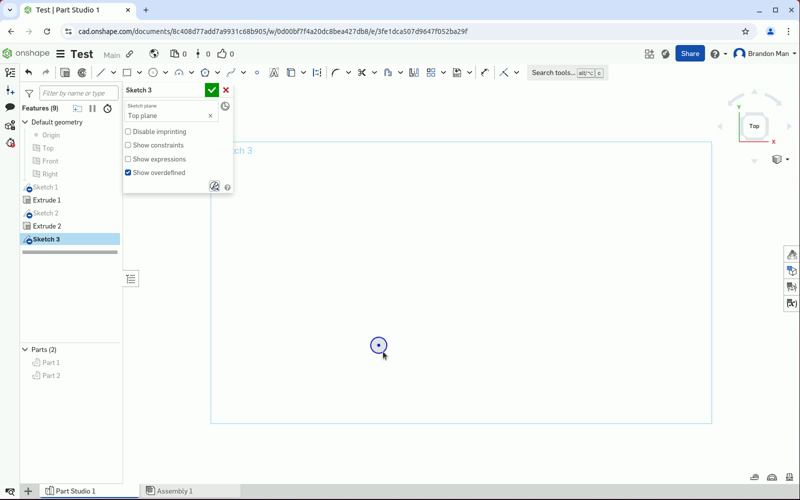
scroll(6)
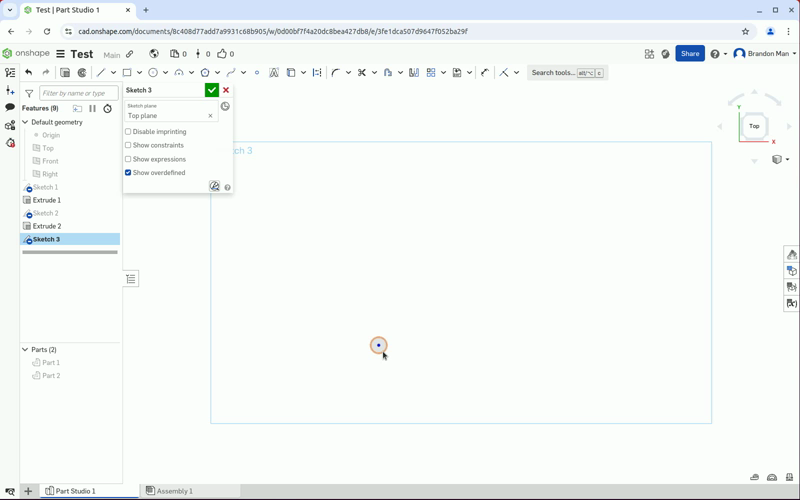
scroll(6)
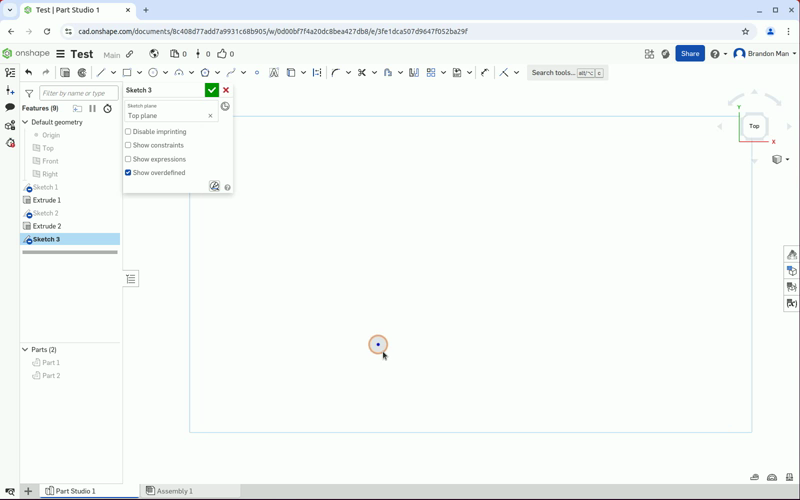
scroll(6)
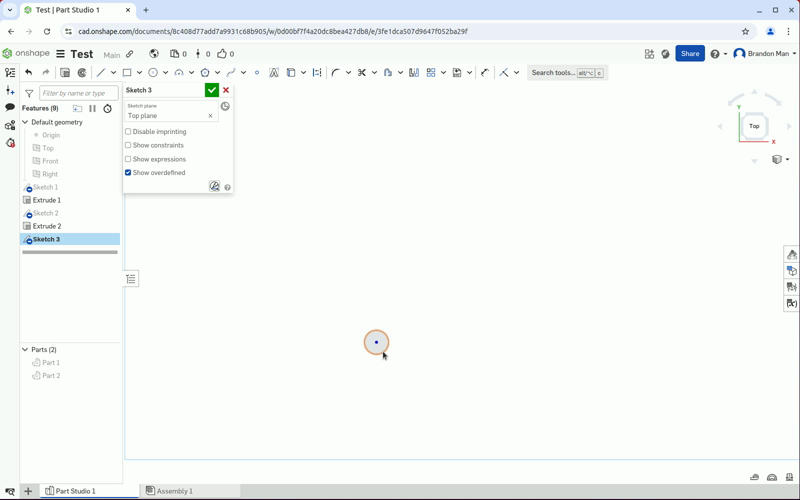
scroll(6)
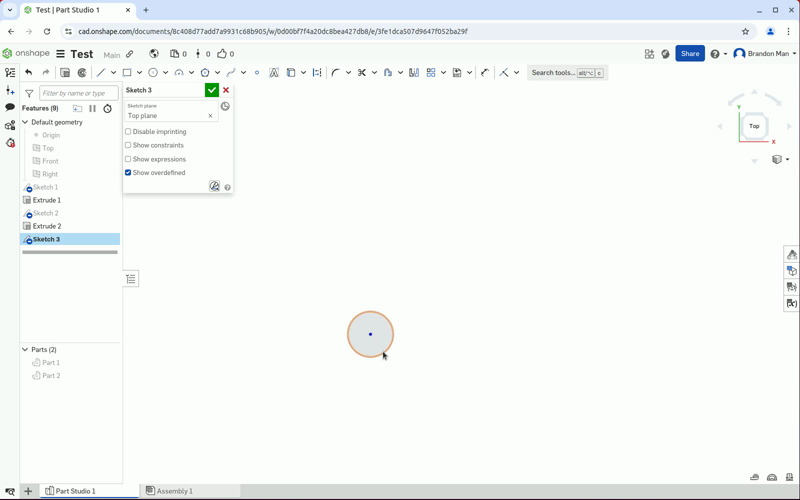
scroll(6)
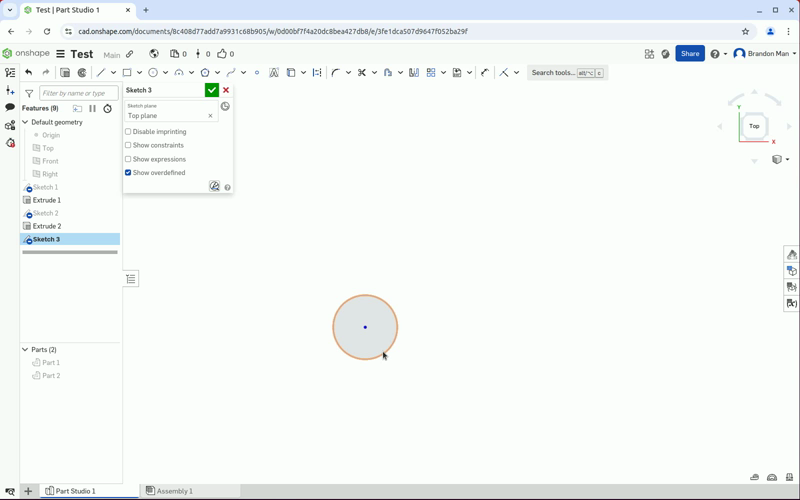
scroll(6)
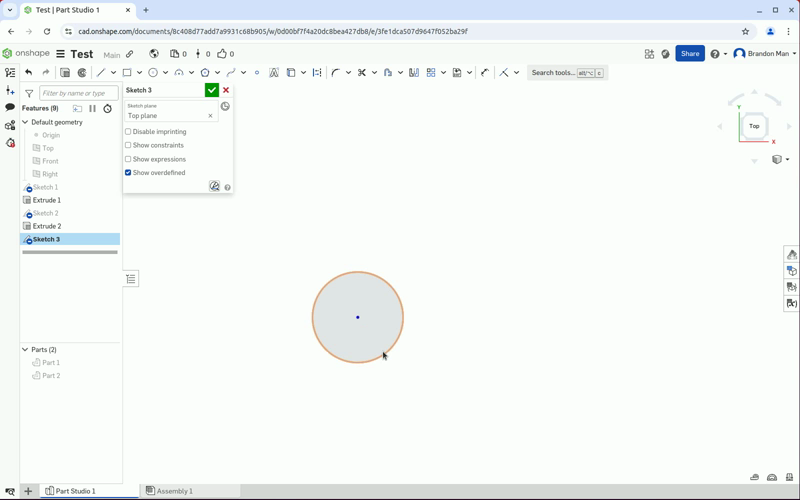
scroll(6)
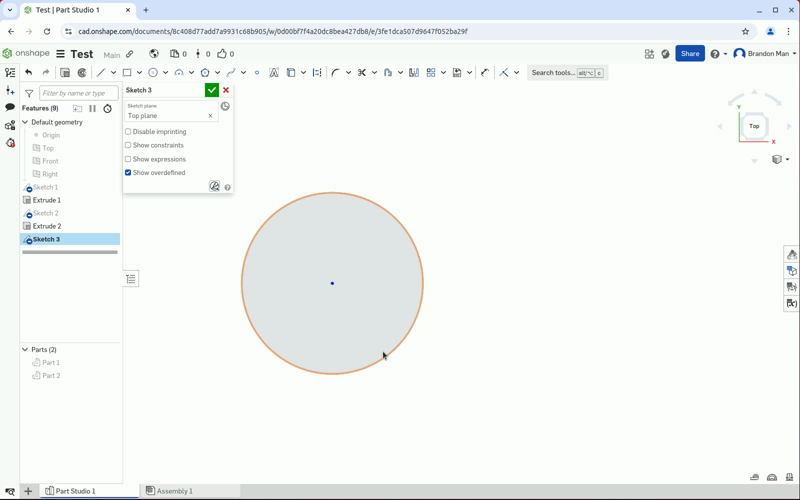
click(383, 351)
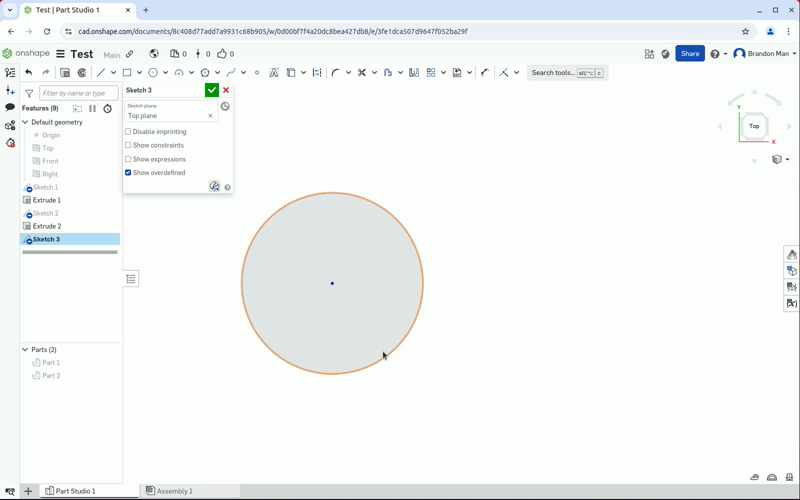
scroll(-6)
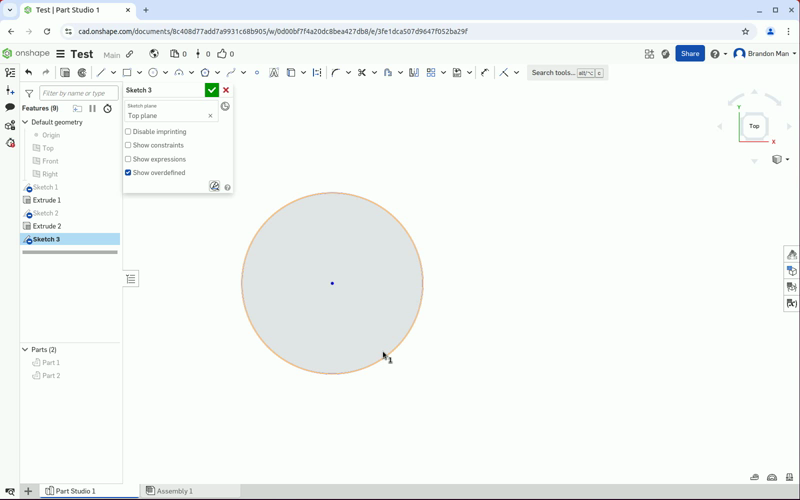
scroll(-6)
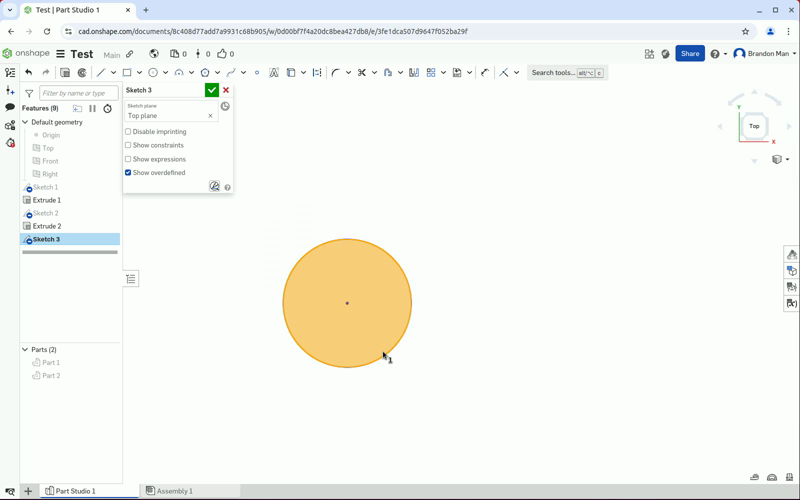
scroll(-6)
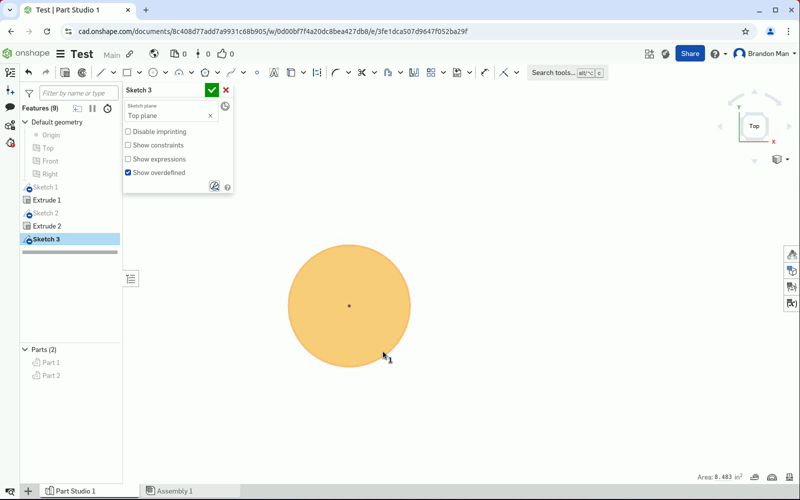
scroll(-6)
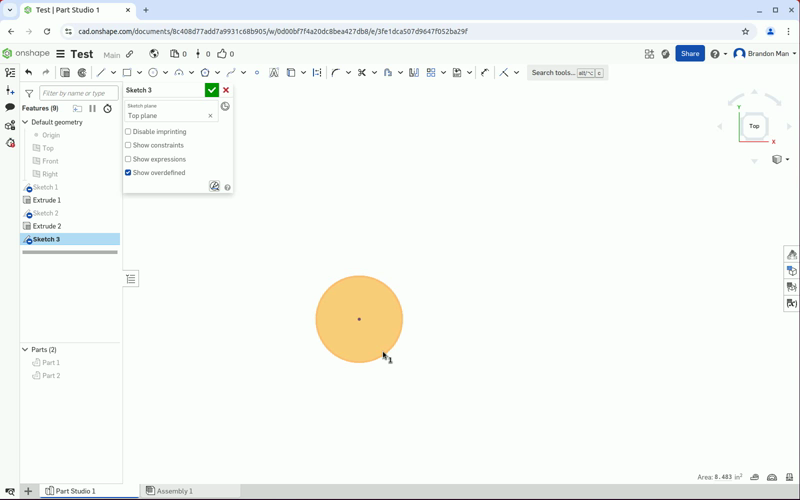
scroll(-6)
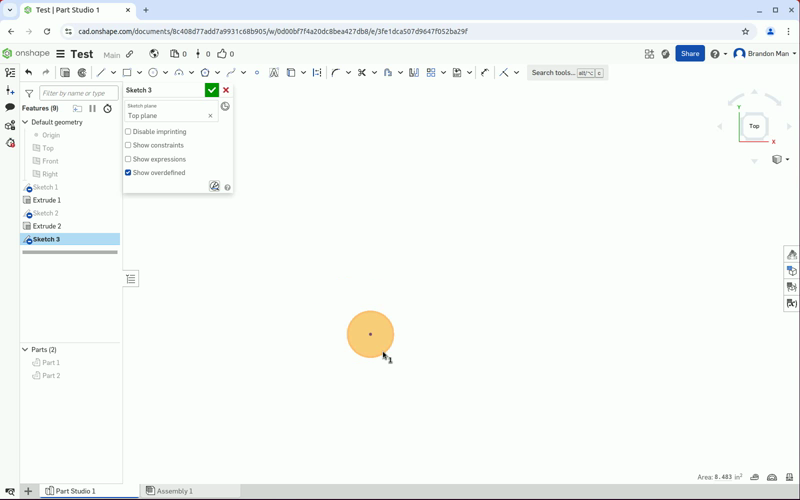
scroll(-6)
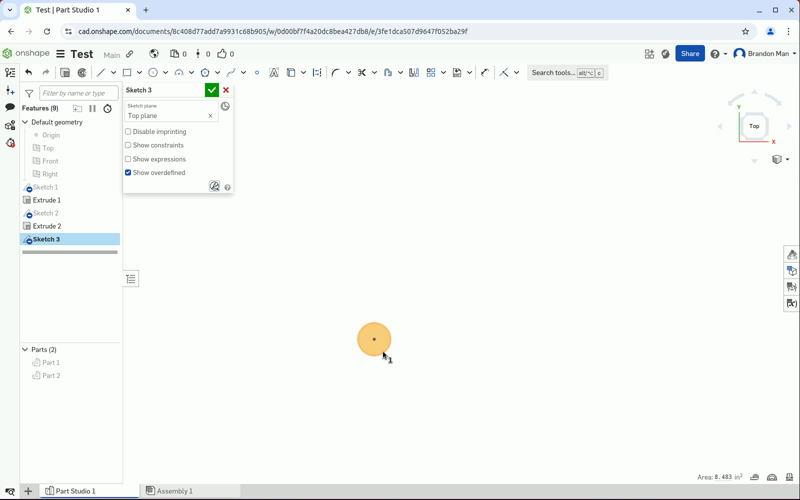
scroll(-6)
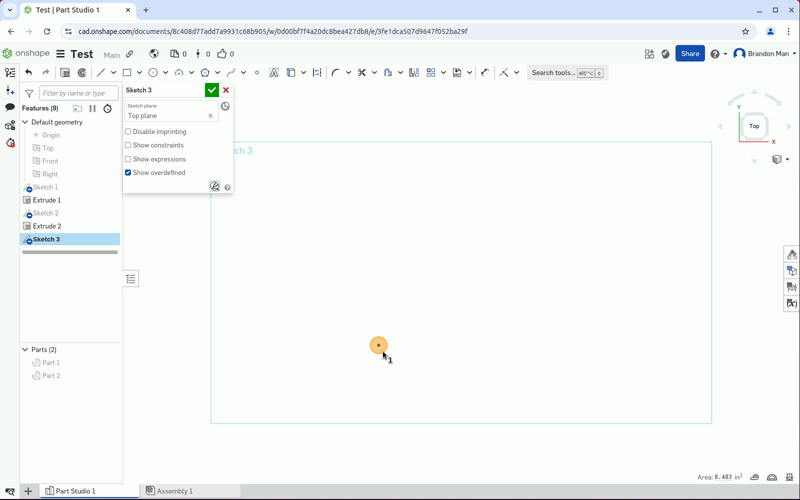
mouse_move(73, 352)
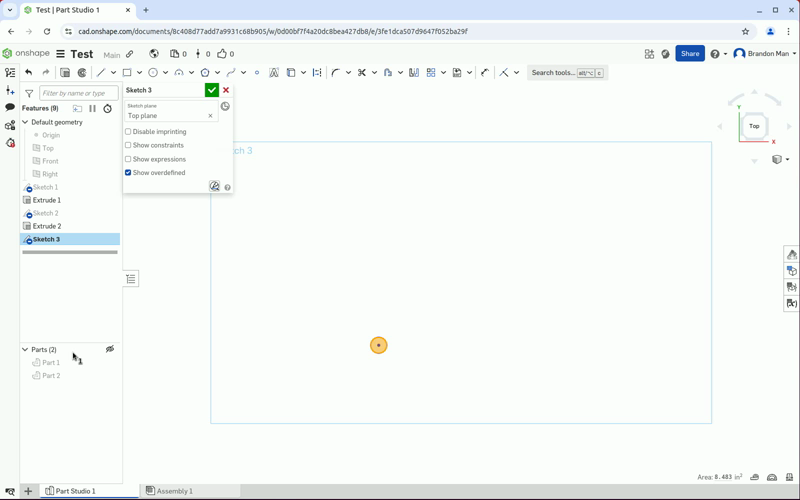
key(shift+y)
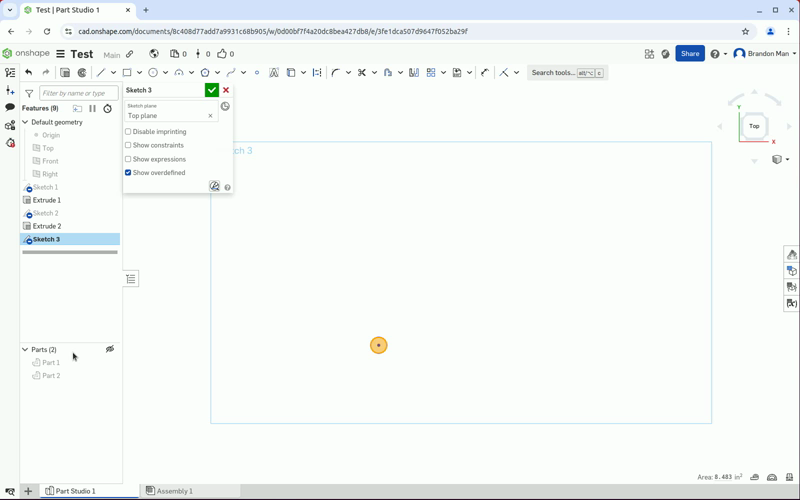
key(shift+e)
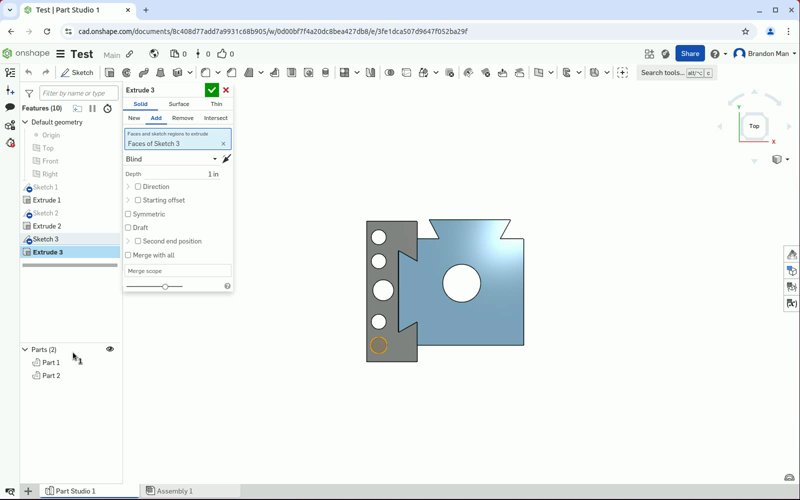
mouse_move(143, 106)
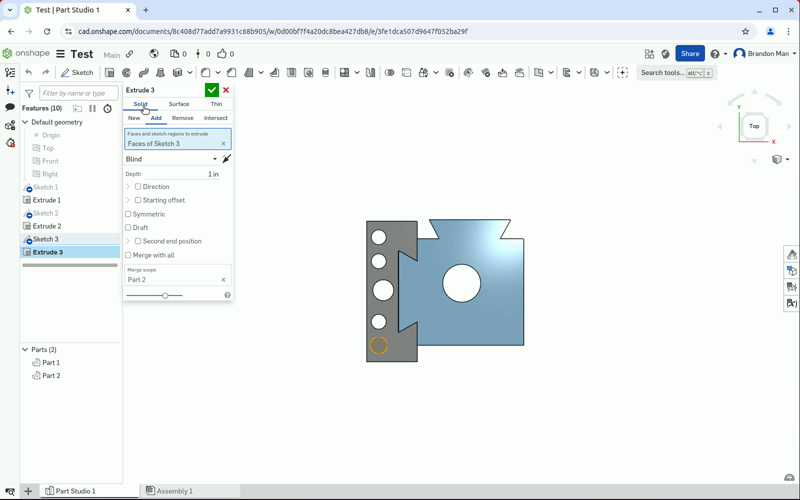
click(143, 106)
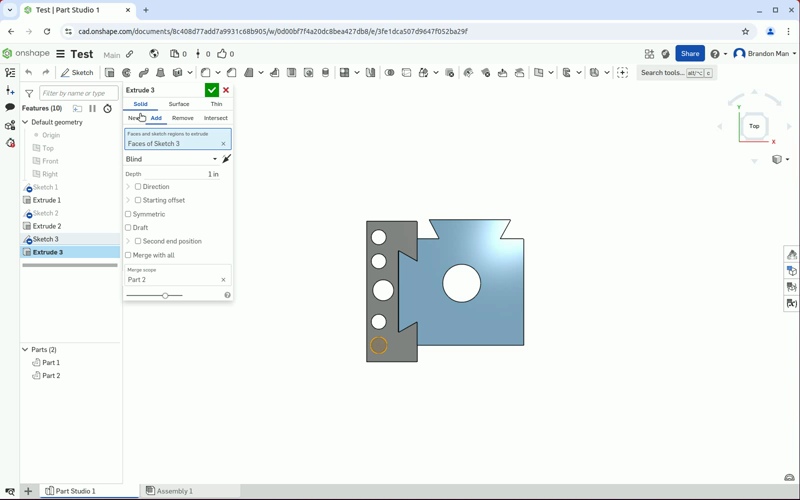
mouse_move(137, 120)
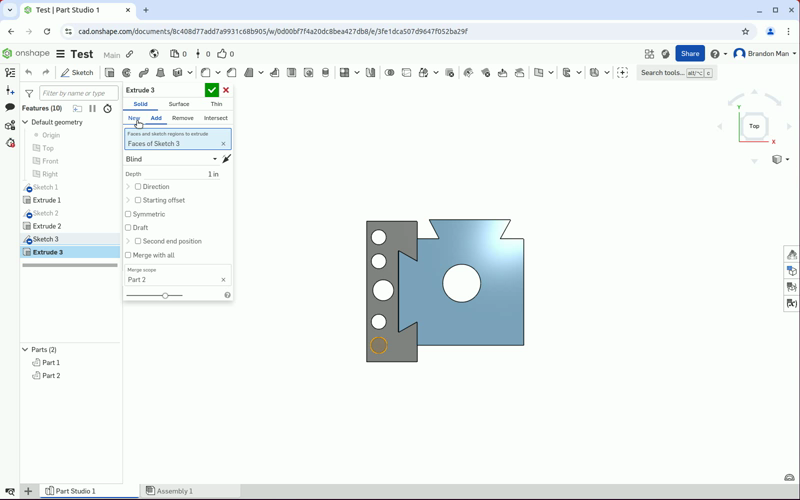
click(137, 120)
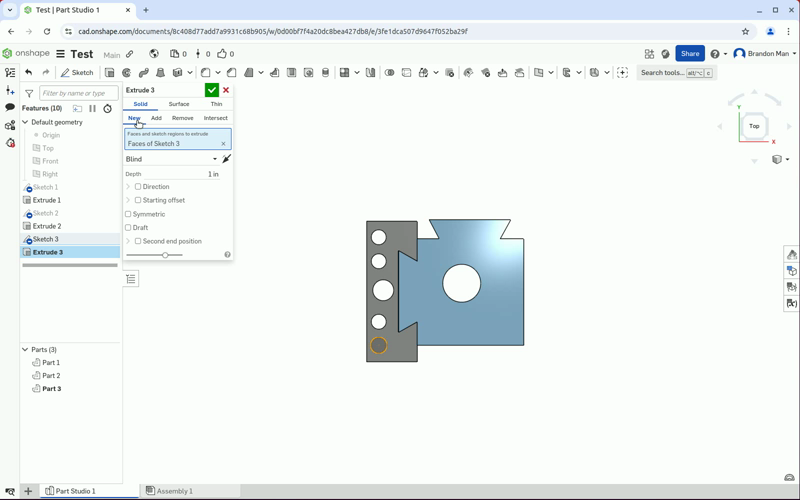
key(tab, 4)
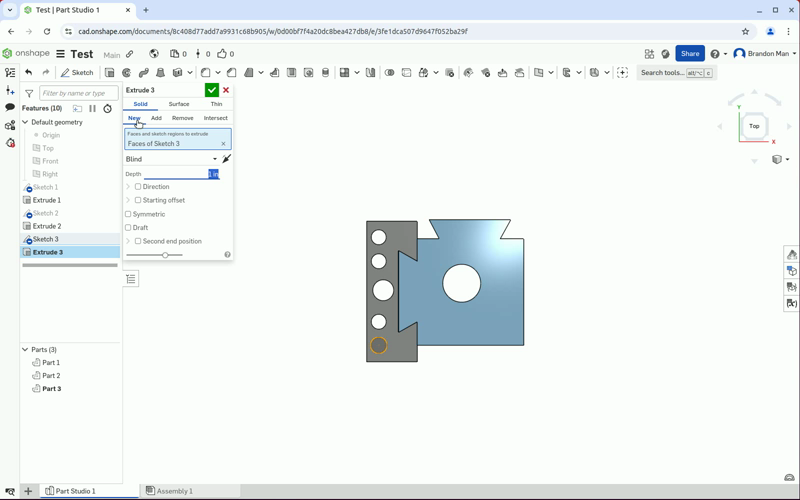
text(-15.165)
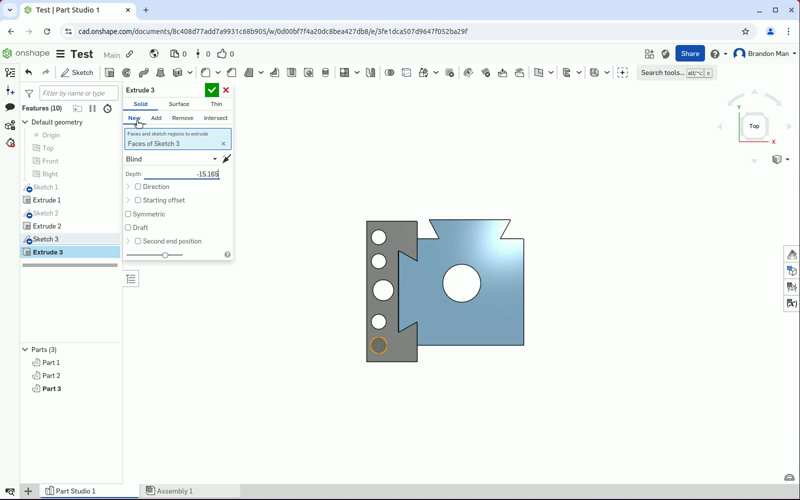
key(enter)
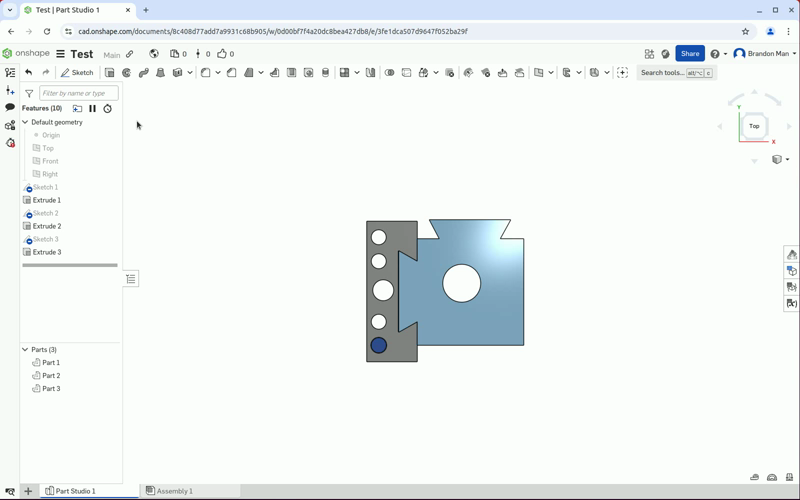
key(shift+h)
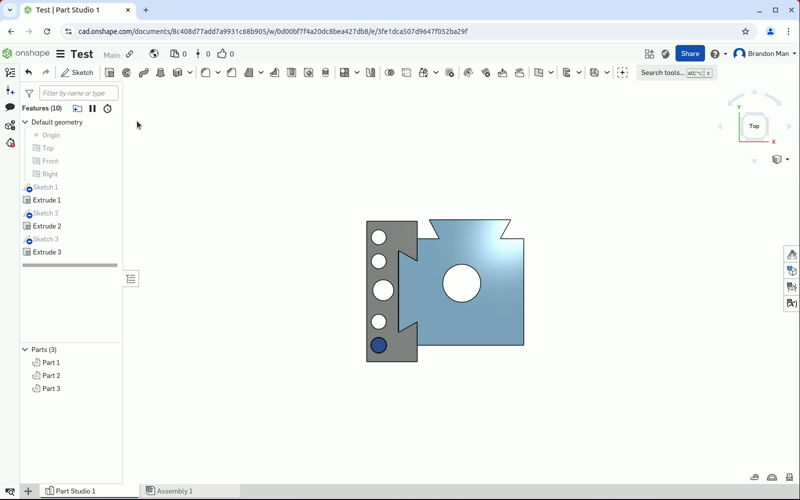
key(shift+h)
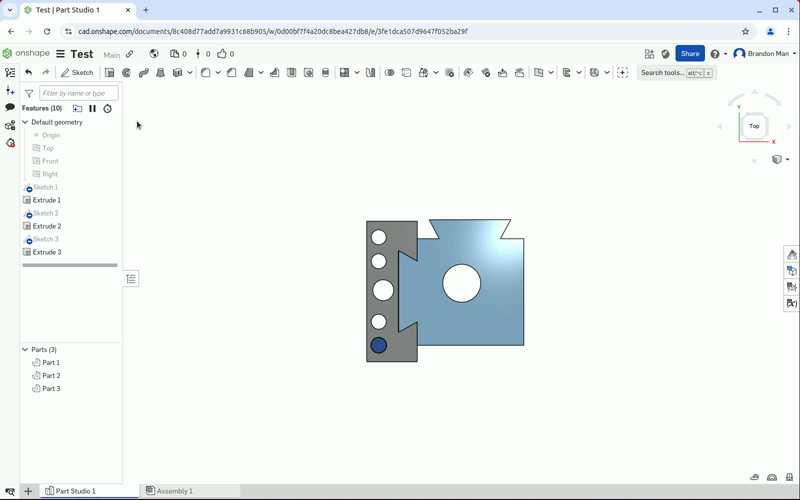
mouse_move(73, 189)
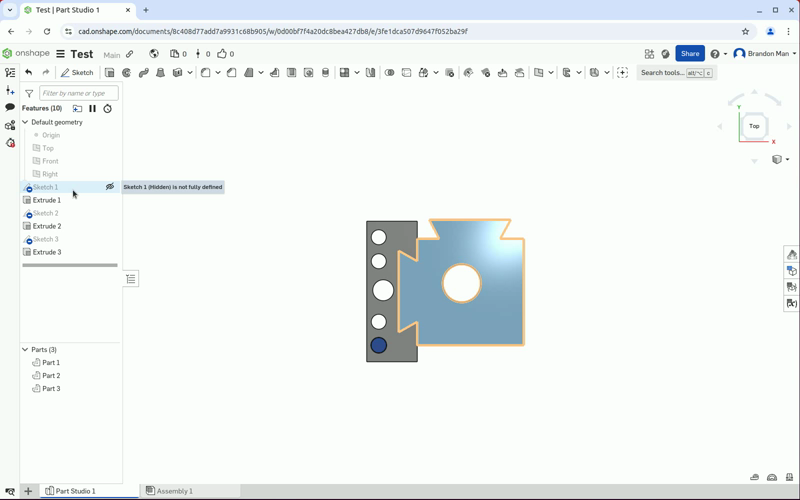
click(73, 189)
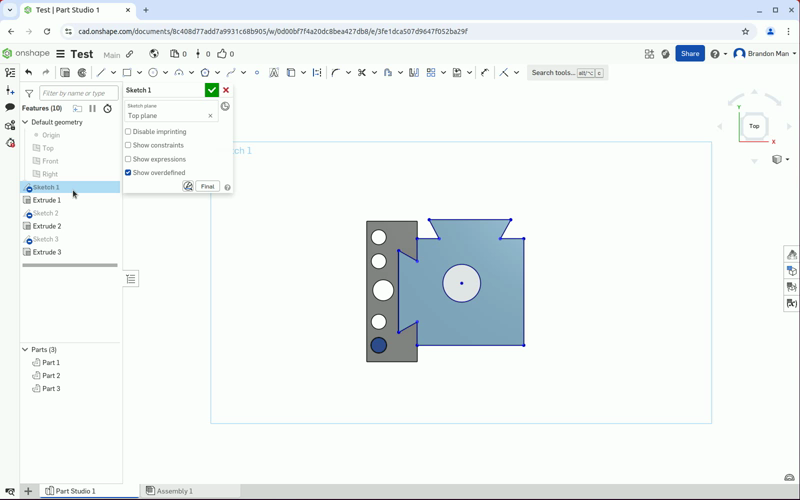
mouse_move(229, 92)
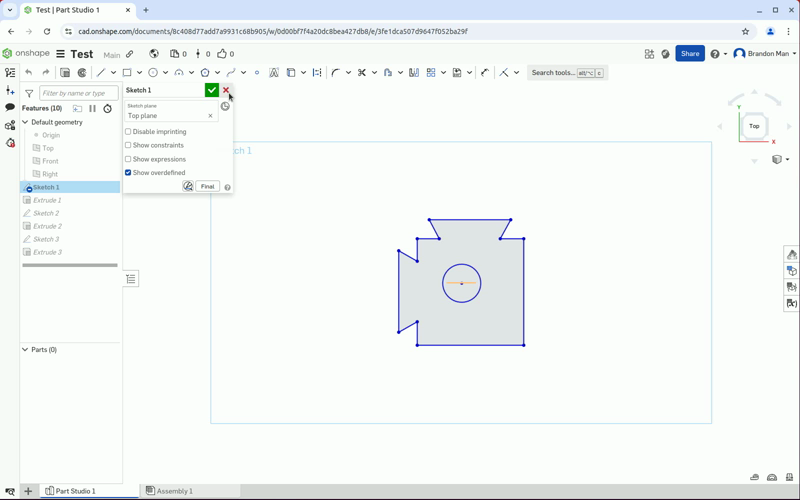
click(229, 92)
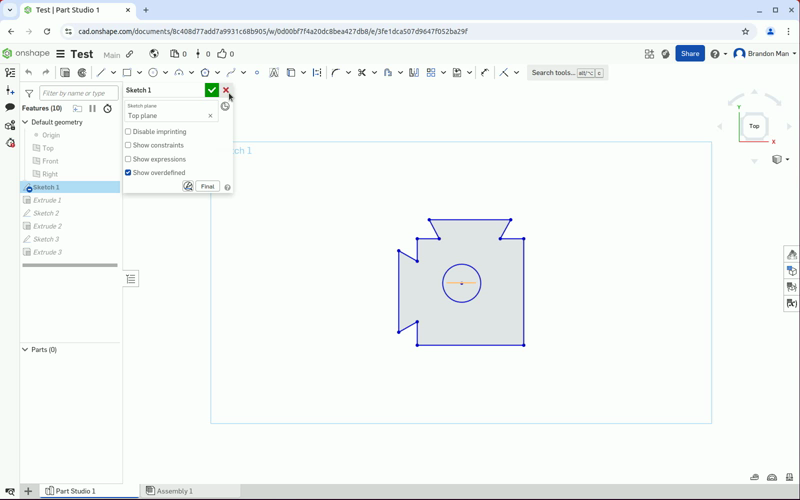
key(shift+s)
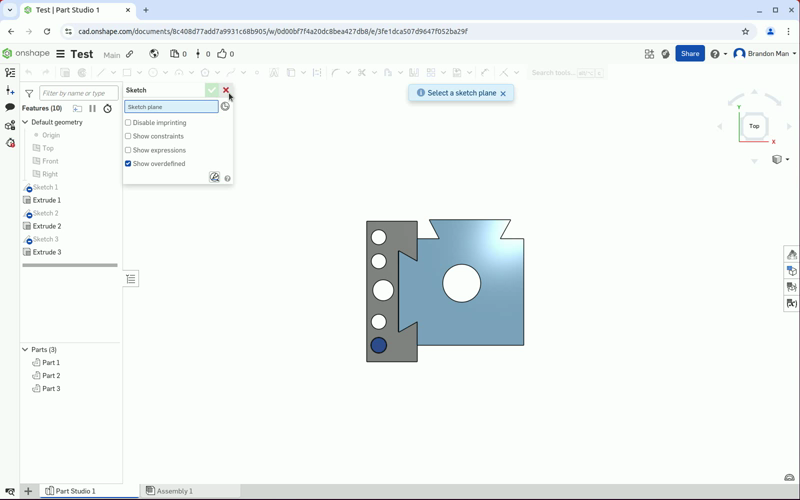
mouse_move(73, 150)
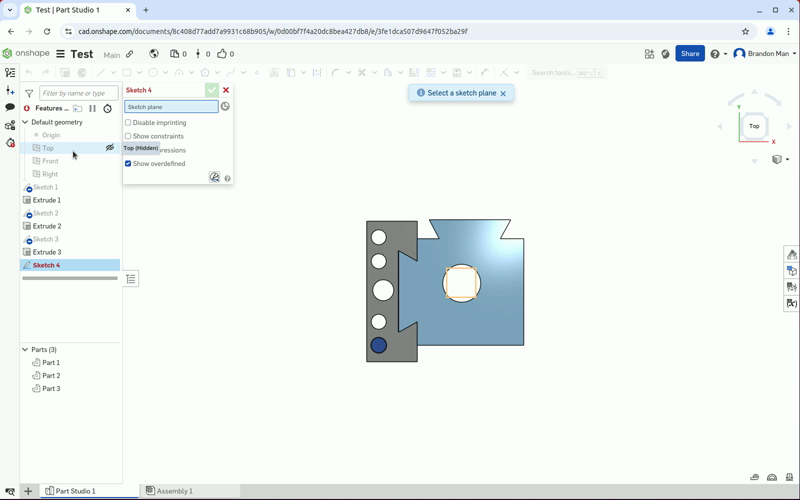
click(73, 150)
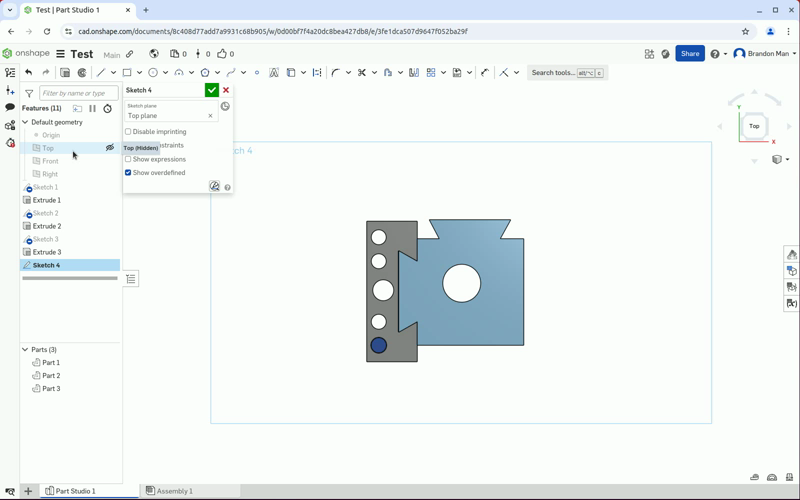
mouse_move(73, 352)
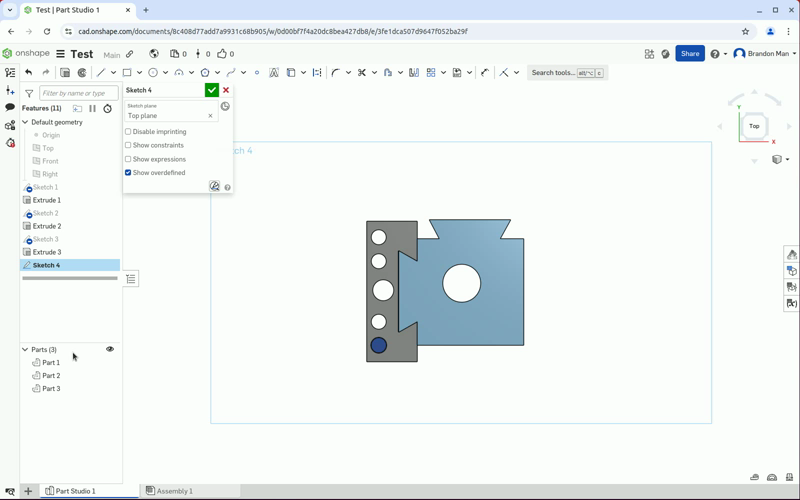
key(y)
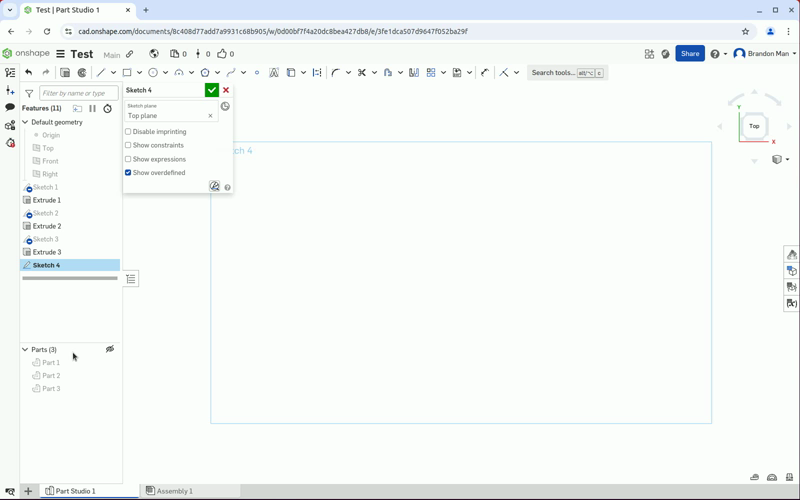
key(c)
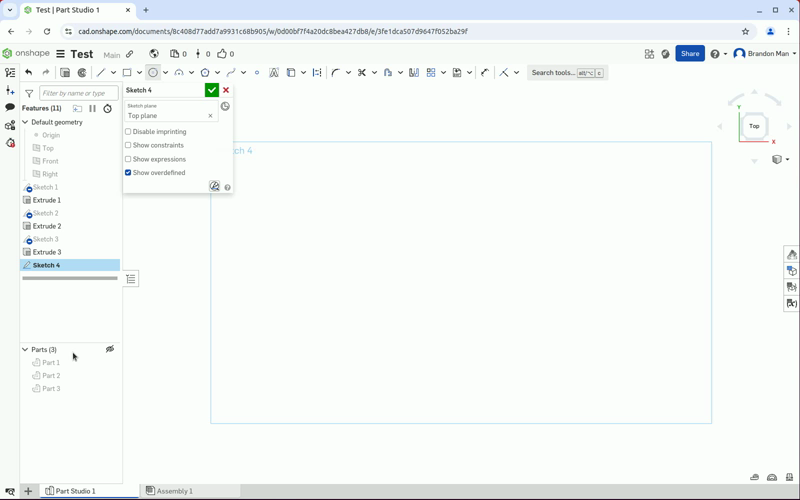
key_down(shift)
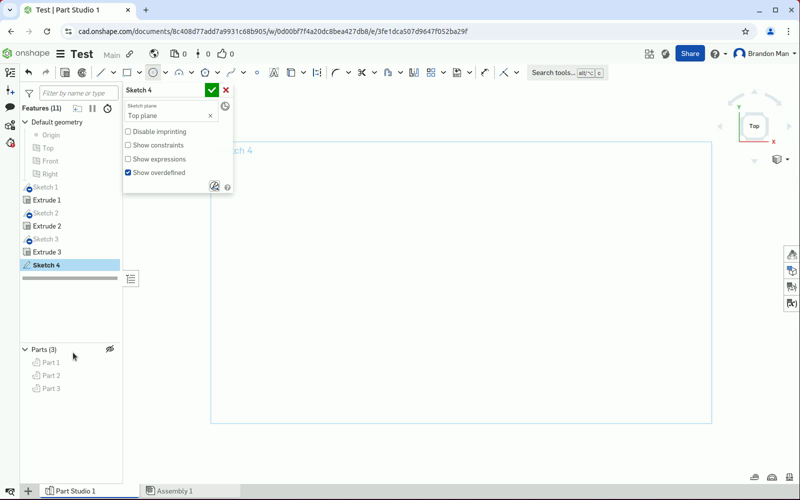
mouse_move(378, 320)
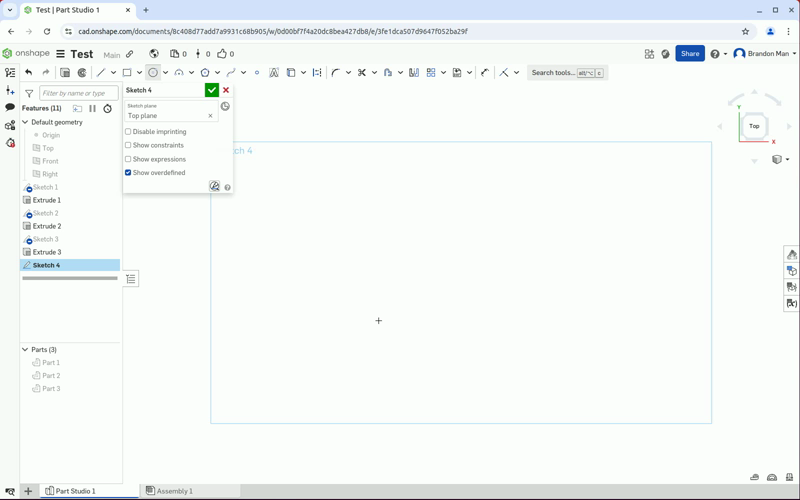
click(378, 320)
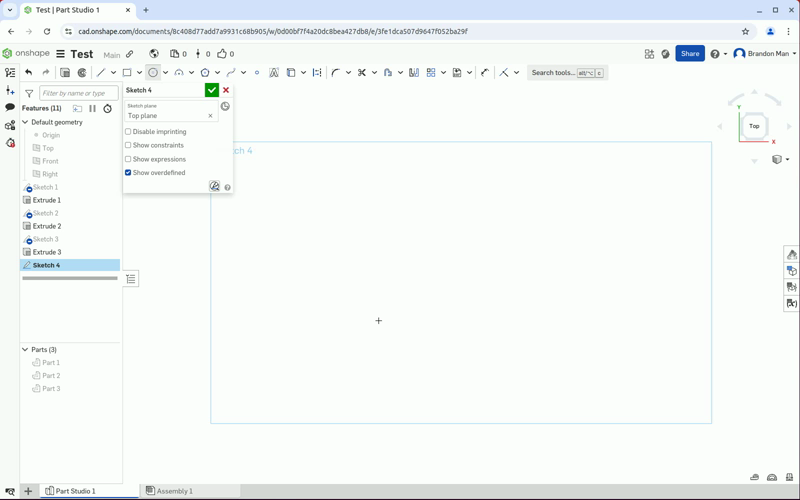
key_up(shift)
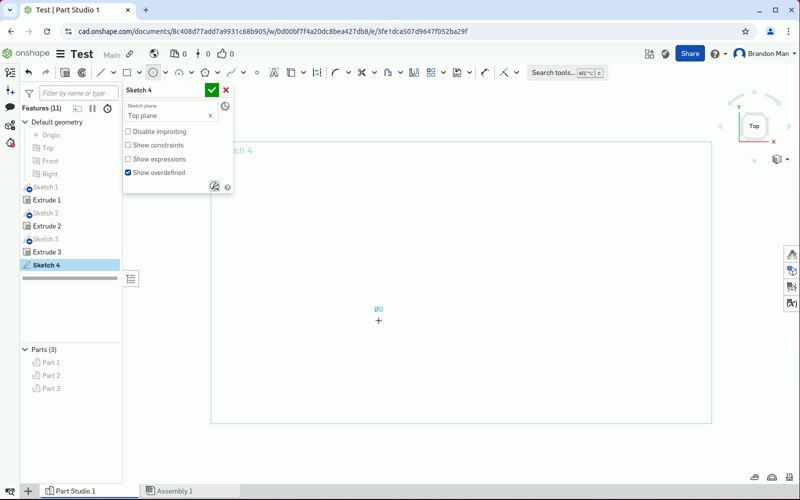
mouse_move(386, 320)
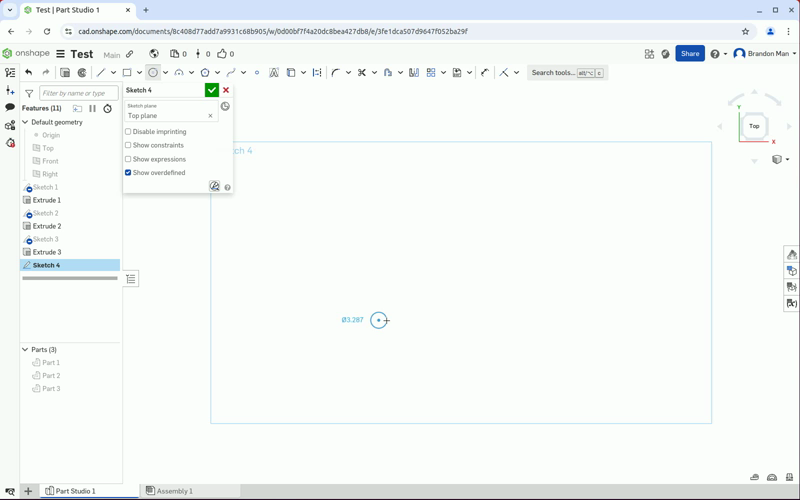
click(386, 320)
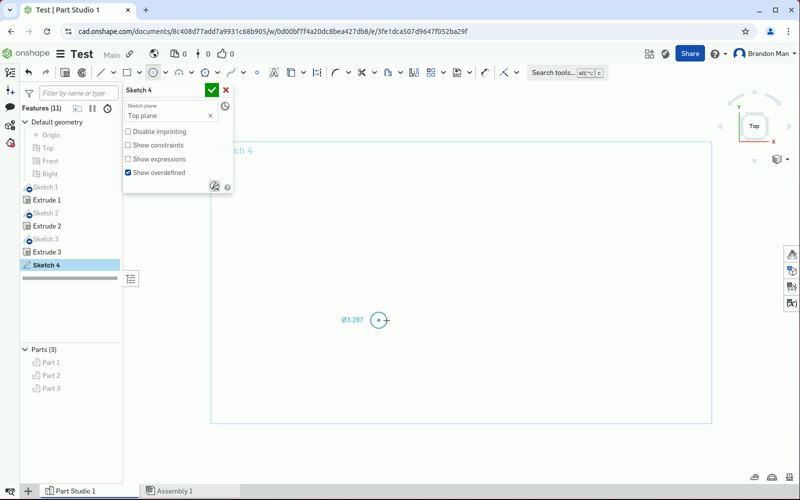
key(esc)
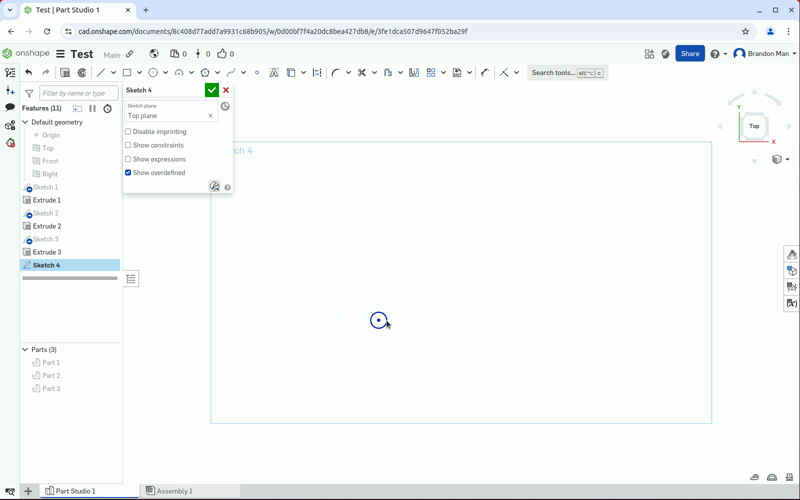
mouse_move(380, 312)
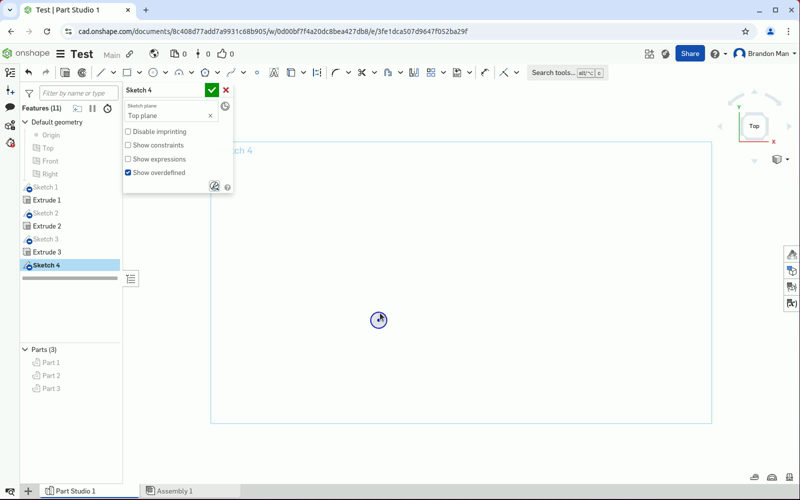
scroll(6)
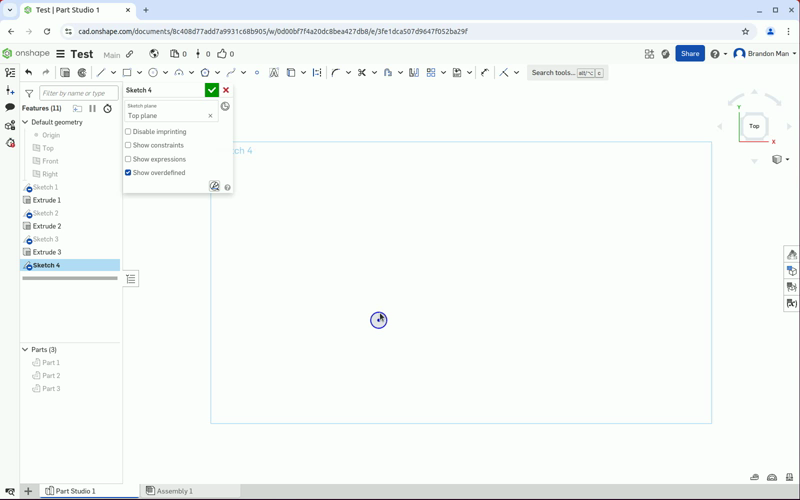
scroll(6)
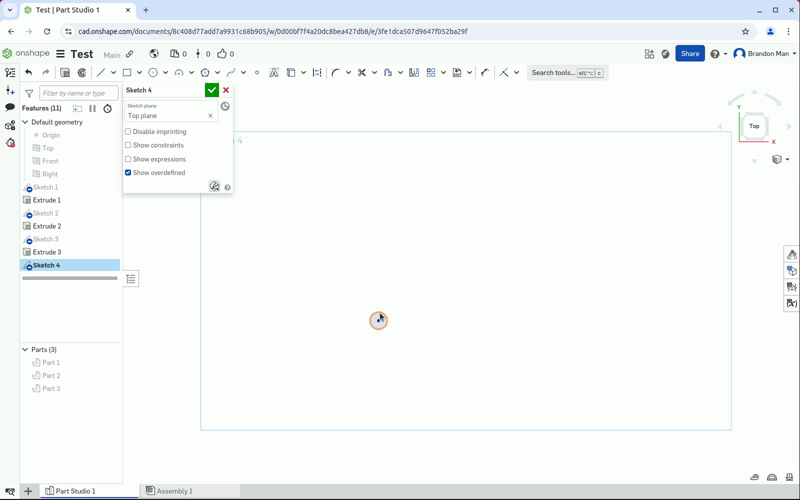
scroll(6)
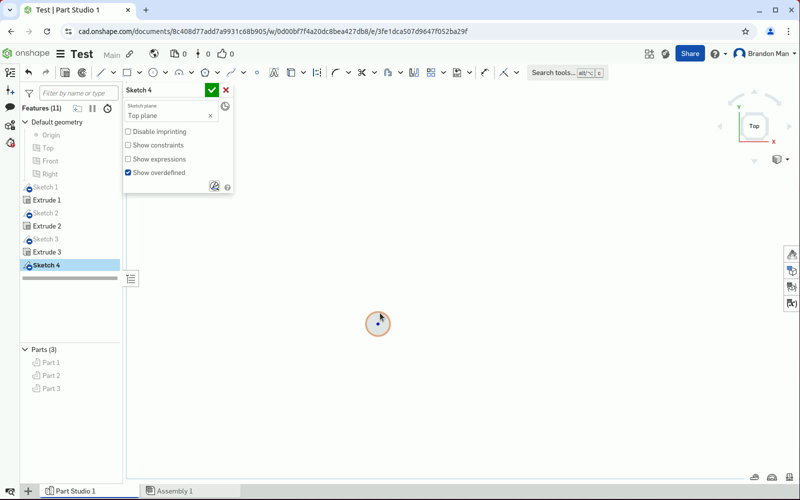
scroll(6)
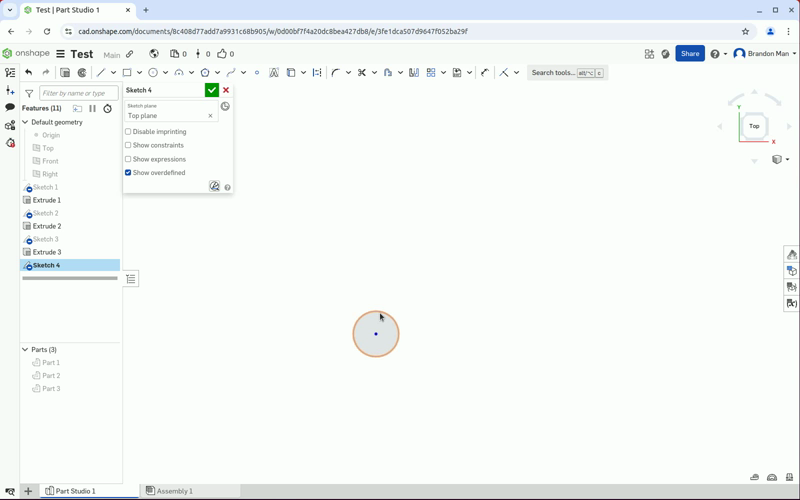
scroll(6)
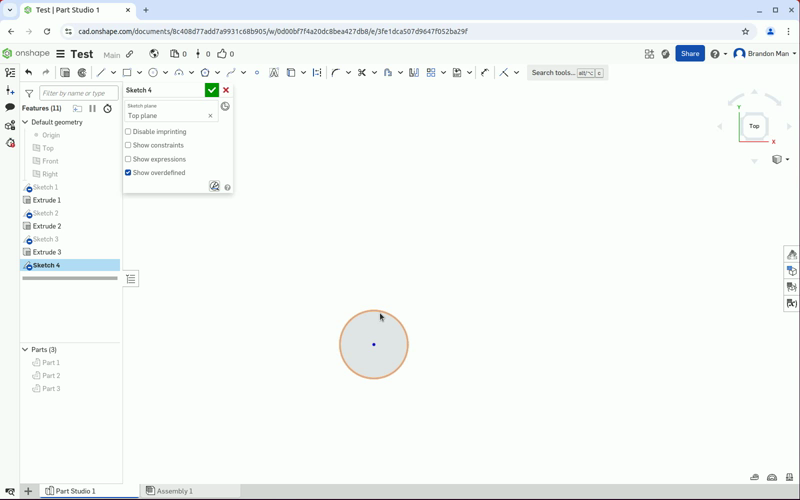
scroll(6)
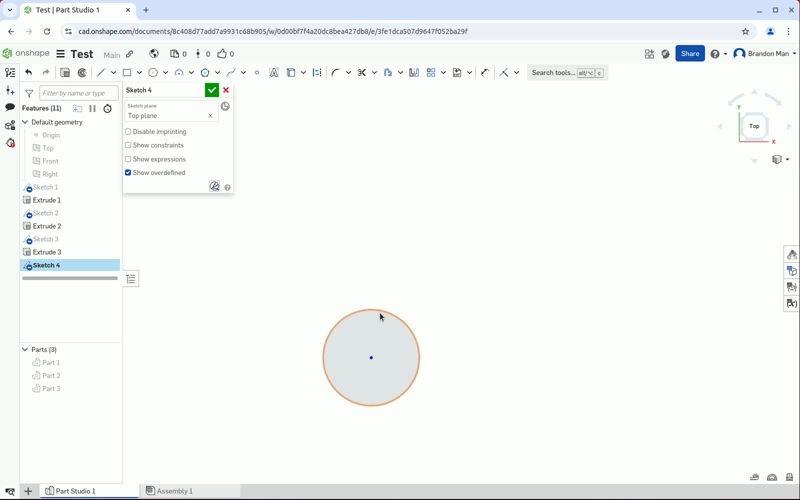
scroll(6)
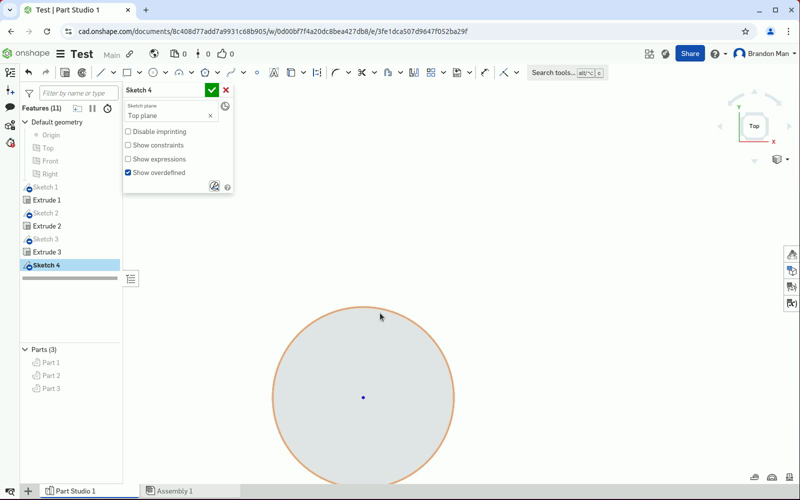
click(380, 312)
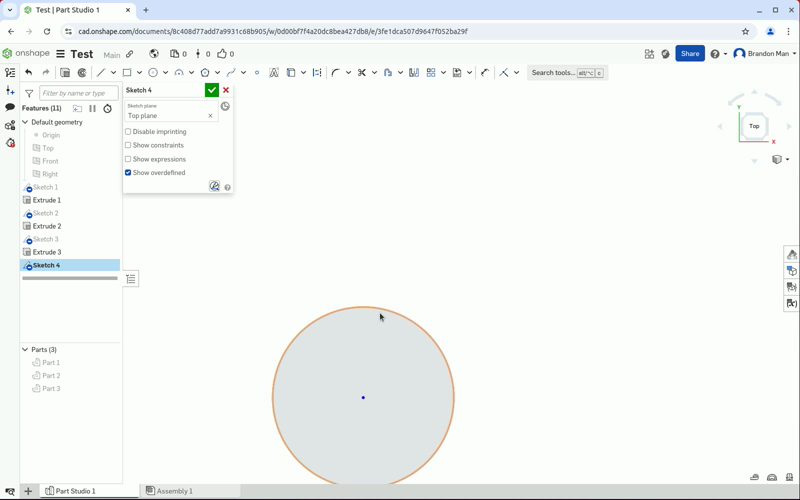
scroll(-6)
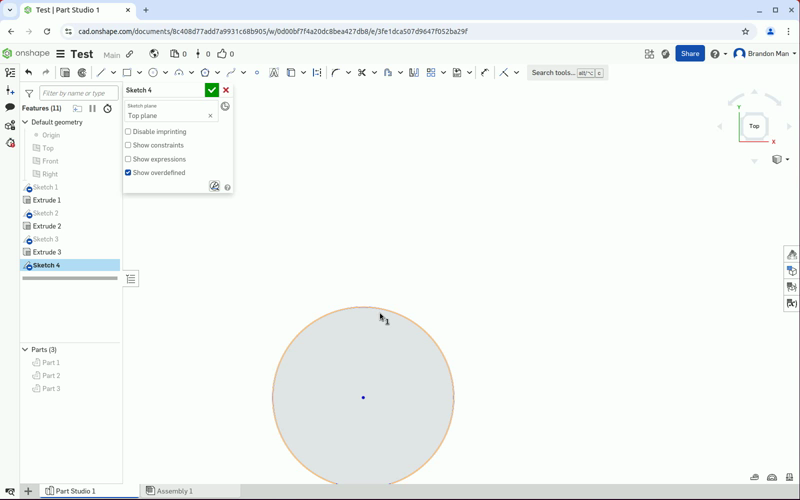
scroll(-6)
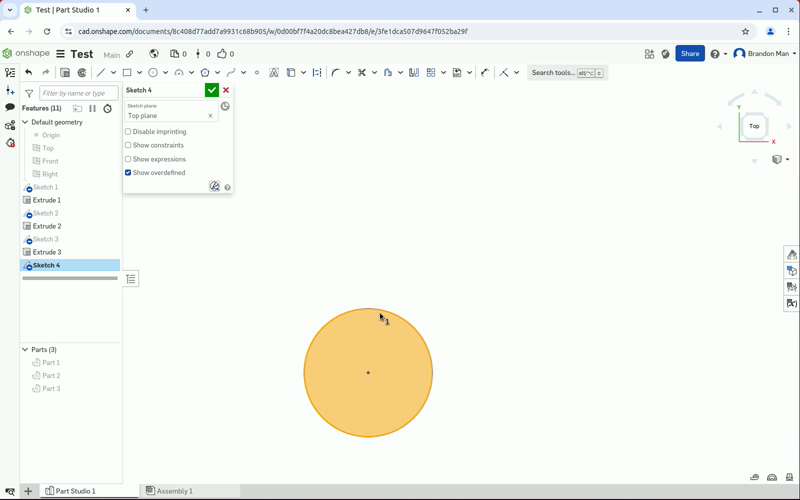
scroll(-6)
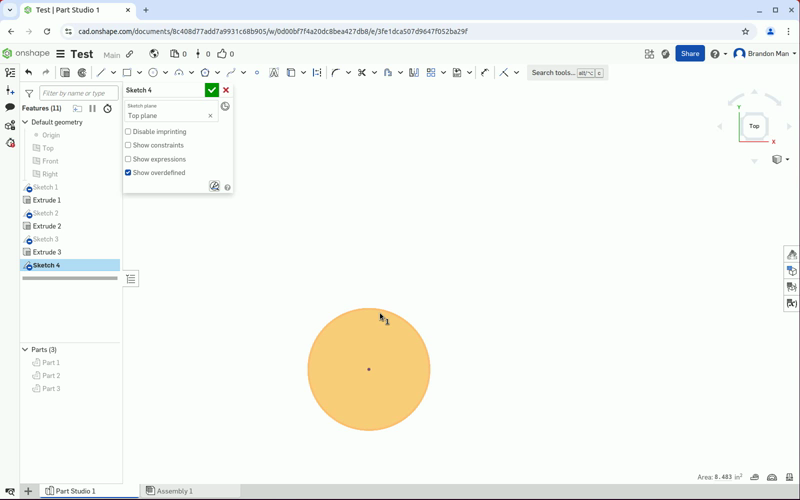
scroll(-6)
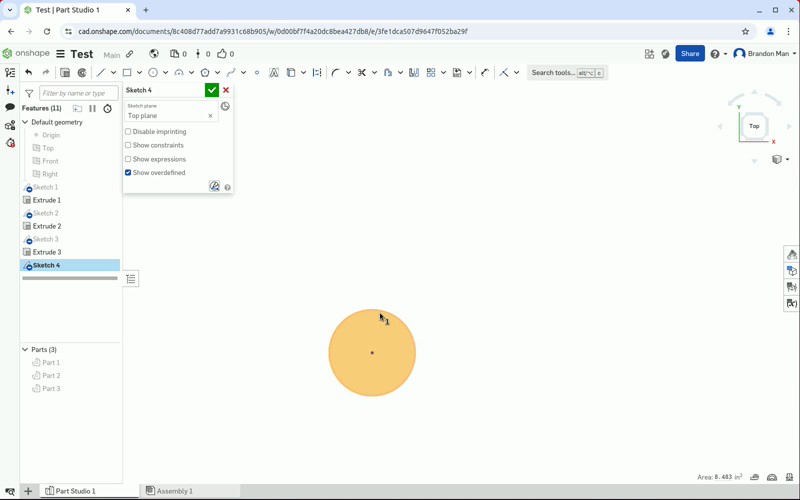
scroll(-6)
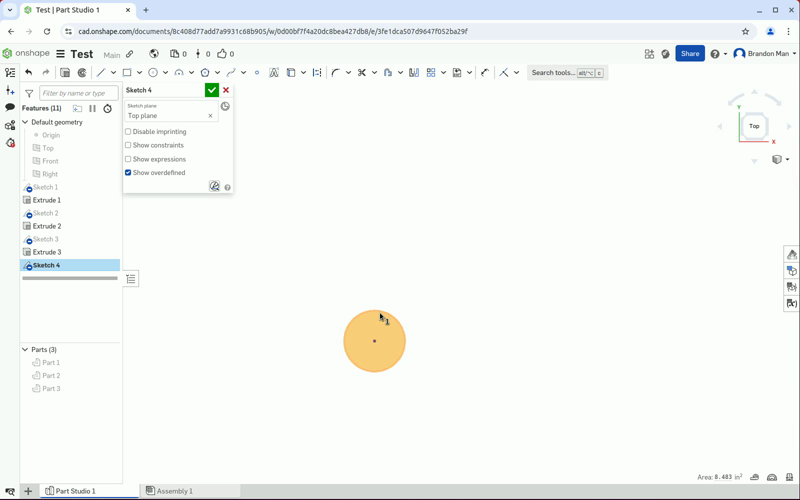
scroll(-6)
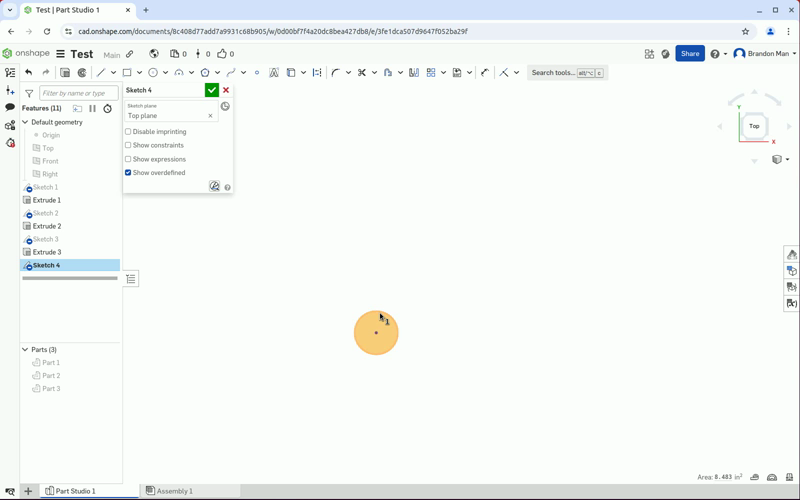
scroll(-6)
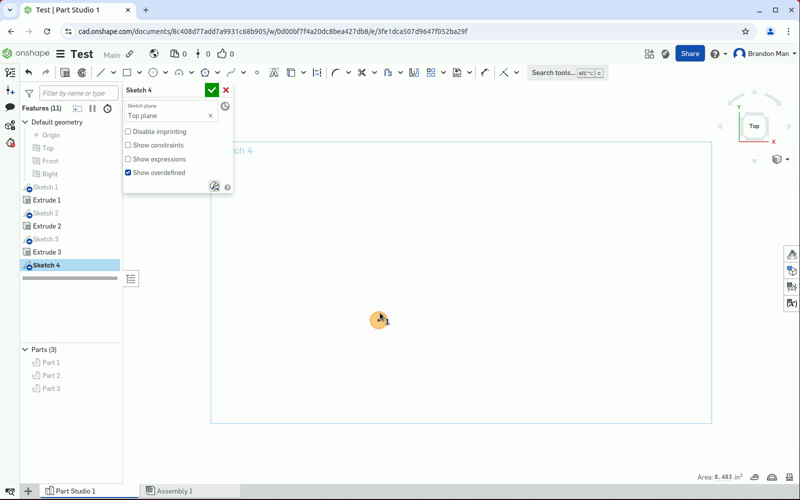
mouse_move(73, 352)
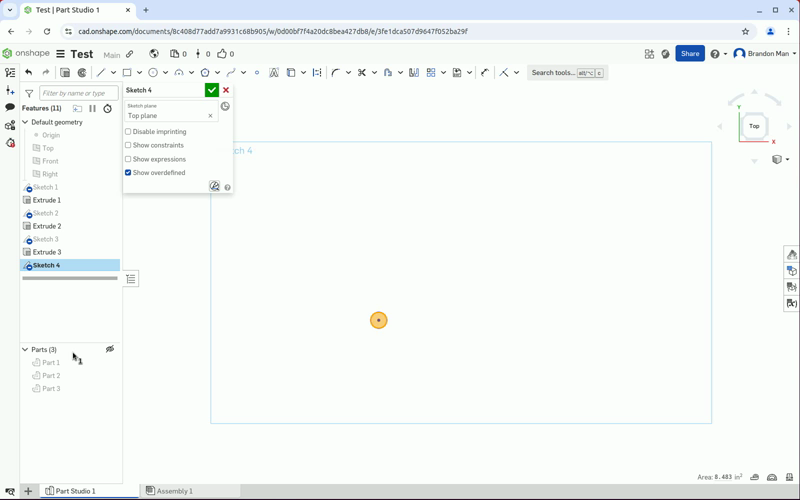
key(shift+y)
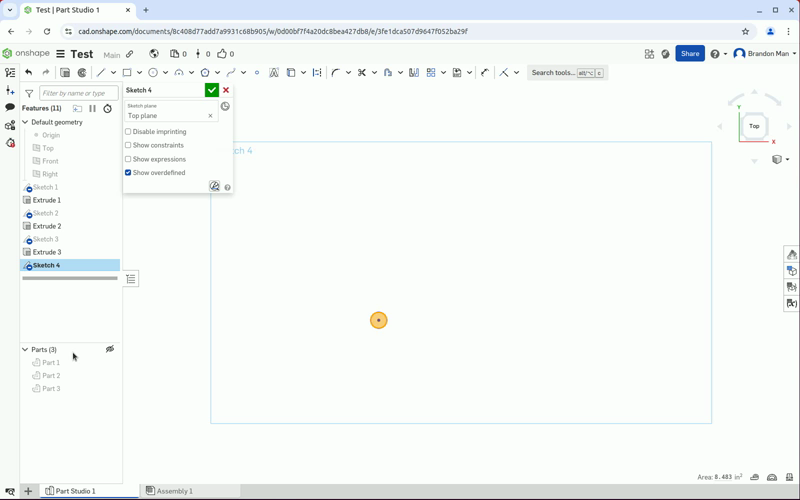
key(shift+e)
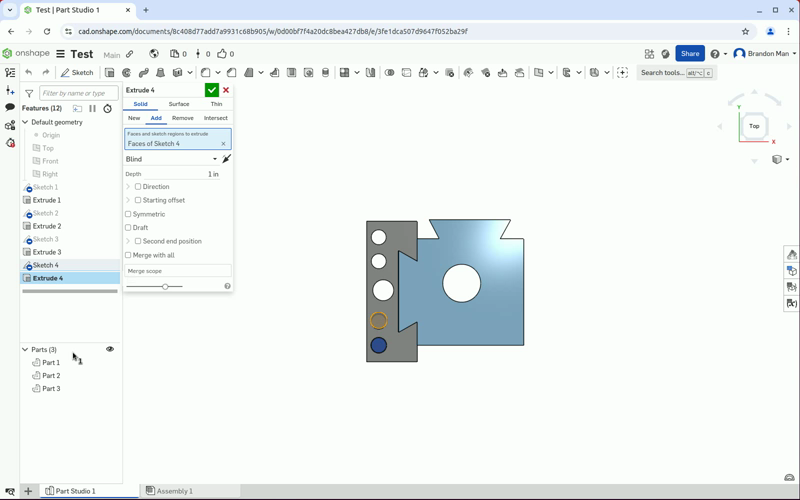
mouse_move(143, 106)
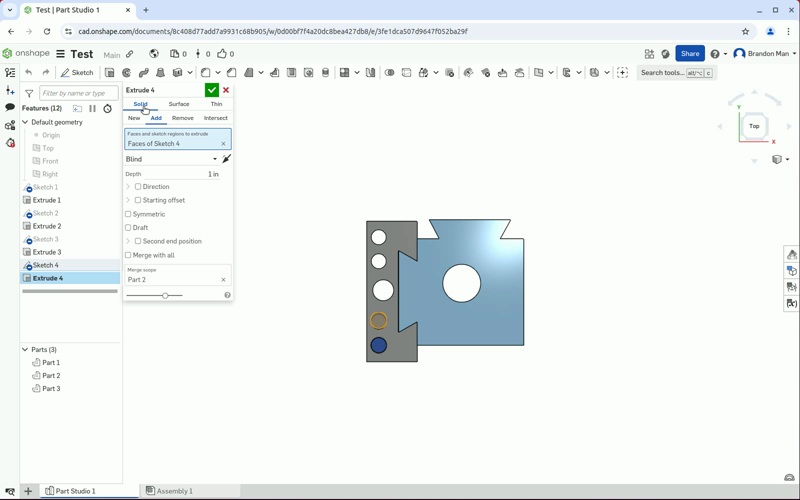
click(143, 106)
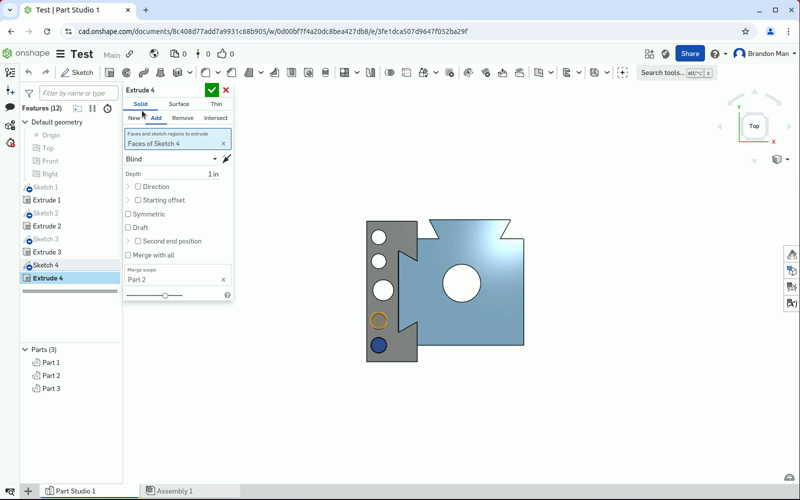
mouse_move(137, 120)
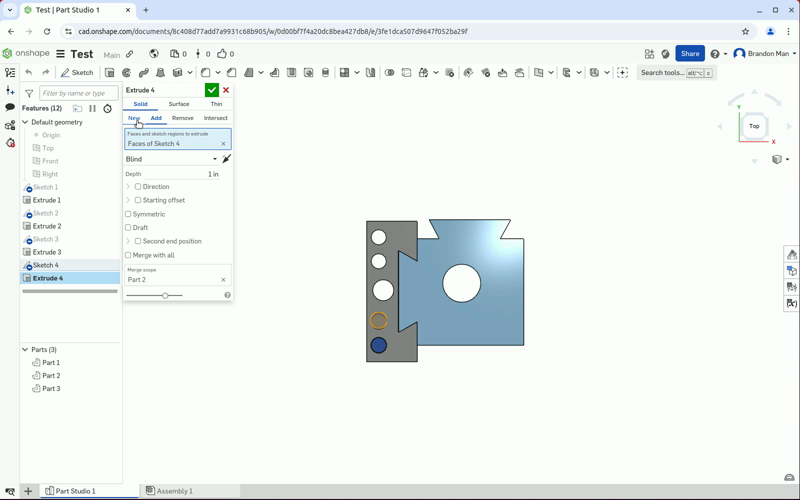
click(137, 120)
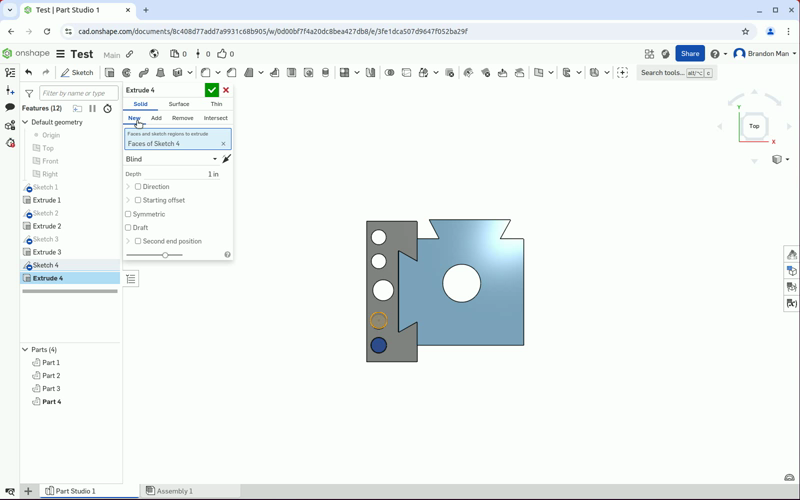
key(tab, 4)
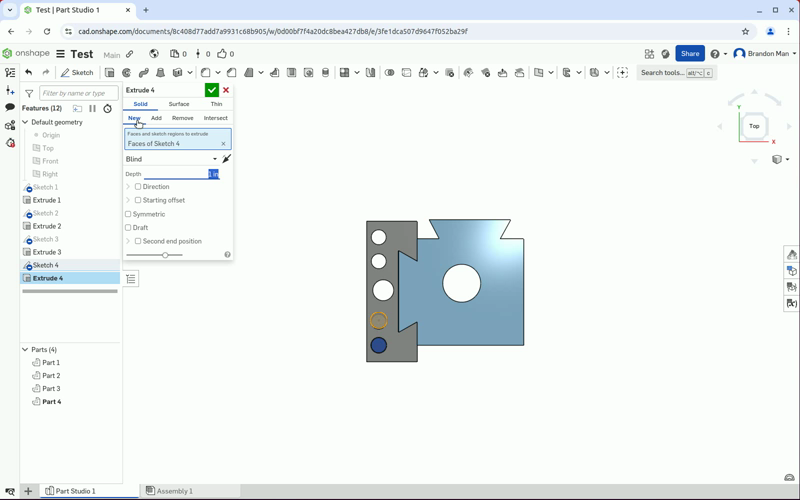
text(-15.165)
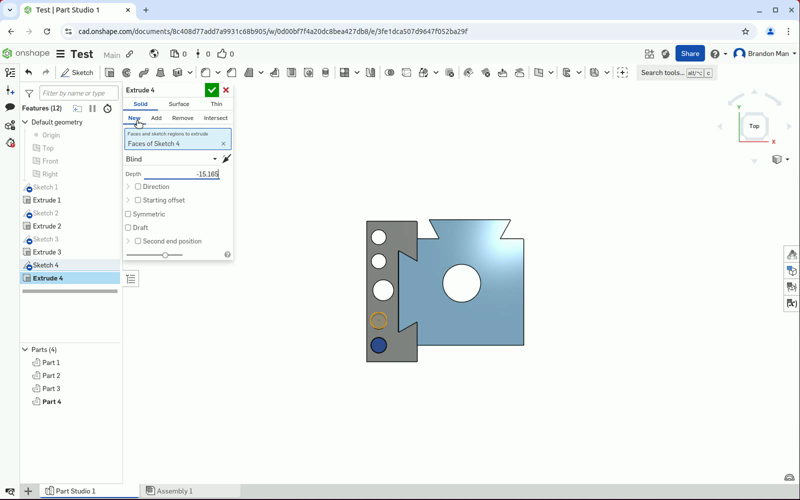
key(enter)
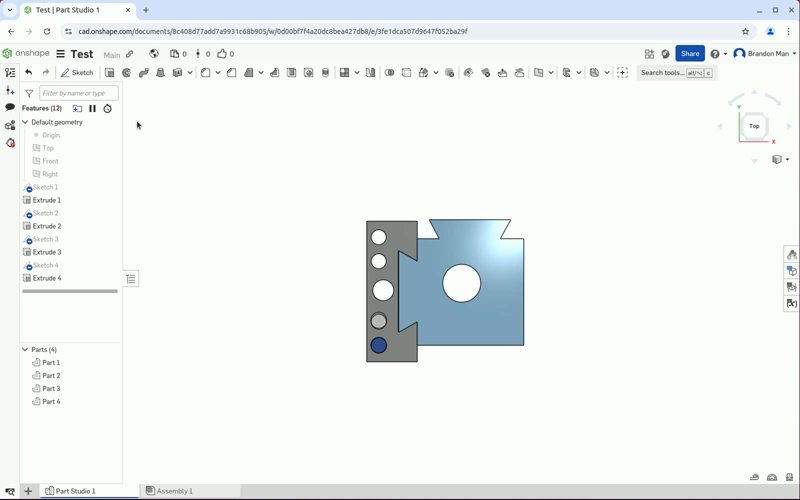
key(shift+h)
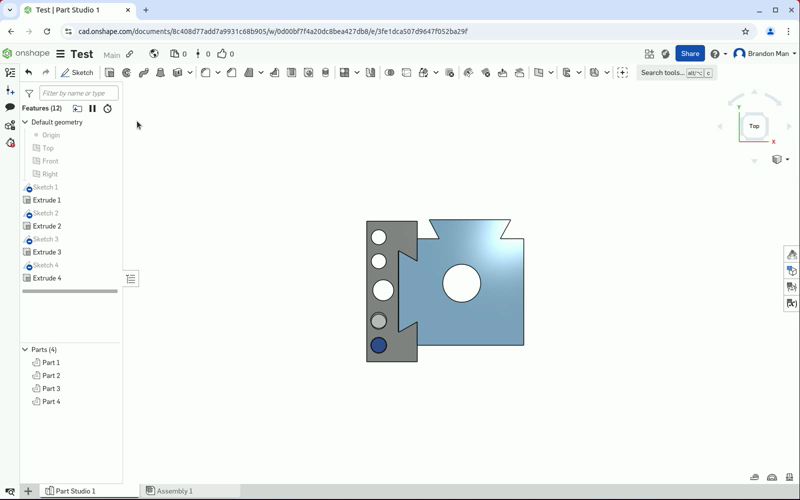
key(shift+h)
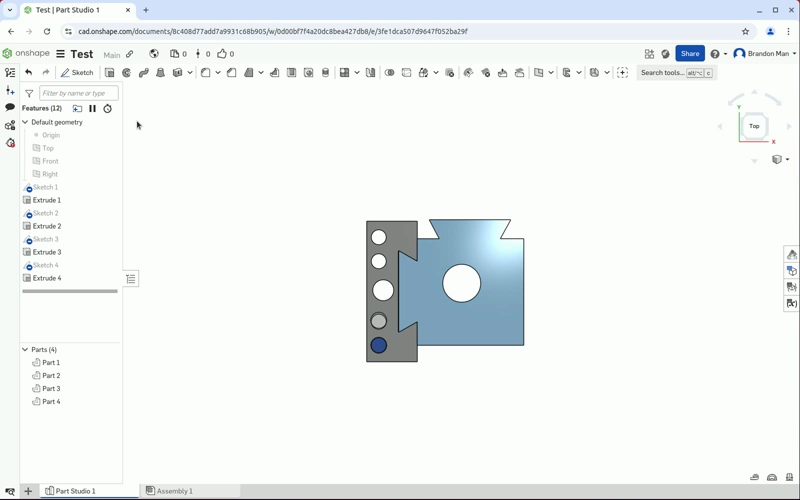
mouse_move(73, 189)
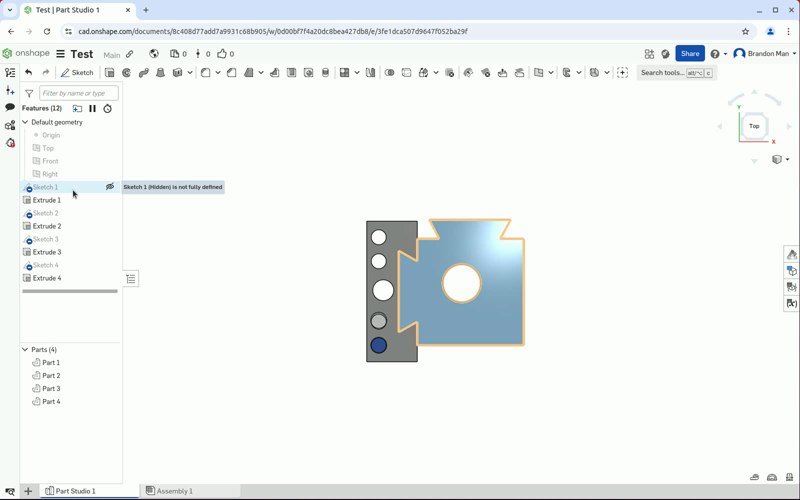
click(73, 189)
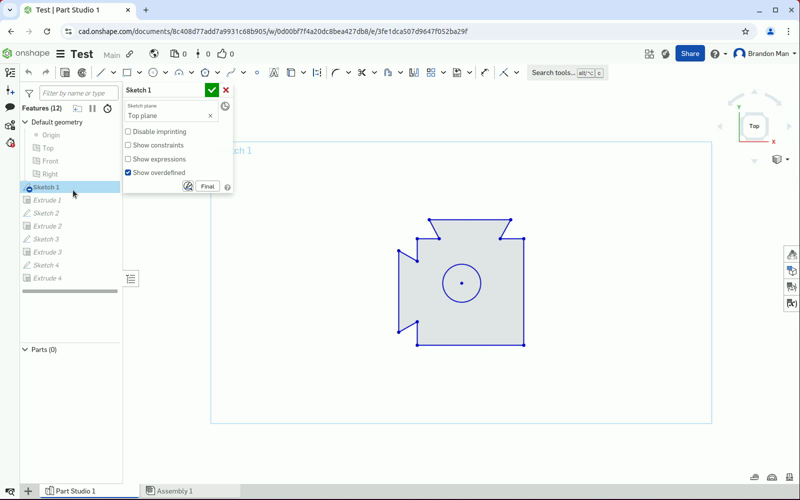
mouse_move(229, 92)
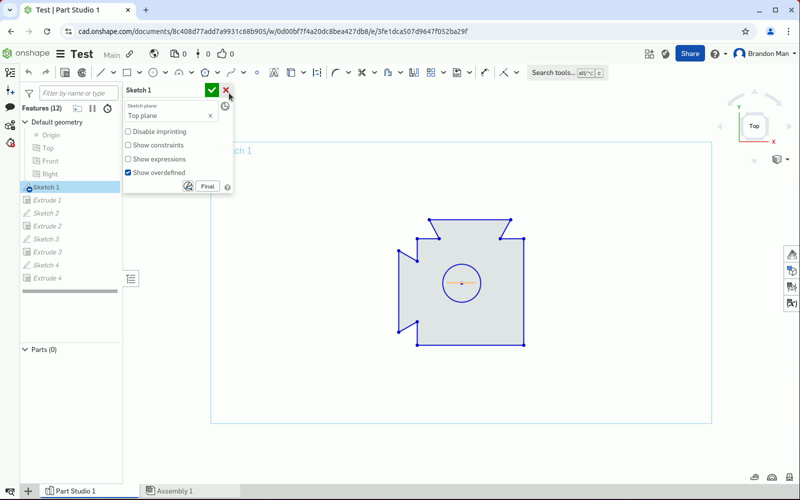
click(229, 92)
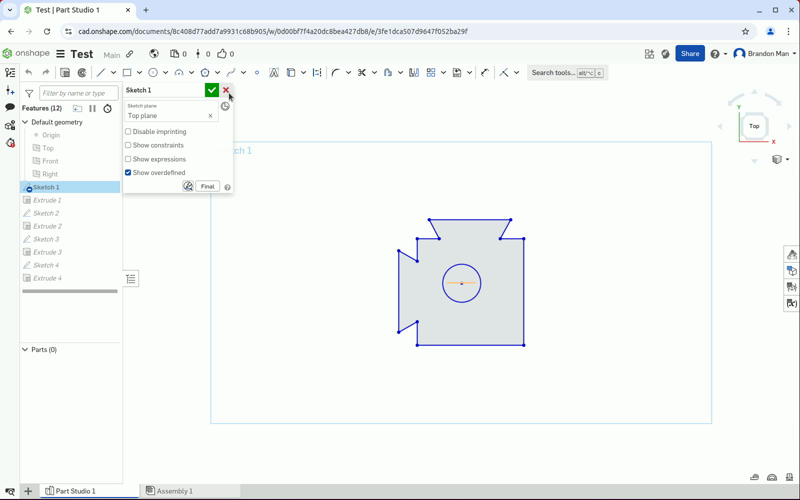
key(shift+s)
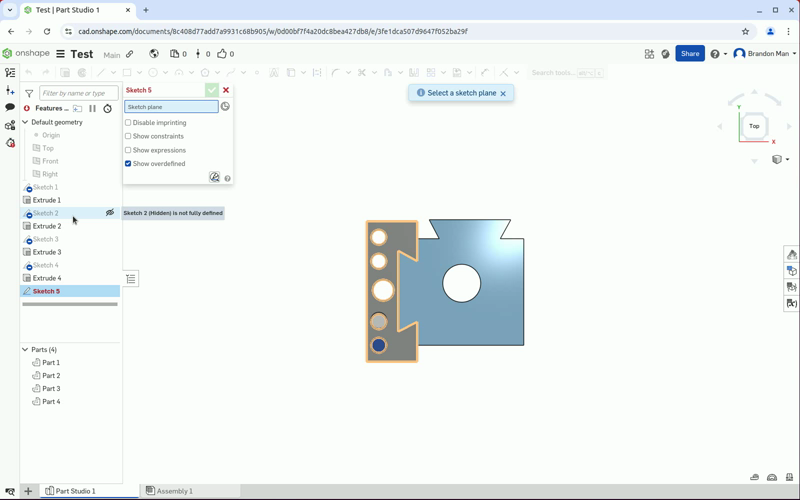
scroll(3)
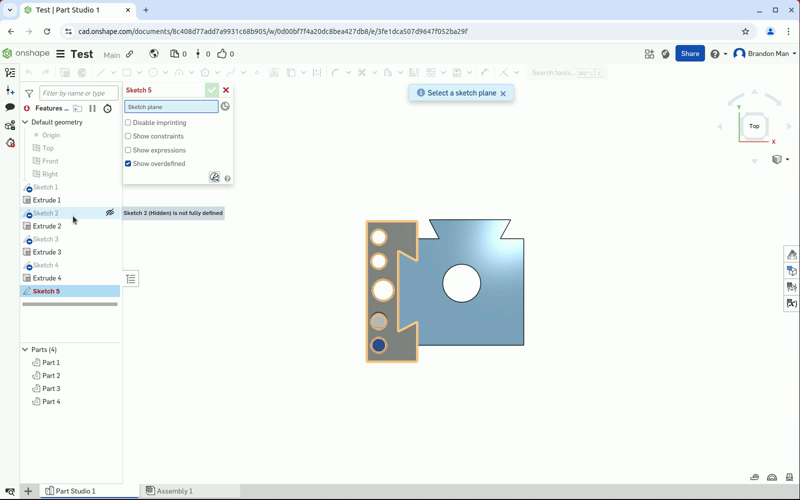
mouse_move(73, 150)
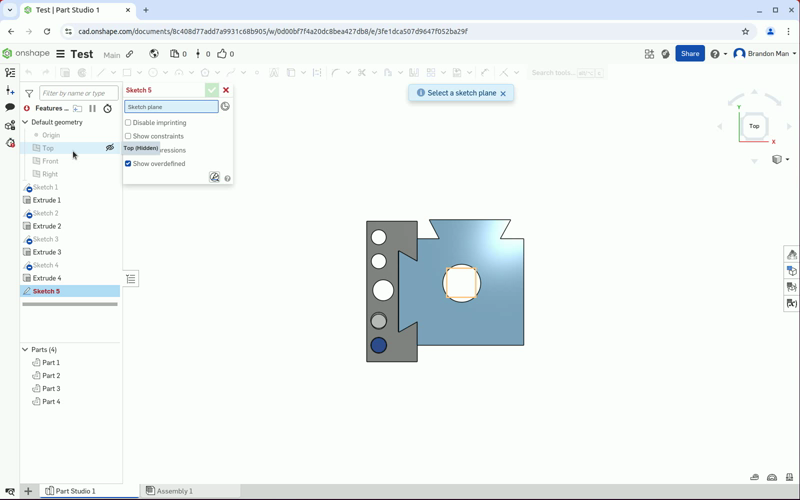
click(73, 150)
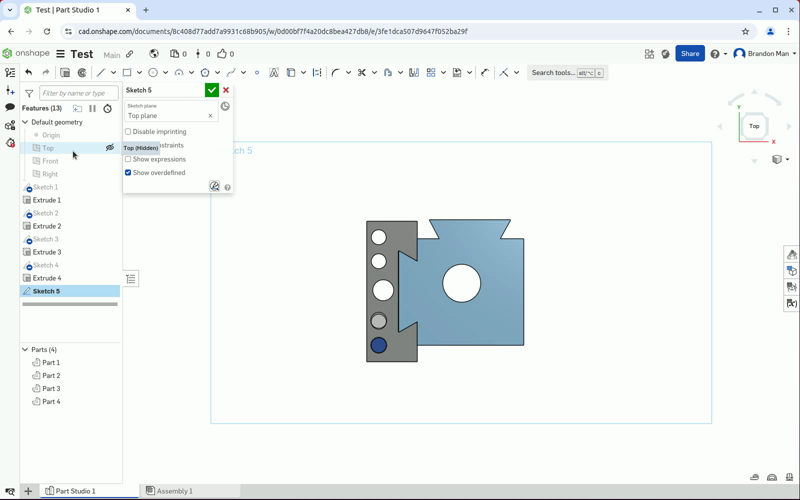
mouse_move(73, 352)
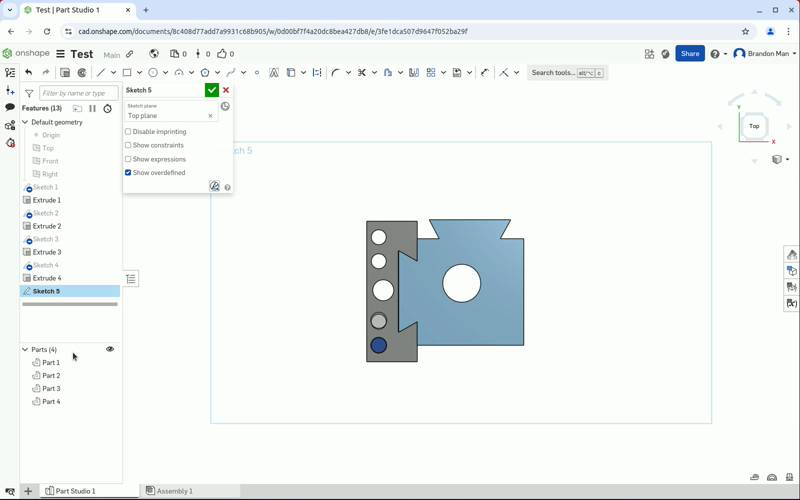
key(y)
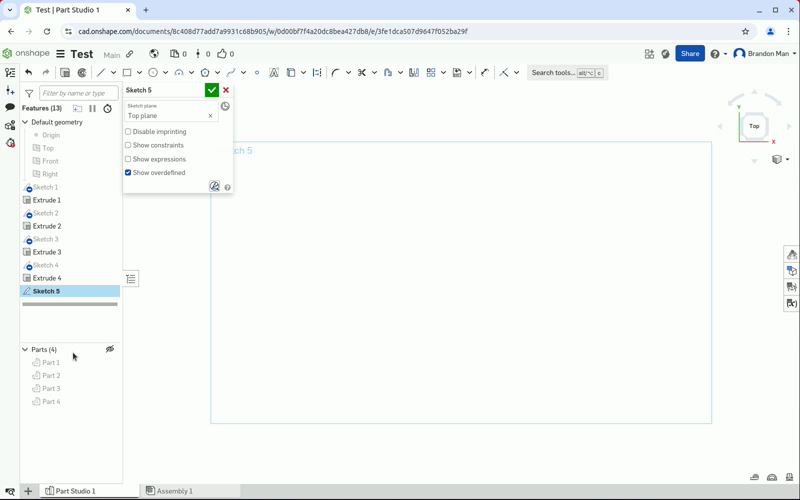
key(c)
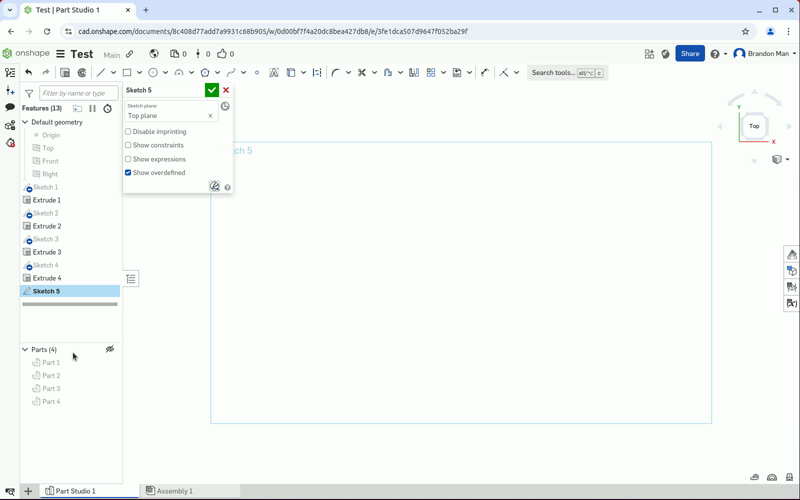
key_down(shift)
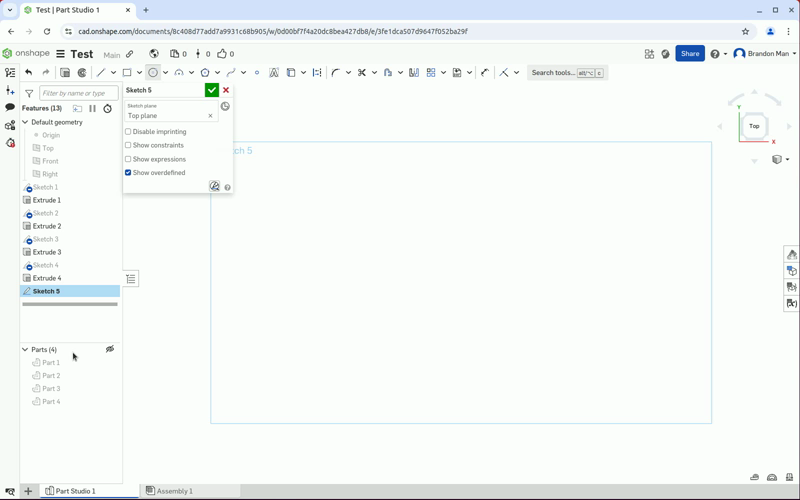
mouse_move(384, 291)
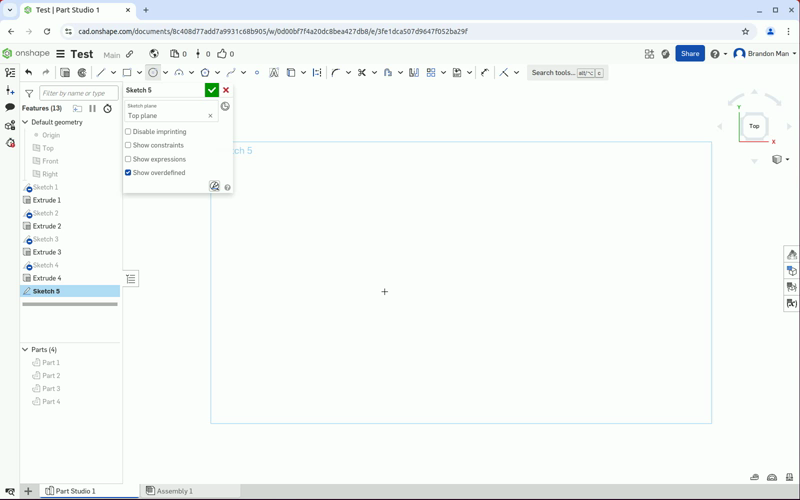
click(384, 291)
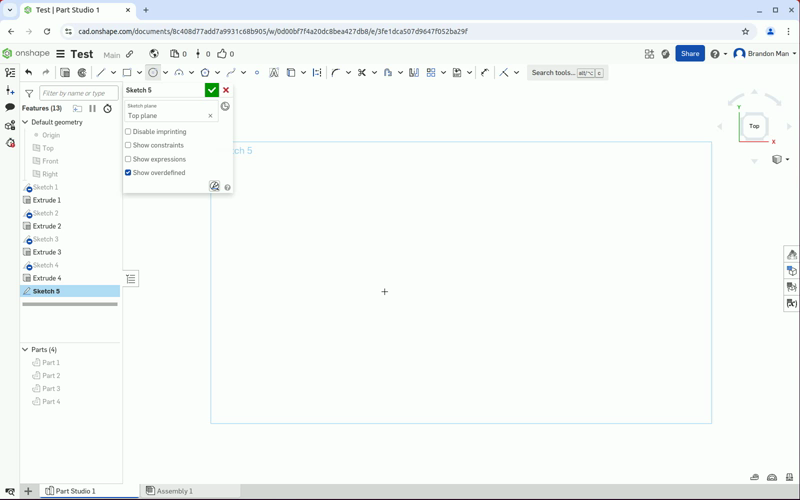
key_up(shift)
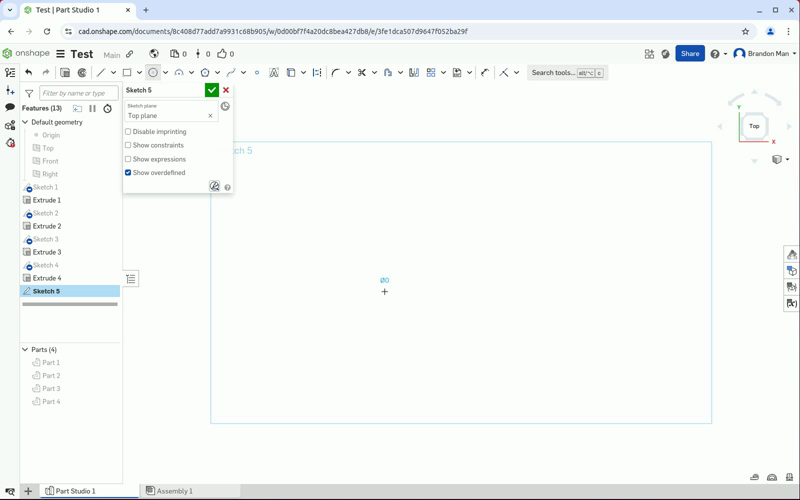
mouse_move(395, 291)
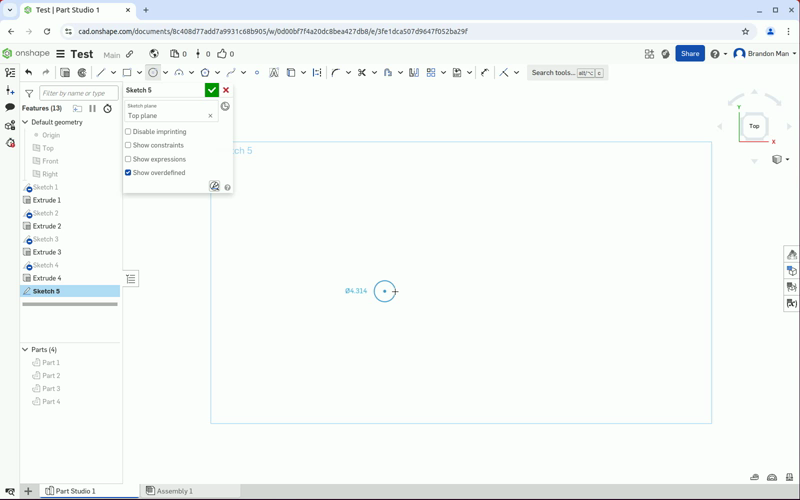
click(395, 291)
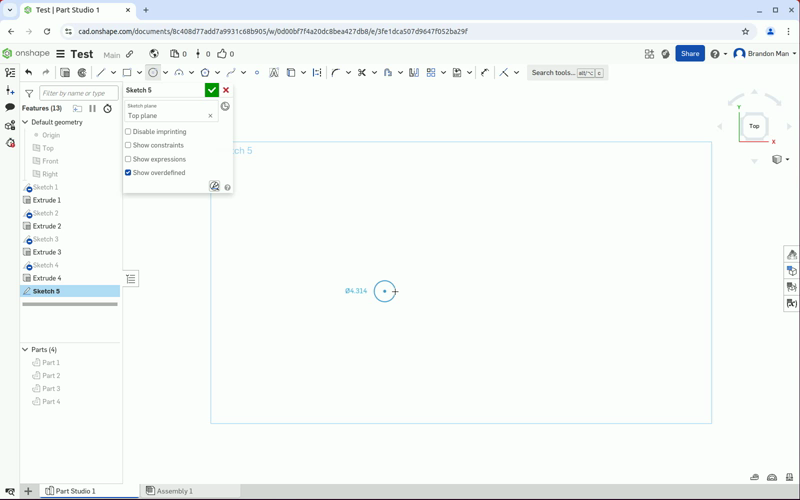
key(esc)
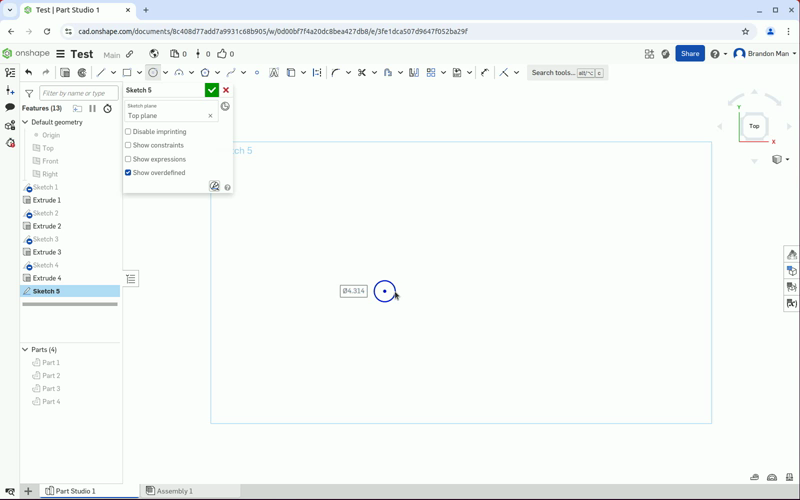
mouse_move(392, 288)
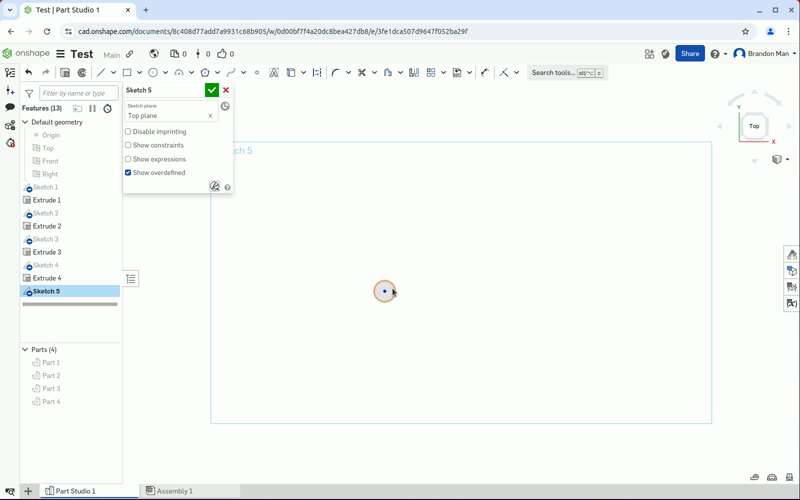
scroll(6)
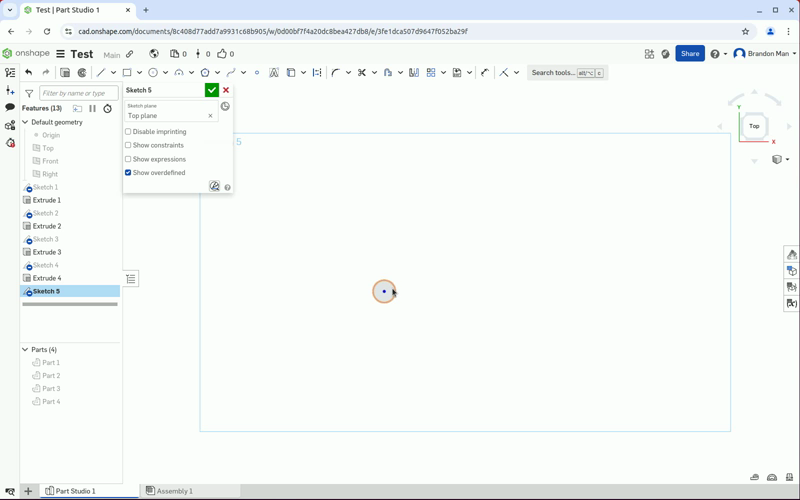
scroll(6)
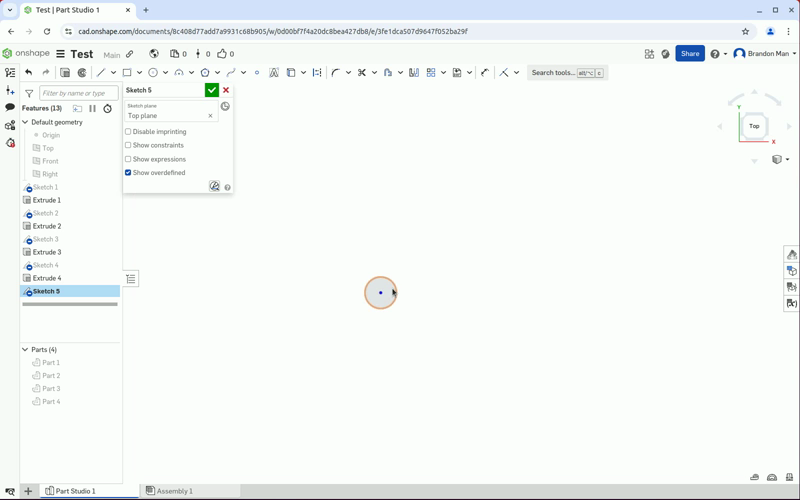
scroll(6)
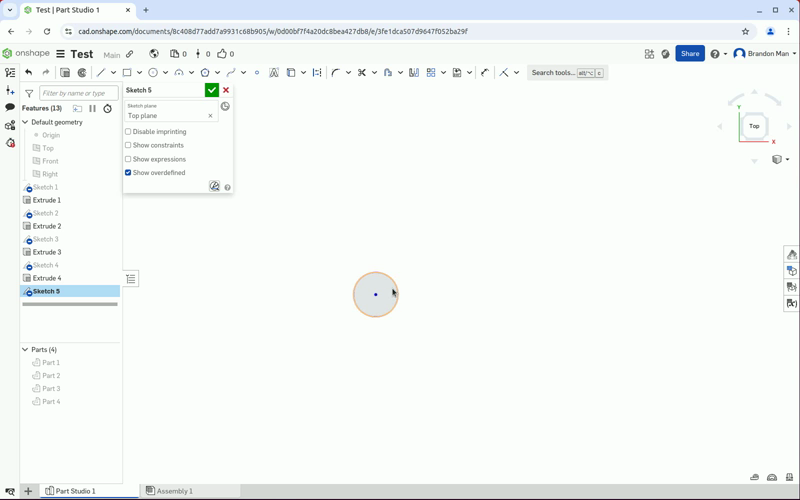
scroll(6)
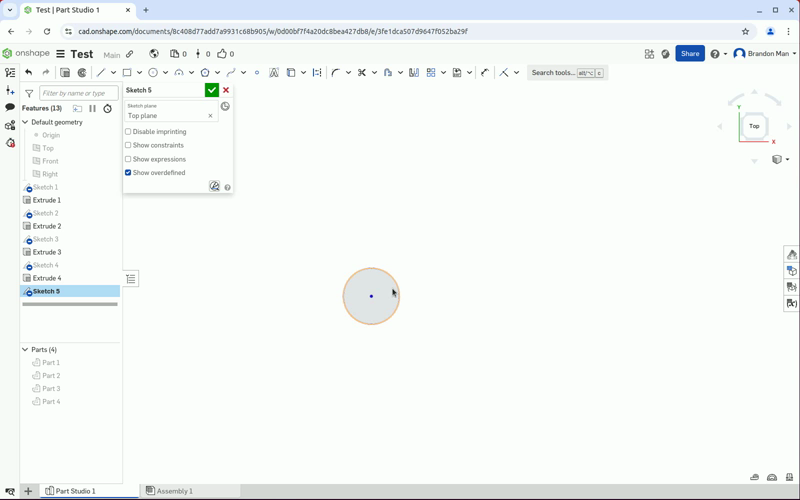
scroll(6)
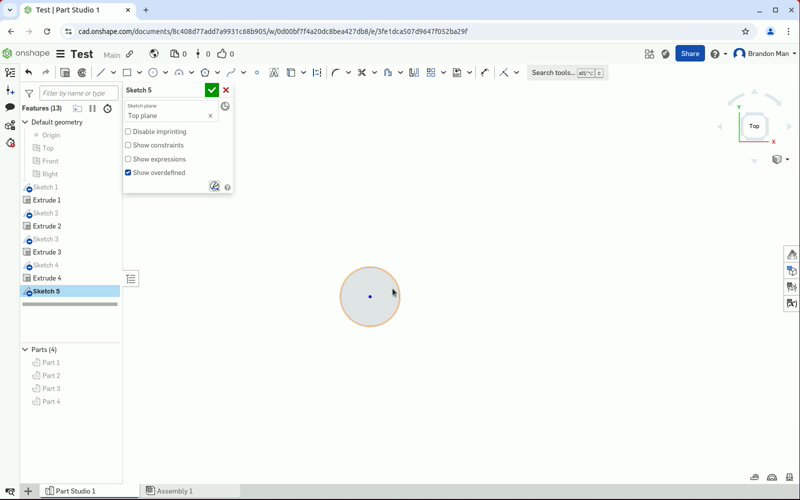
scroll(6)
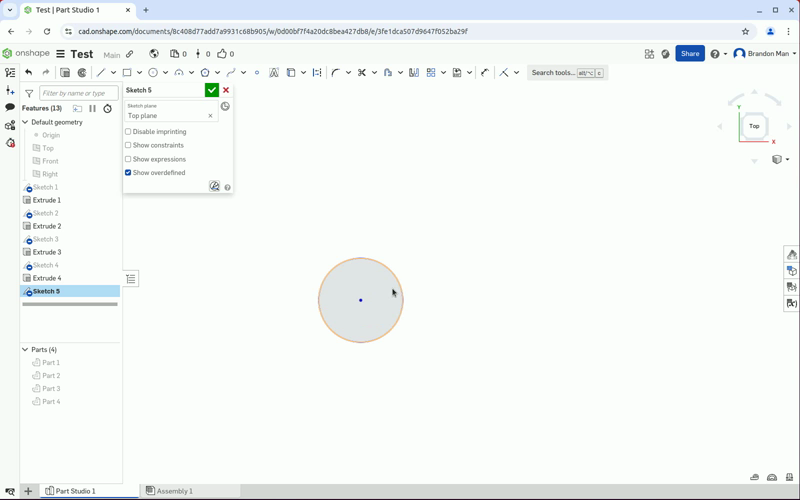
scroll(6)
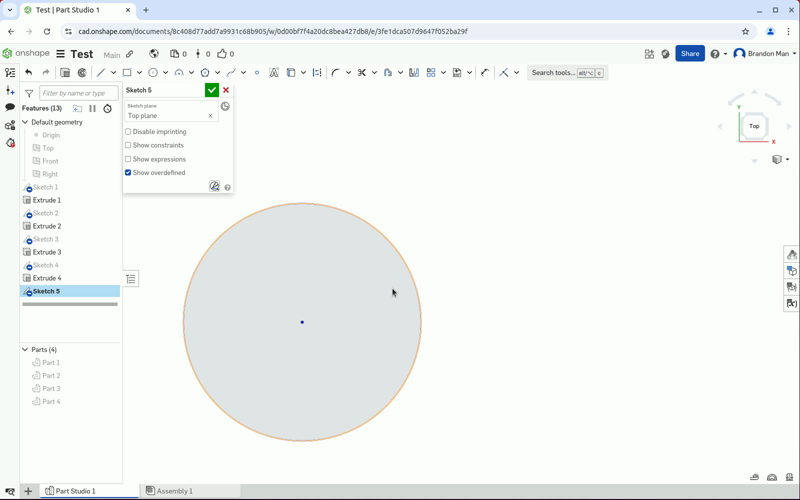
click(392, 288)
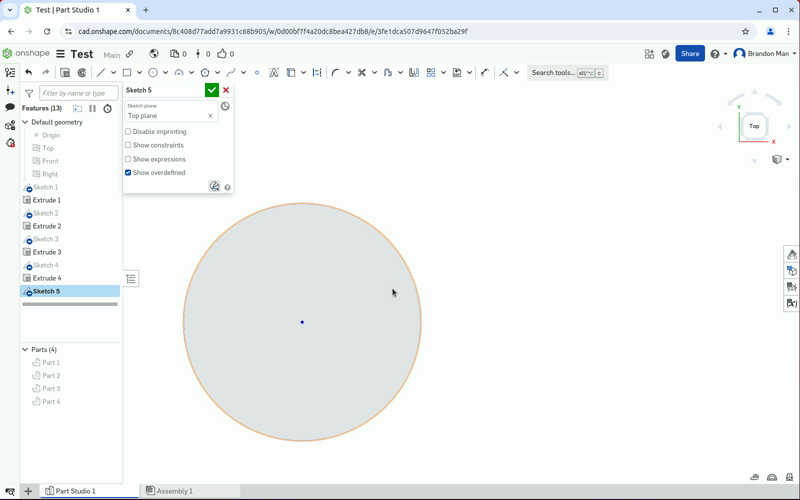
scroll(-6)
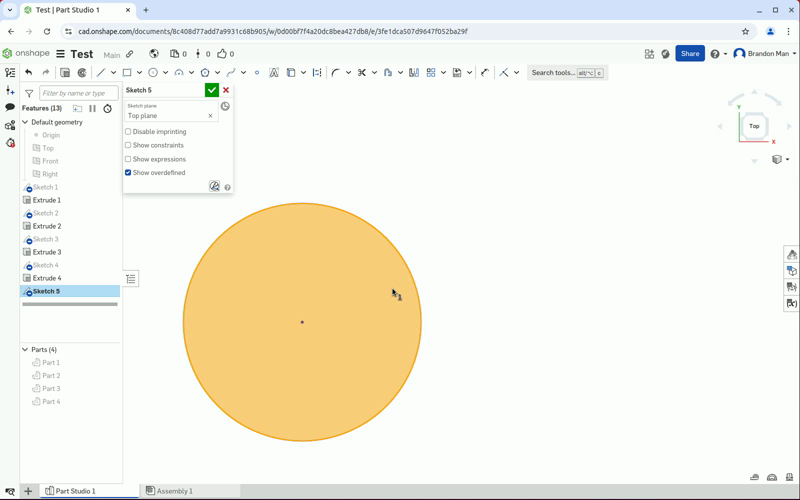
scroll(-6)
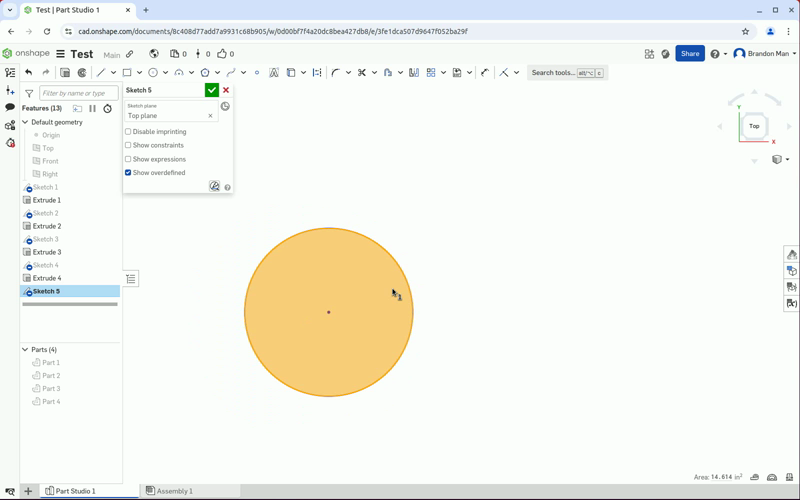
scroll(-6)
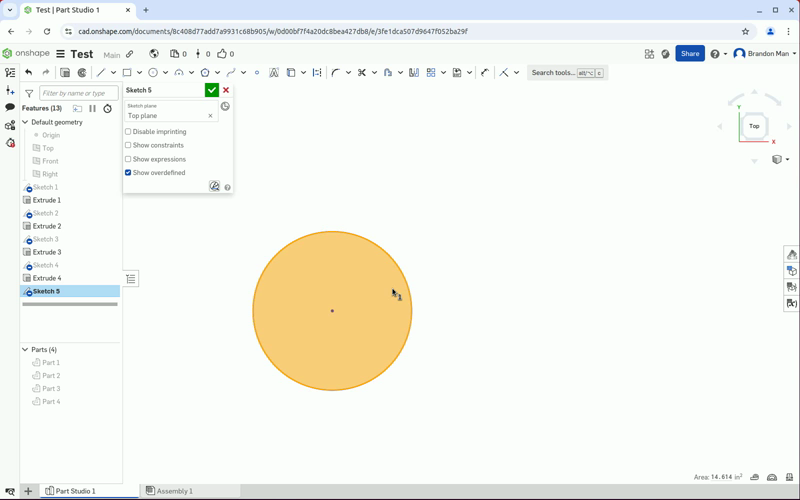
scroll(-6)
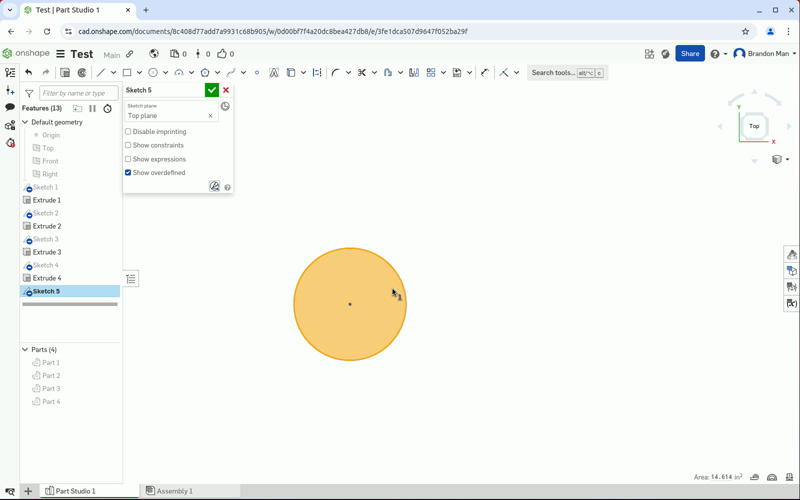
scroll(-6)
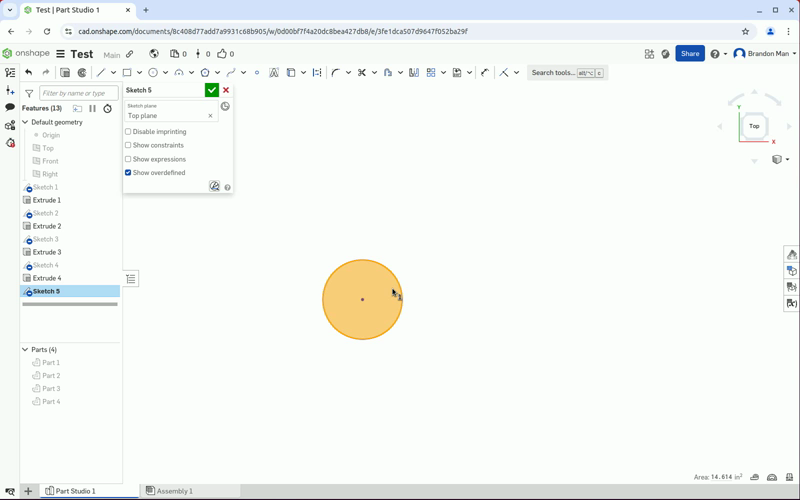
scroll(-6)
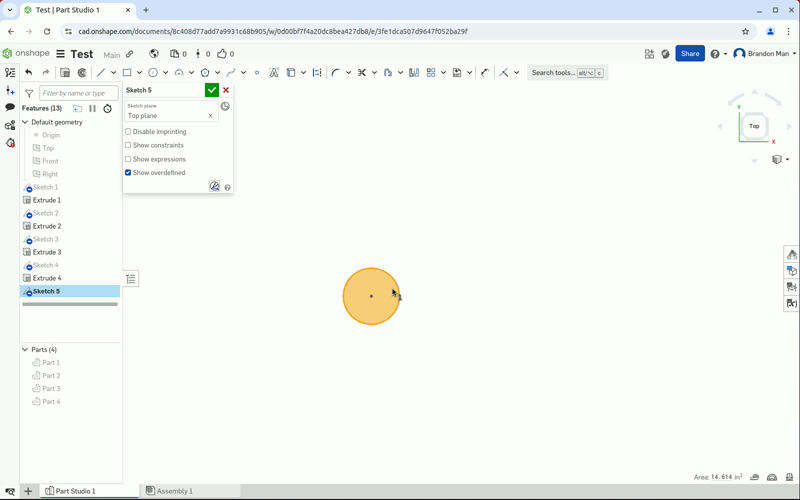
scroll(-6)
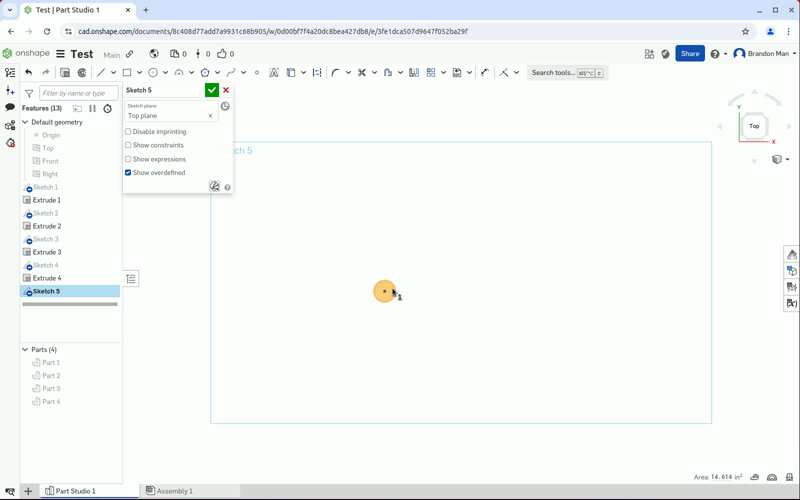
mouse_move(73, 352)
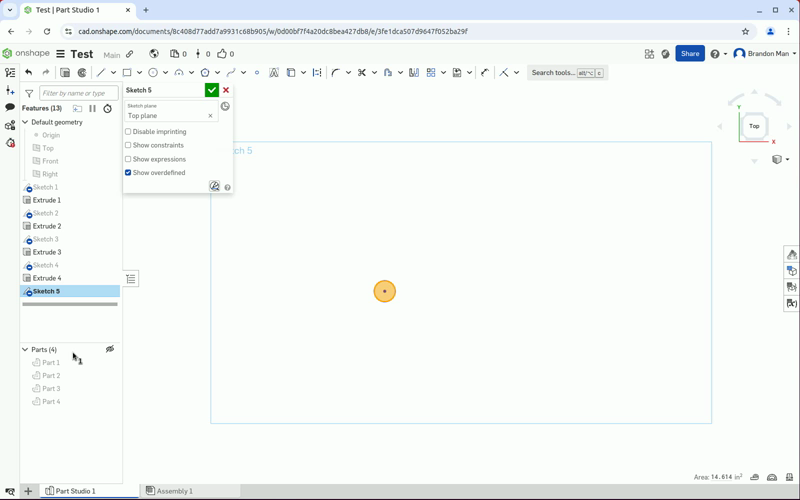
key(shift+y)
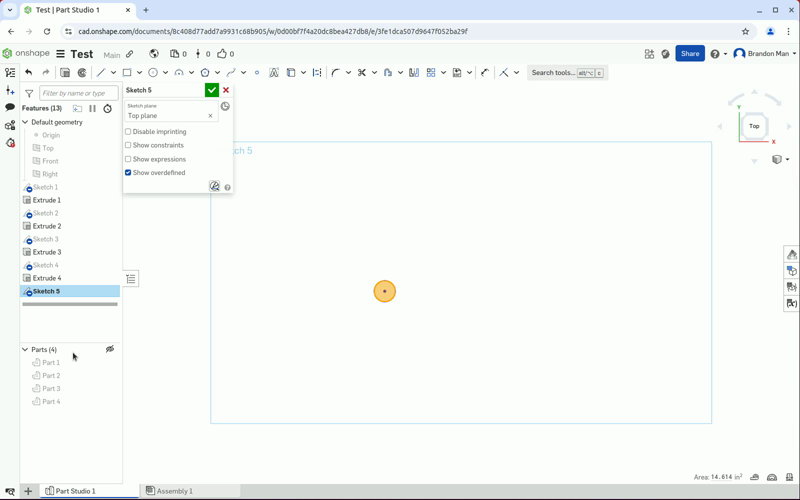
key(shift+e)
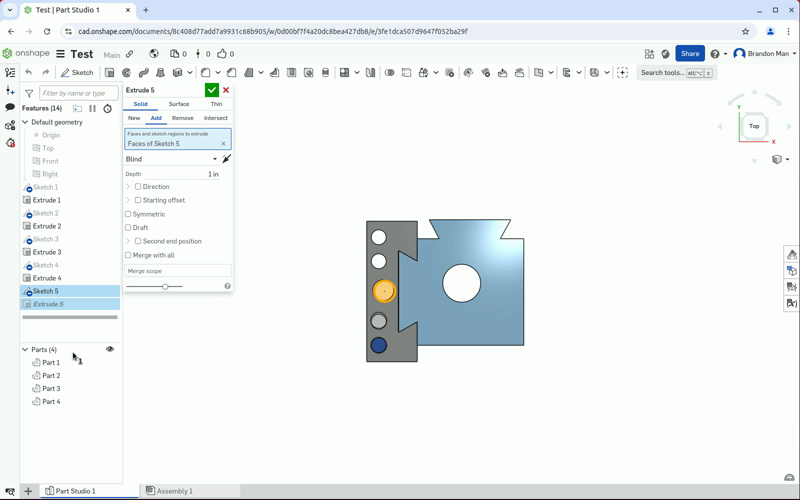
mouse_move(143, 106)
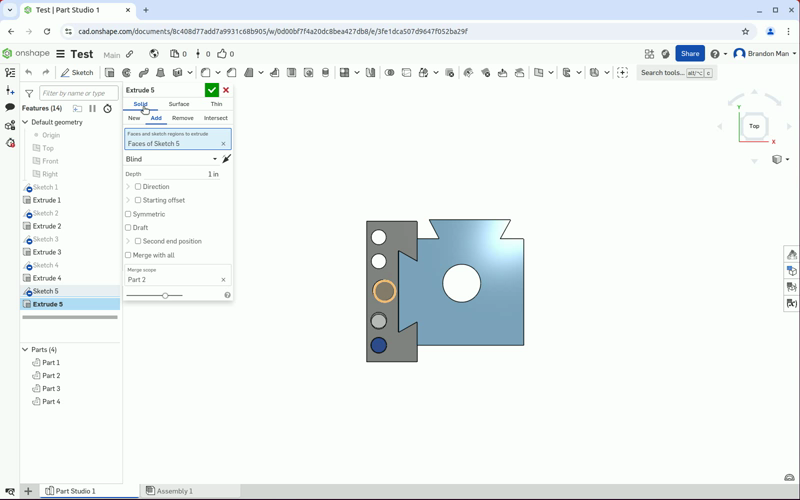
click(143, 106)
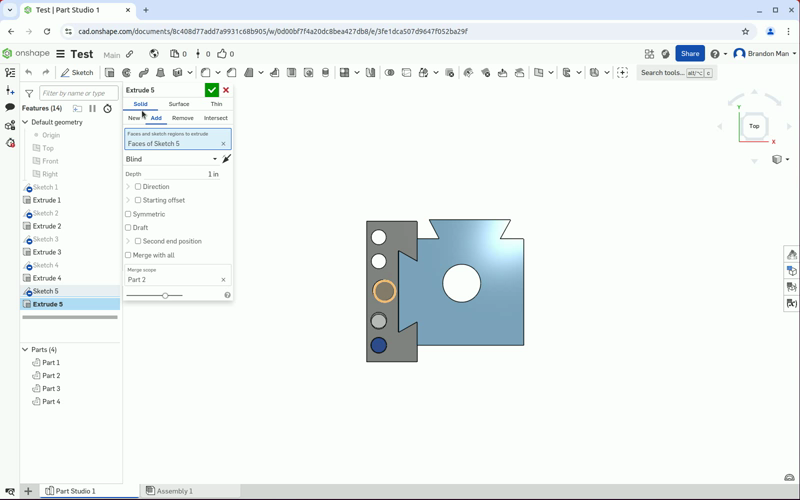
mouse_move(137, 120)
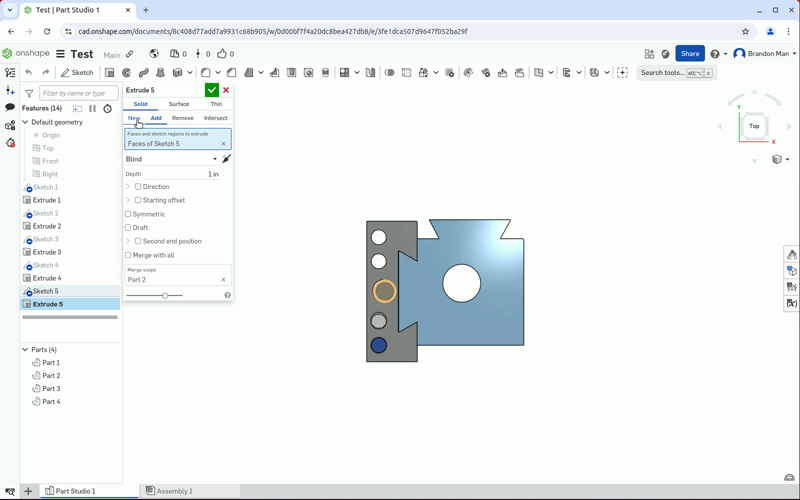
click(137, 120)
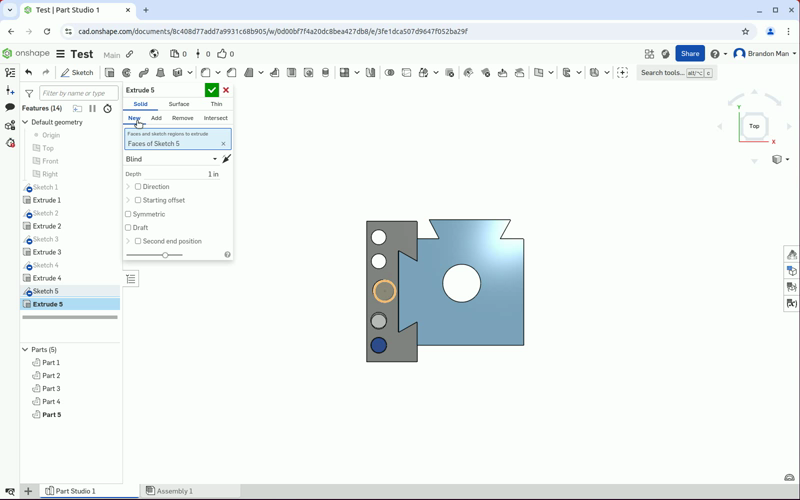
key(tab, 4)
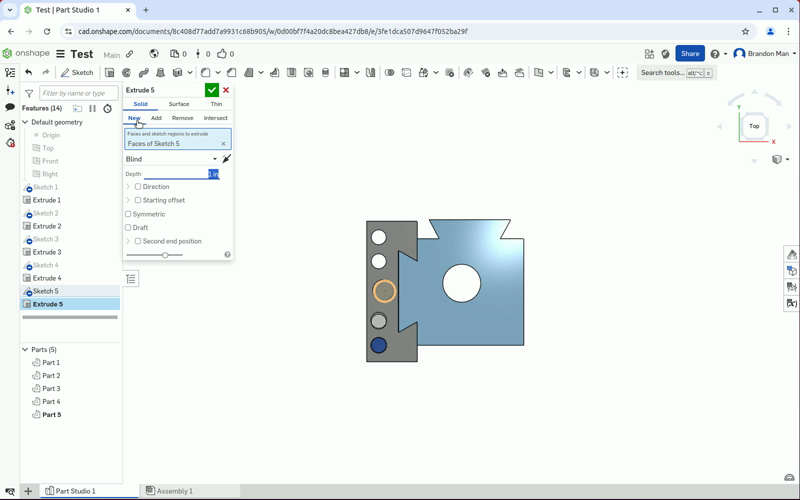
text(-15.165)
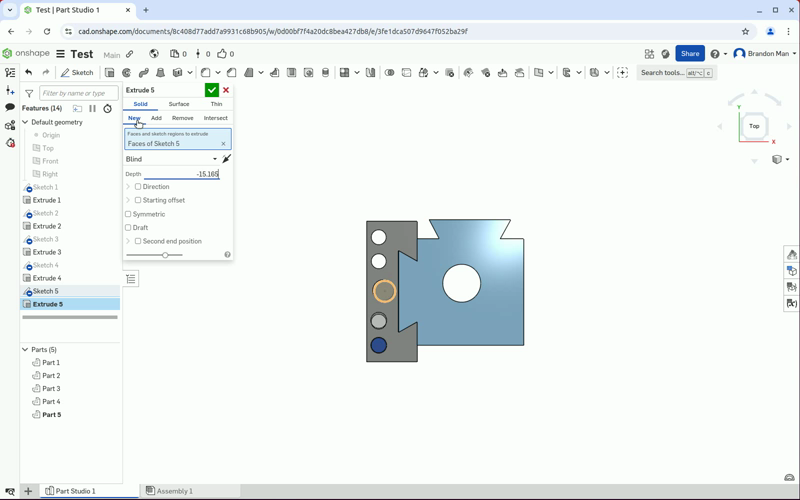
key(enter)
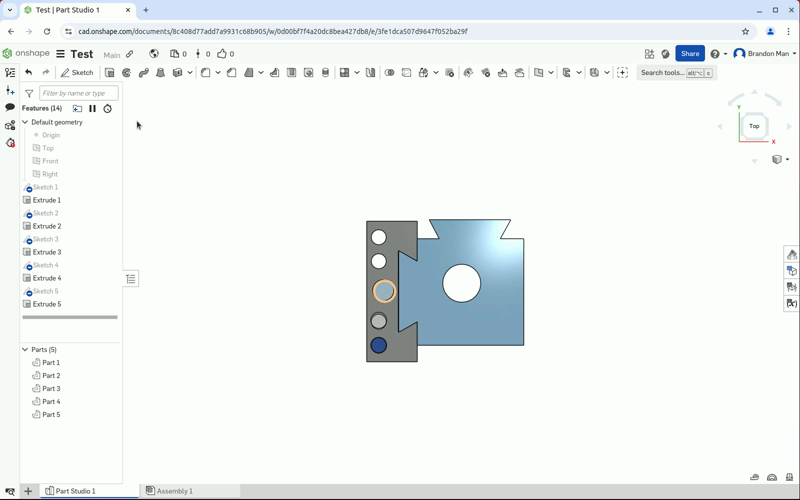
key(shift+h)
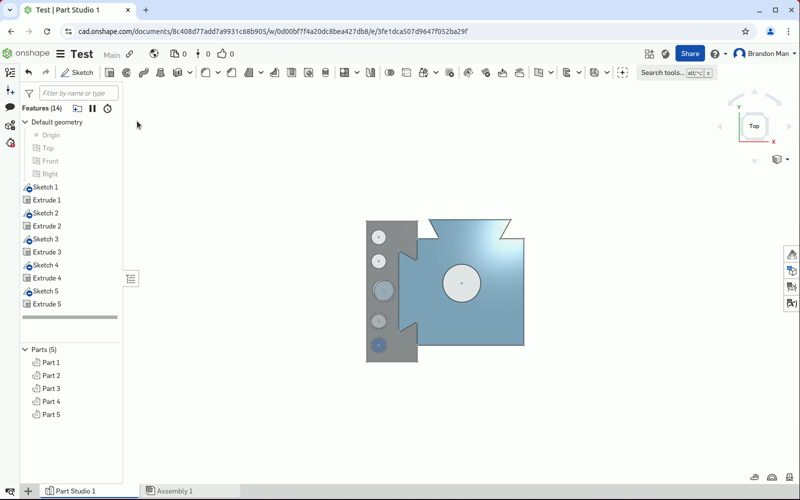
key(shift+h)
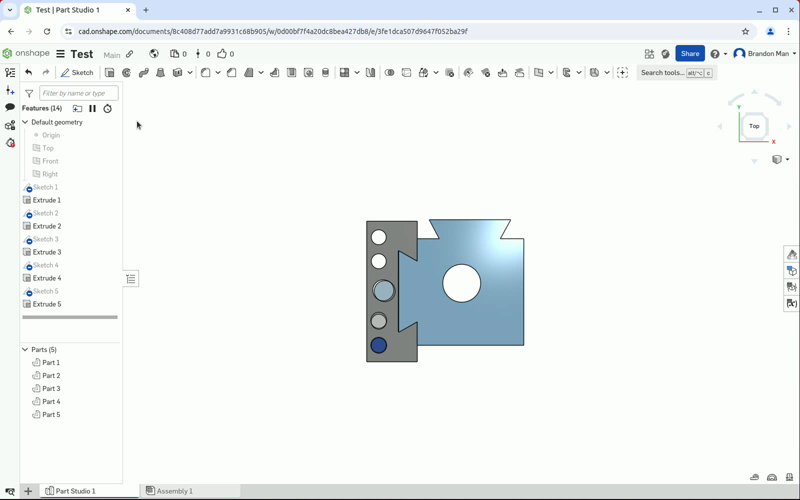
mouse_move(73, 189)
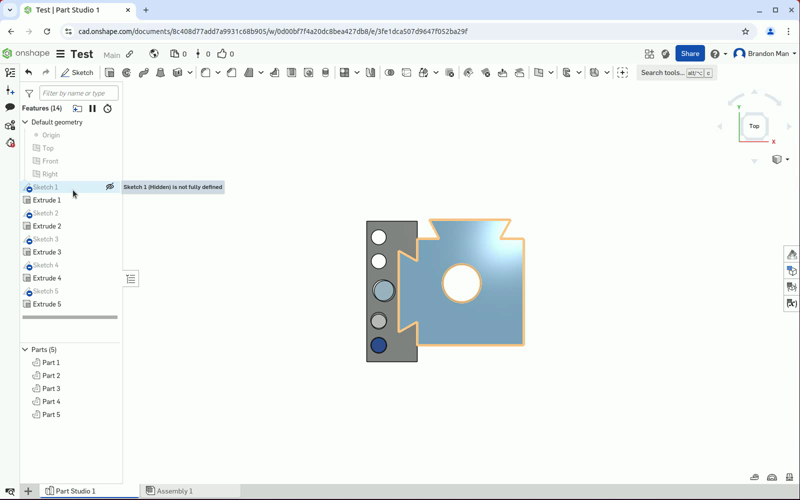
click(73, 189)
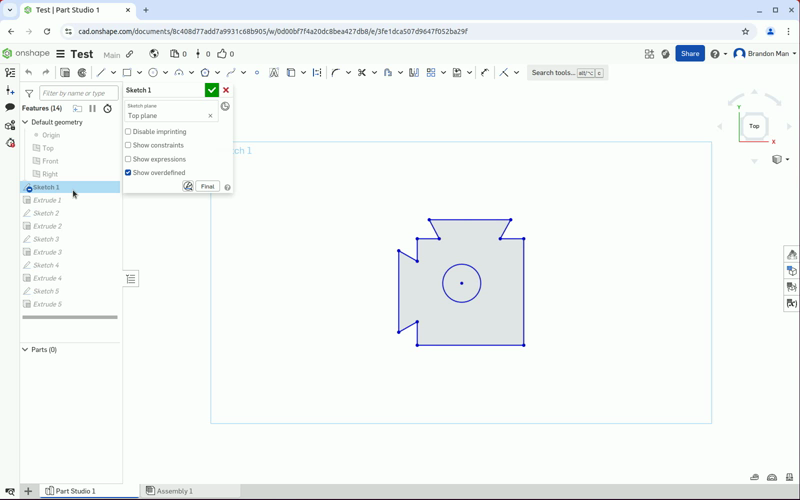
mouse_move(229, 92)
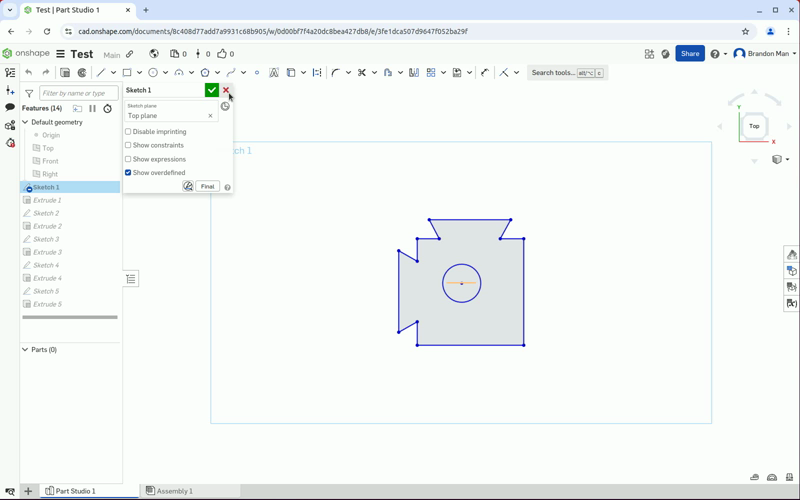
click(229, 92)
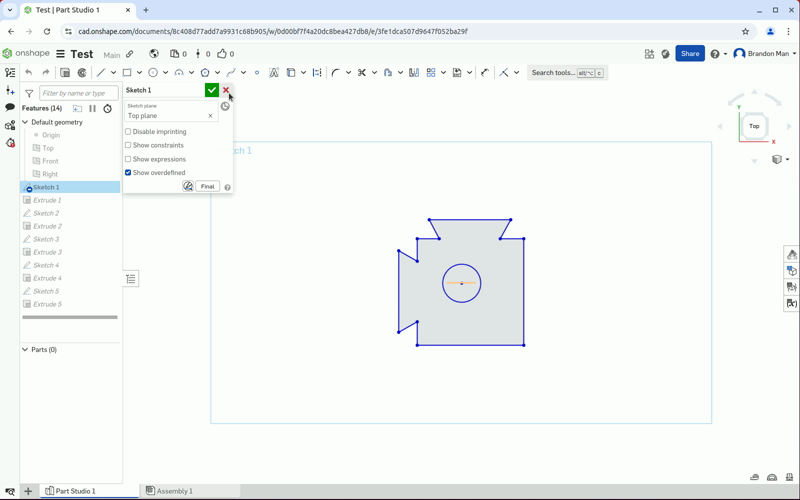
key(shift+s)
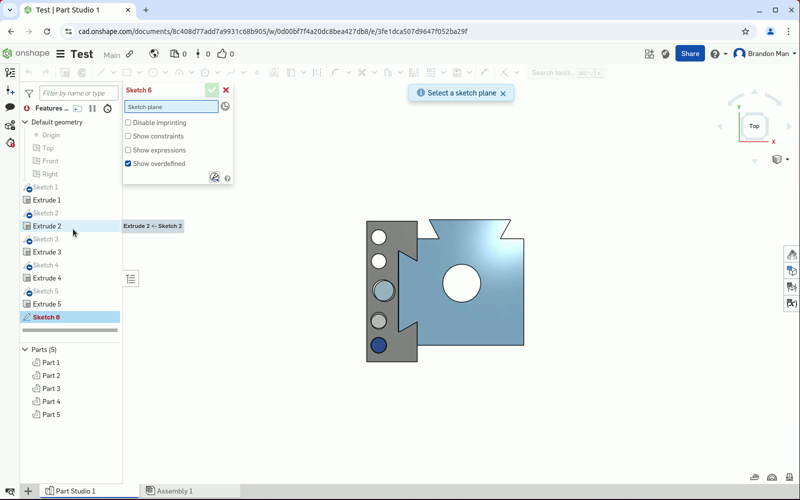
scroll(3)
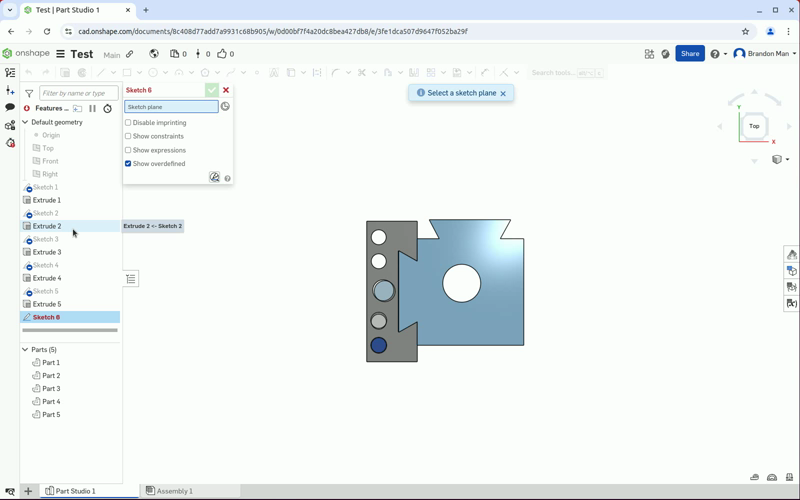
mouse_move(73, 150)
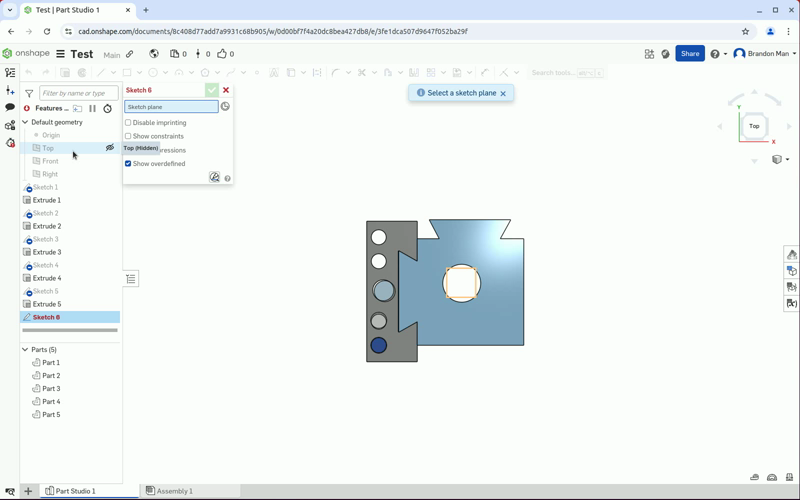
click(73, 150)
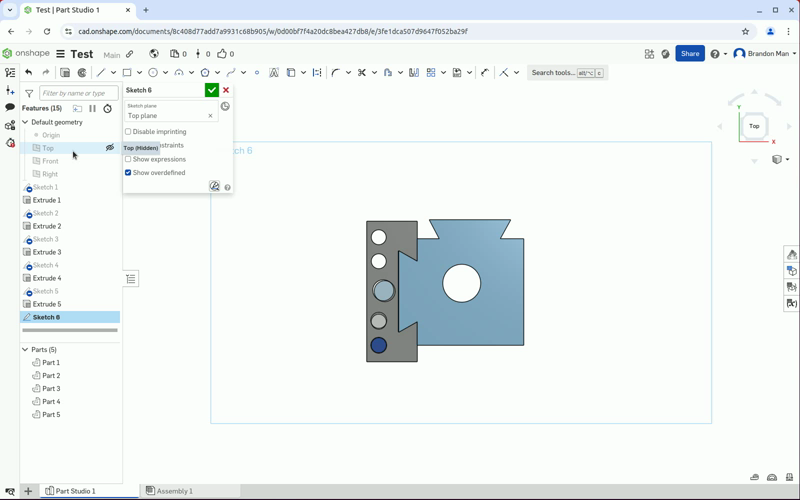
mouse_move(73, 352)
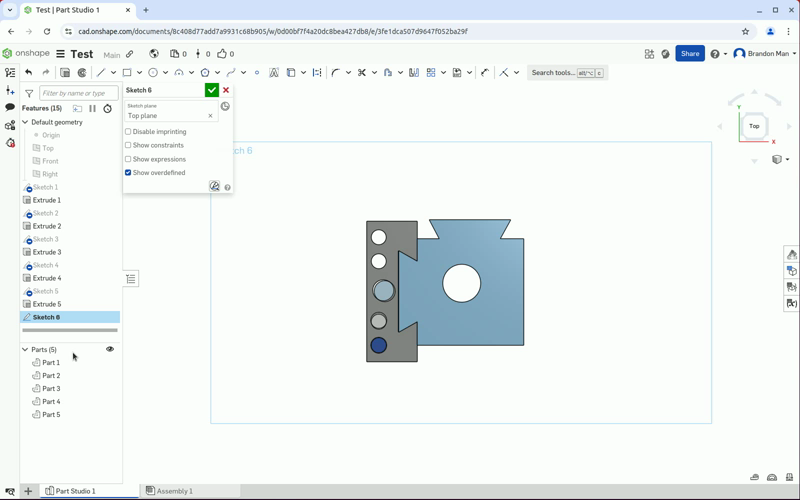
key(y)
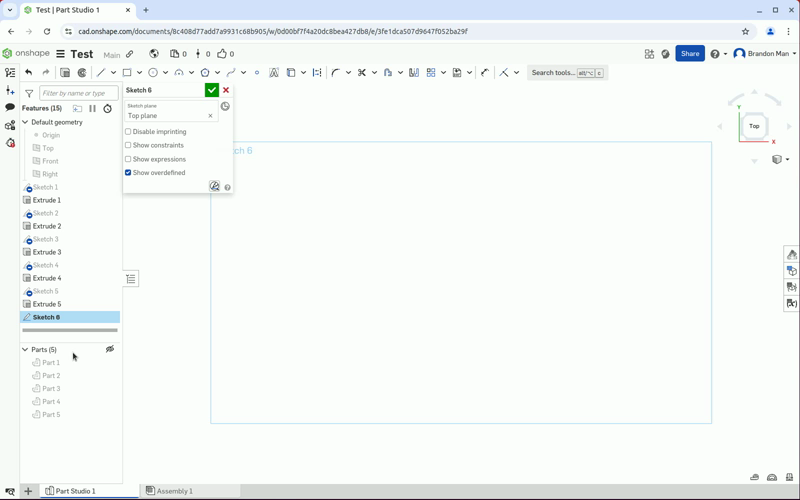
key(c)
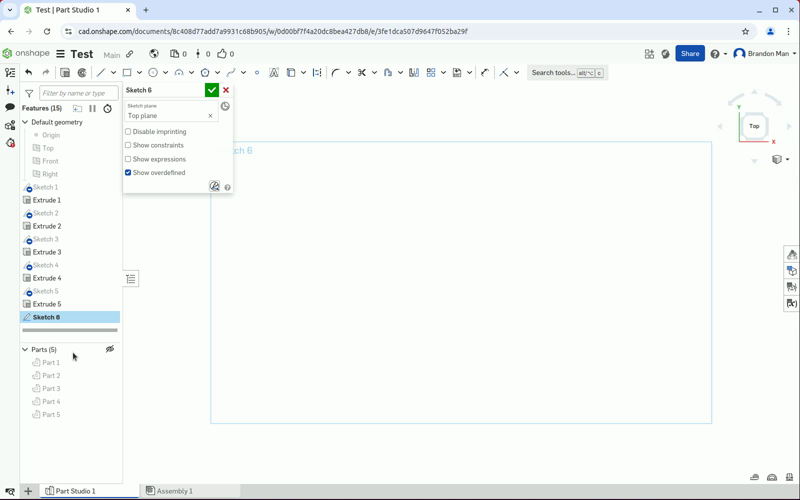
key_down(shift)
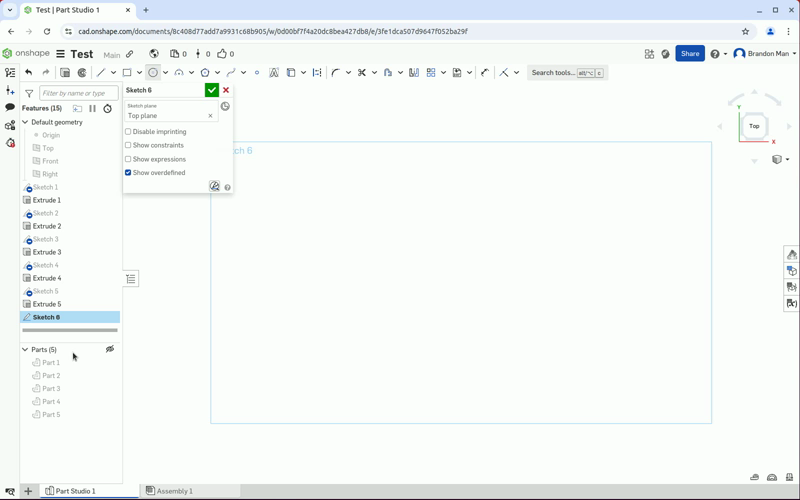
mouse_move(378, 260)
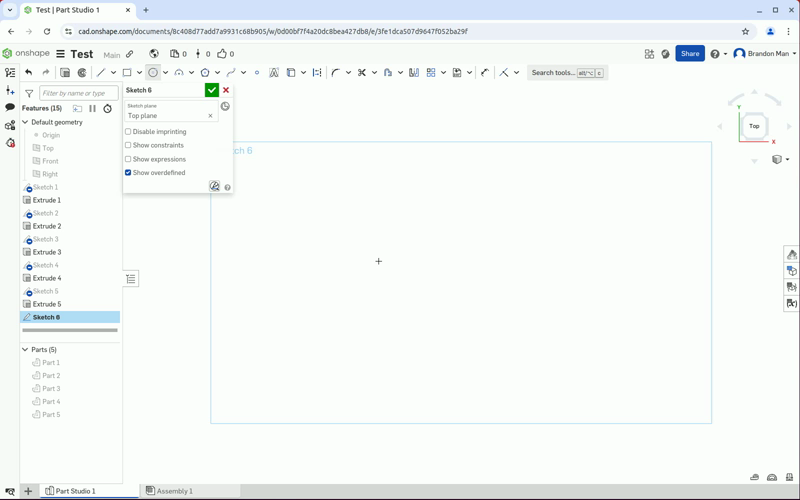
click(378, 260)
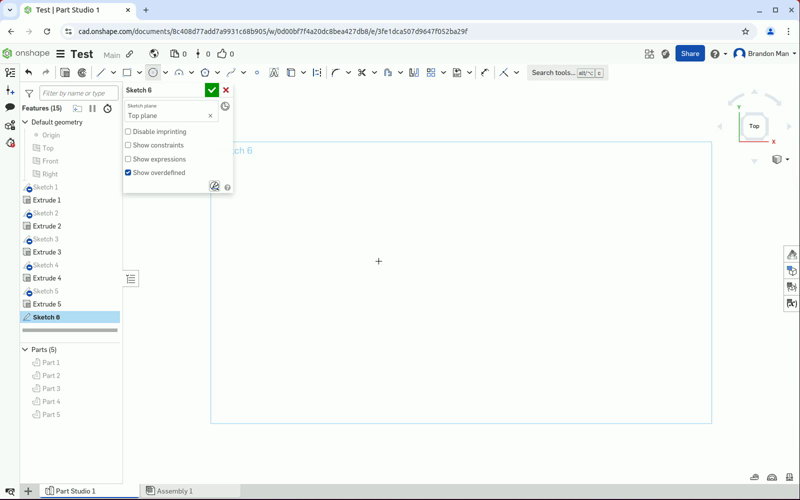
key_up(shift)
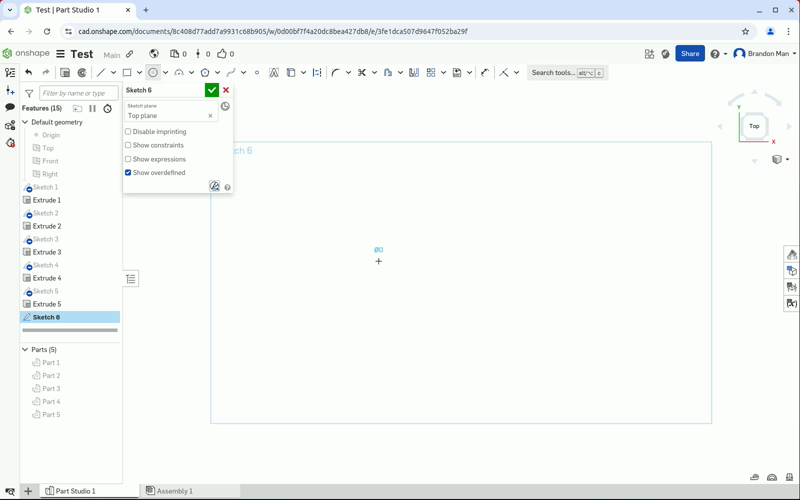
mouse_move(386, 260)
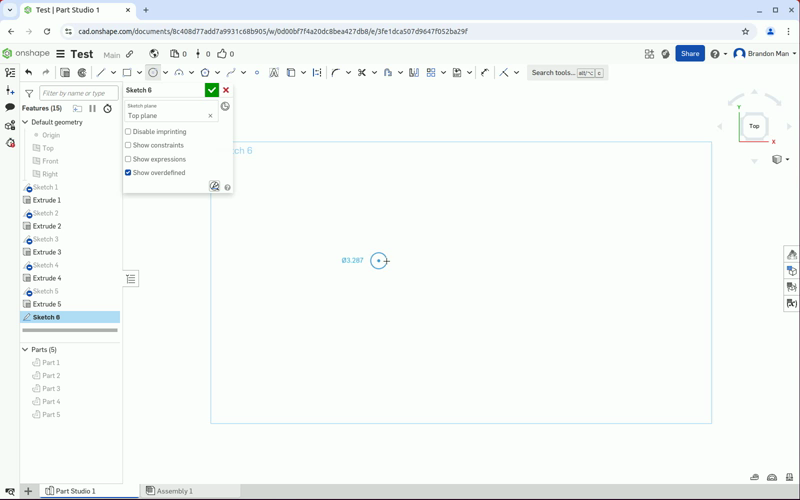
click(386, 260)
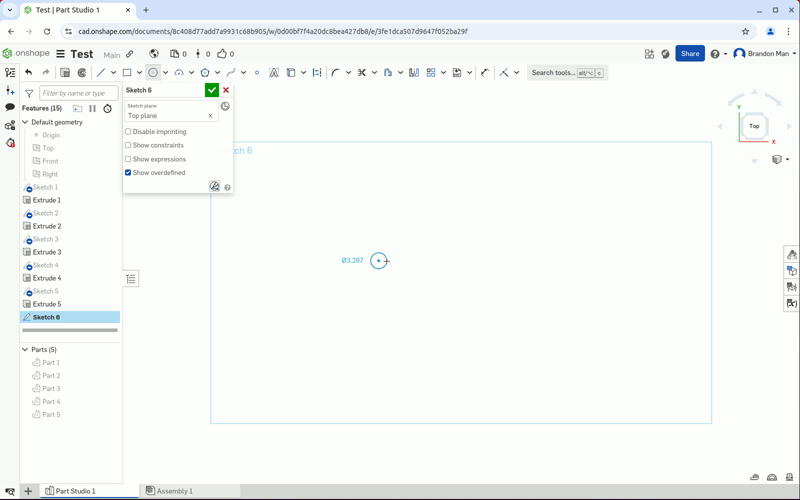
key(esc)
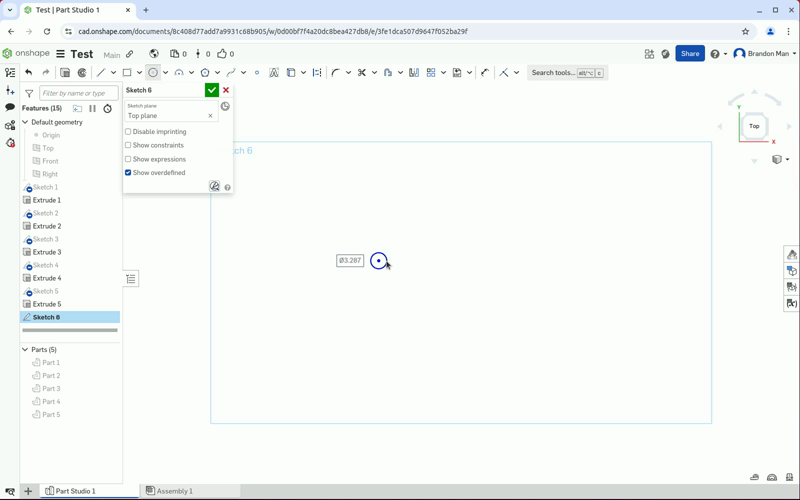
mouse_move(384, 259)
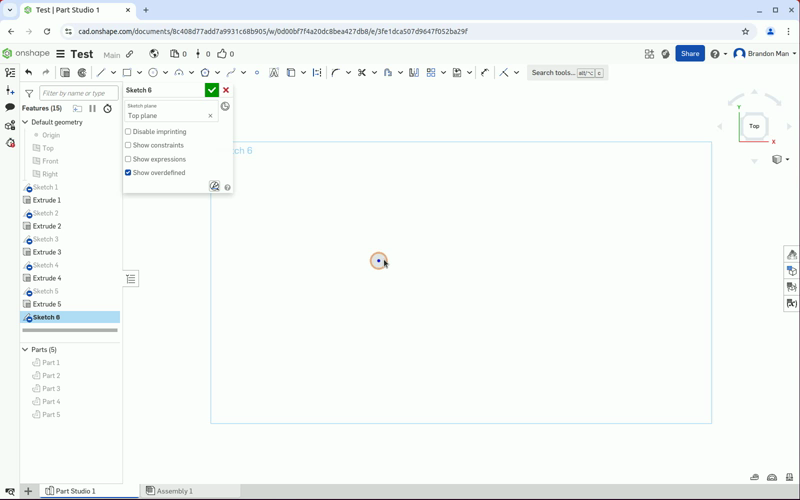
scroll(6)
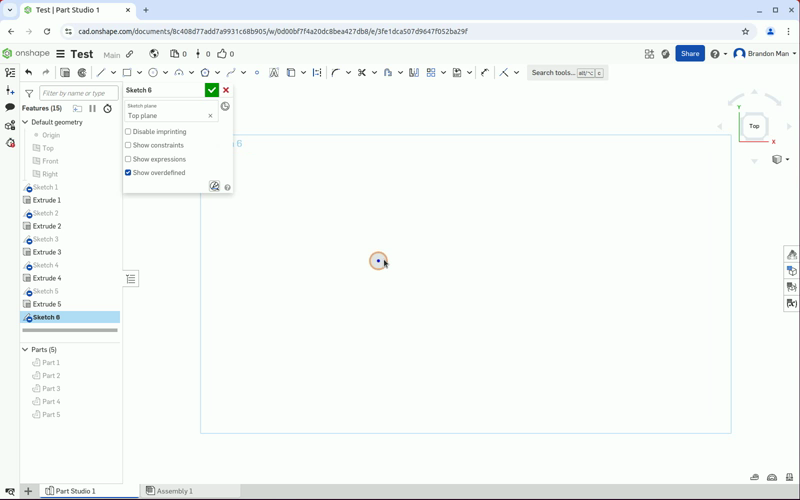
scroll(6)
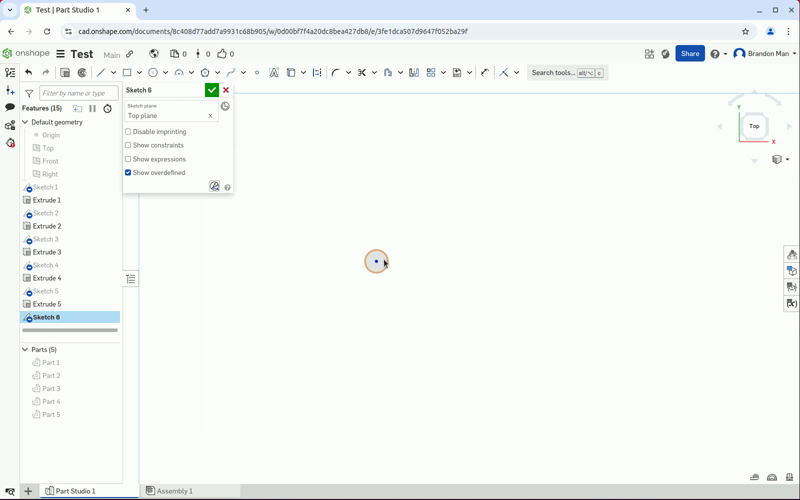
scroll(6)
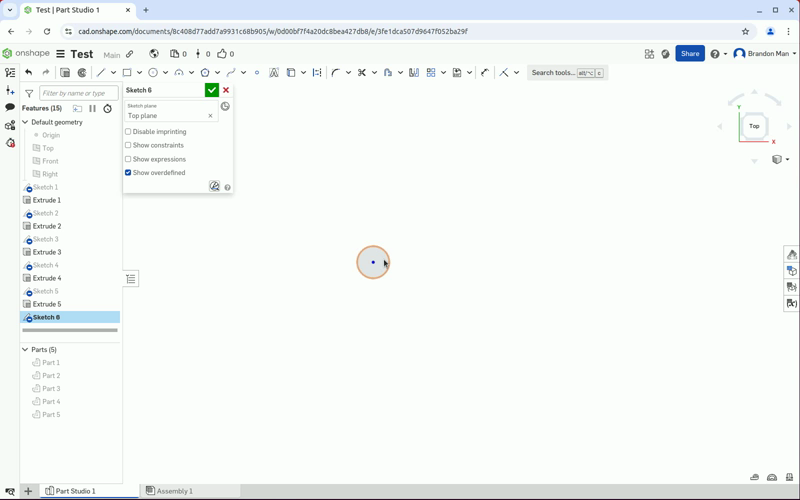
scroll(6)
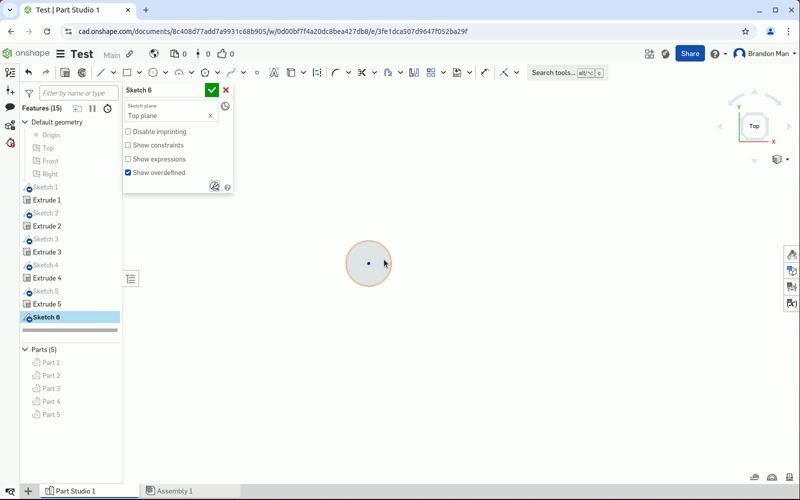
scroll(6)
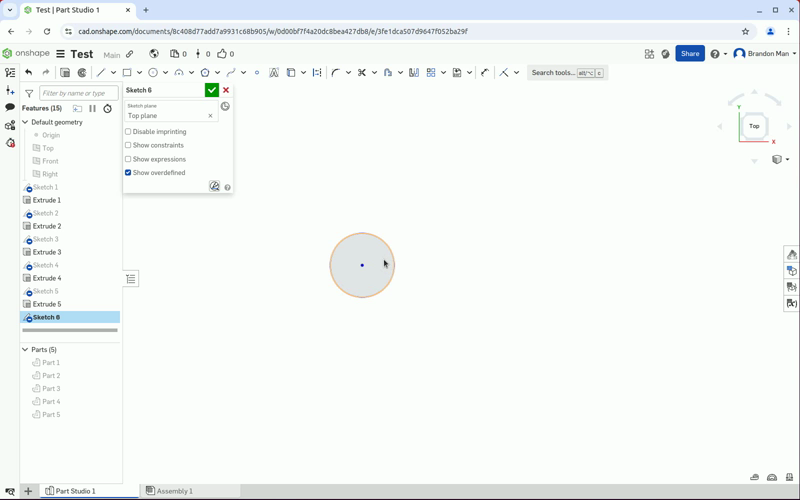
scroll(6)
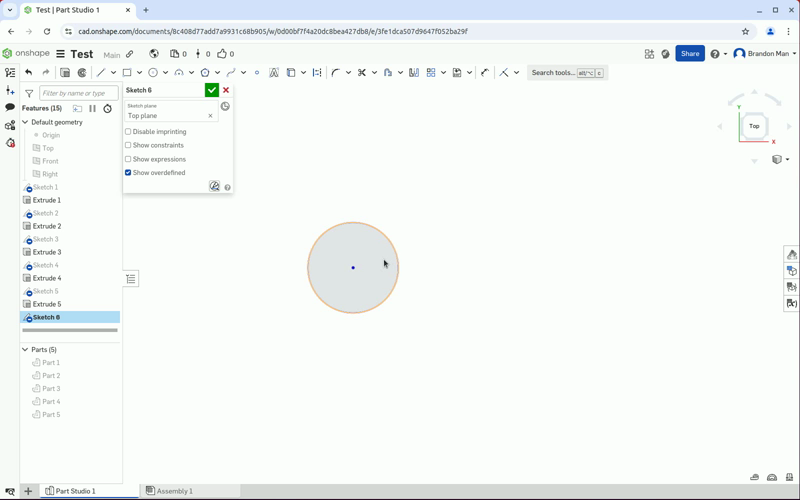
scroll(6)
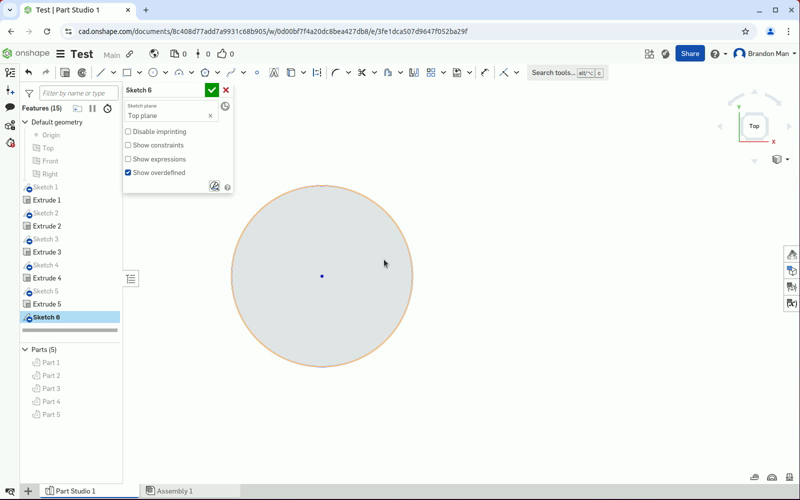
click(384, 259)
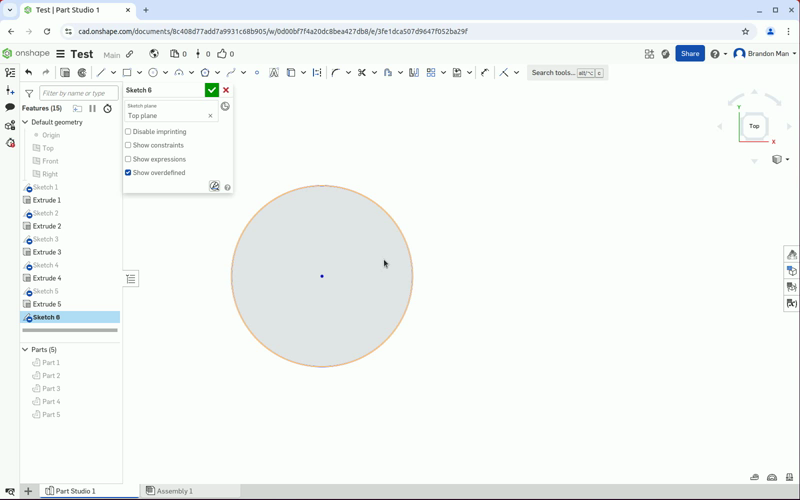
scroll(-6)
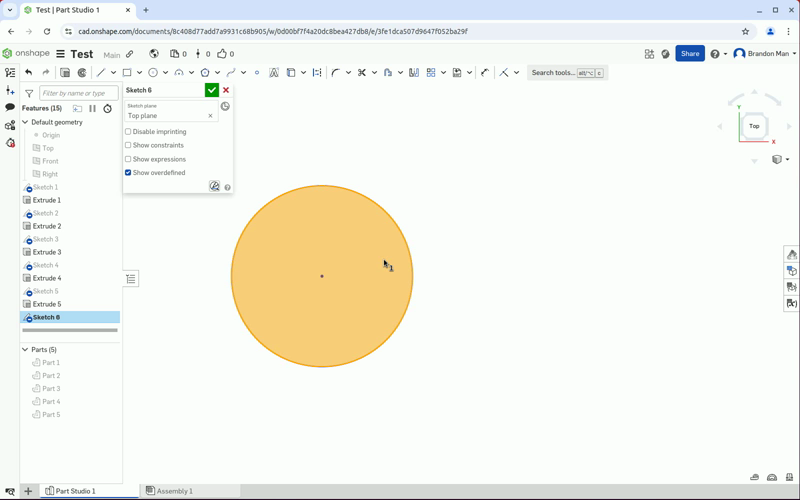
scroll(-6)
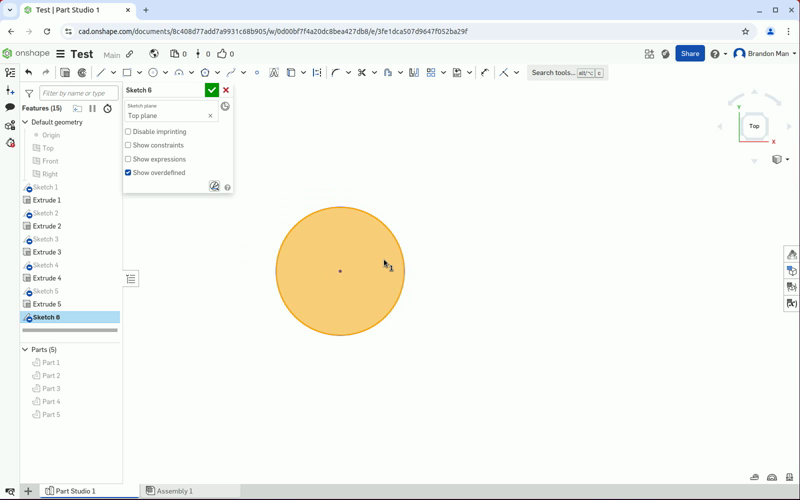
scroll(-6)
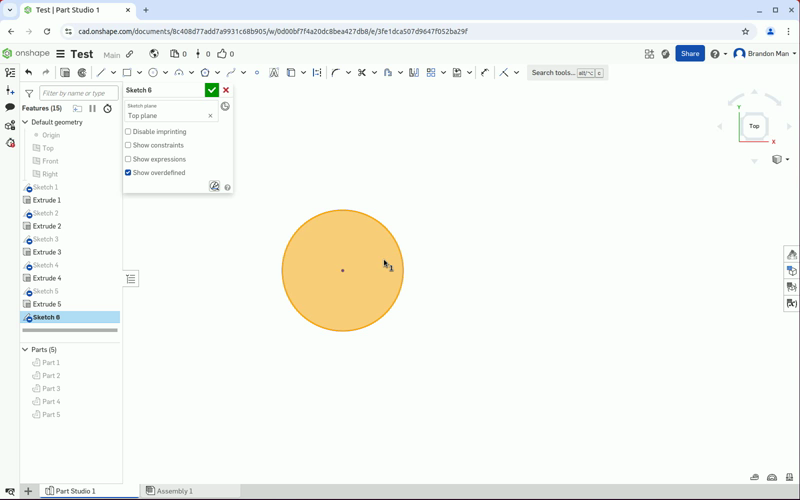
scroll(-6)
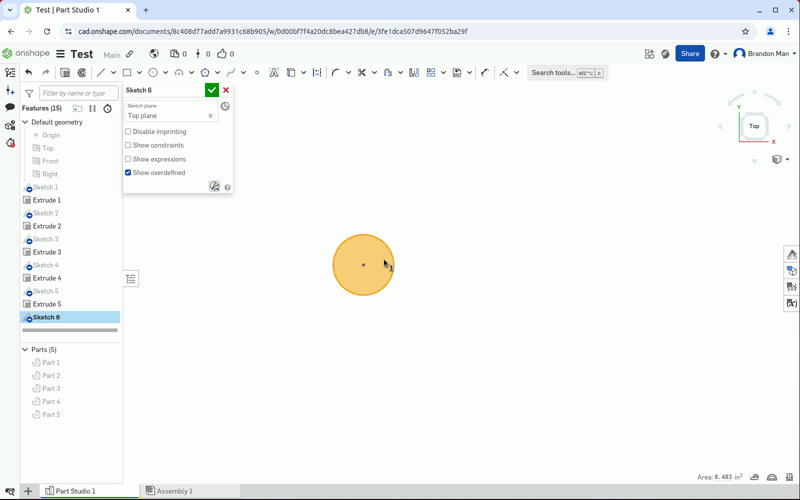
scroll(-6)
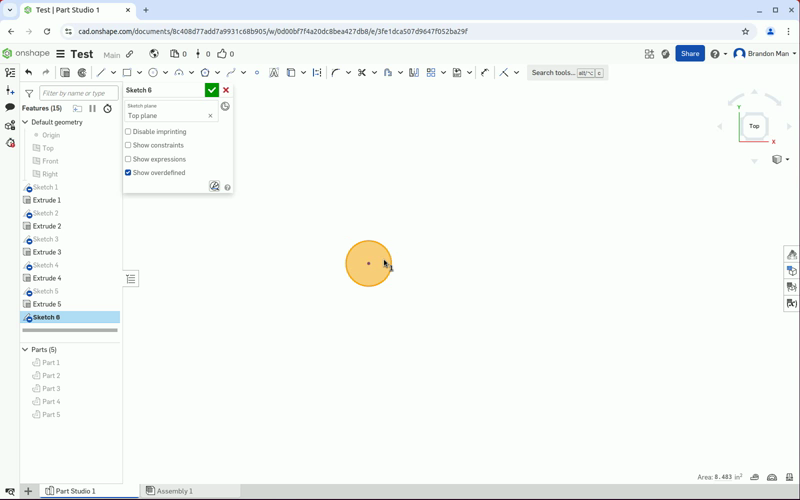
scroll(-6)
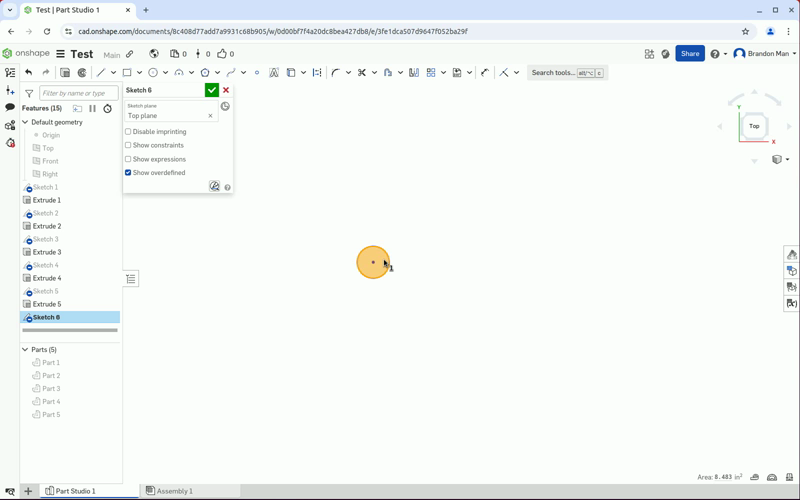
scroll(-6)
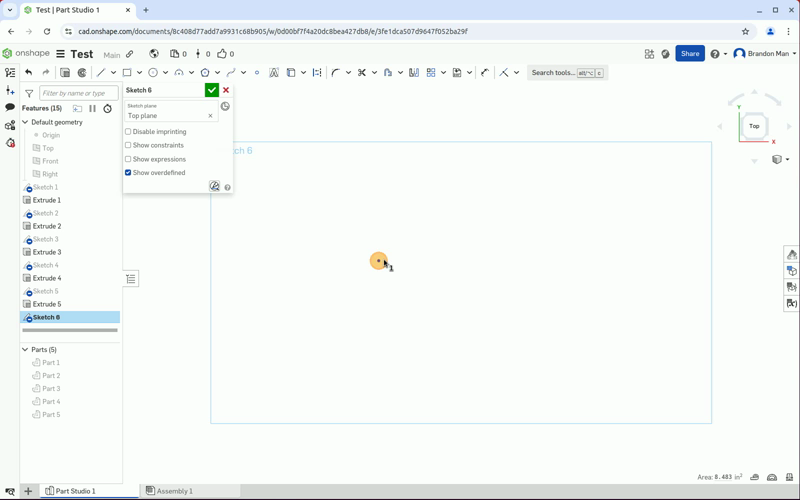
mouse_move(73, 352)
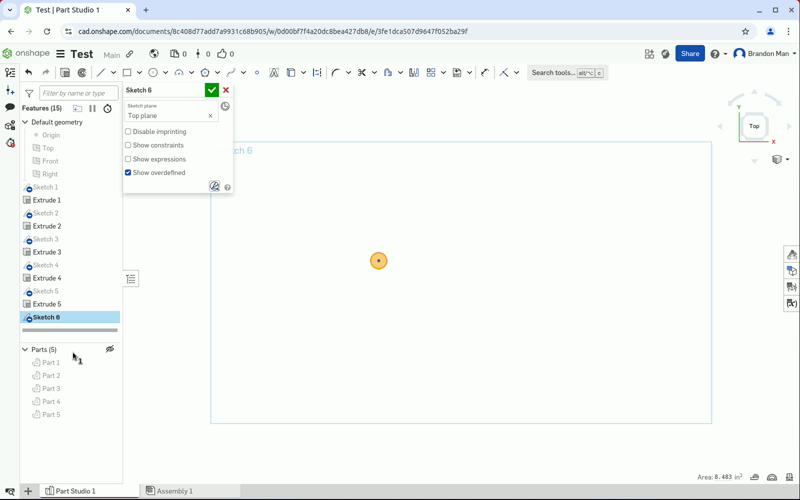
key(shift+y)
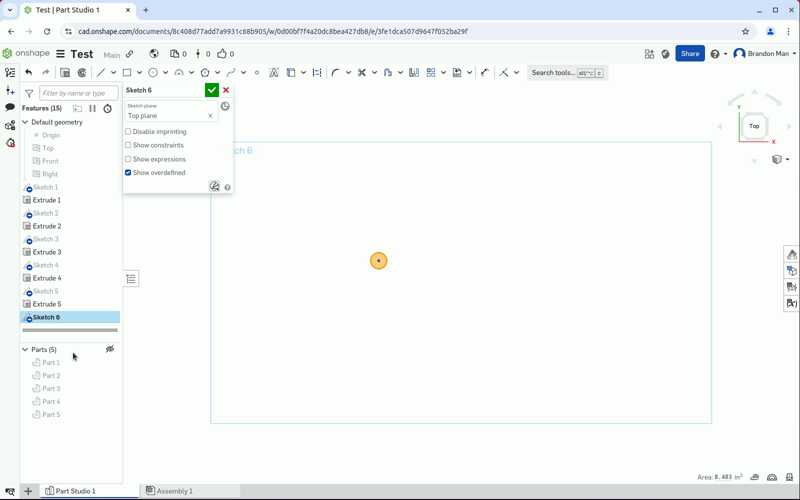
key(shift+e)
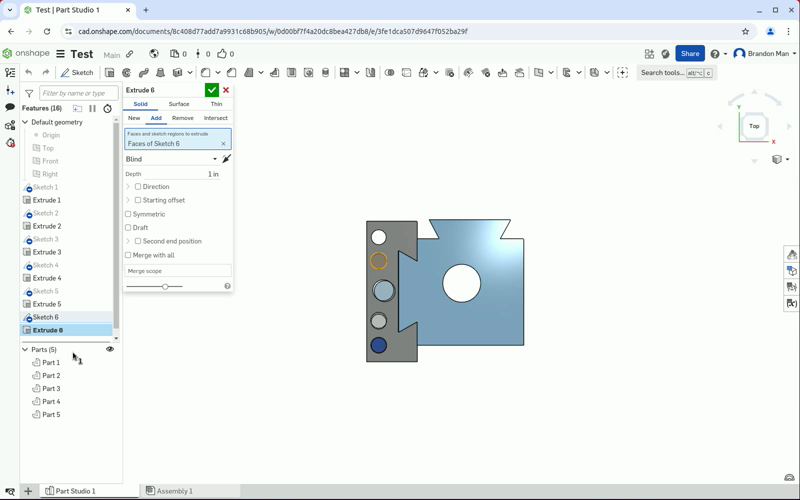
mouse_move(143, 106)
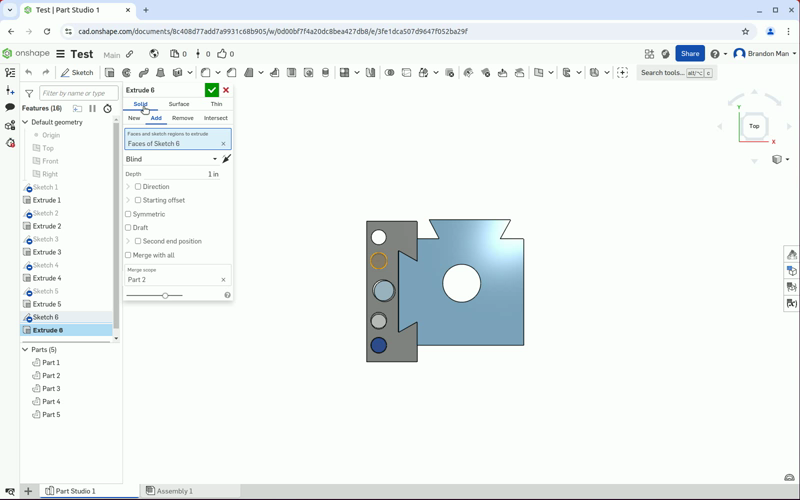
click(143, 106)
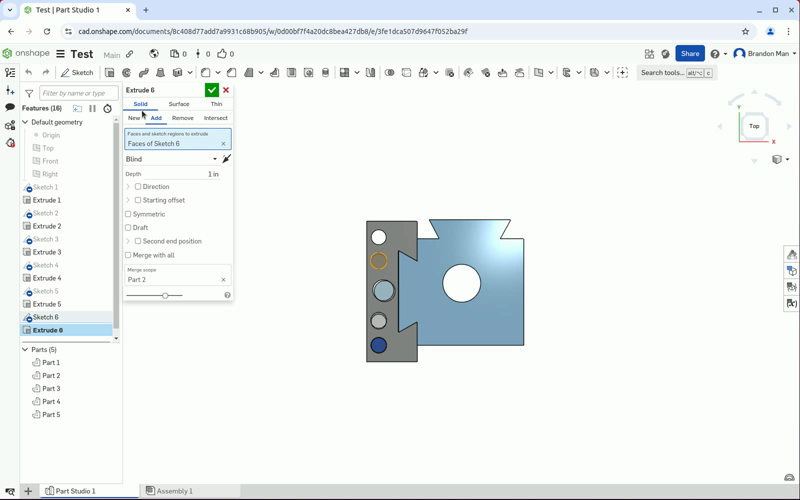
mouse_move(137, 120)
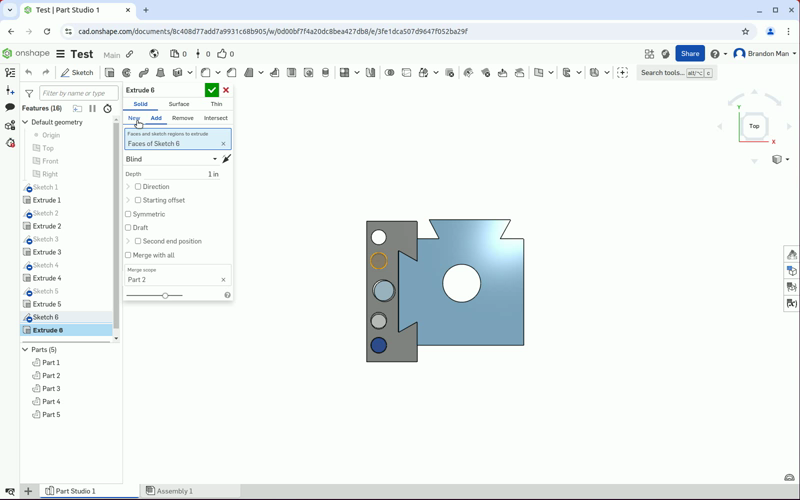
click(137, 120)
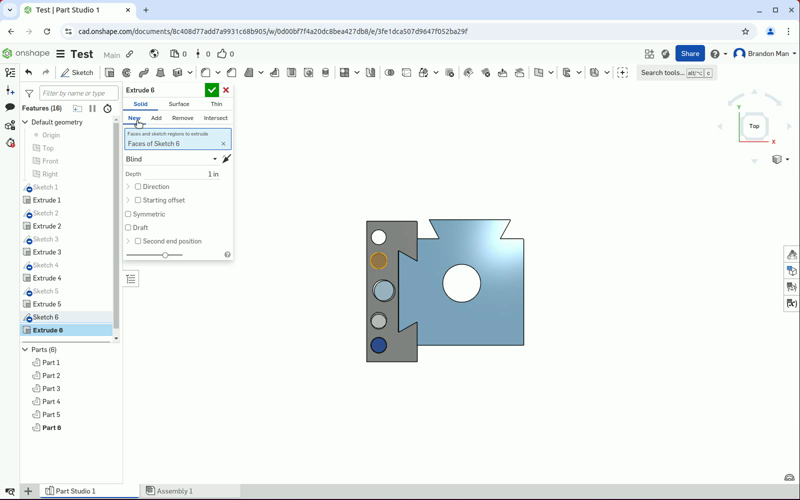
key(tab, 4)
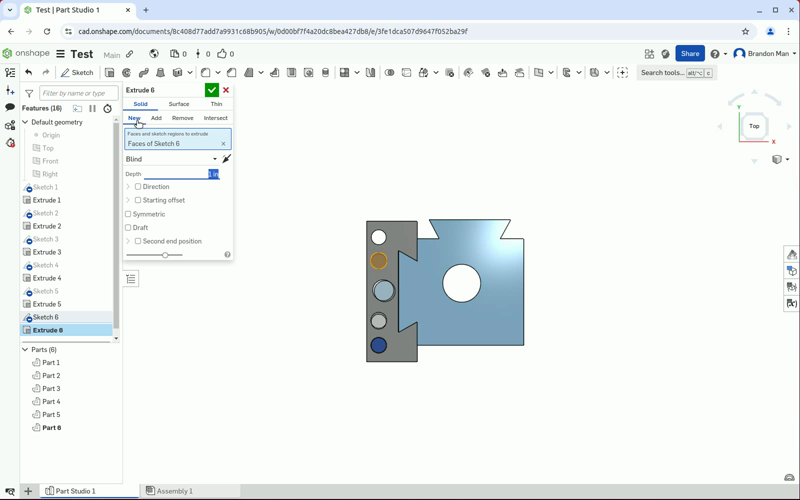
text(-15.165)
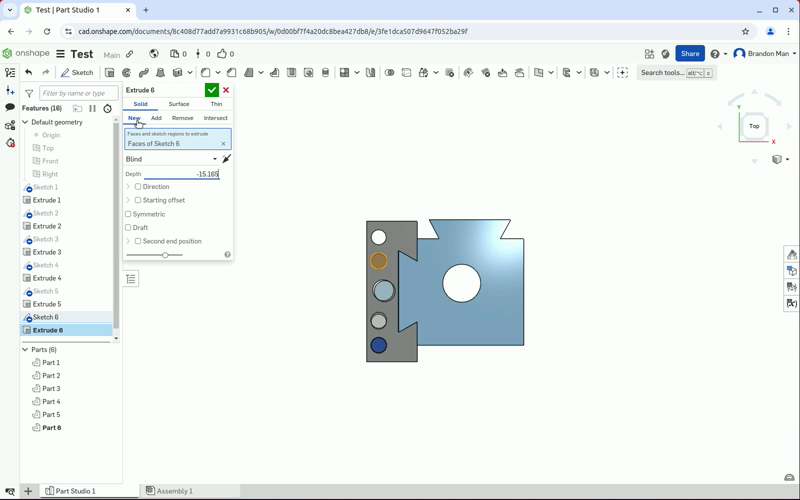
key(enter)
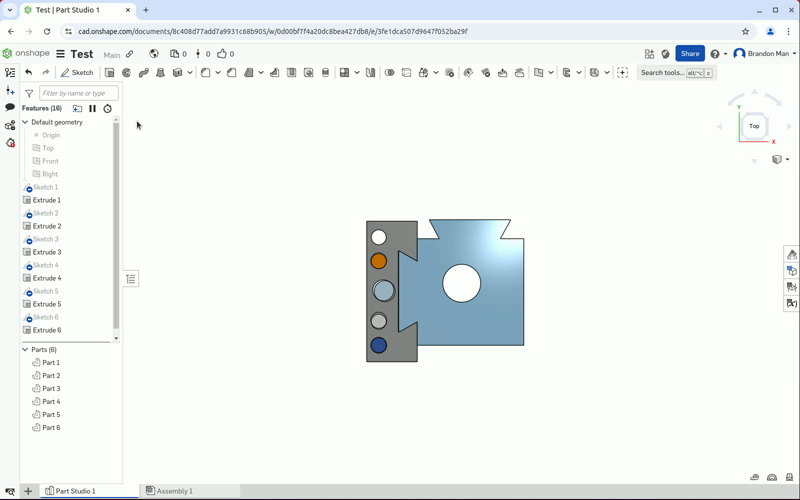
key(shift+h)
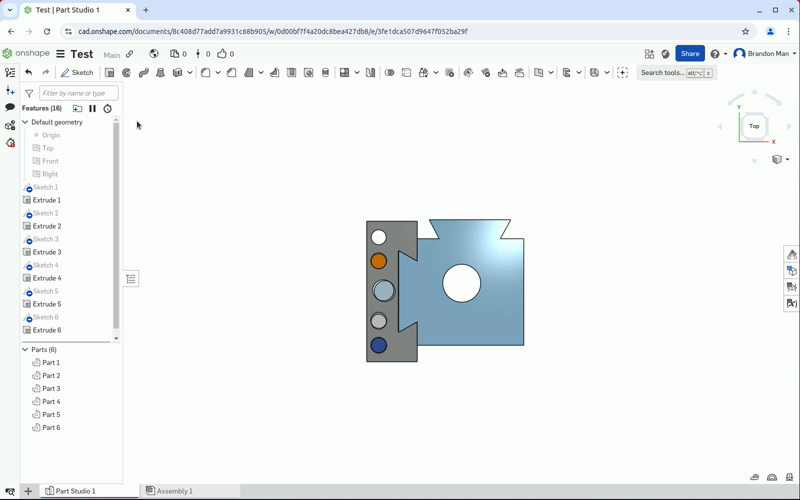
key(shift+h)
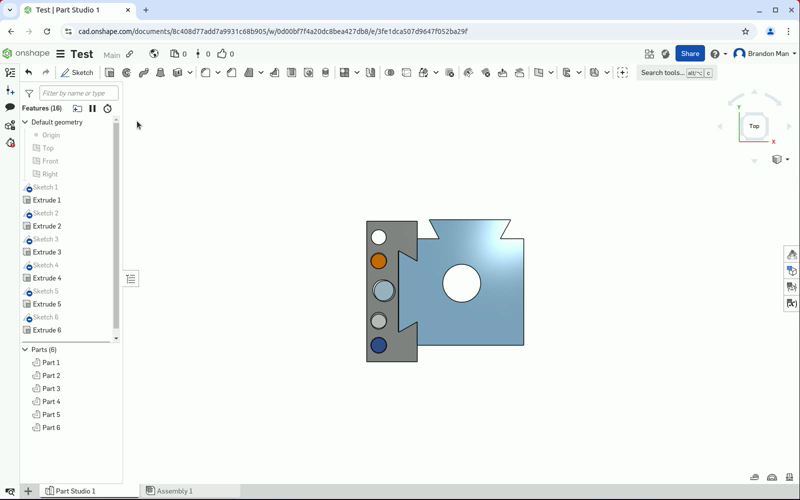
mouse_move(69, 189)
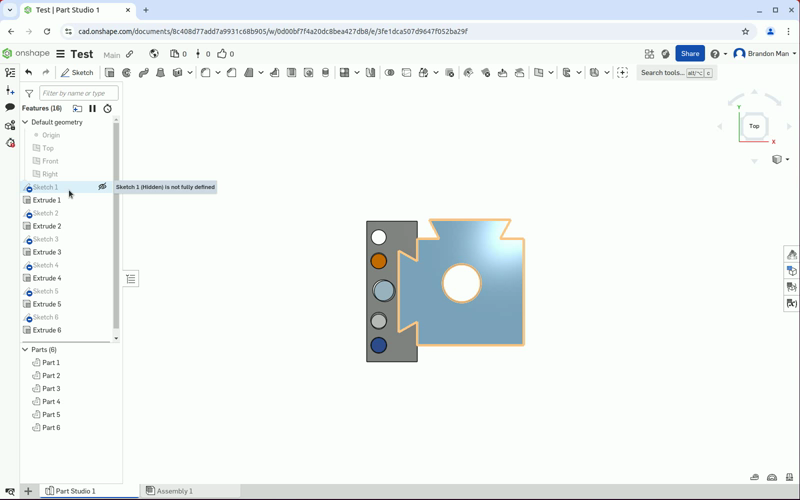
click(69, 189)
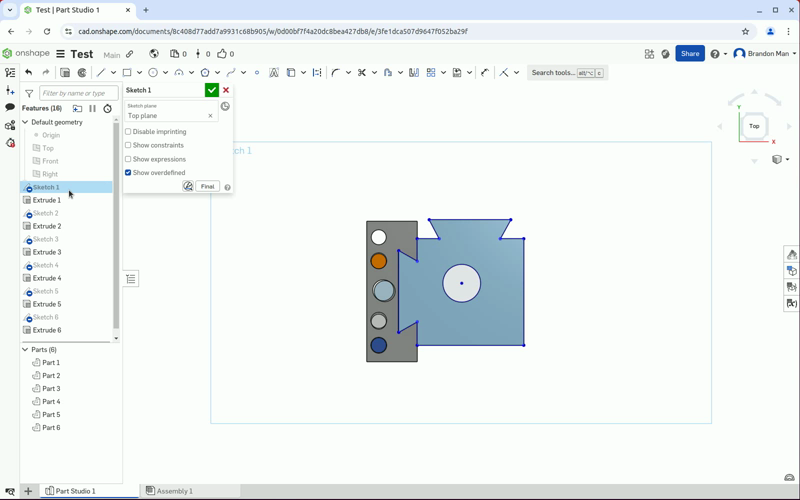
mouse_move(229, 92)
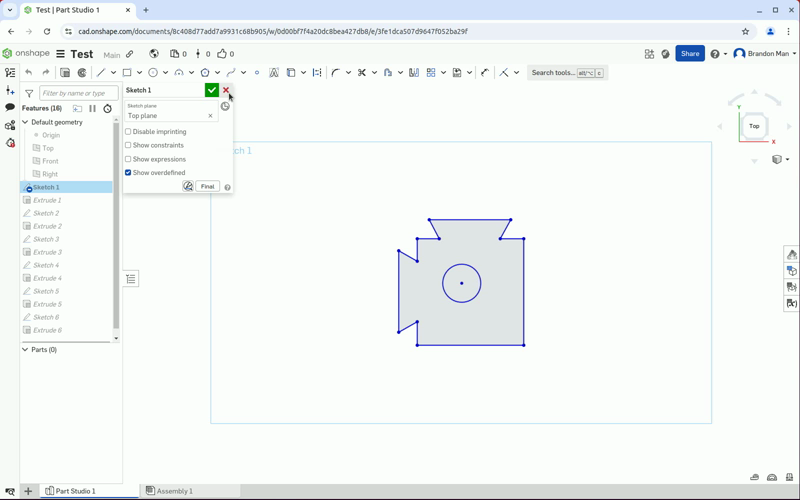
click(229, 92)
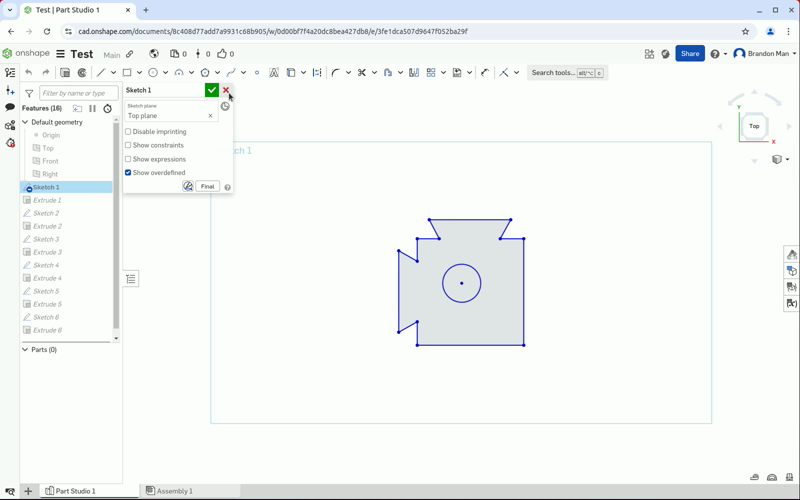
key(shift+s)
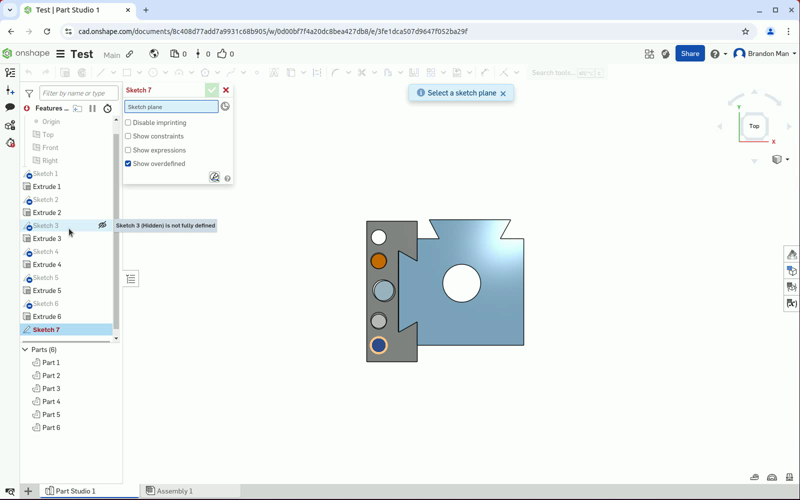
scroll(3)
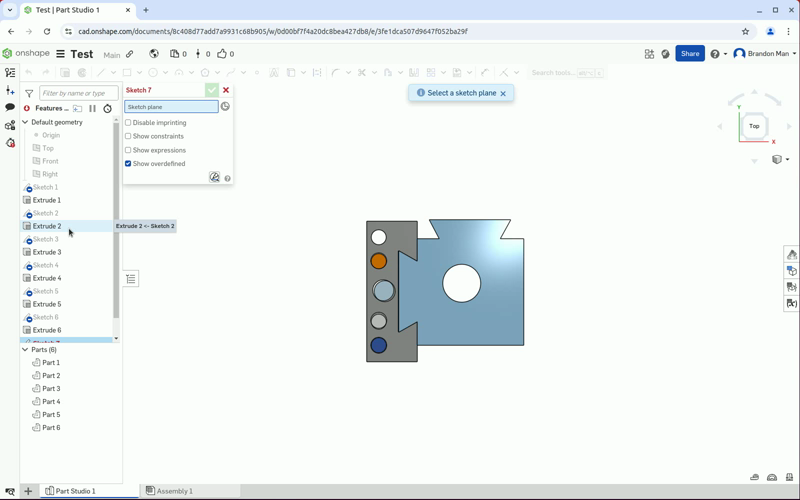
mouse_move(69, 150)
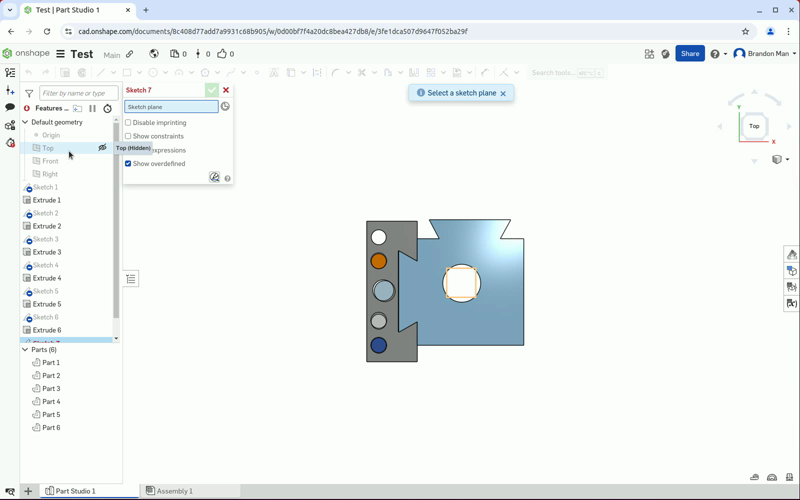
click(69, 150)
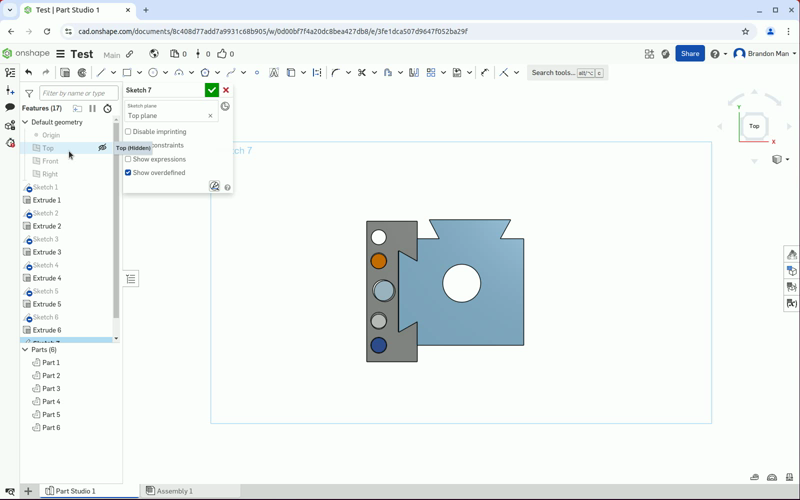
mouse_move(73, 352)
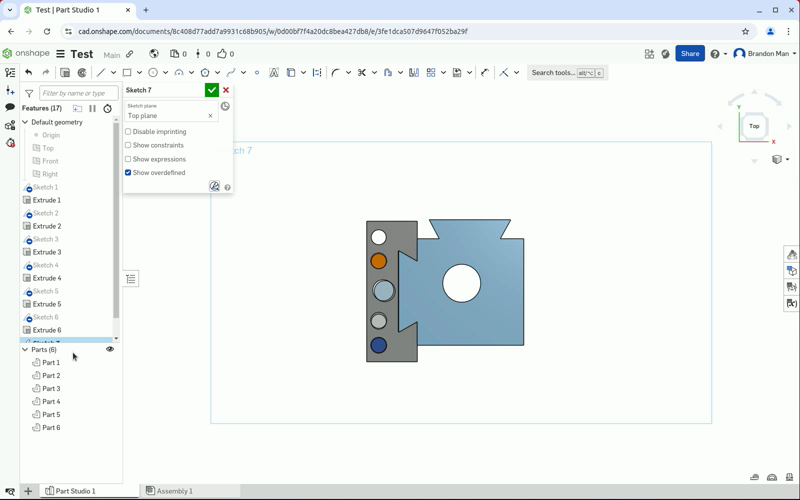
key(y)
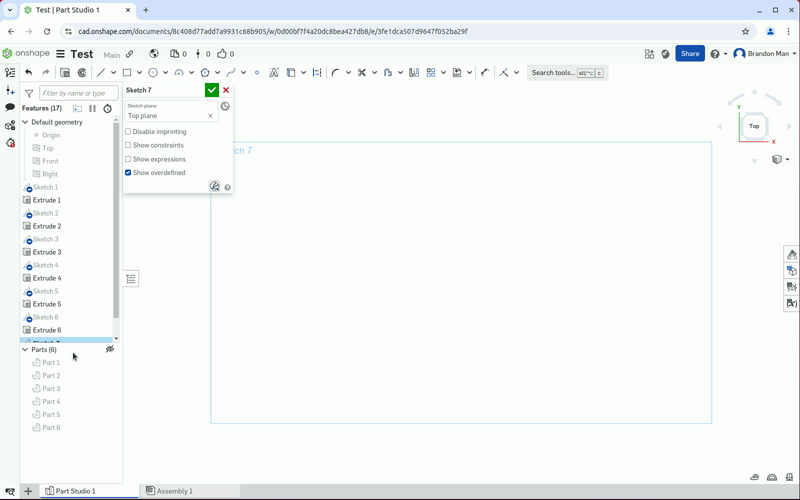
key(c)
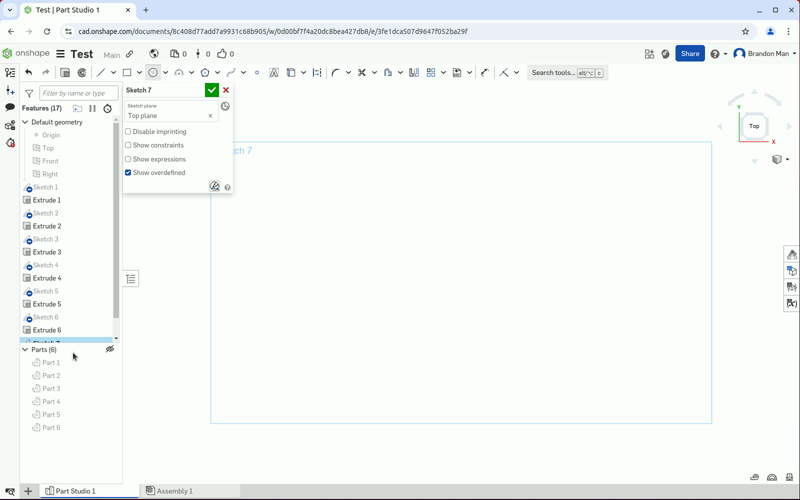
key_down(shift)
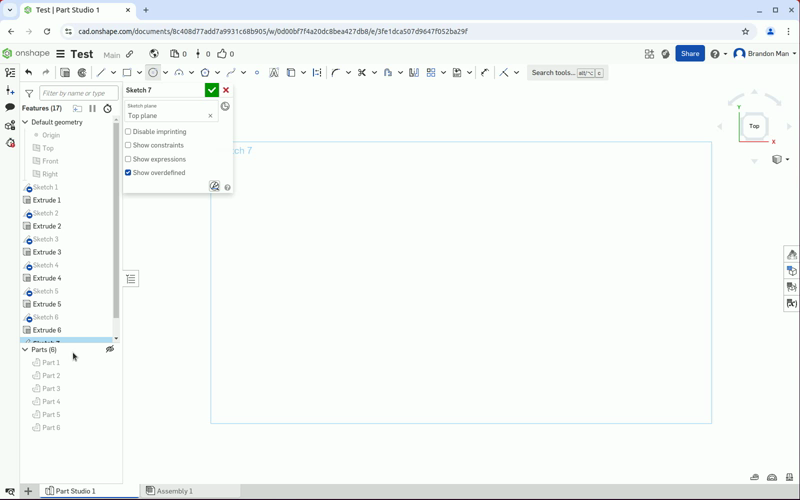
mouse_move(378, 237)
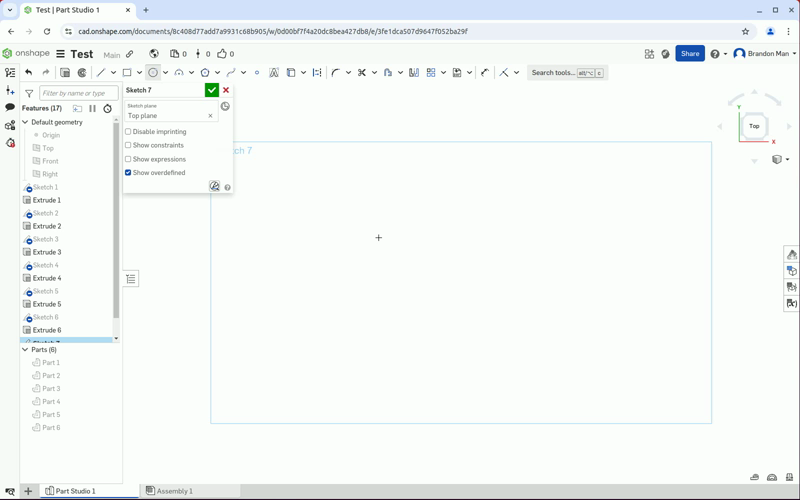
click(378, 237)
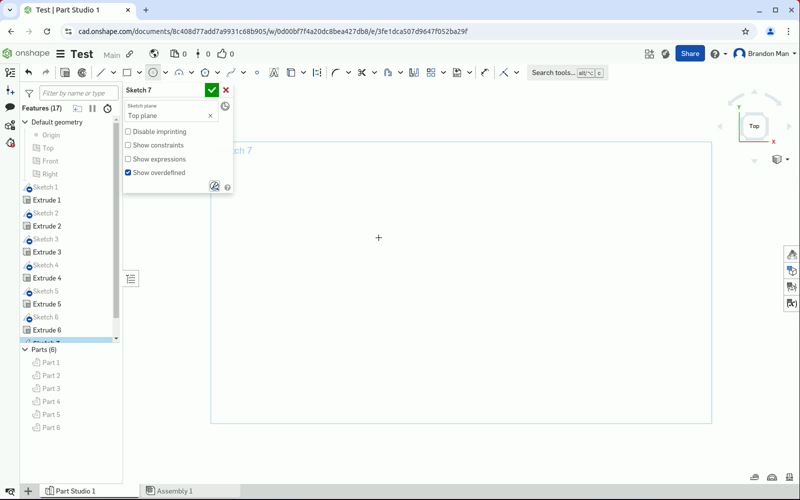
key_up(shift)
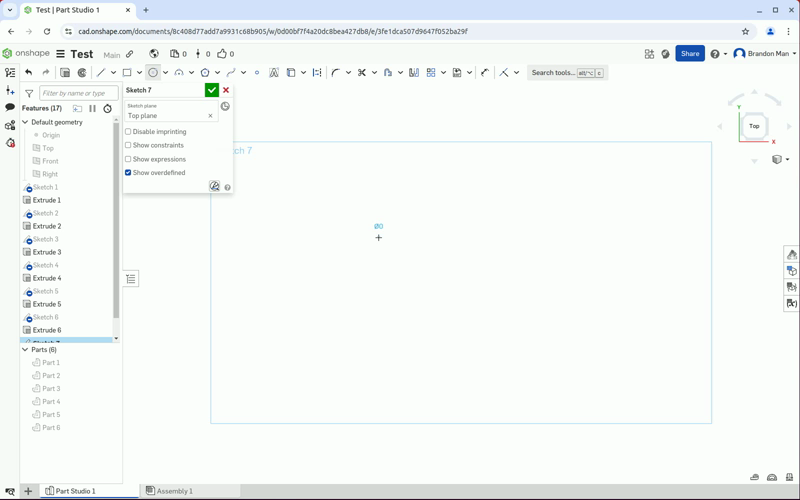
mouse_move(386, 237)
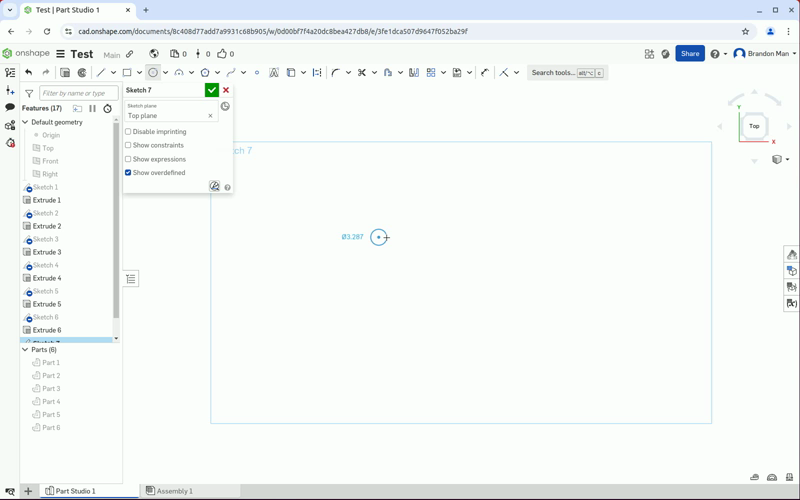
click(386, 237)
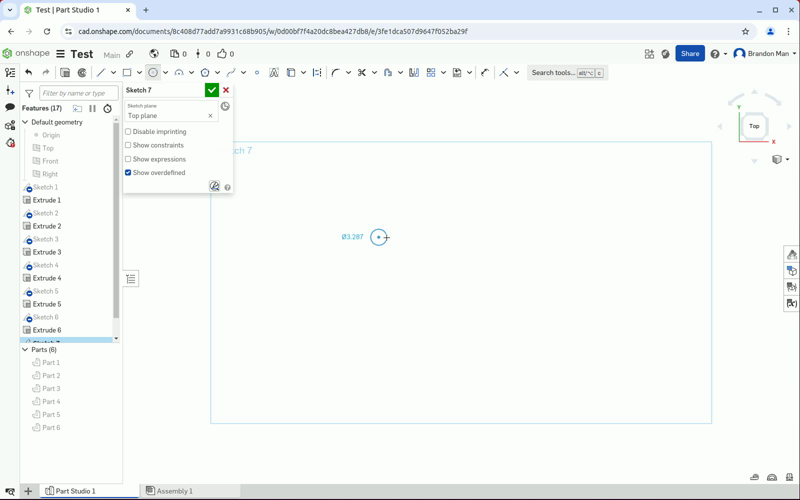
key(esc)
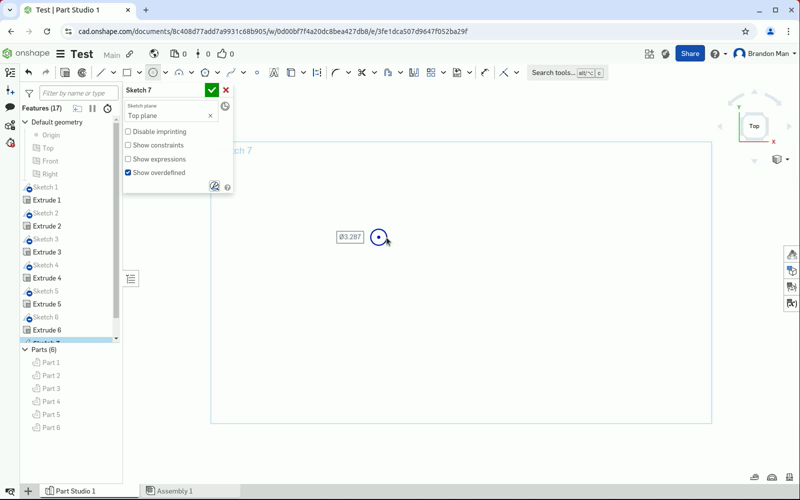
mouse_move(379, 234)
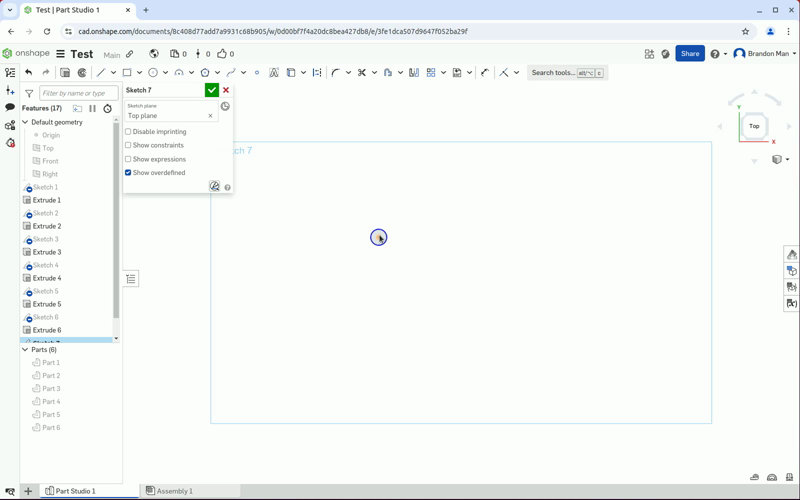
scroll(6)
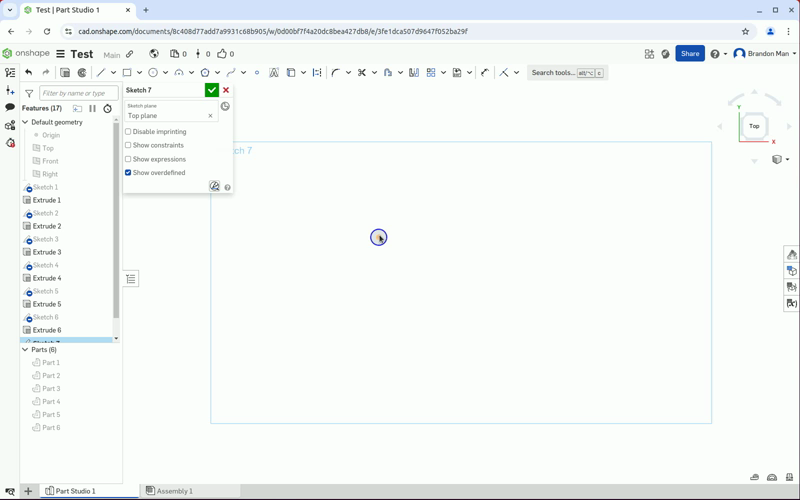
scroll(6)
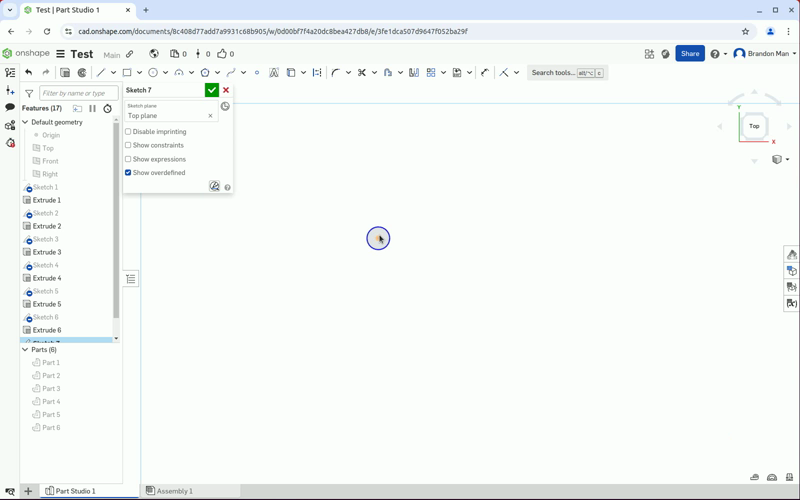
scroll(6)
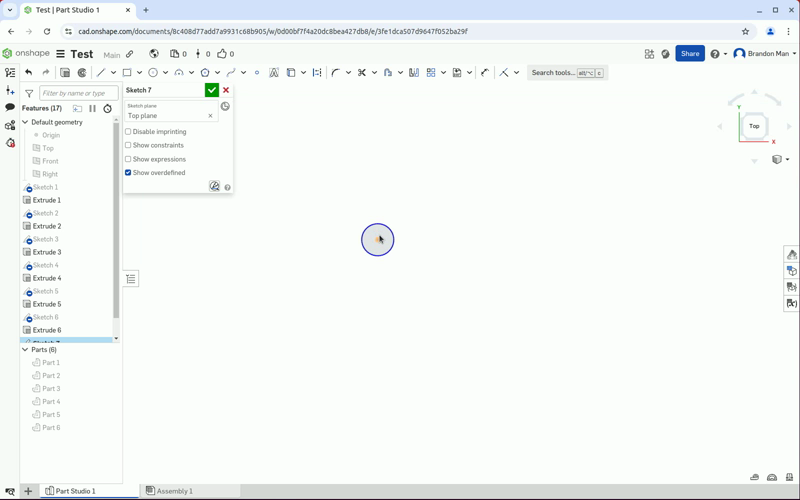
scroll(6)
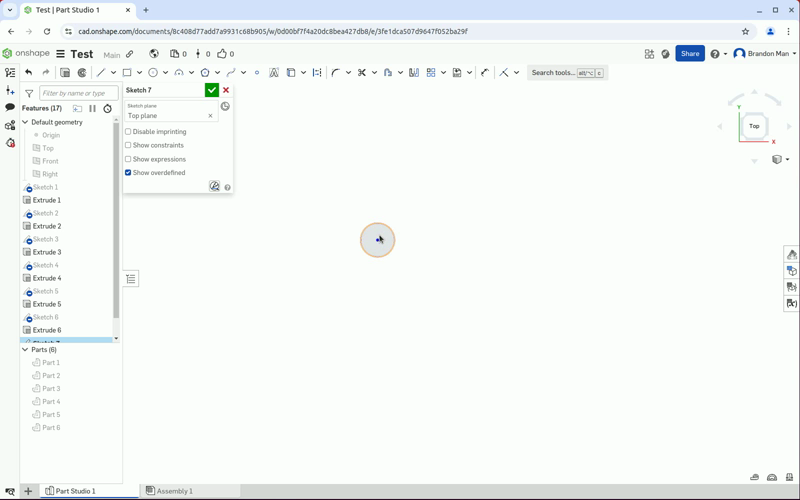
scroll(6)
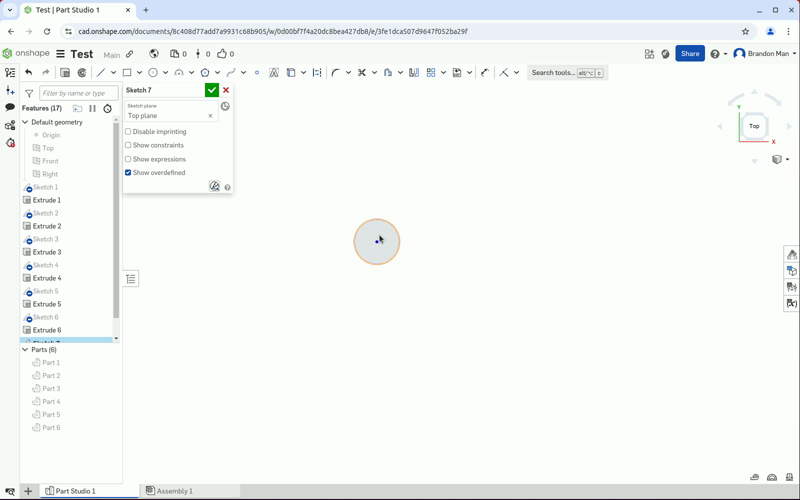
scroll(6)
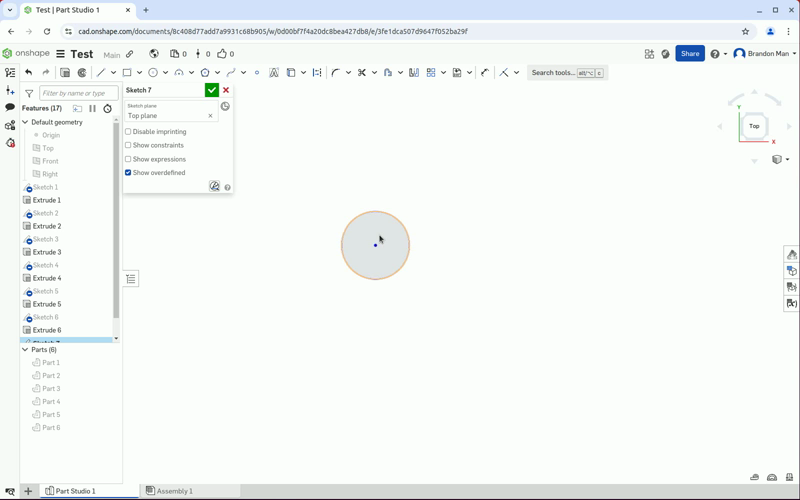
scroll(6)
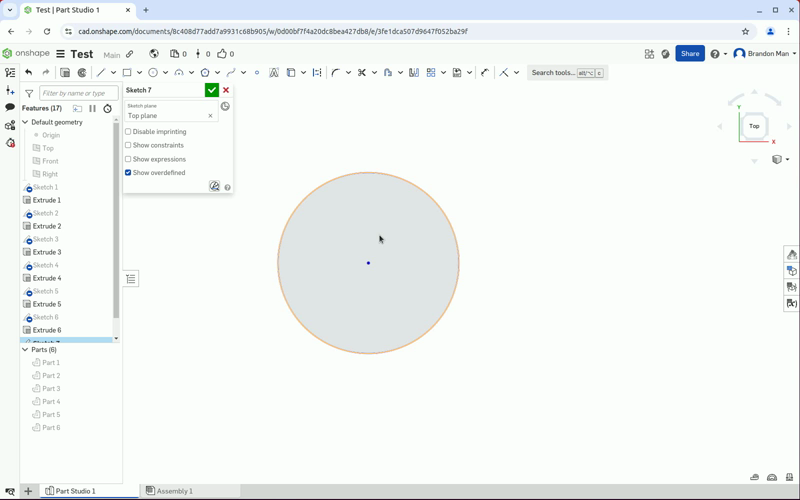
click(379, 234)
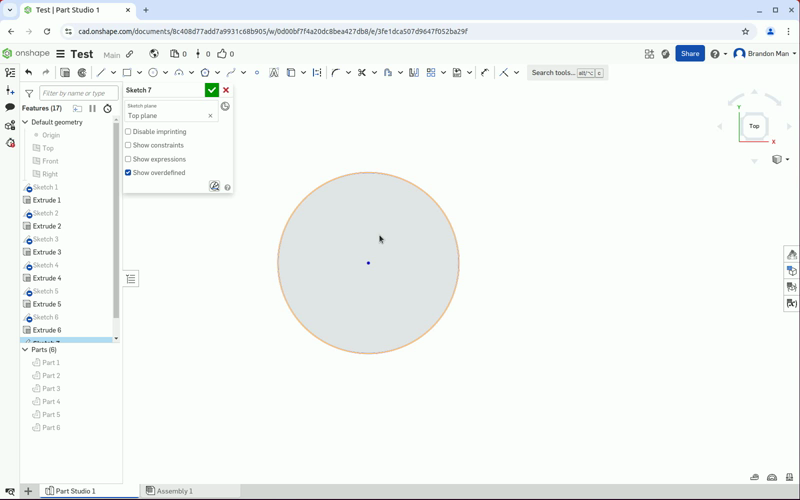
scroll(-6)
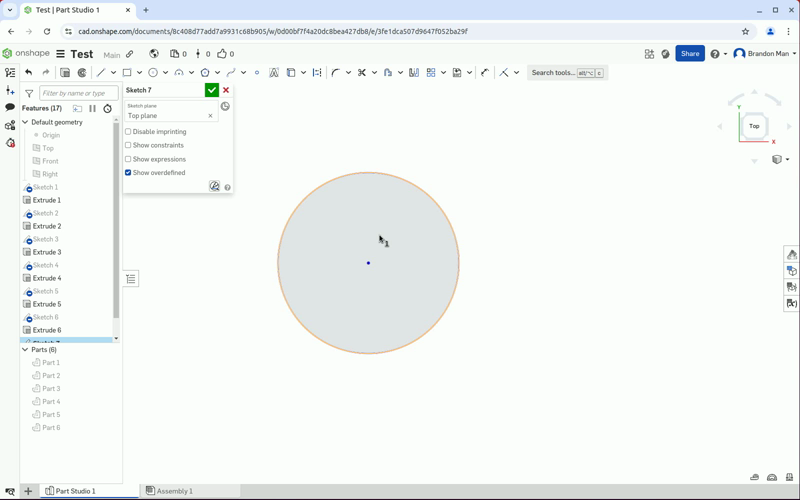
scroll(-6)
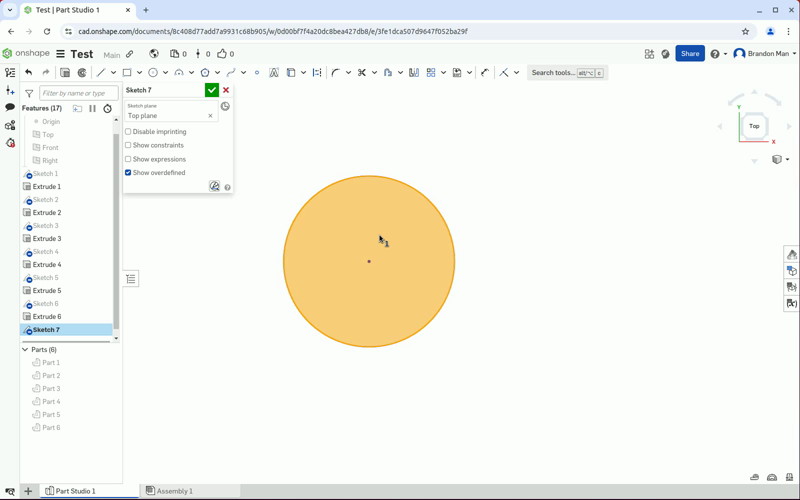
scroll(-6)
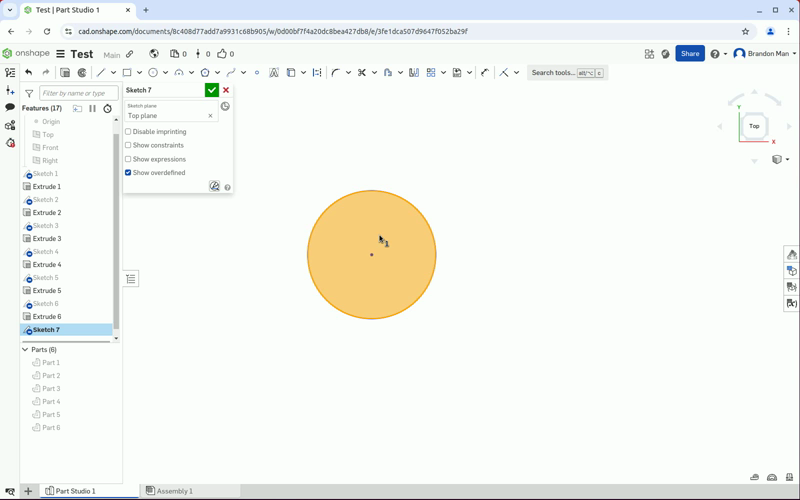
scroll(-6)
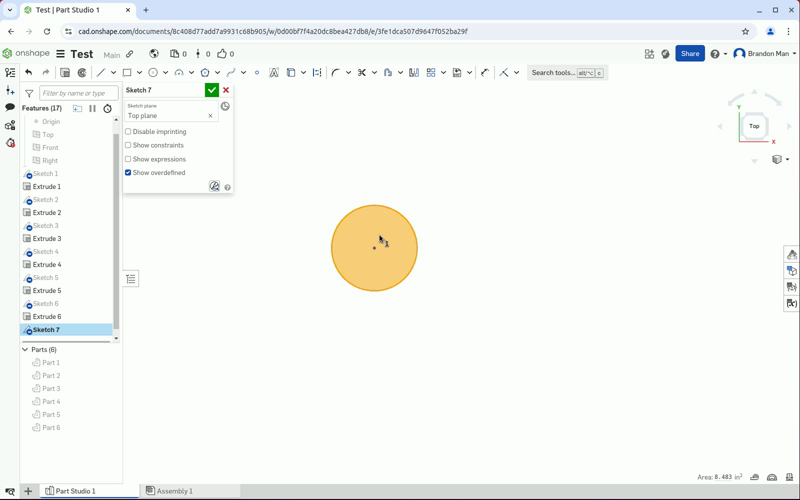
scroll(-6)
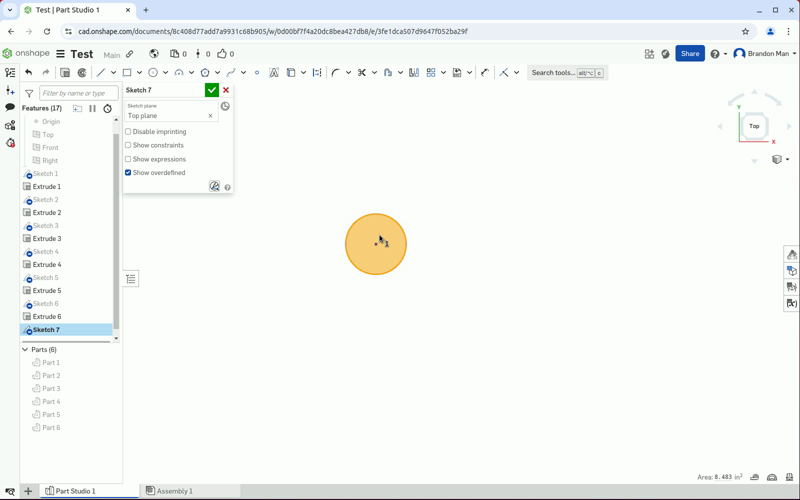
scroll(-6)
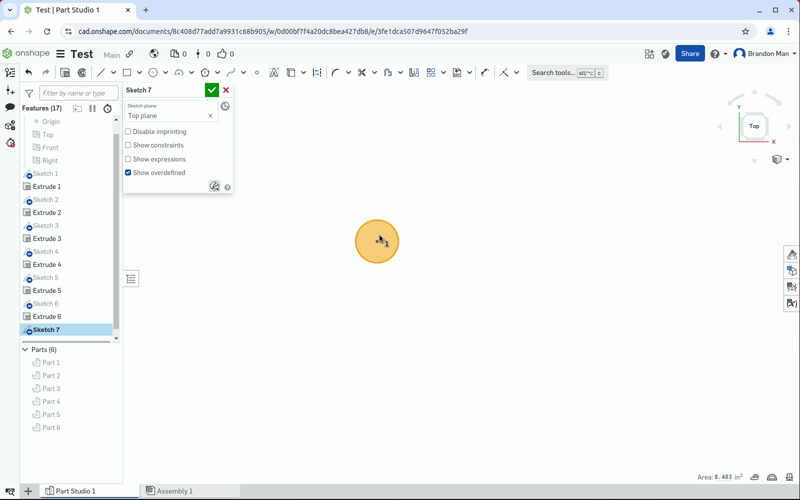
scroll(-6)
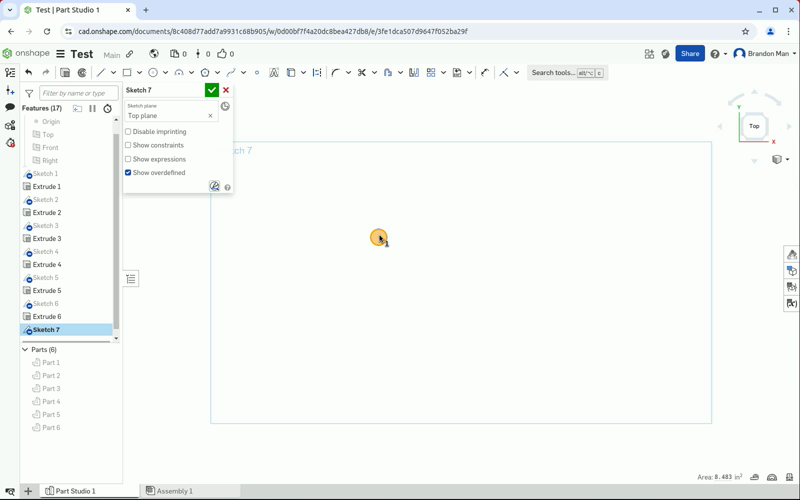
mouse_move(73, 352)
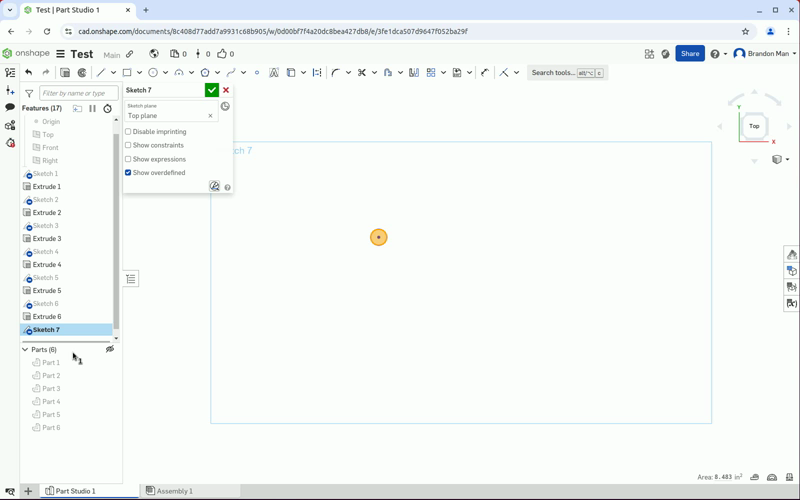
key(shift+y)
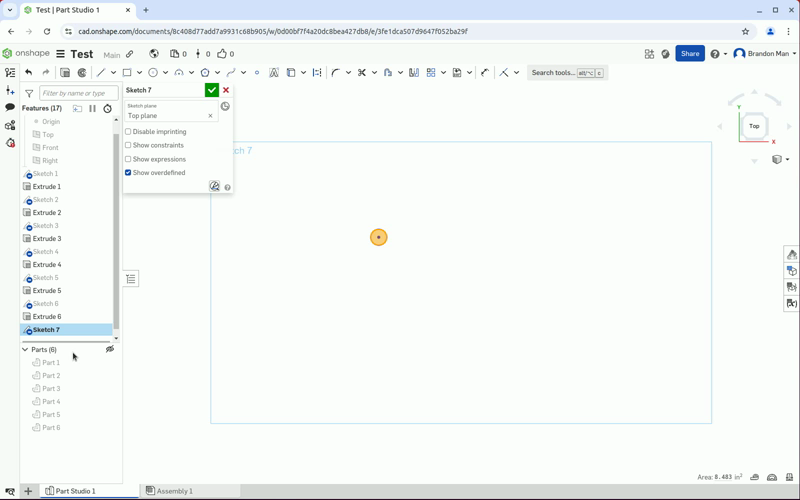
key(shift+e)
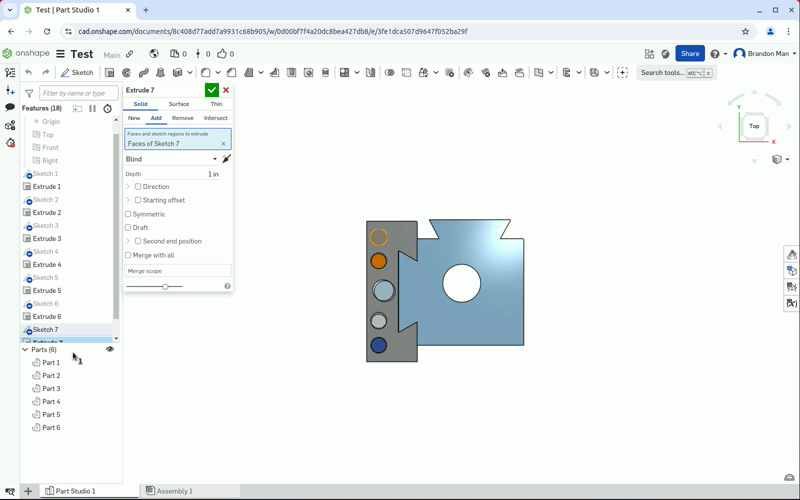
mouse_move(143, 106)
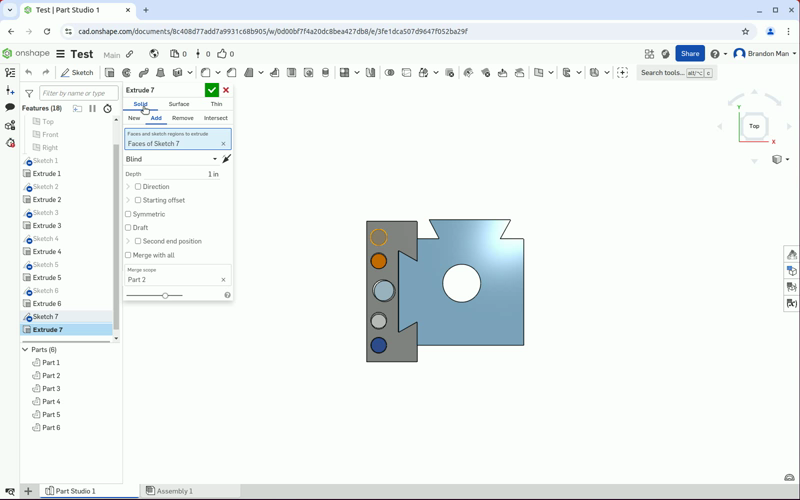
click(143, 106)
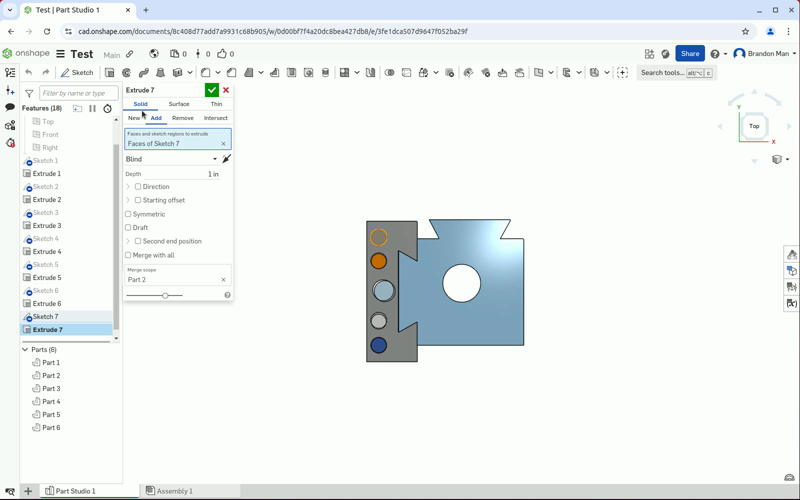
mouse_move(137, 120)
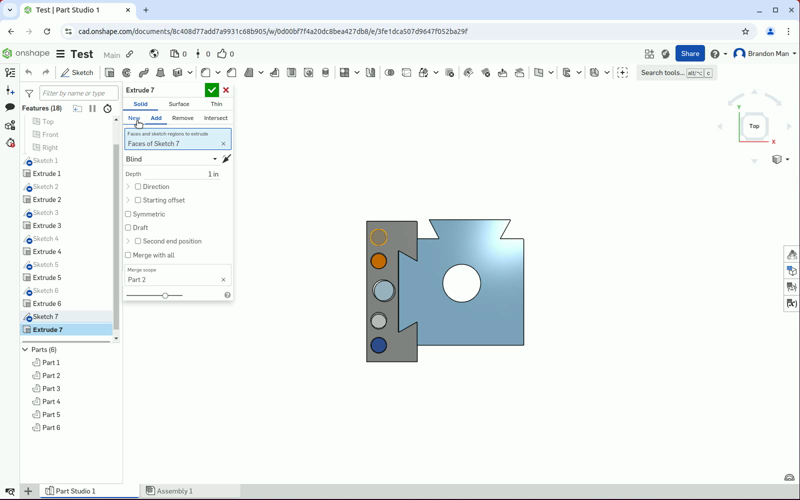
click(137, 120)
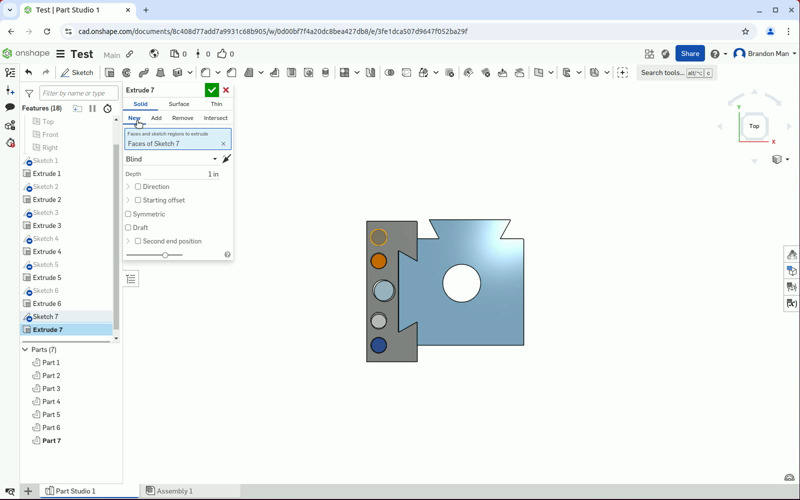
key(tab, 4)
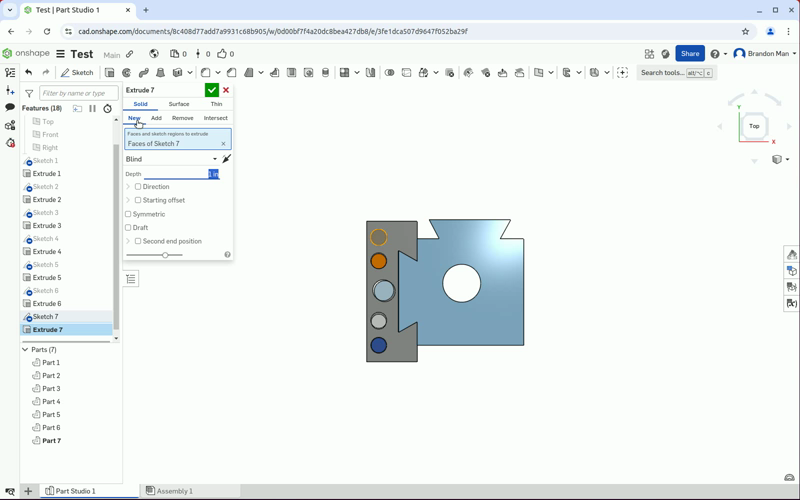
text(-15.165)
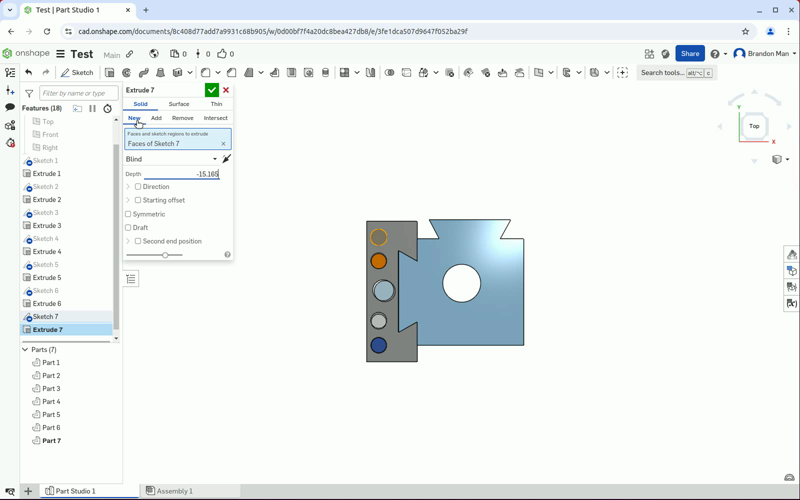
key(enter)
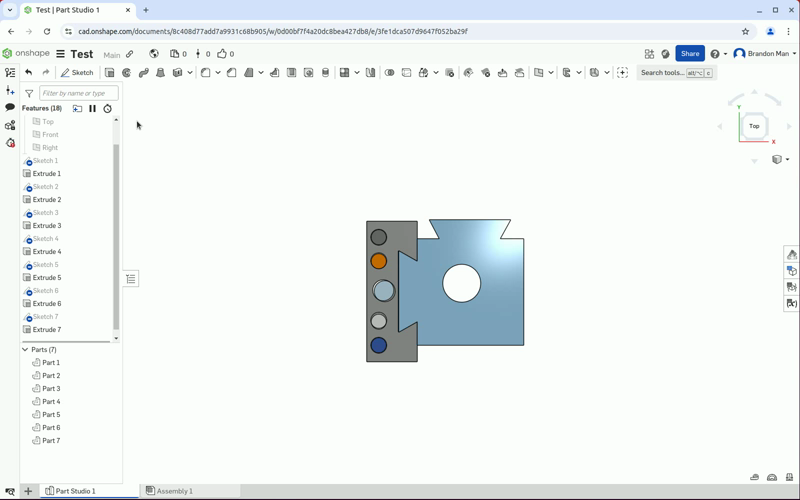
key(shift+h)
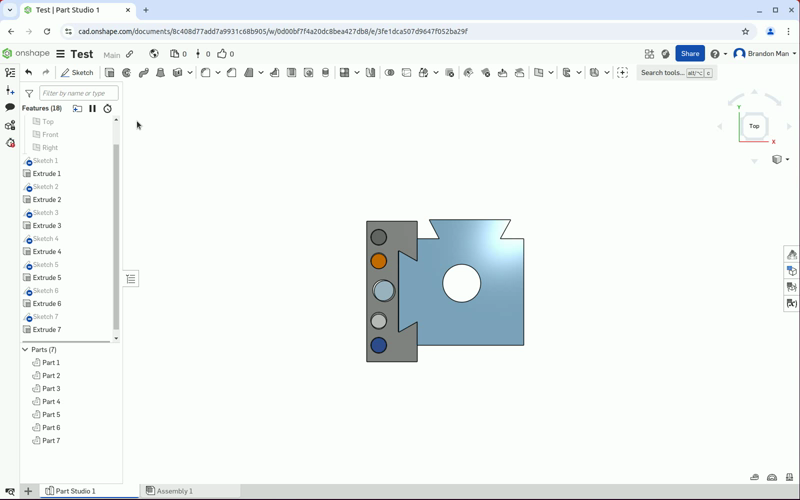
key(shift+h)
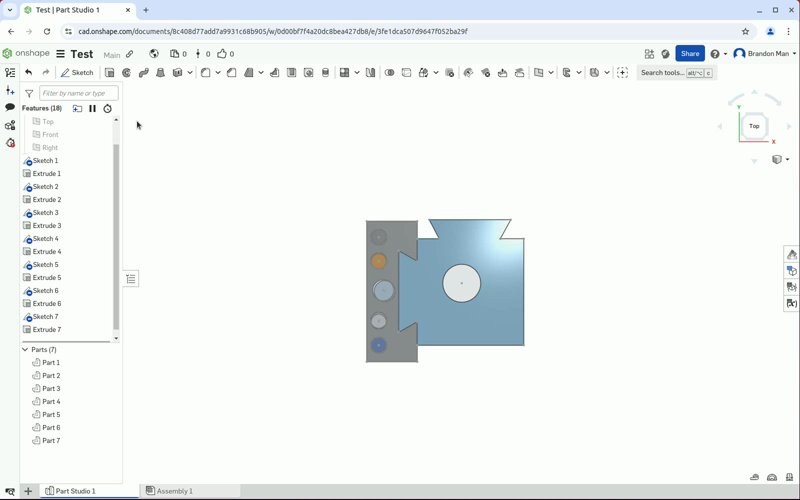
key(shift+7)
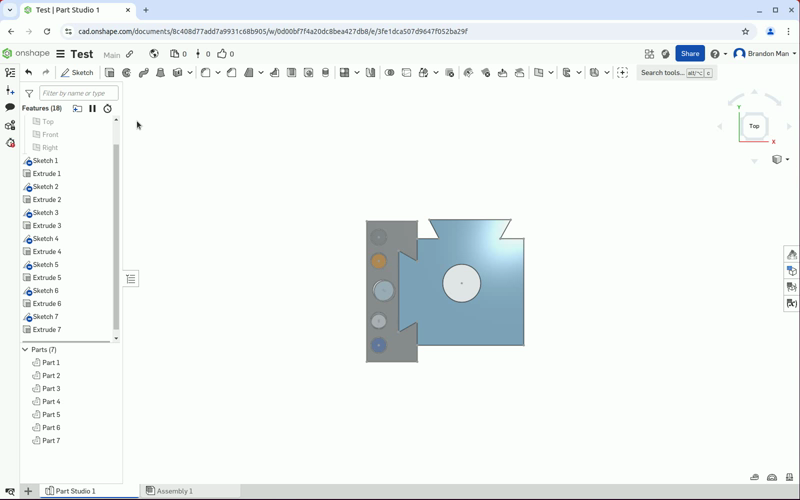
key(up, 3)
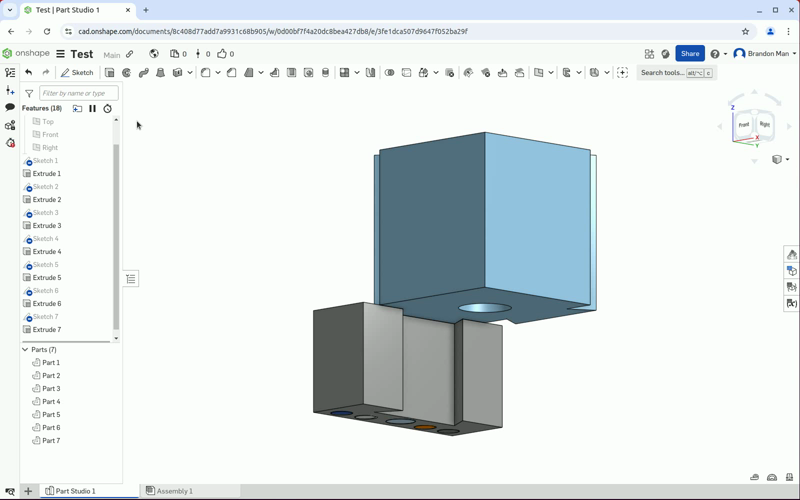
key(left, 3)
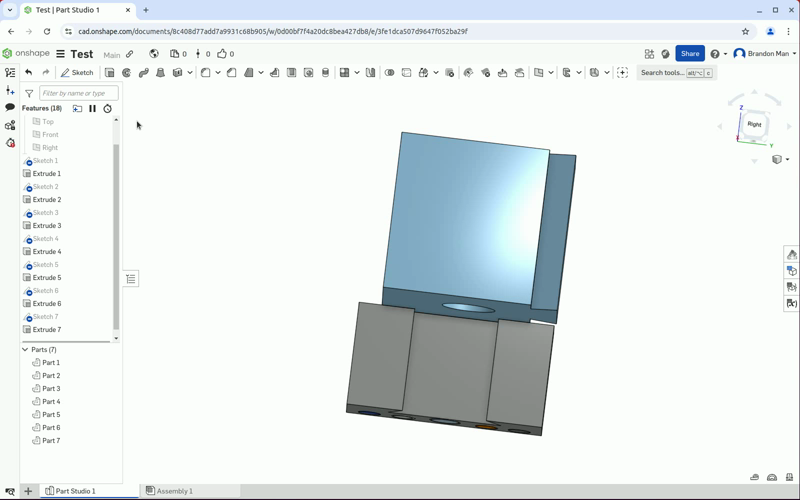
key(right, 3)
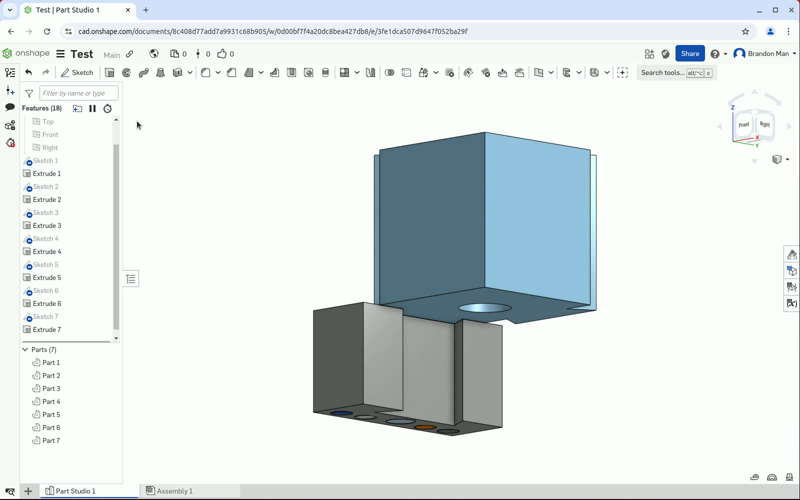
key(down, 3)
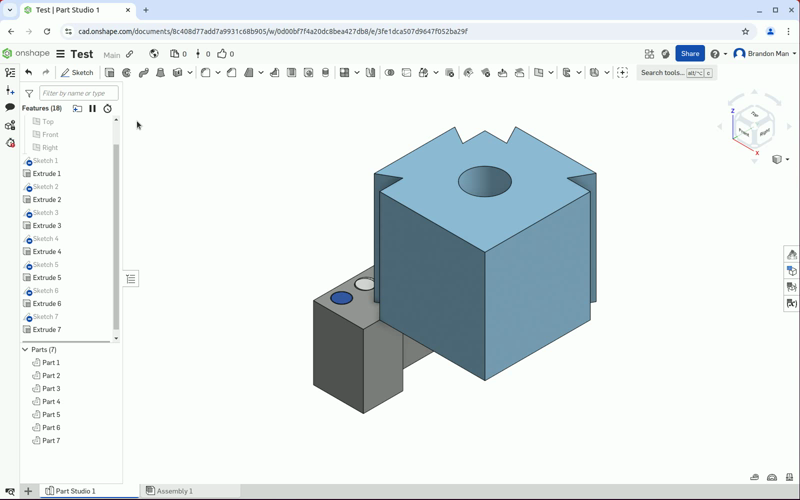
mouse_move(69, 163)
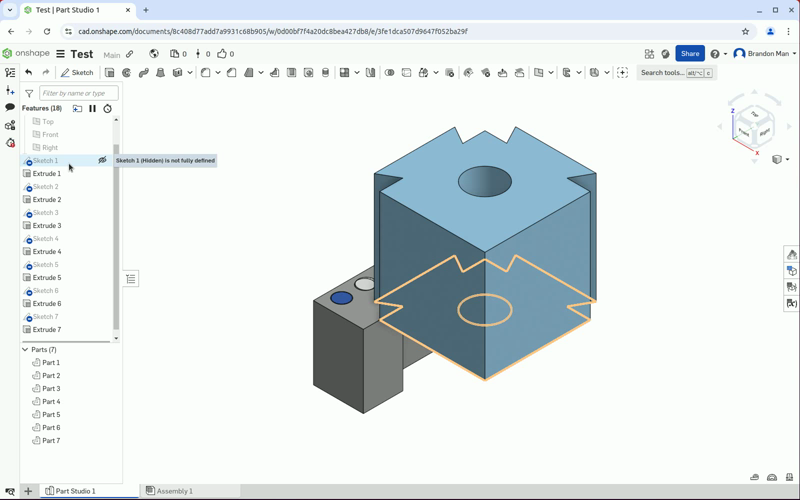
click(69, 163)